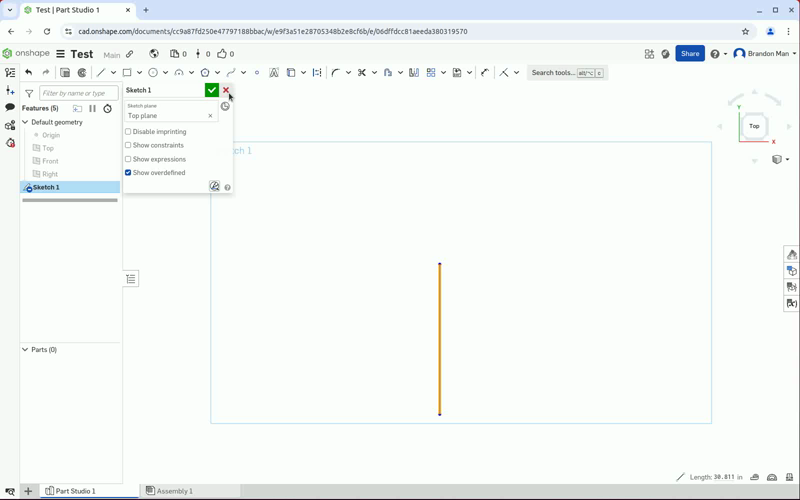
key(shift+h)
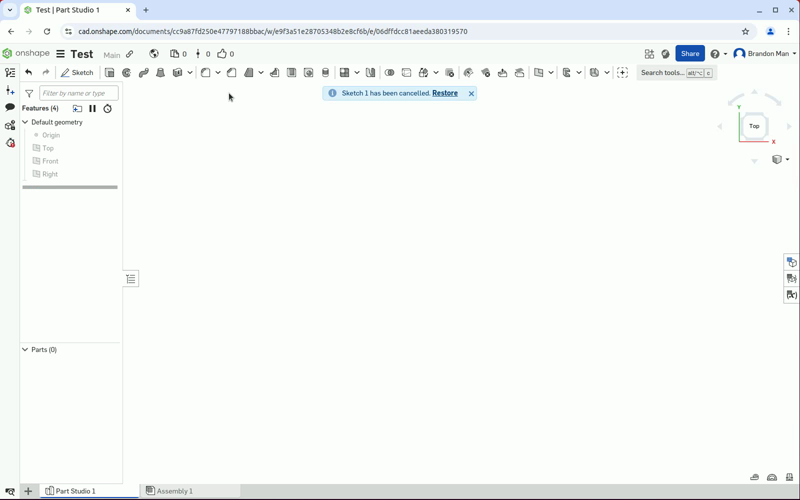
mouse_move(73, 352)
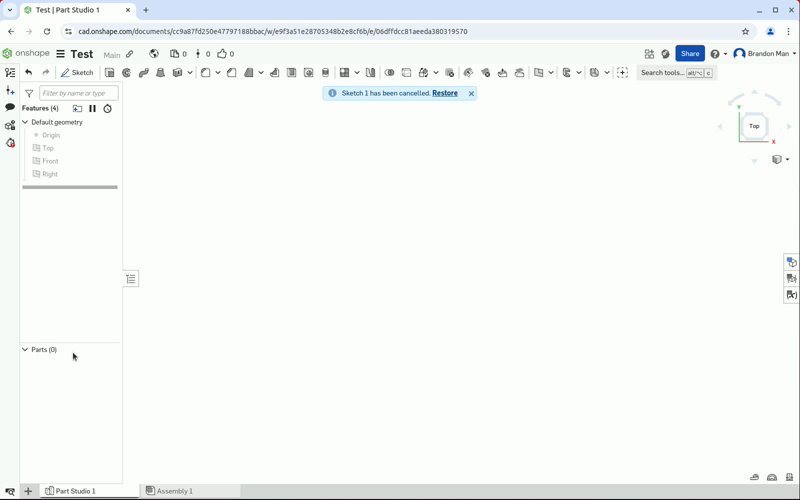
key(y)
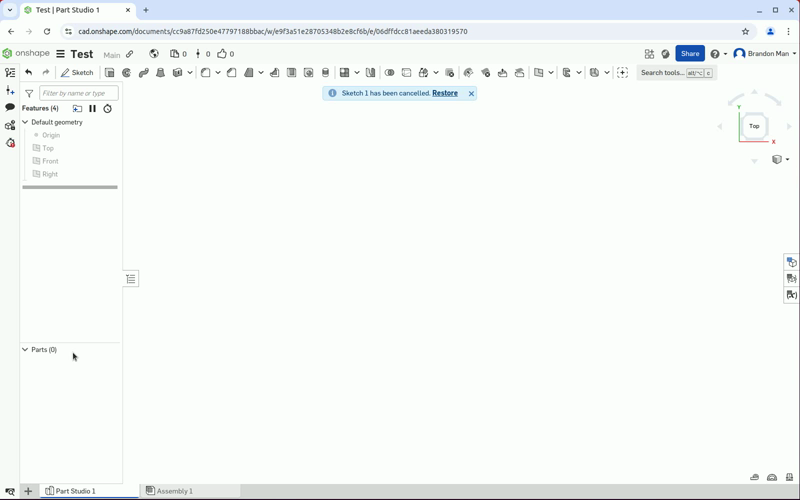
key(shift+p)
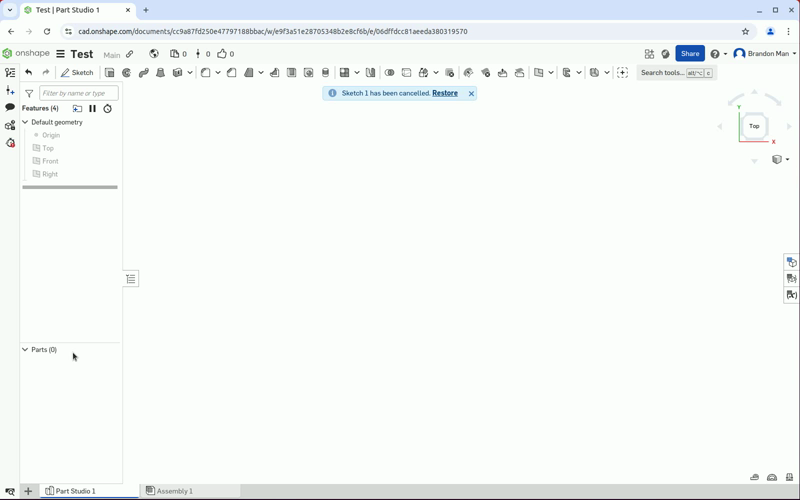
key(space)
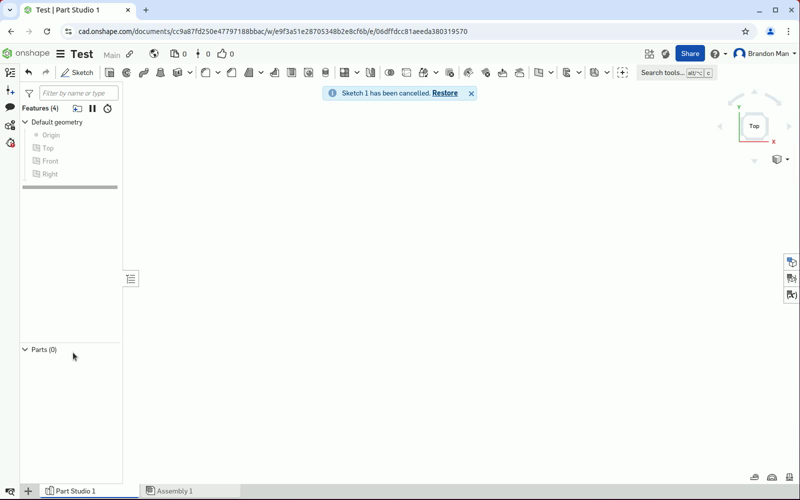
key_down(shift)
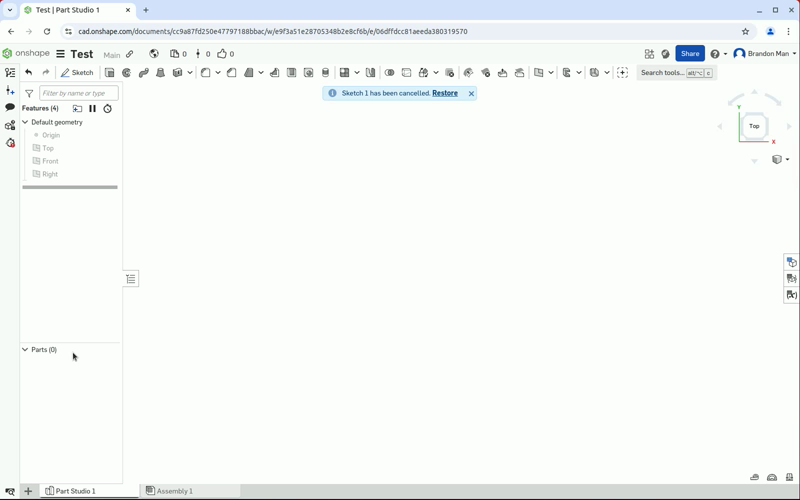
key(up)
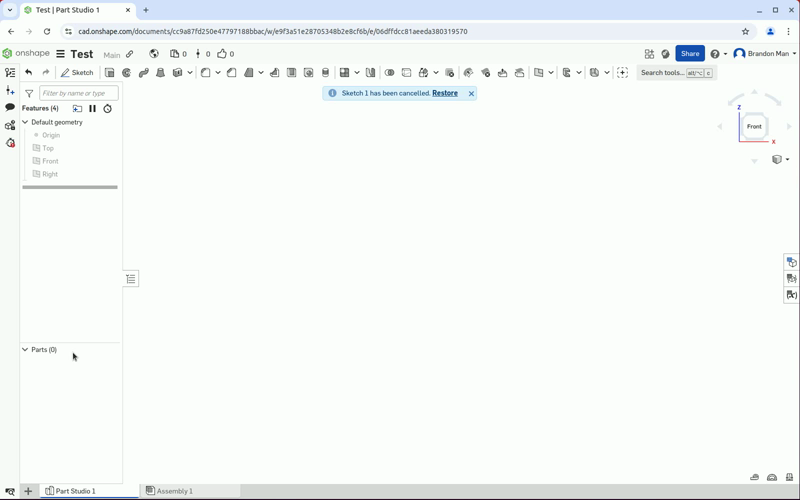
key_up(shift)
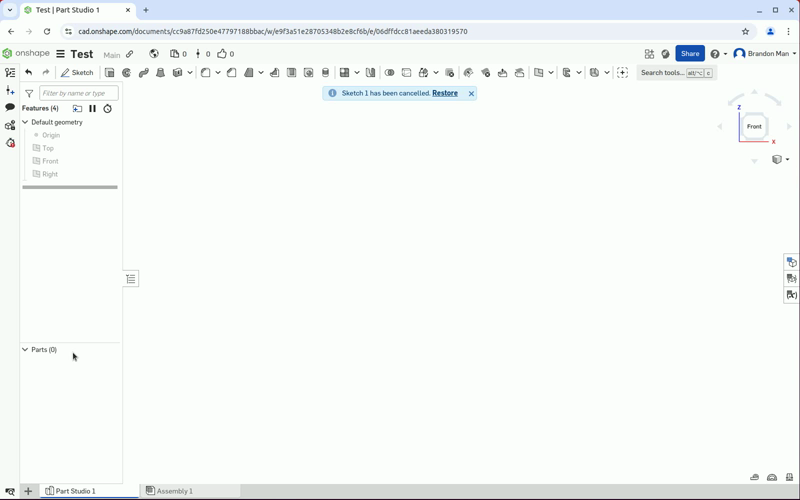
mouse_move(73, 352)
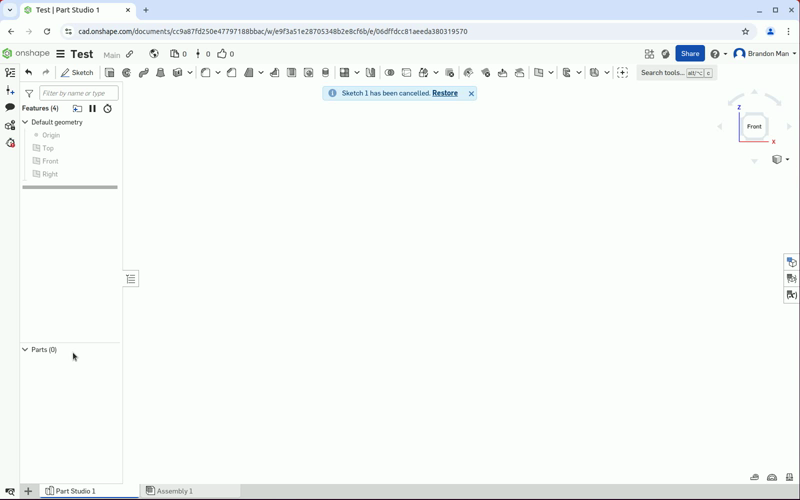
key(shift+y)
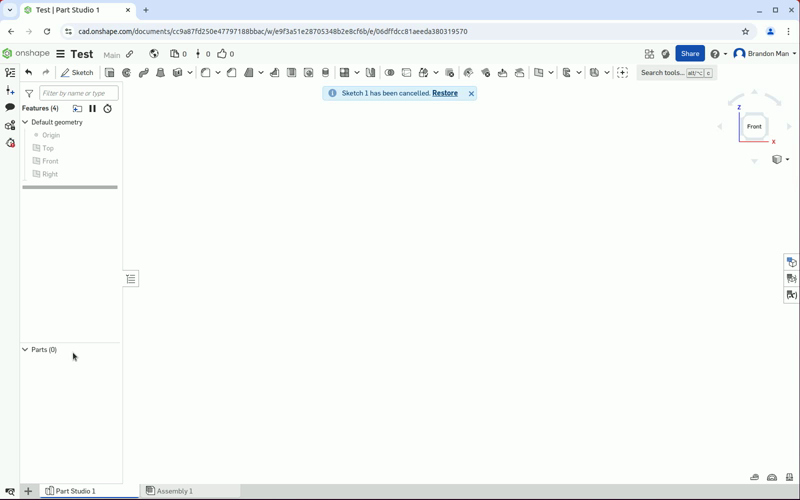
key(shift+s)
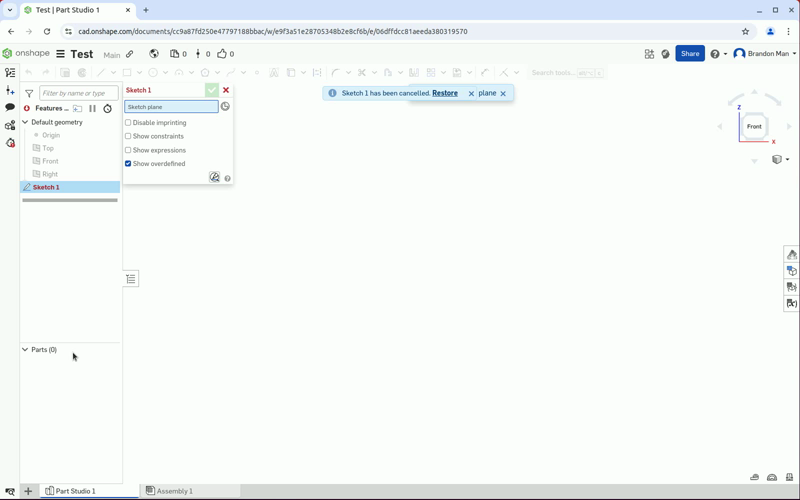
mouse_move(73, 163)
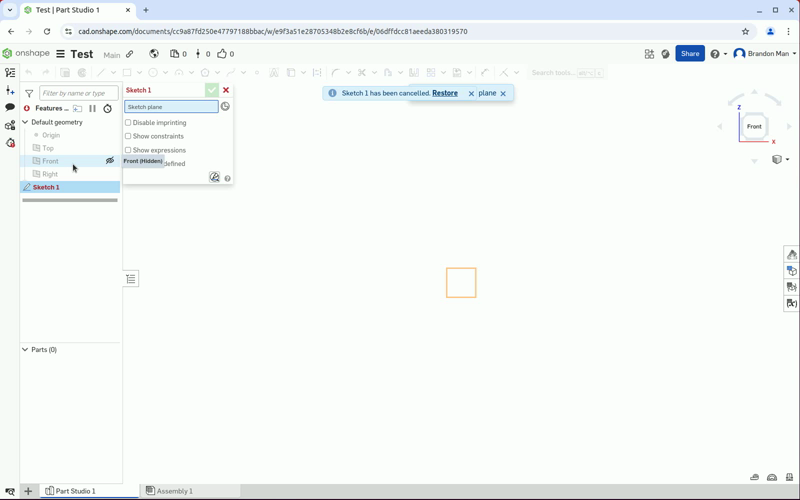
click(73, 163)
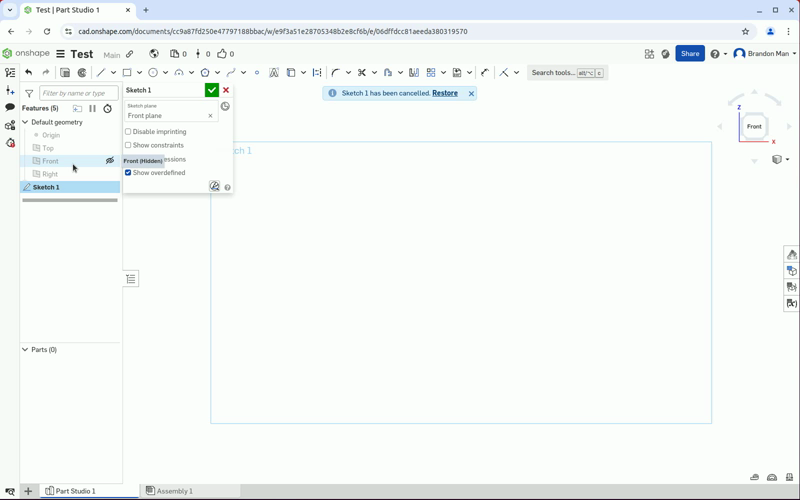
mouse_move(73, 352)
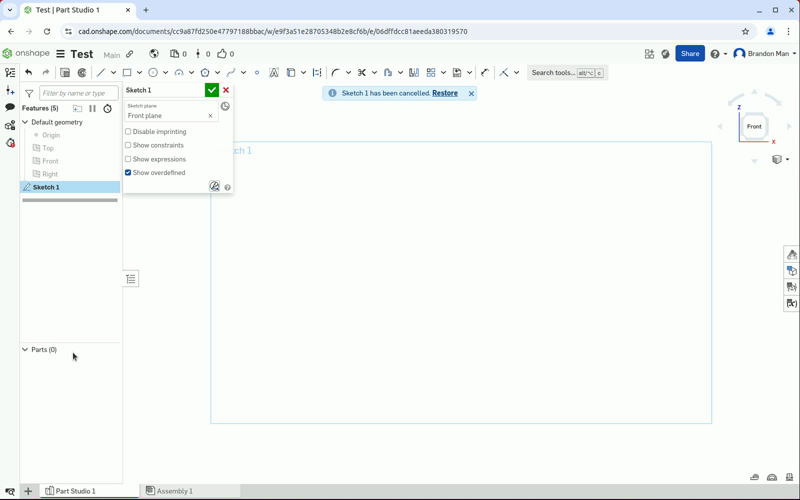
key(y)
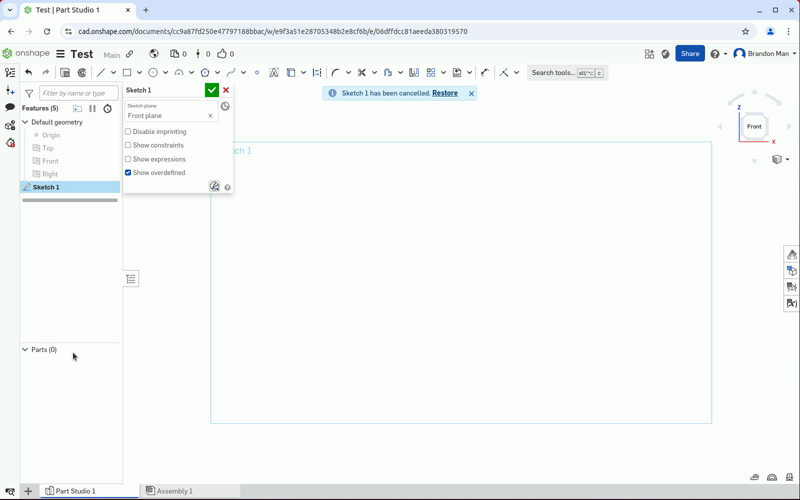
key(l)
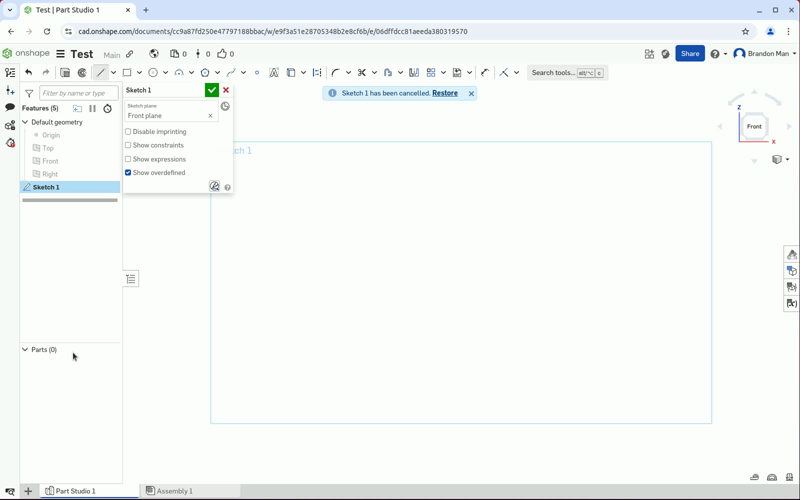
key_down(shift)
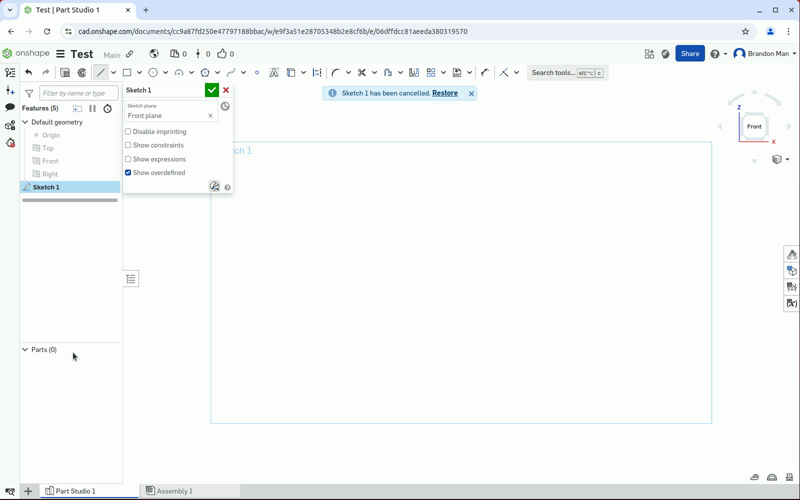
mouse_move(348, 290)
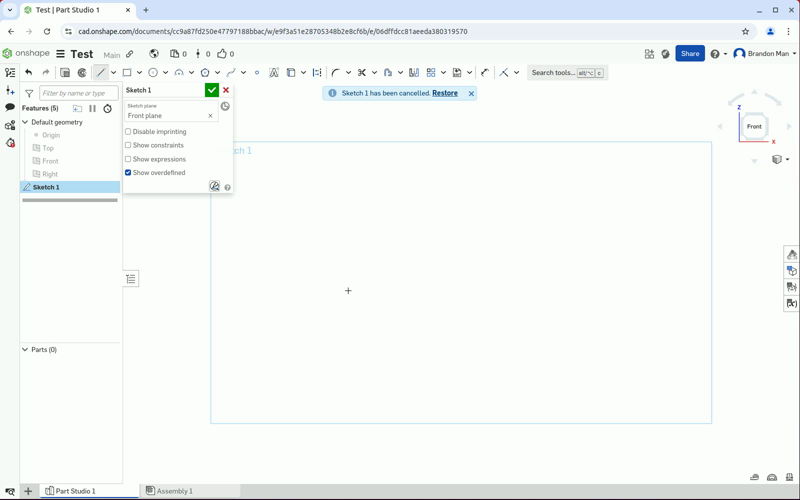
click(348, 290)
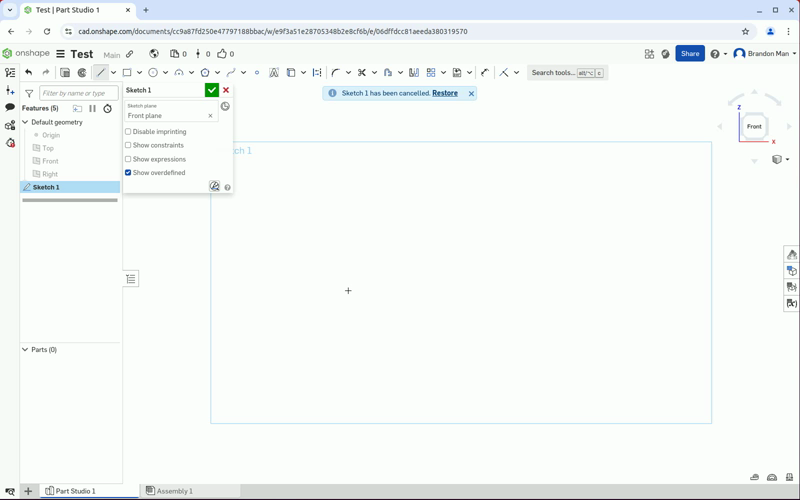
key_up(shift)
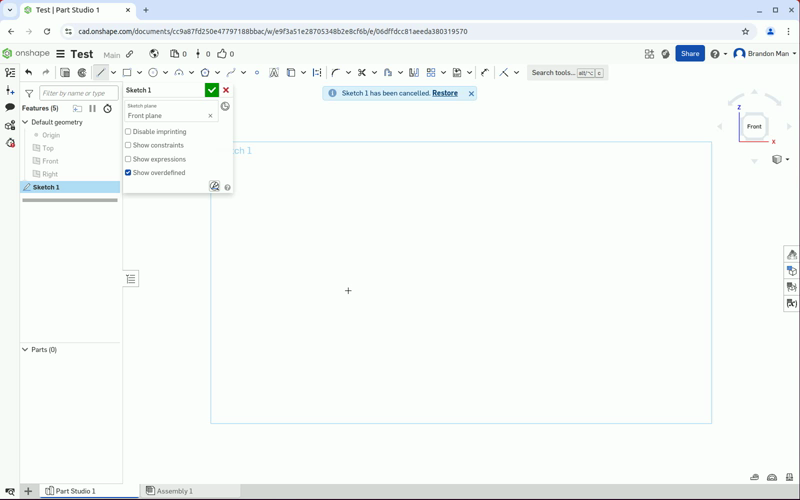
key_down(shift)
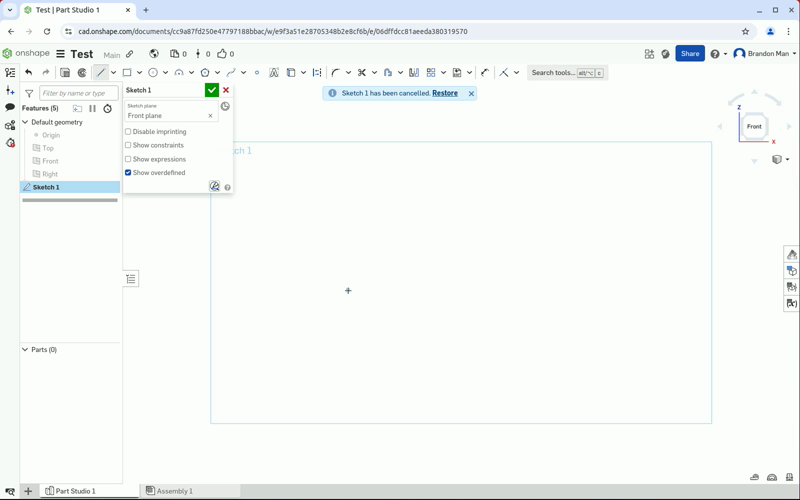
mouse_move(572, 290)
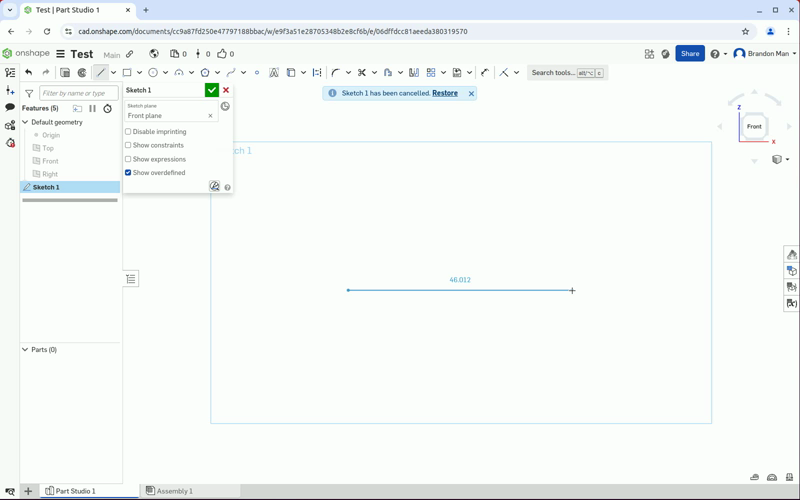
click(572, 290)
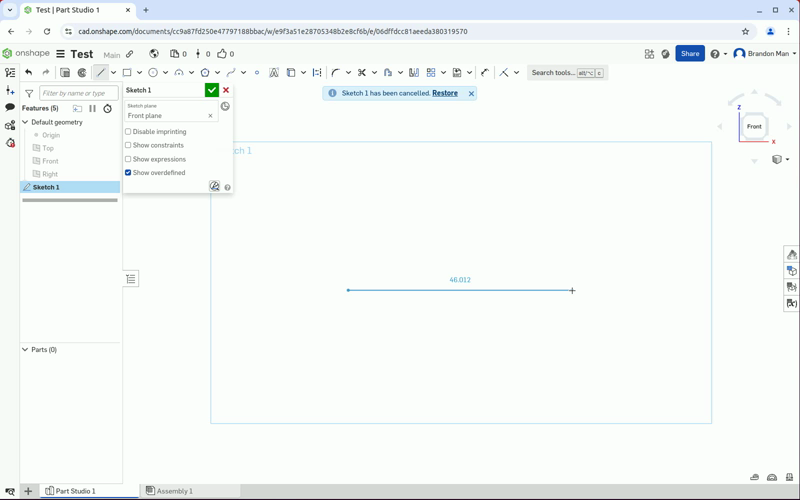
key_up(shift)
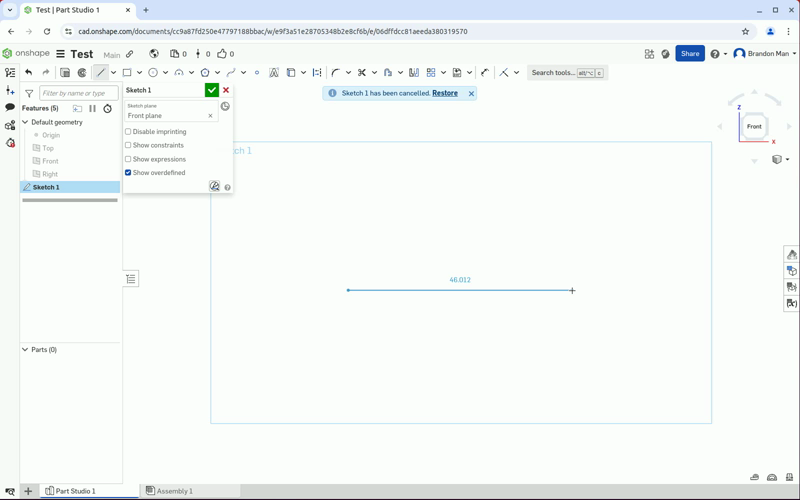
key_down(shift)
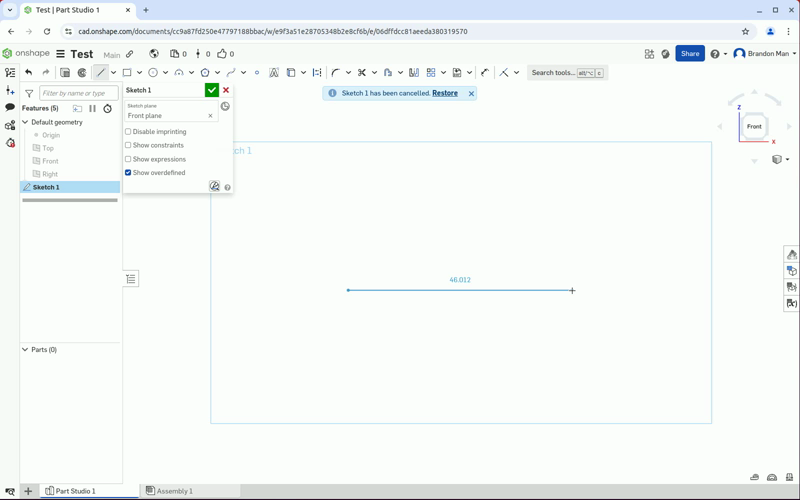
mouse_move(589, 290)
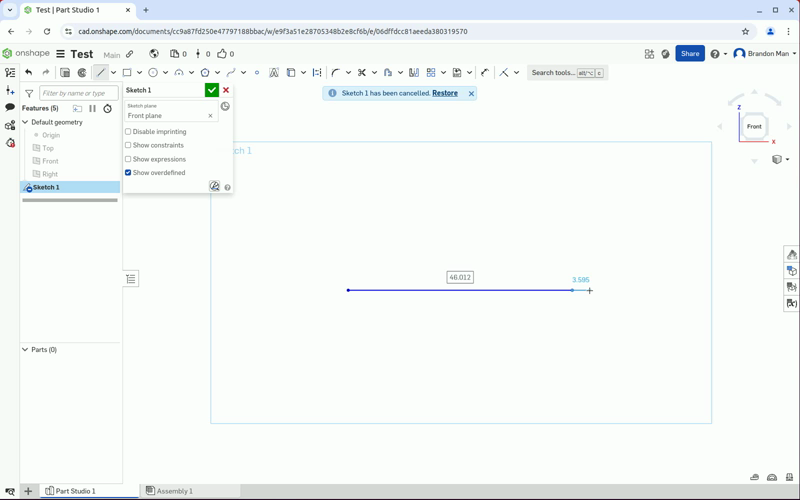
mouse_move(572, 275)
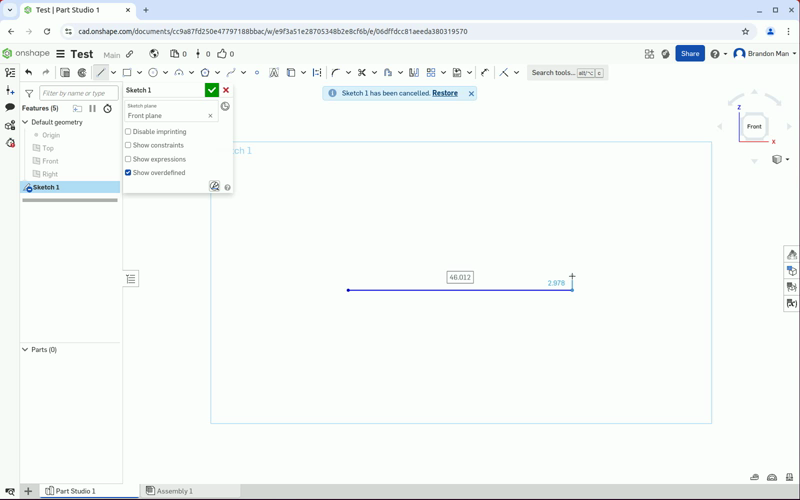
click(572, 275)
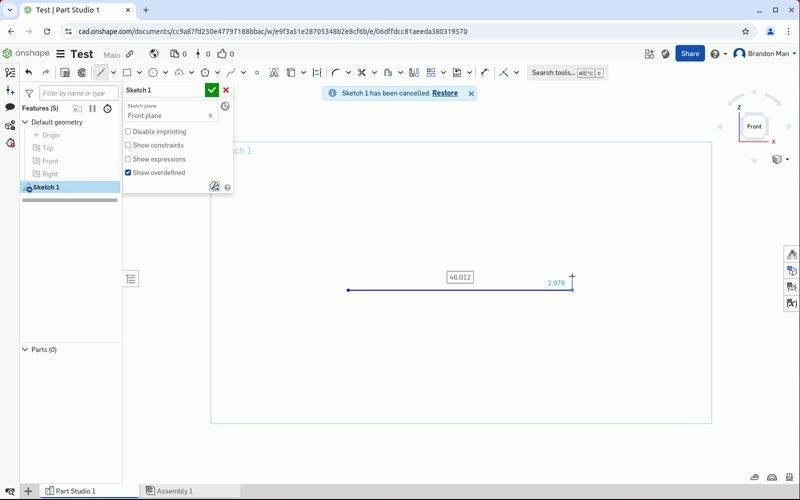
key_up(shift)
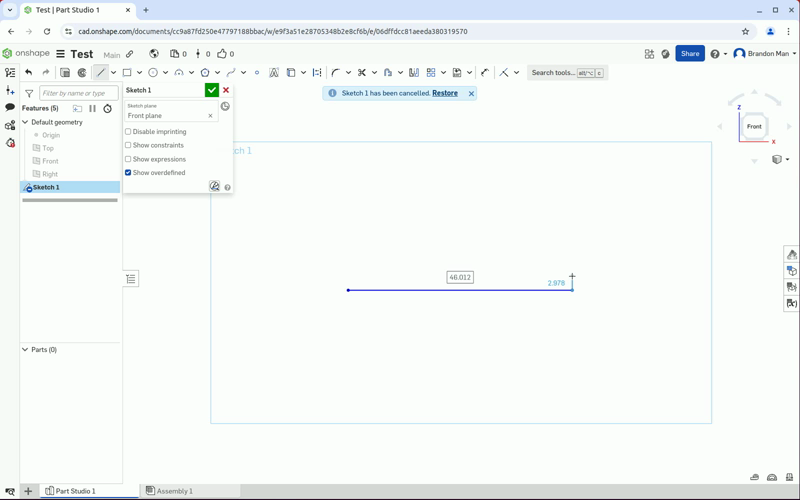
key_down(shift)
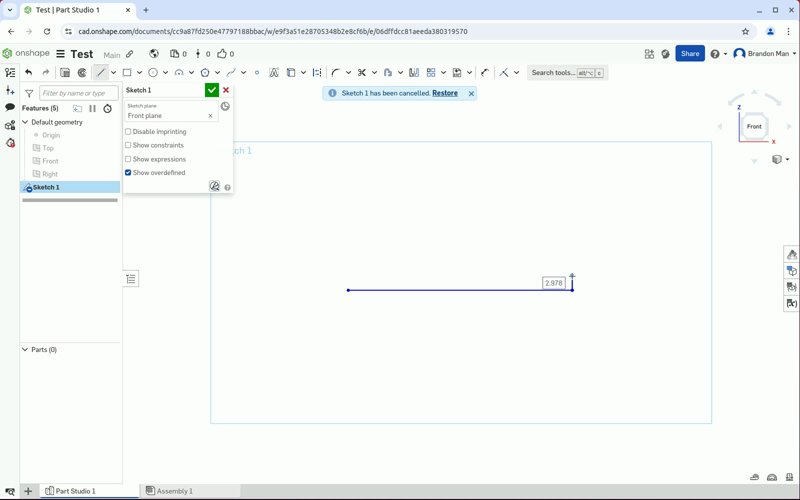
mouse_move(348, 275)
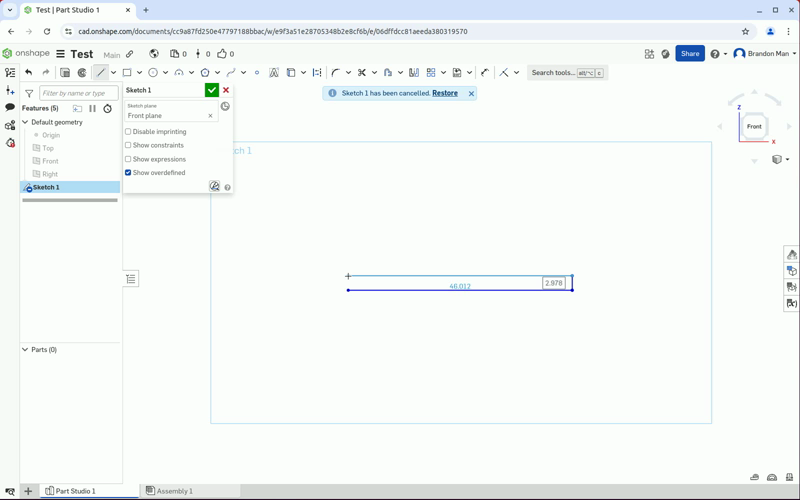
click(348, 275)
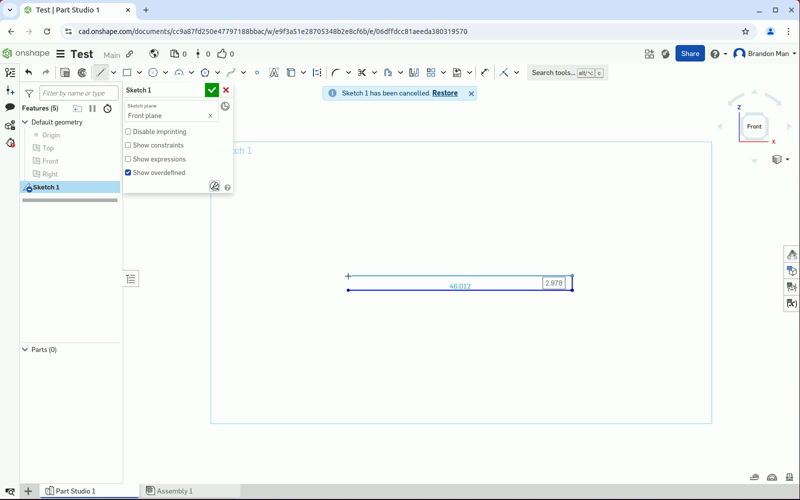
key_up(shift)
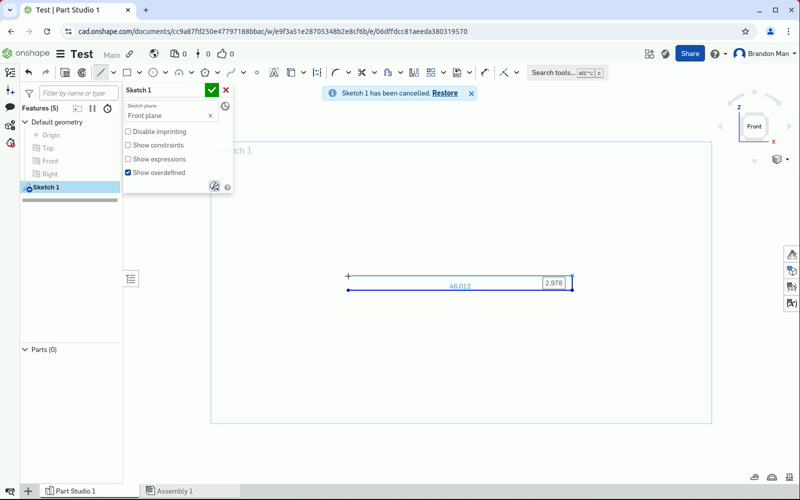
mouse_move(378, 275)
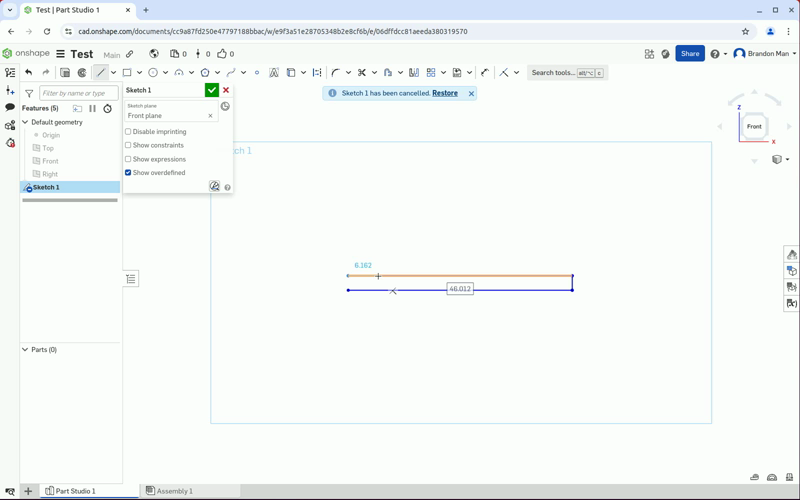
key_down(shift)
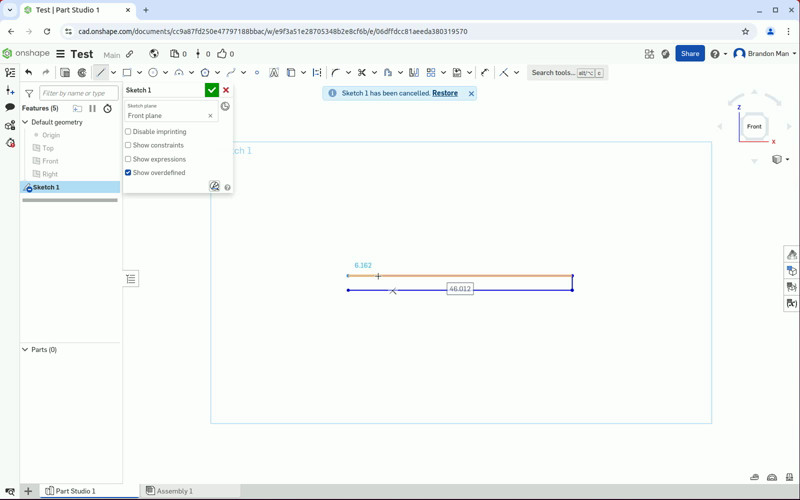
mouse_move(348, 290)
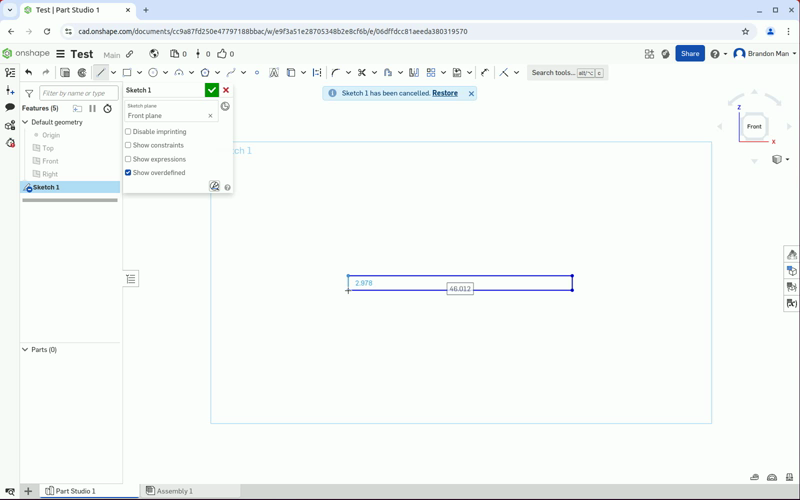
key_up(shift)
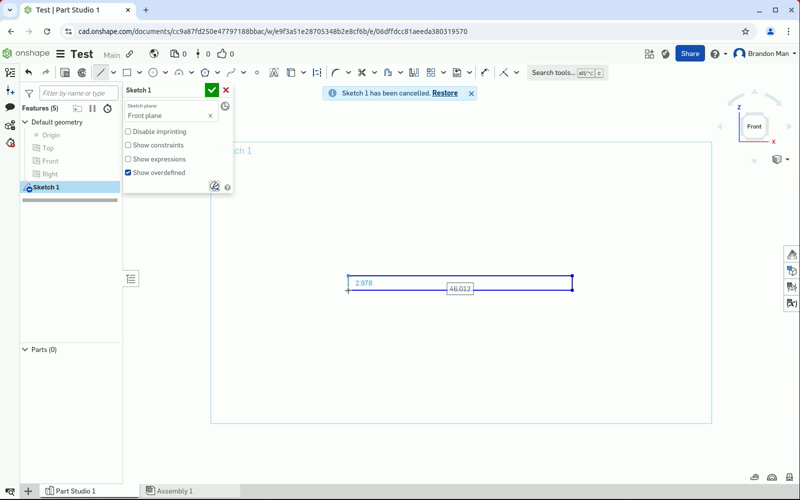
click(348, 290)
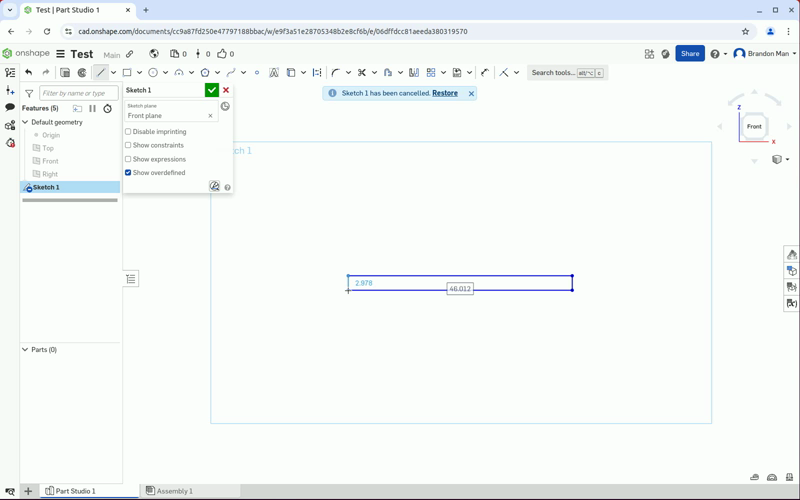
key(esc)
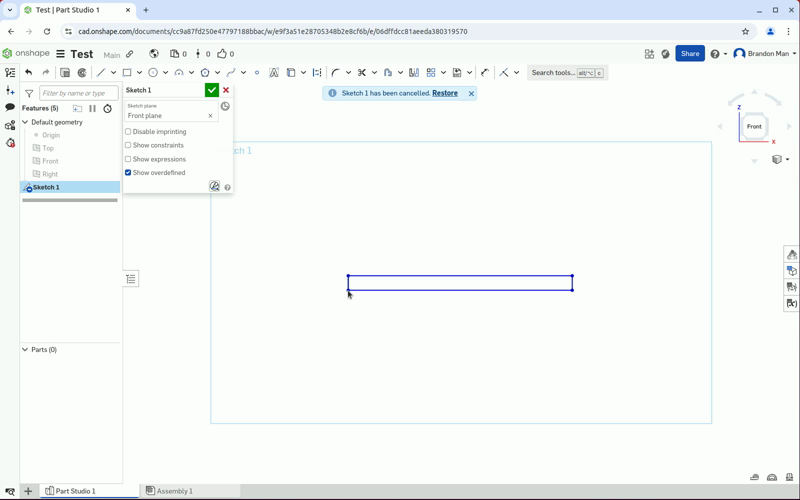
mouse_move(417, 282)
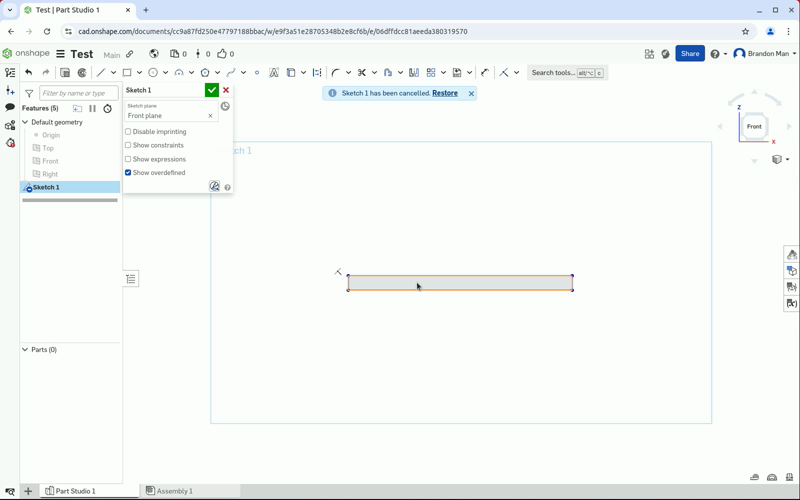
click(417, 282)
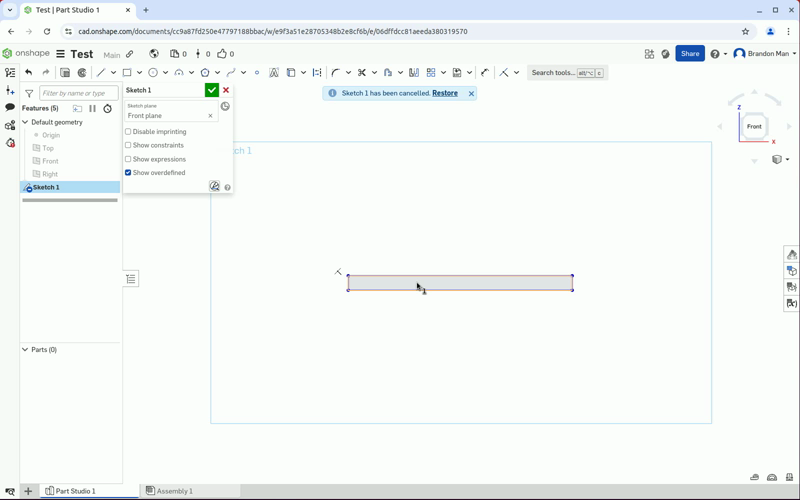
mouse_move(73, 352)
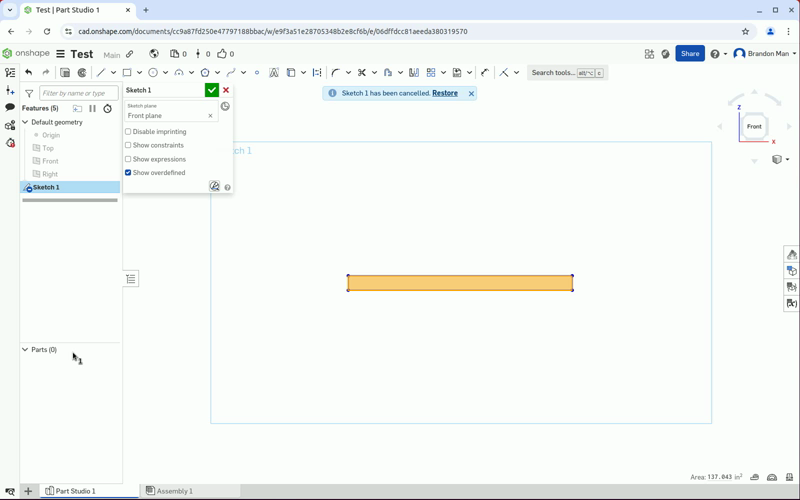
key(shift+y)
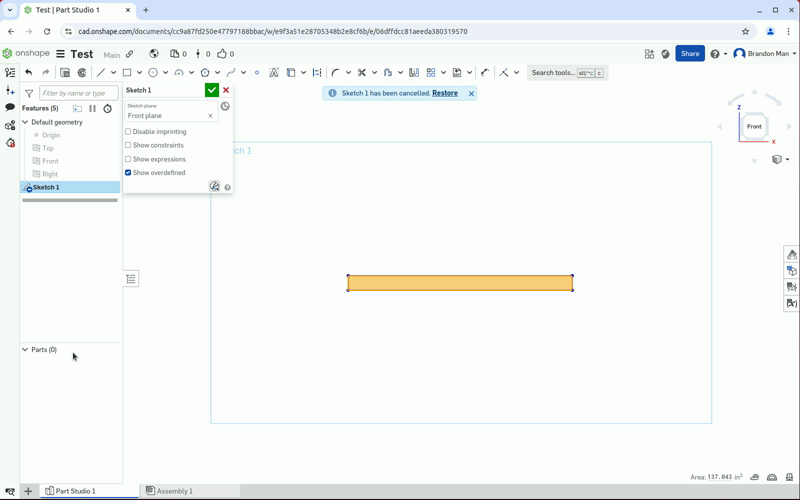
key(shift+e)
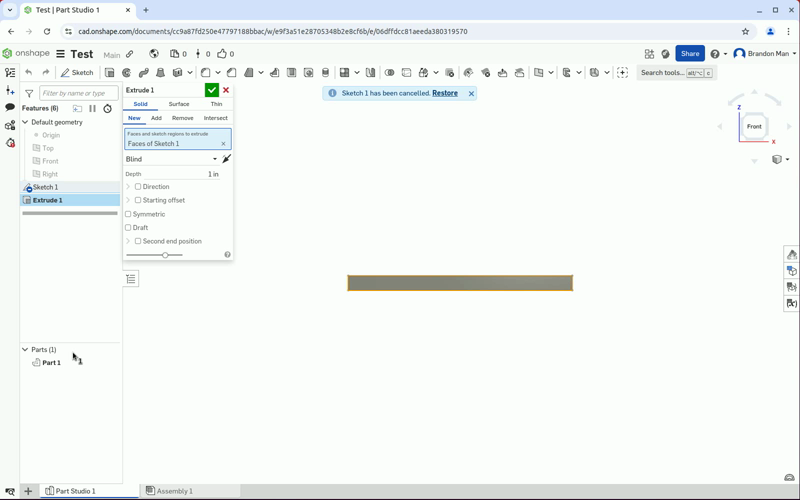
mouse_move(143, 106)
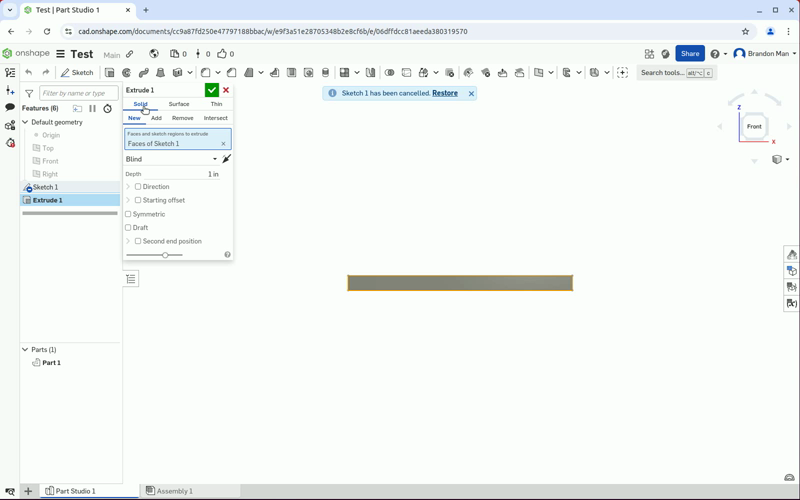
click(143, 106)
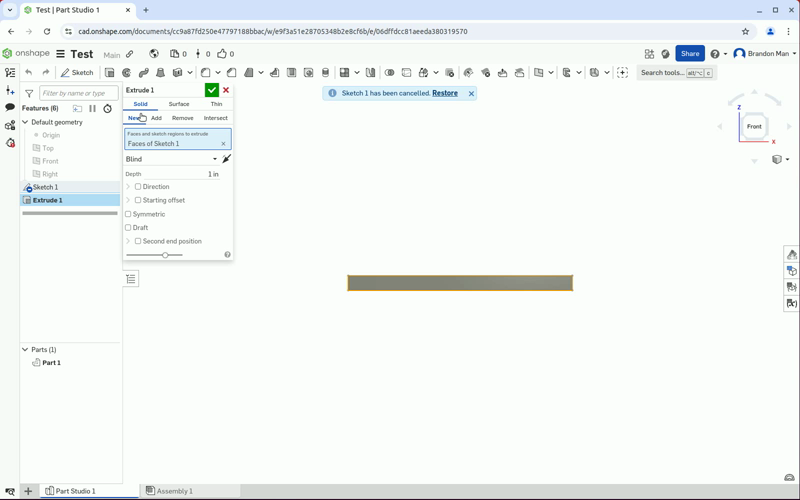
mouse_move(137, 120)
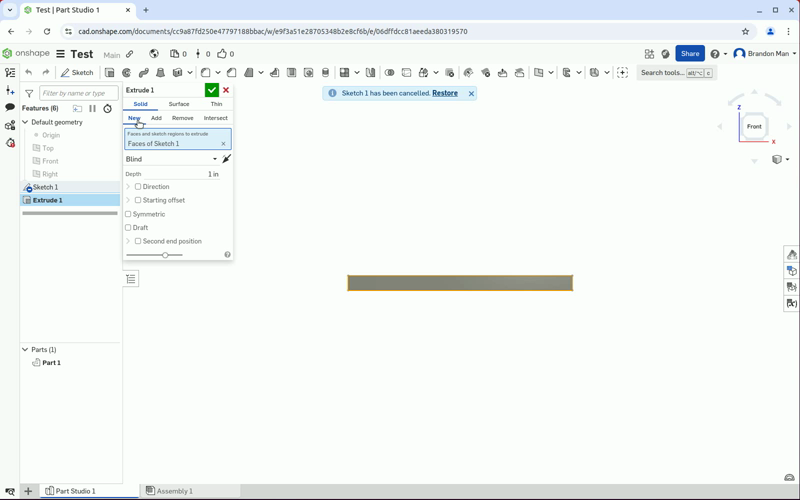
click(137, 120)
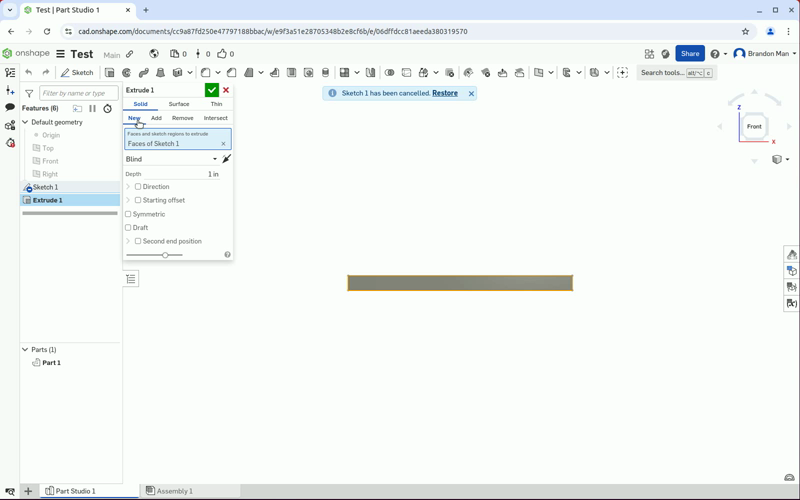
key(tab, 4)
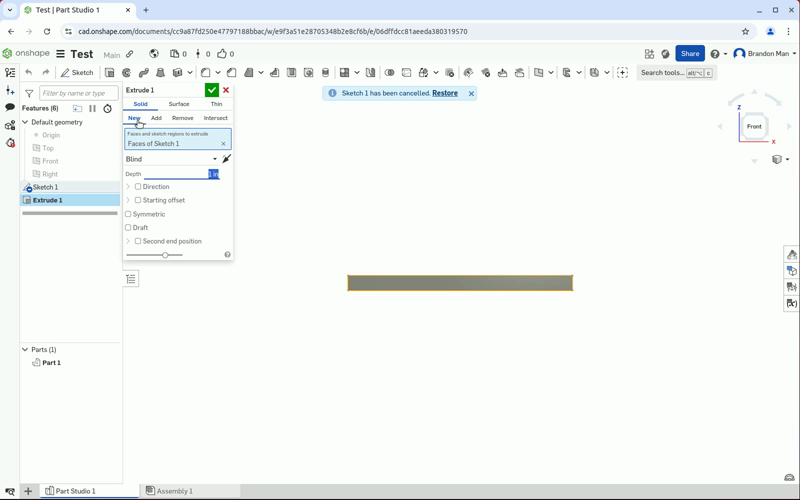
text(2.889)
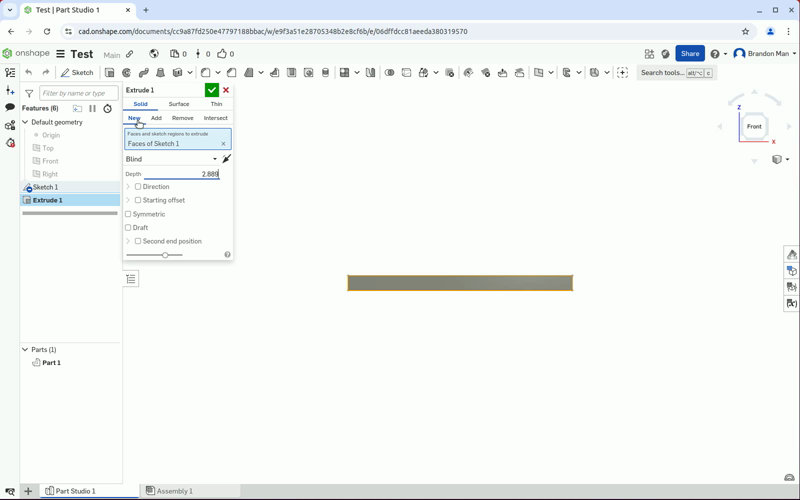
key(enter)
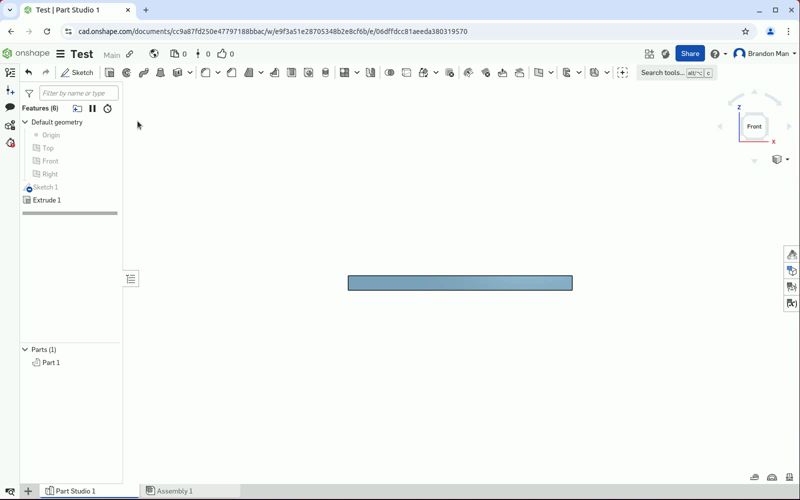
key(shift+h)
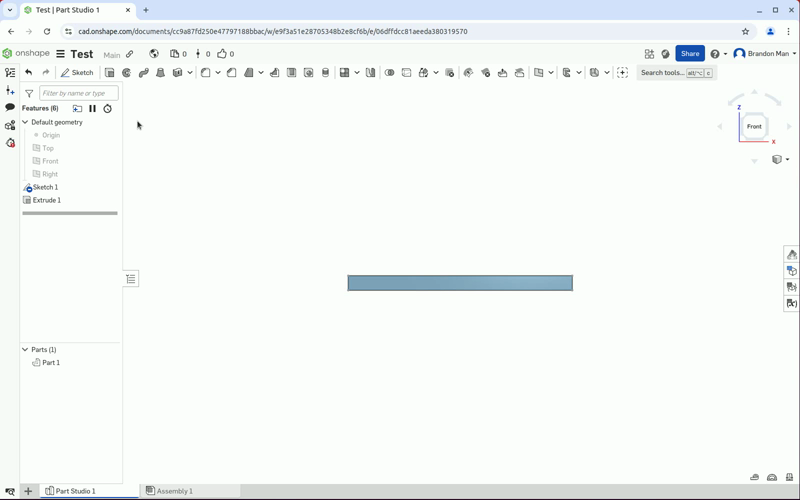
key(shift+h)
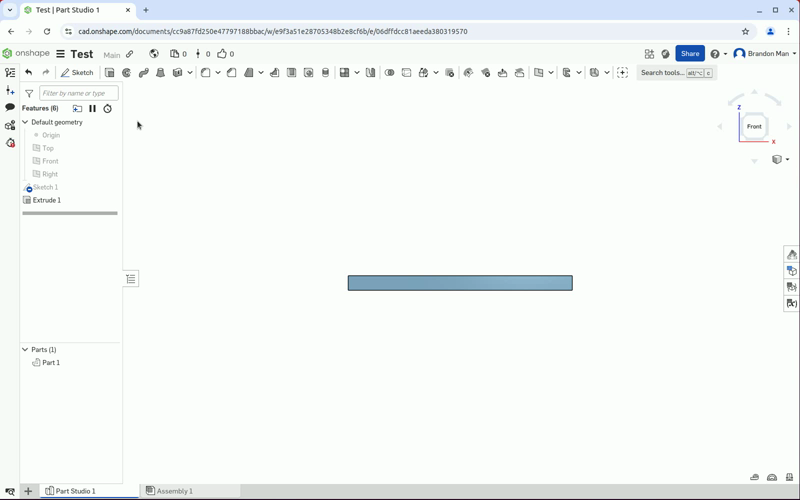
mouse_move(73, 189)
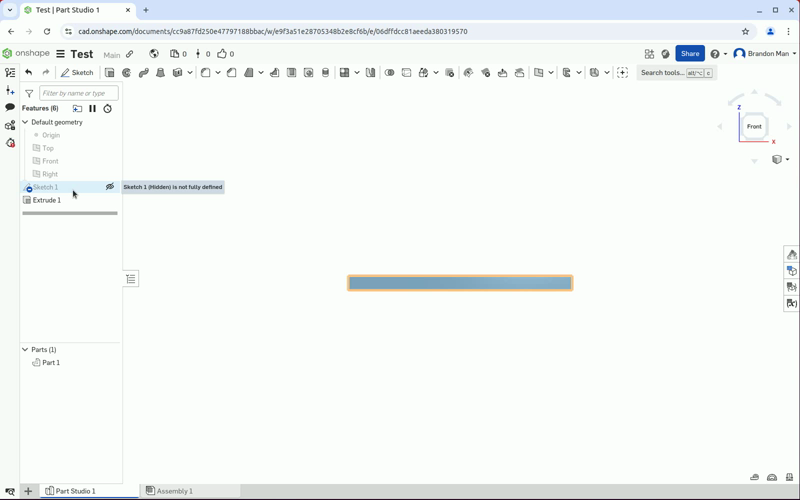
click(73, 189)
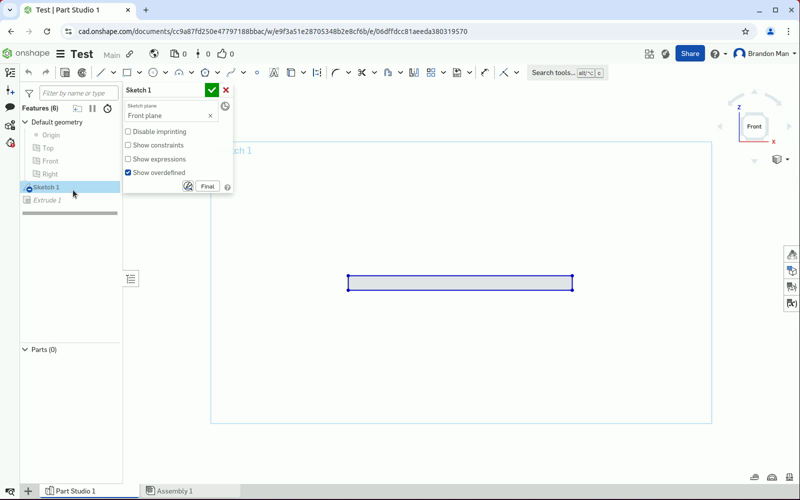
mouse_move(229, 92)
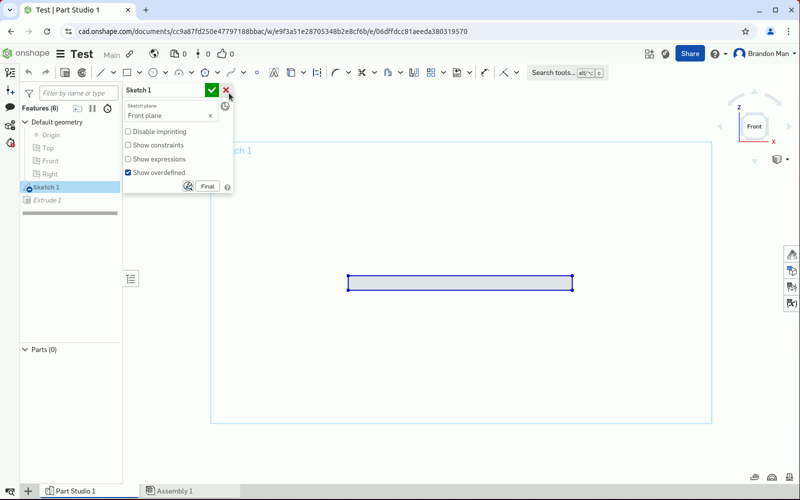
click(229, 92)
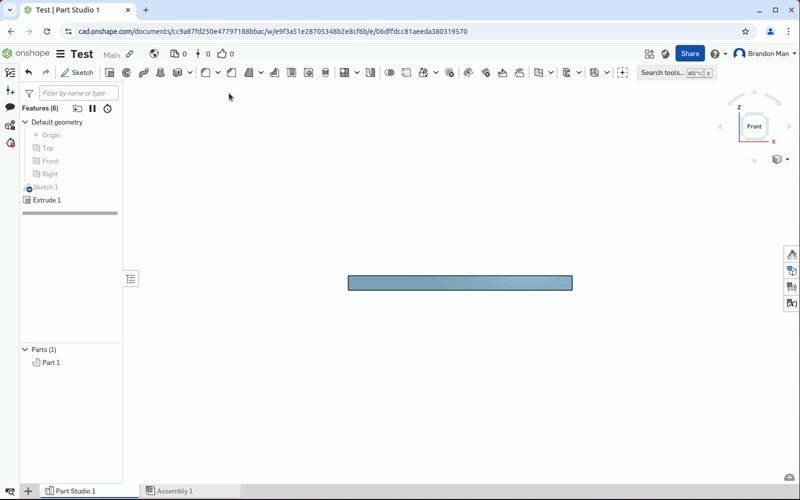
mouse_move(73, 352)
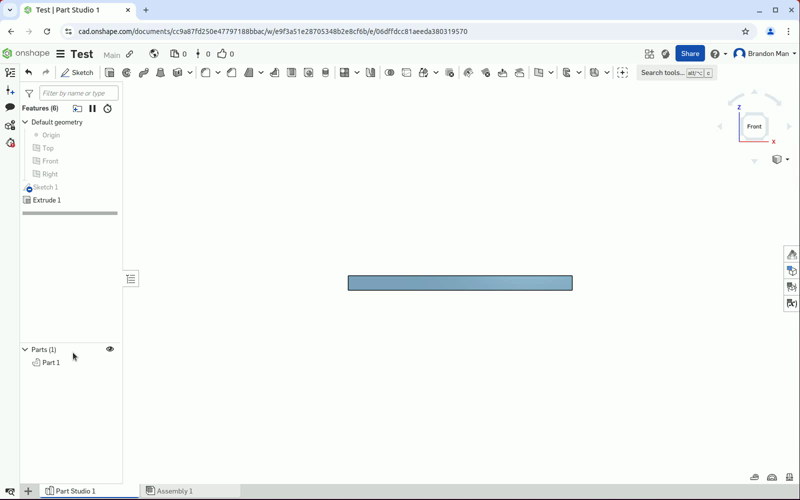
key(y)
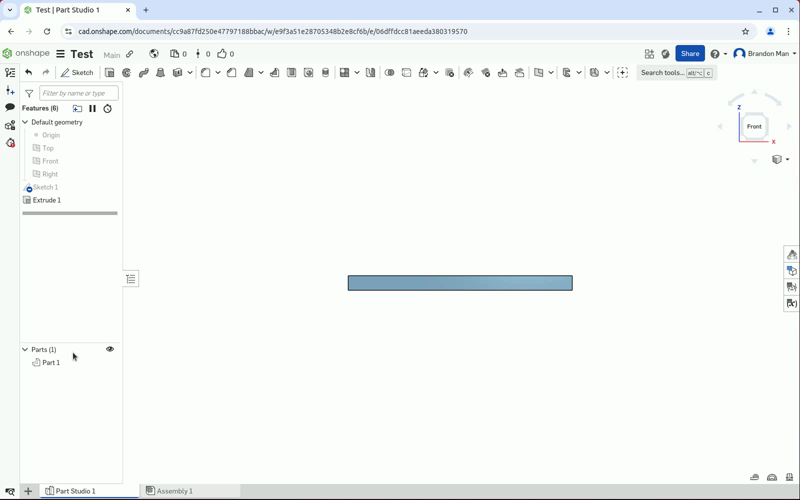
key(shift+p)
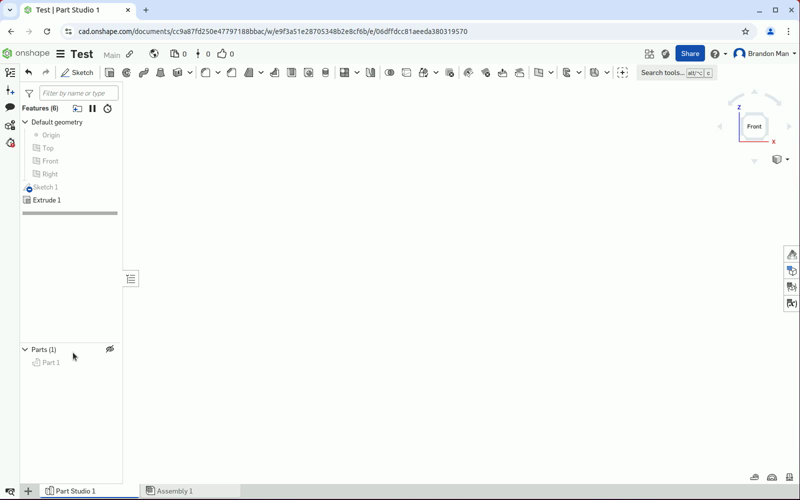
key(space)
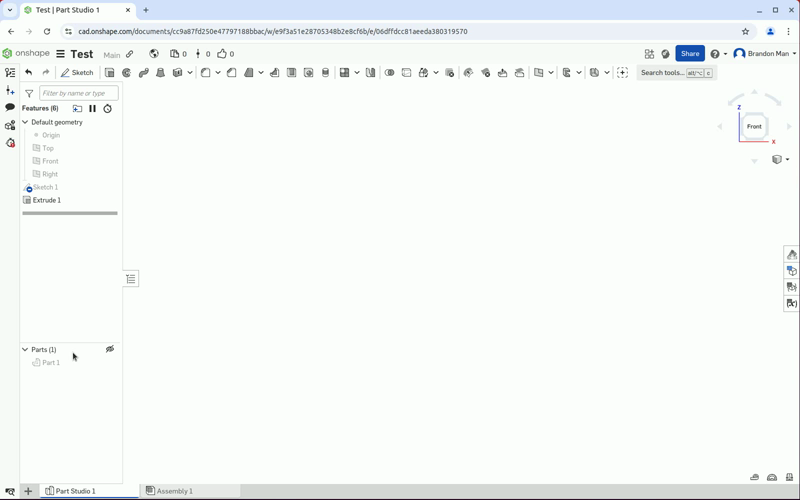
key_down(shift)
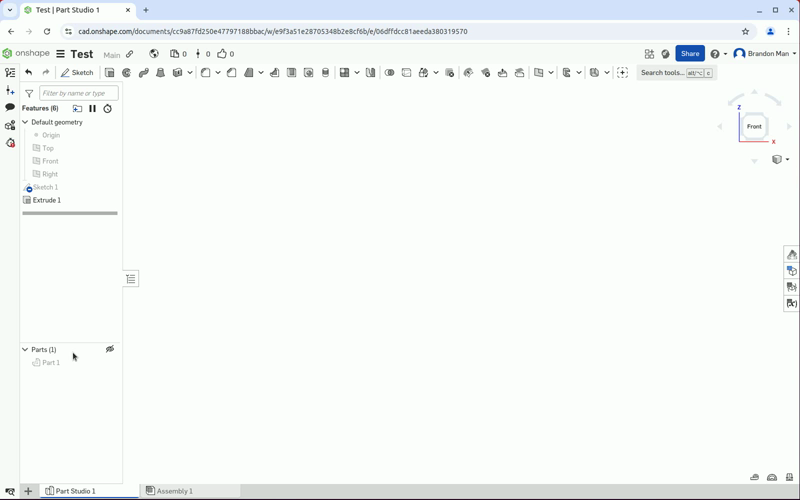
key(down)
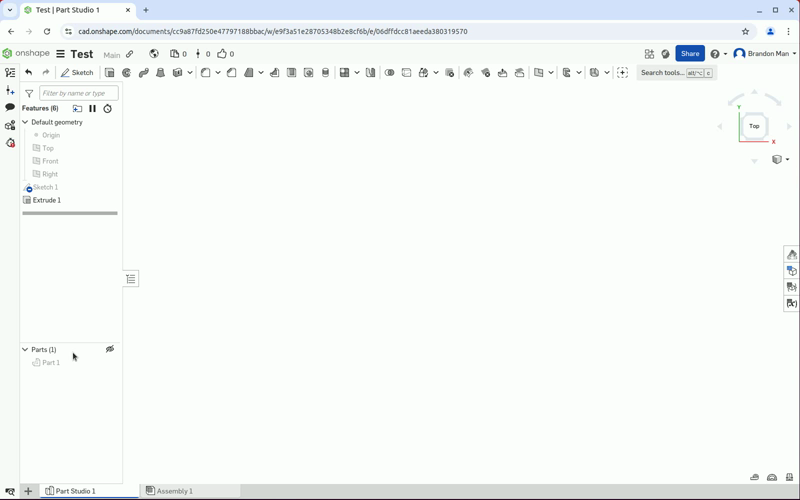
key_up(shift)
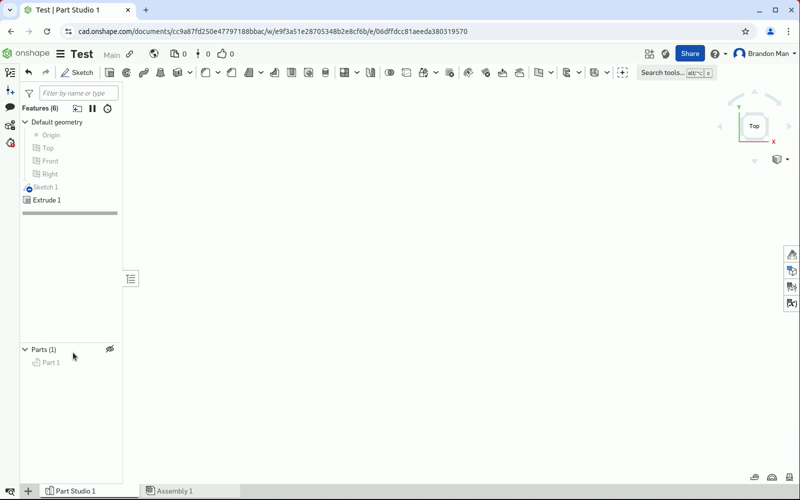
mouse_move(73, 352)
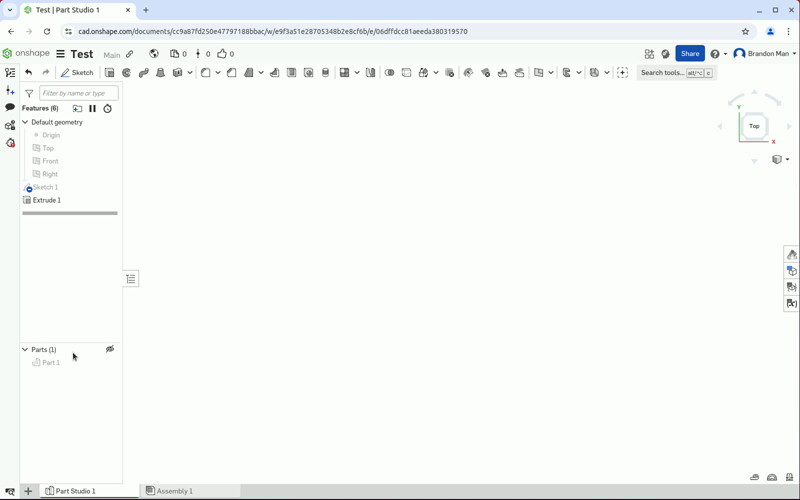
key(shift+y)
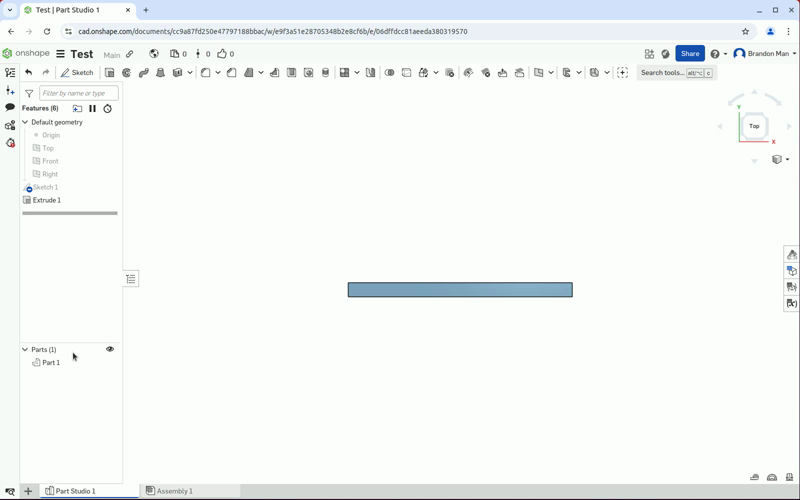
mouse_move(541, 75)
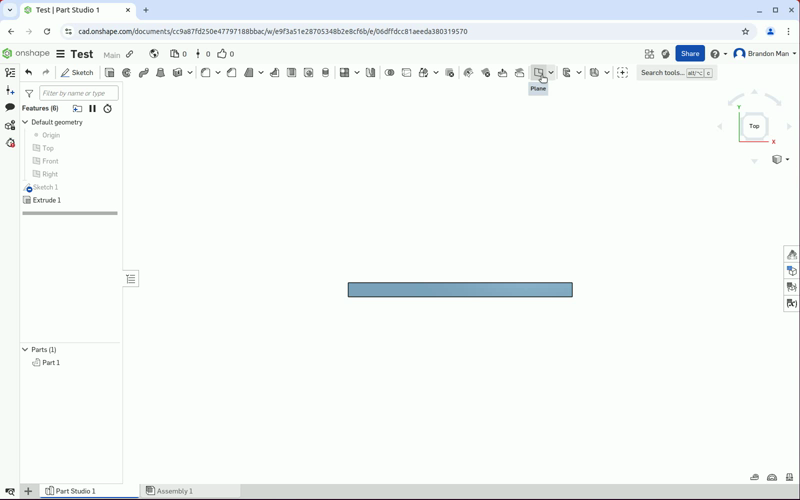
click(541, 75)
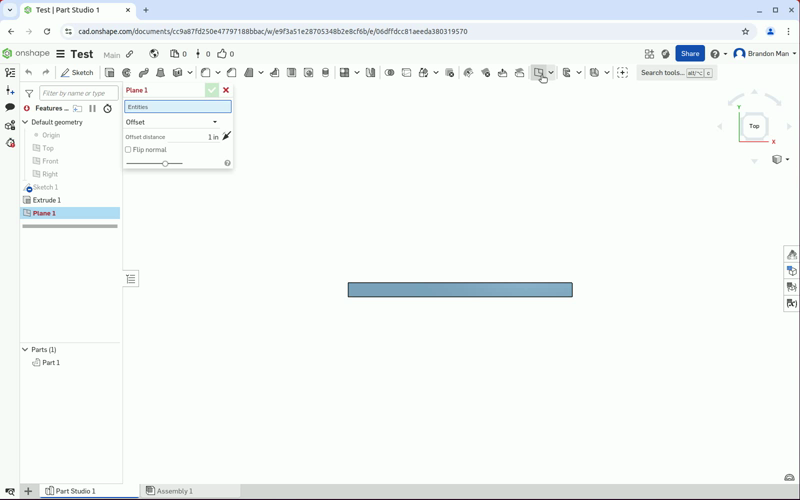
mouse_move(73, 150)
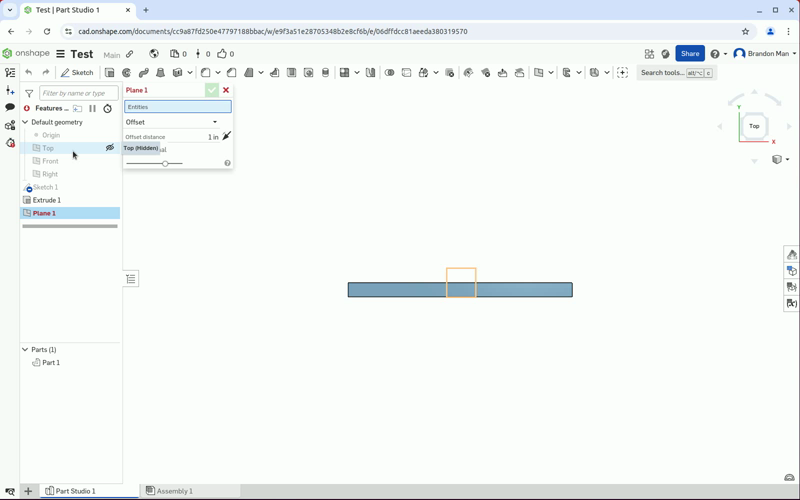
click(73, 150)
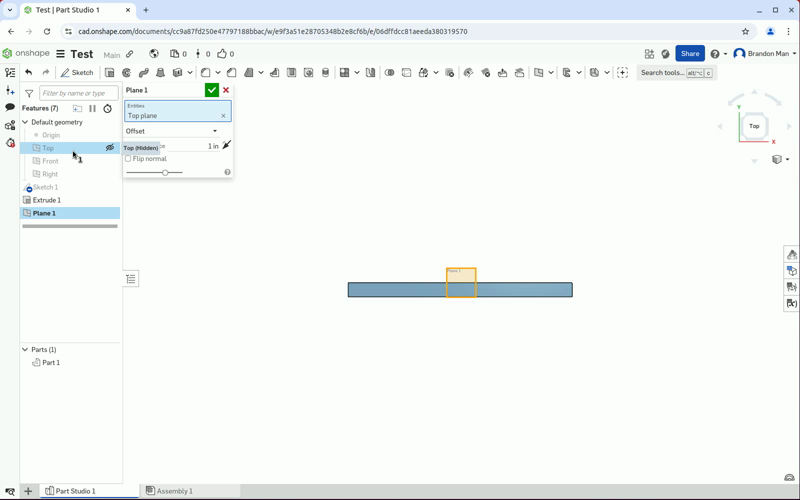
key(tab, 2)
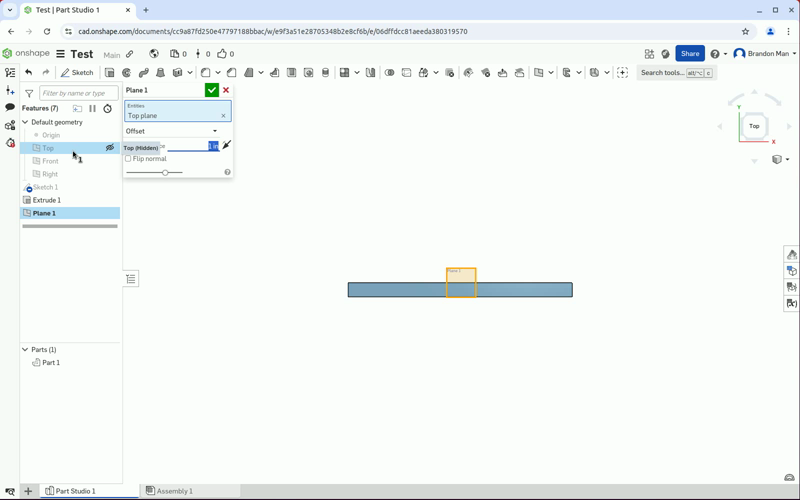
text(1.448)
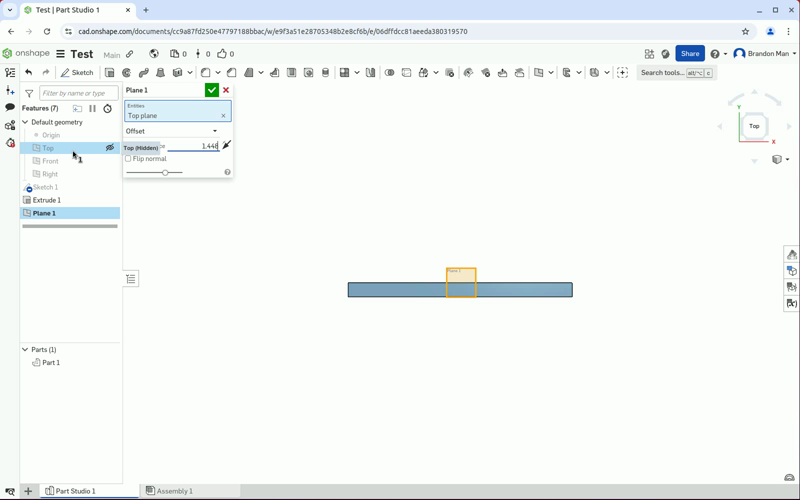
key(enter, 2)
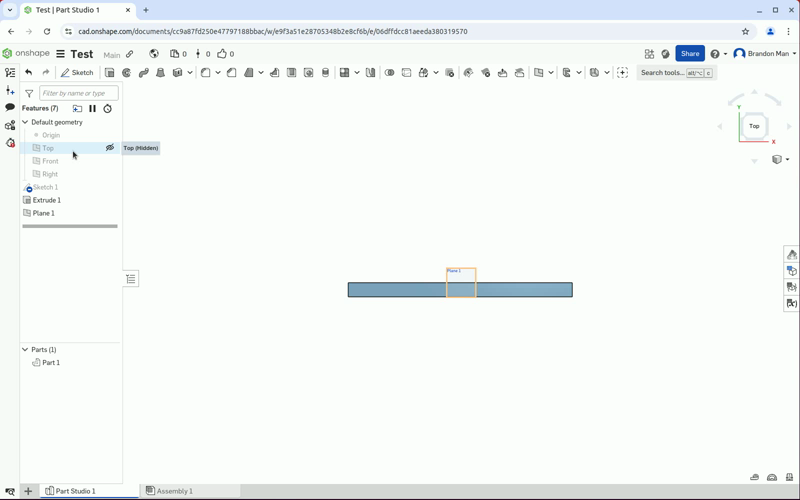
key(shift+s)
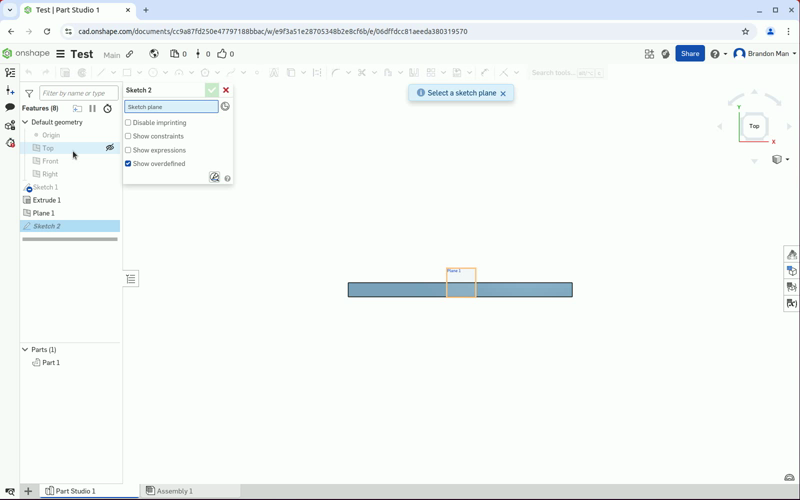
mouse_move(73, 215)
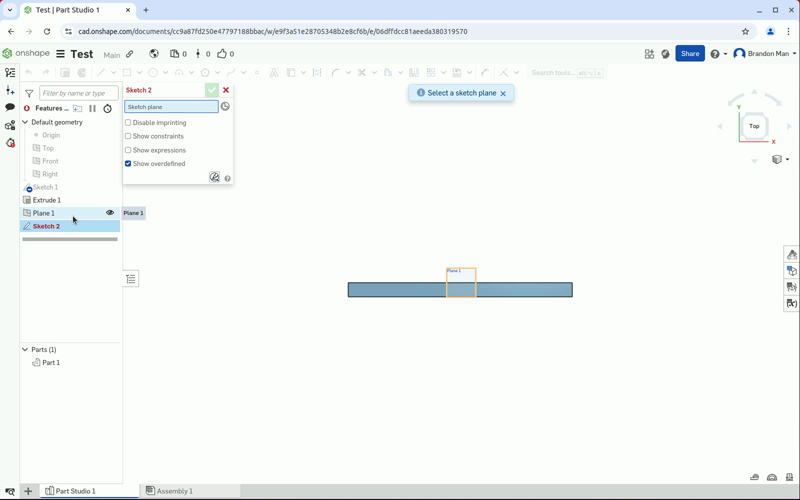
click(73, 215)
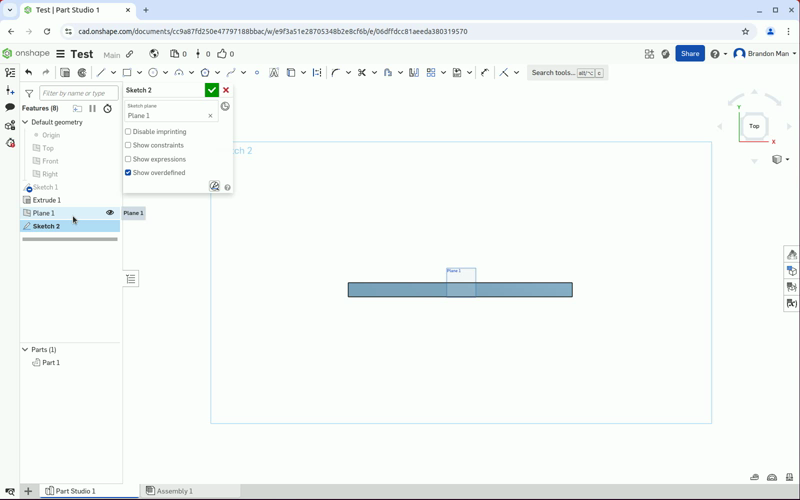
mouse_move(73, 352)
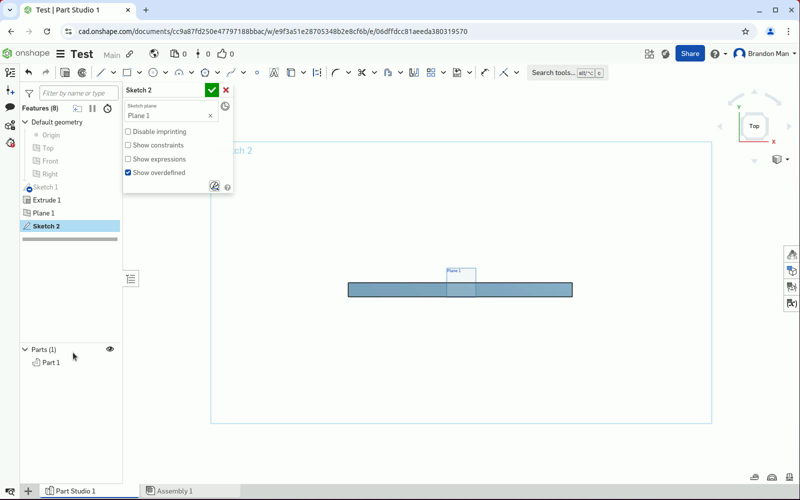
key(y)
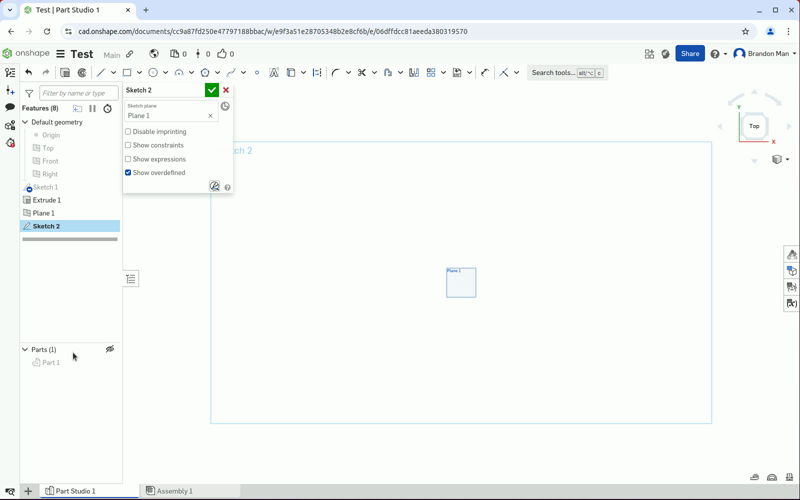
key(l)
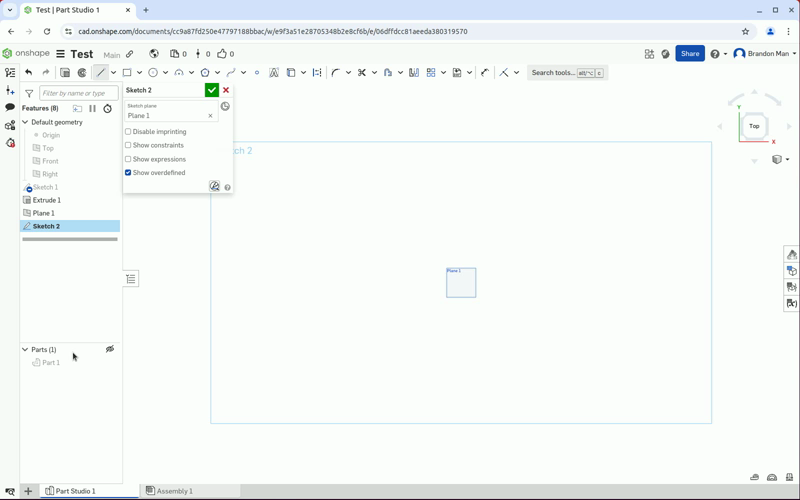
key_down(shift)
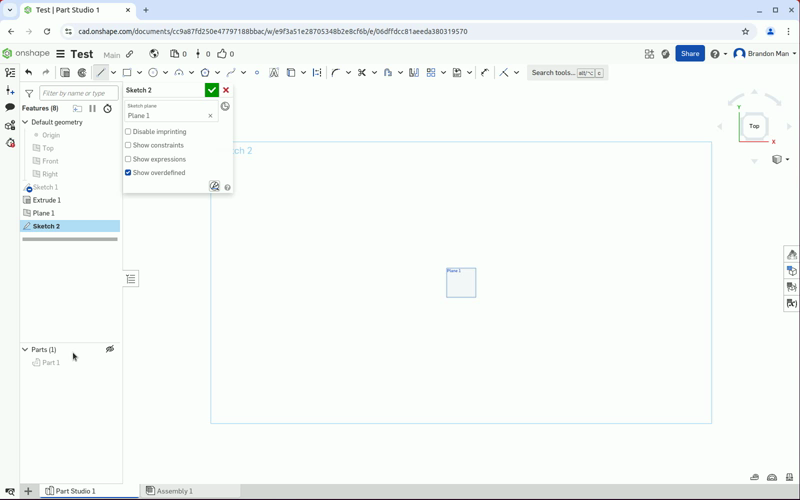
mouse_move(570, 297)
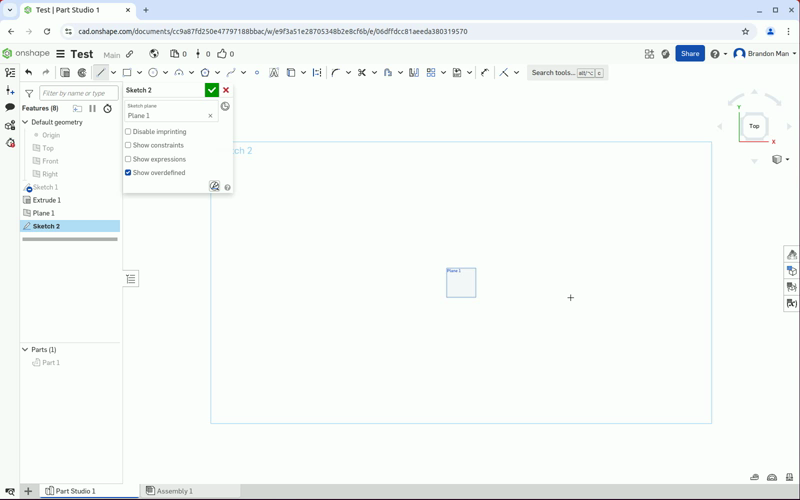
click(570, 297)
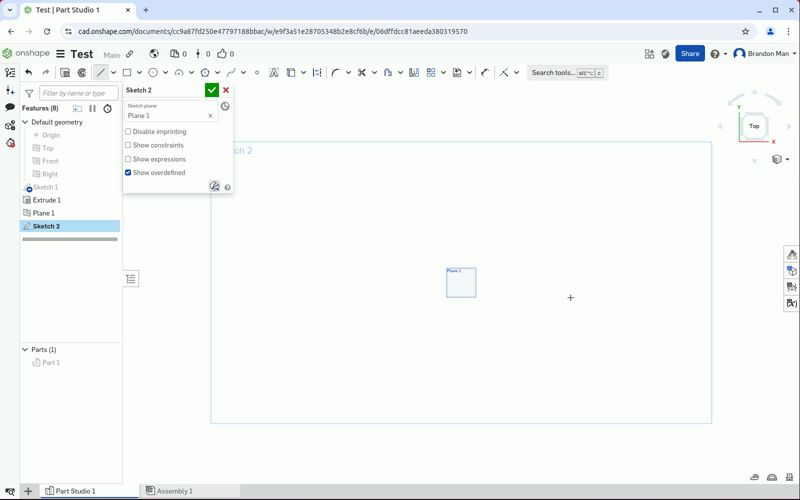
key_up(shift)
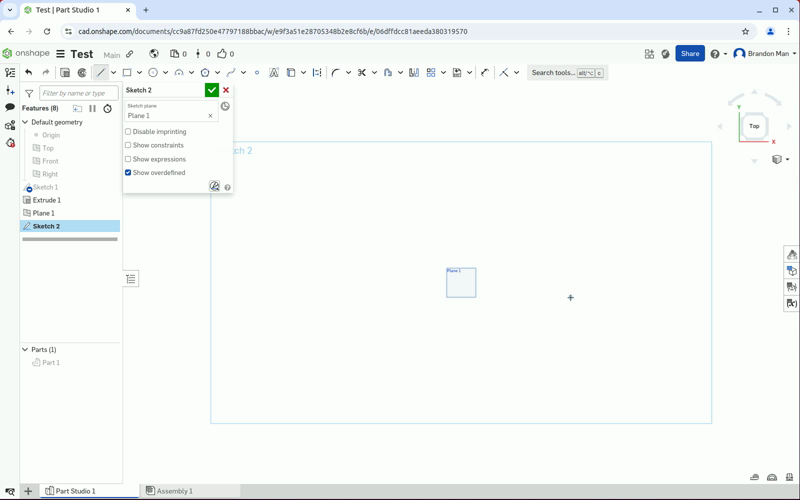
key_down(shift)
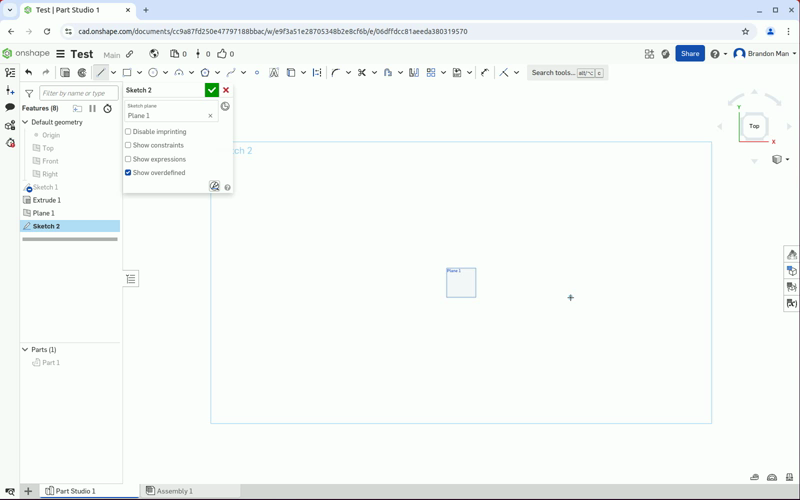
mouse_move(589, 297)
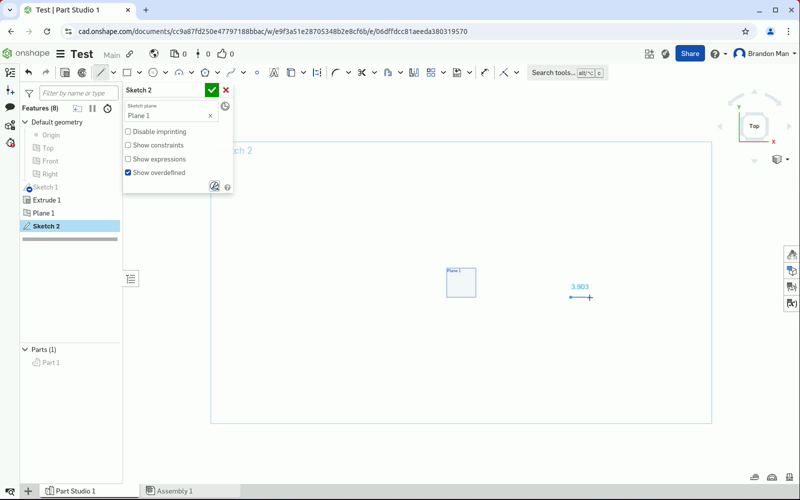
mouse_move(573, 297)
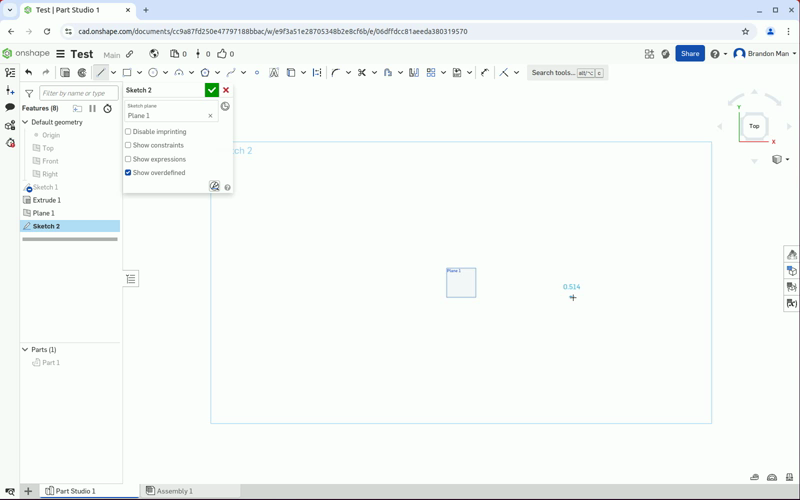
scroll(6)
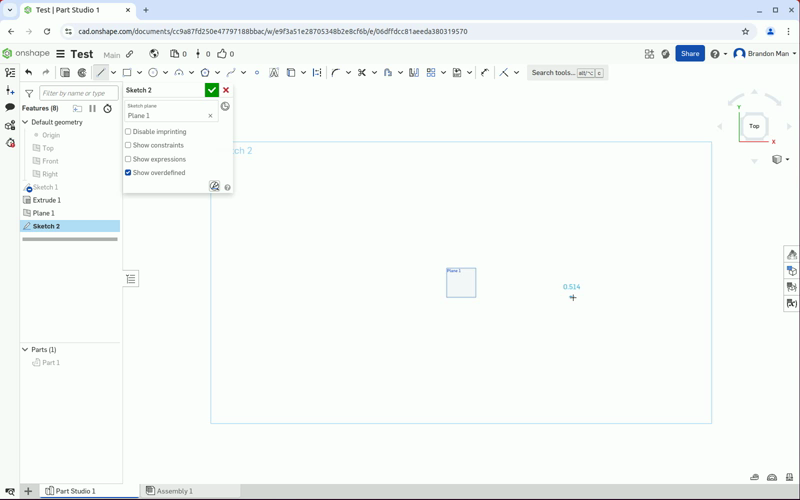
scroll(6)
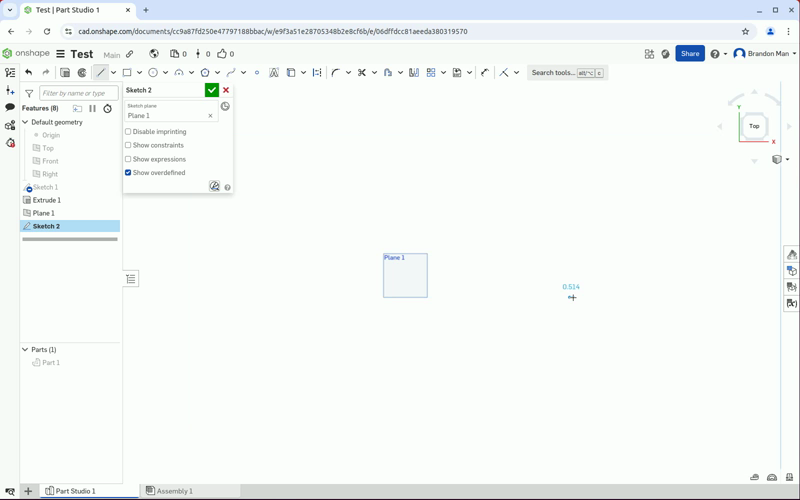
scroll(6)
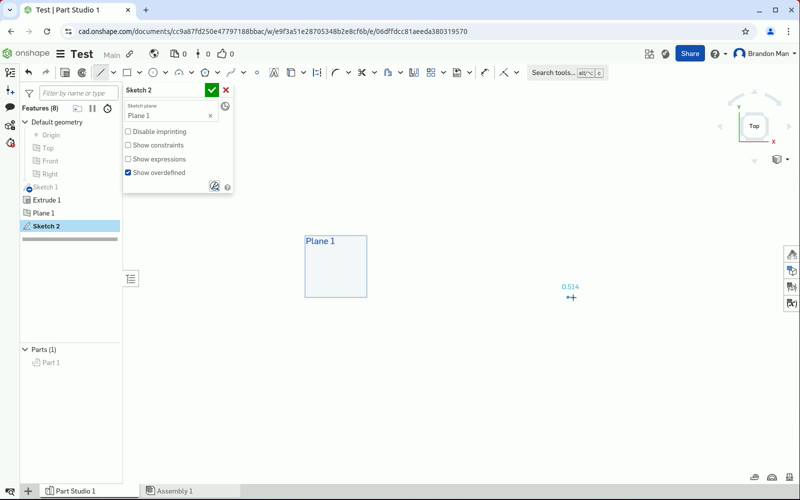
scroll(6)
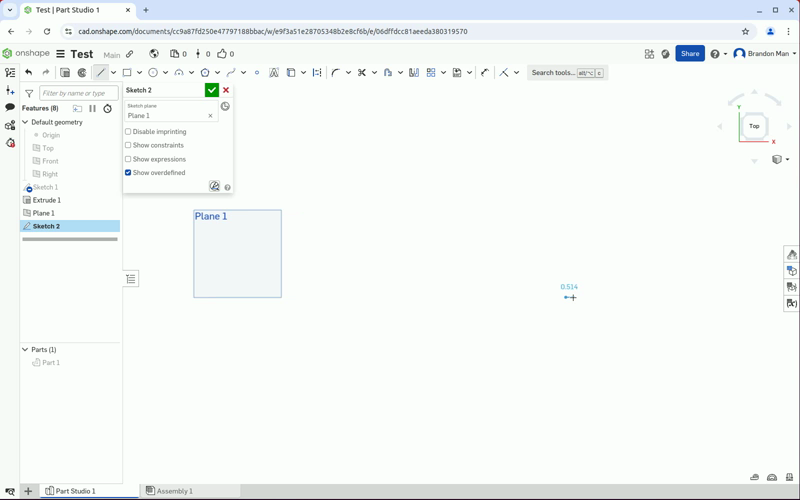
scroll(6)
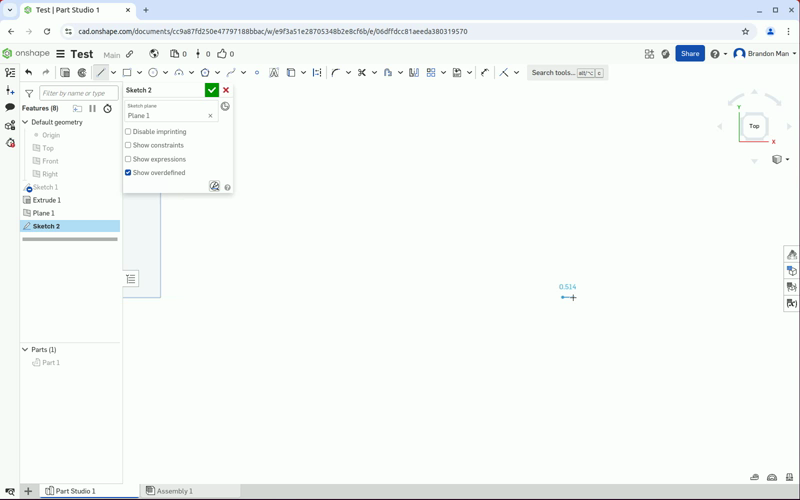
scroll(6)
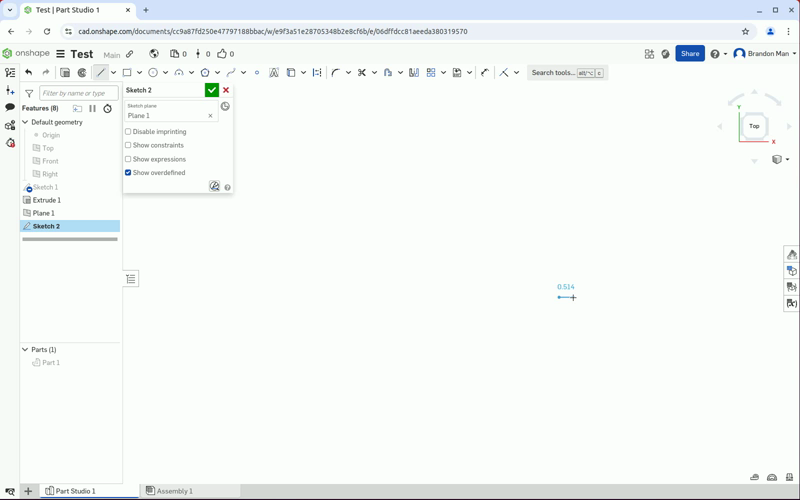
scroll(6)
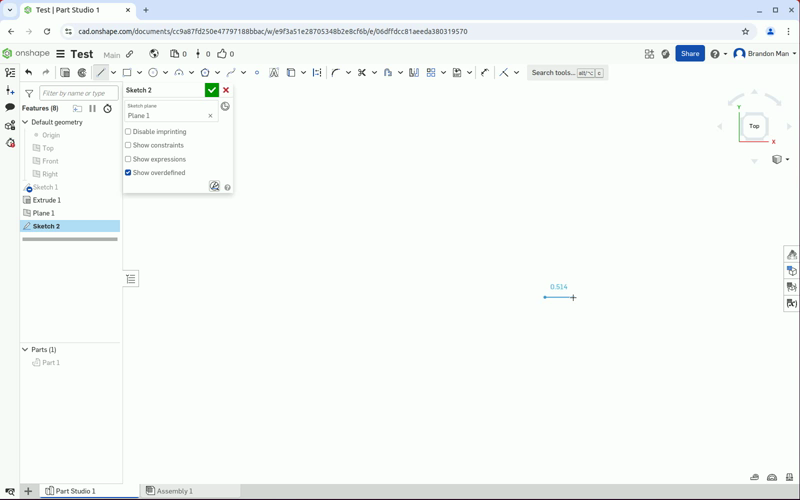
click(573, 297)
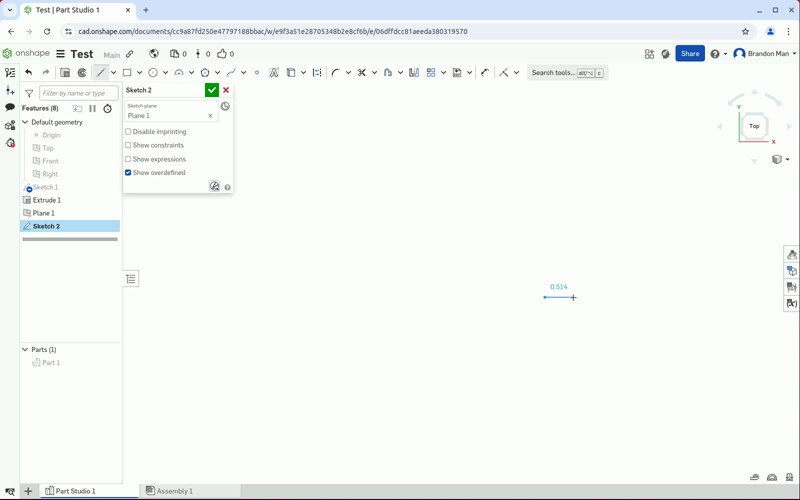
scroll(-6)
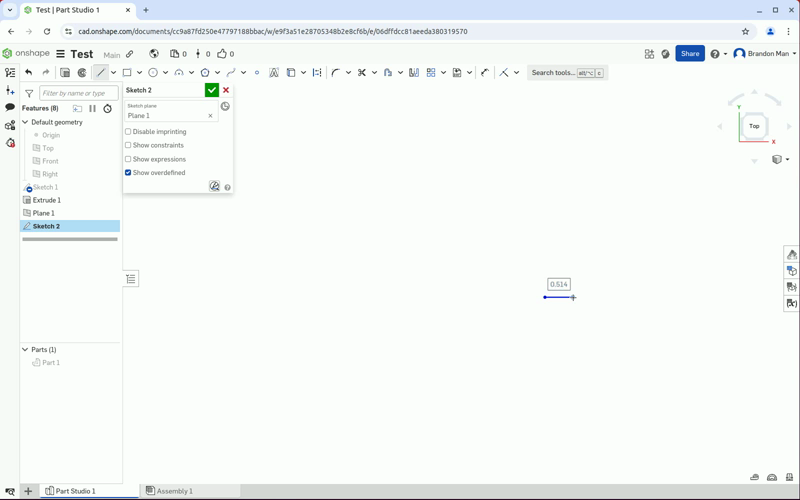
scroll(-6)
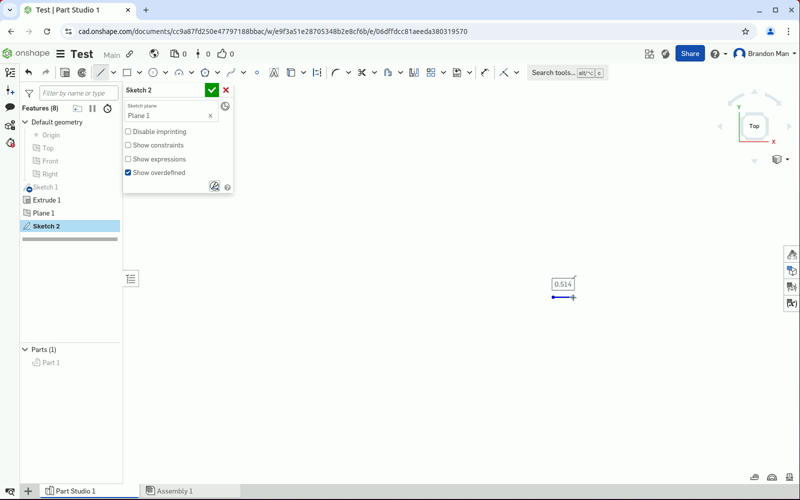
scroll(-6)
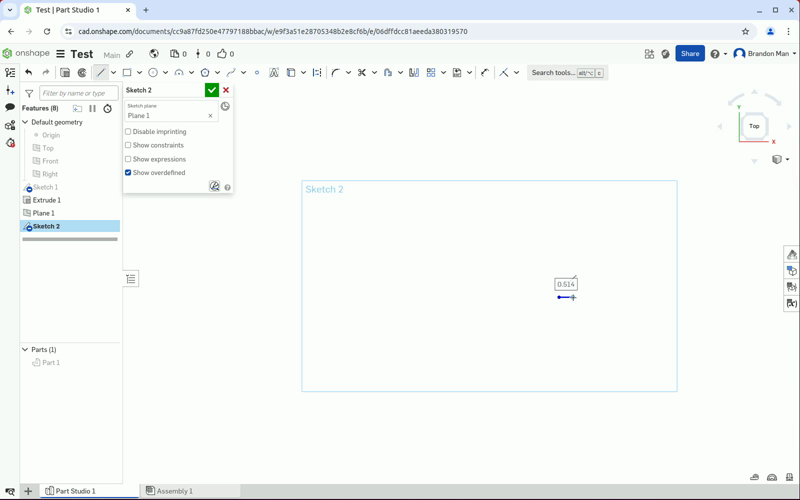
scroll(-6)
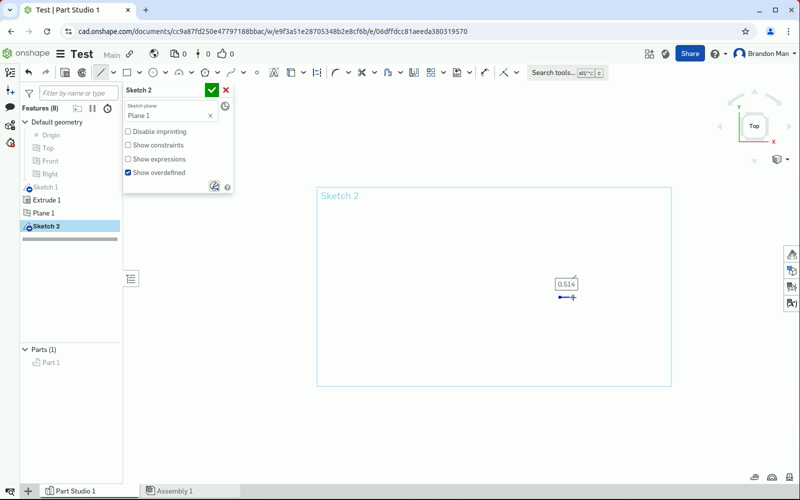
scroll(-6)
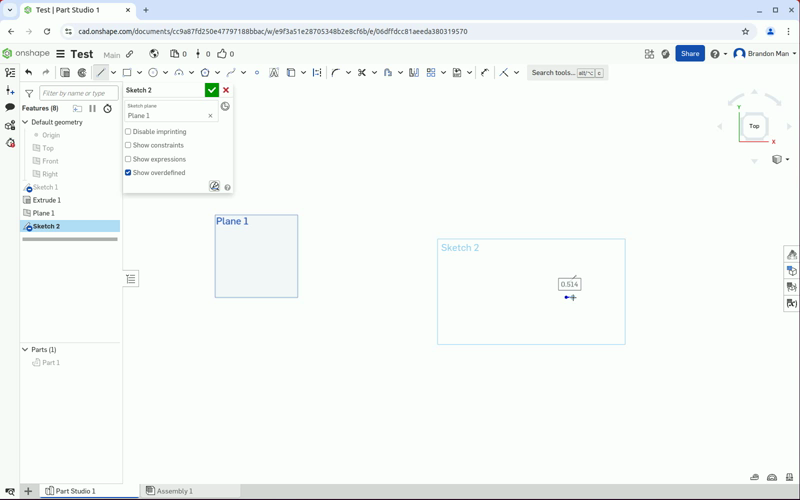
scroll(-6)
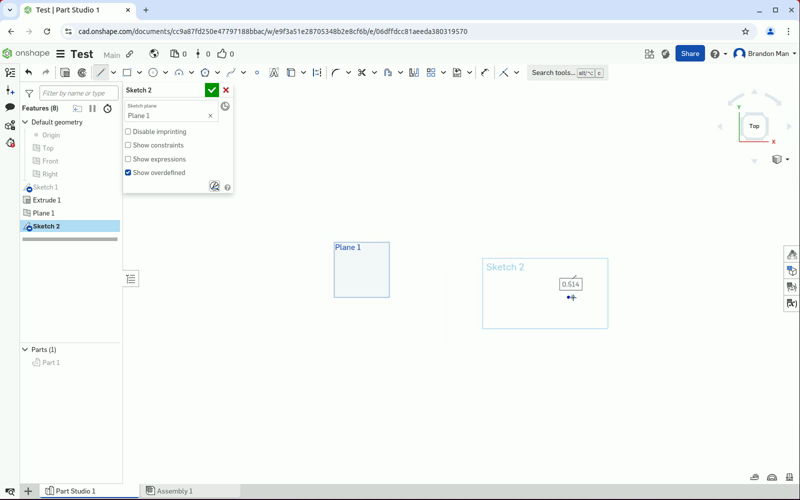
scroll(-6)
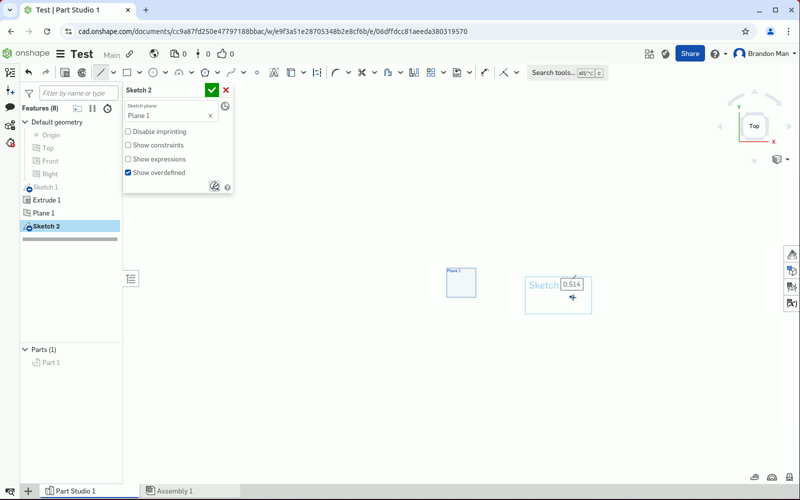
key_up(shift)
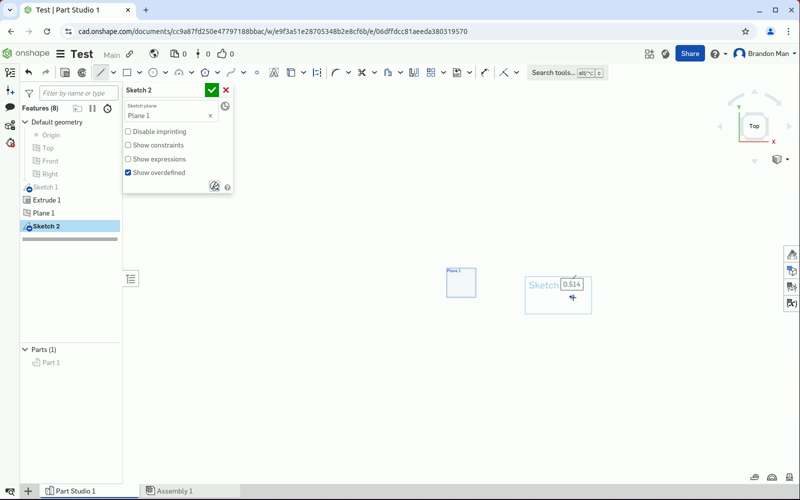
key_down(shift)
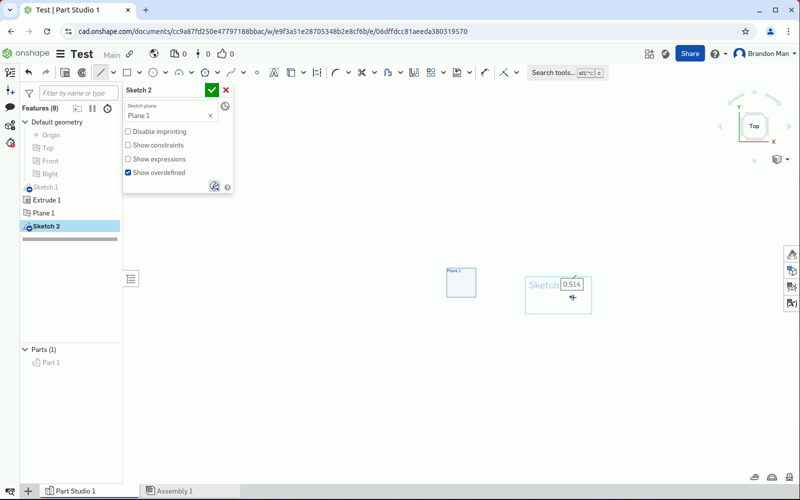
mouse_move(589, 297)
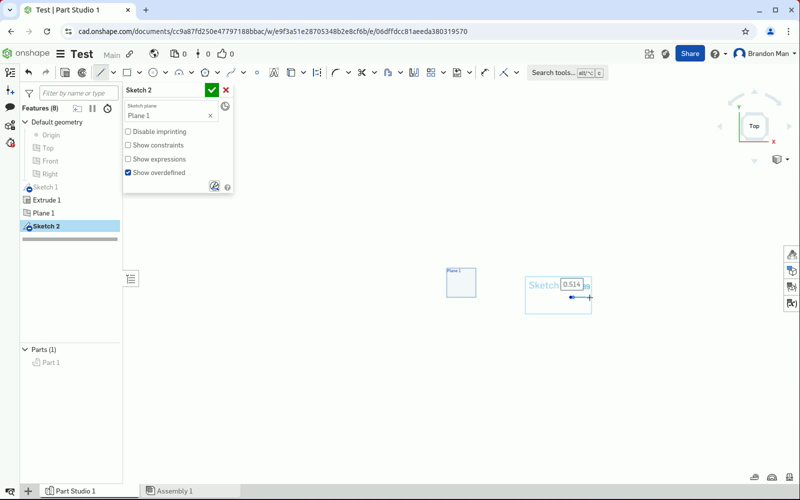
mouse_move(573, 282)
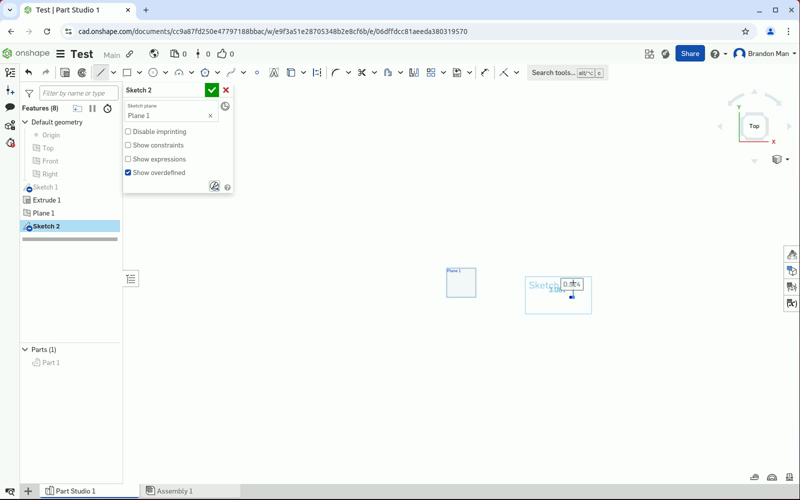
click(573, 282)
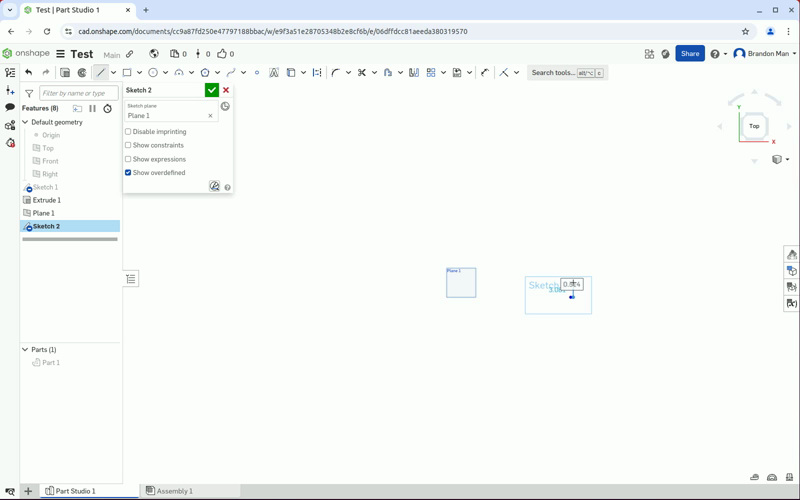
key_up(shift)
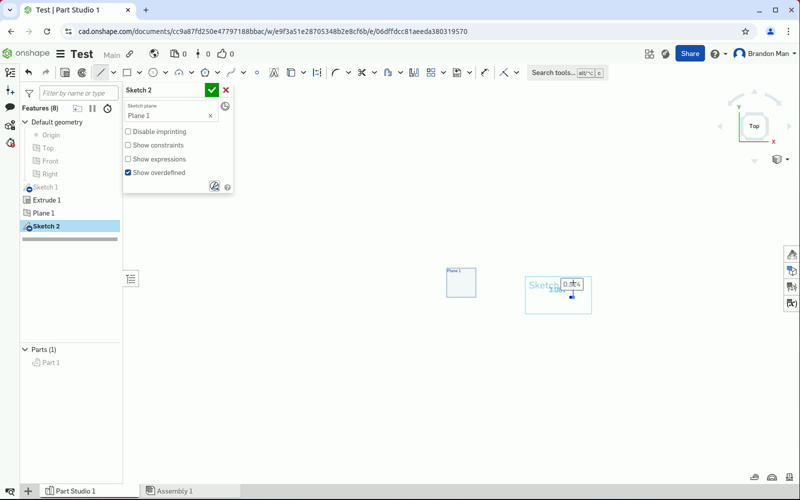
key_down(shift)
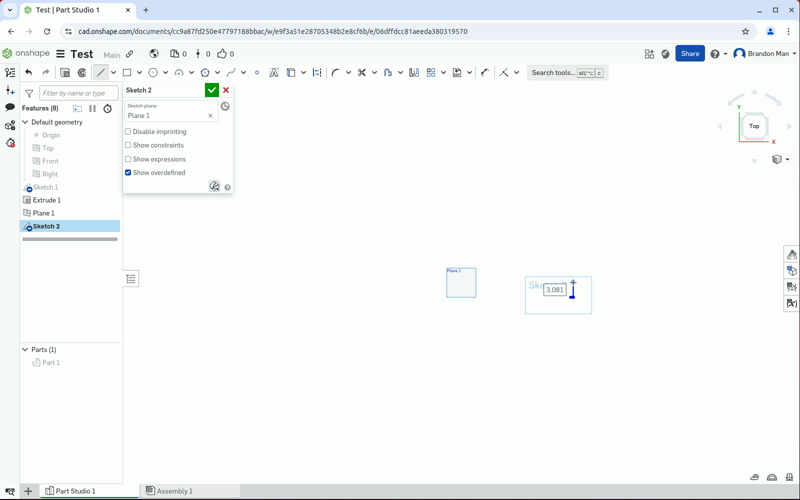
mouse_move(589, 282)
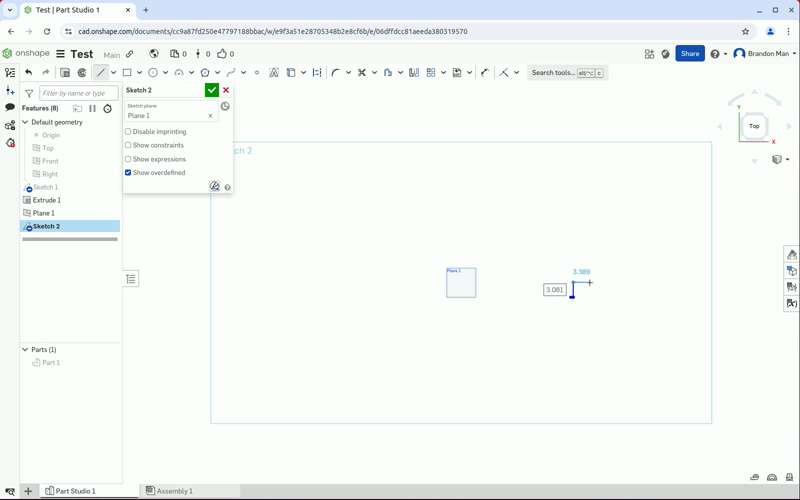
mouse_move(570, 282)
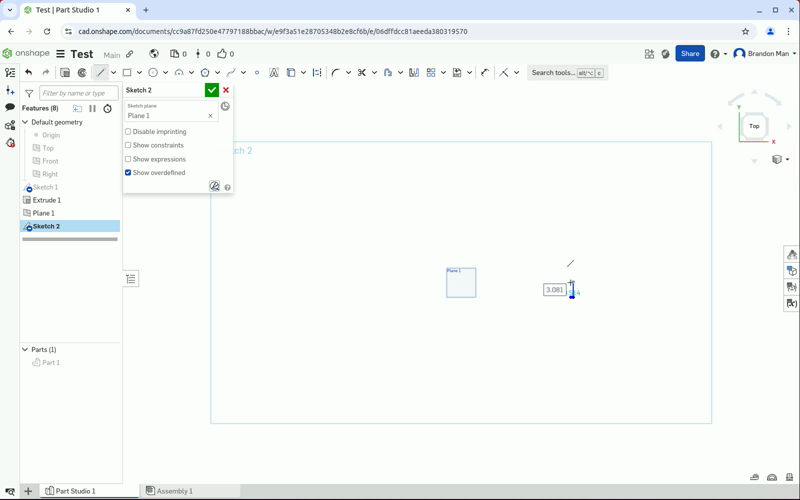
scroll(6)
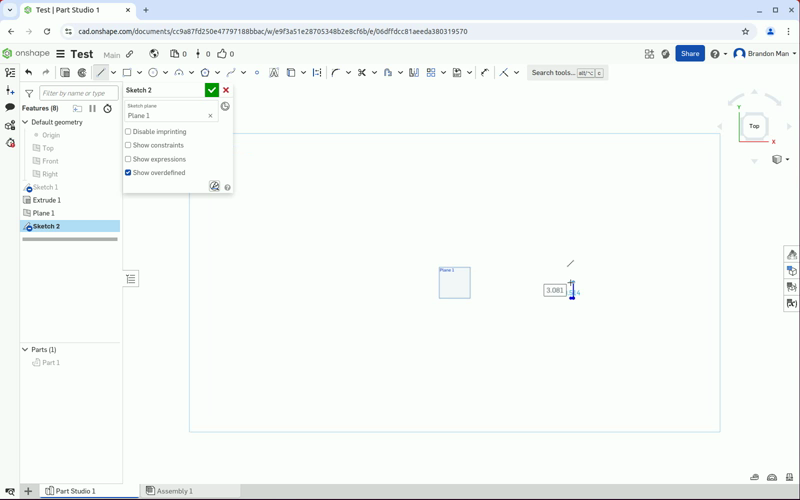
scroll(6)
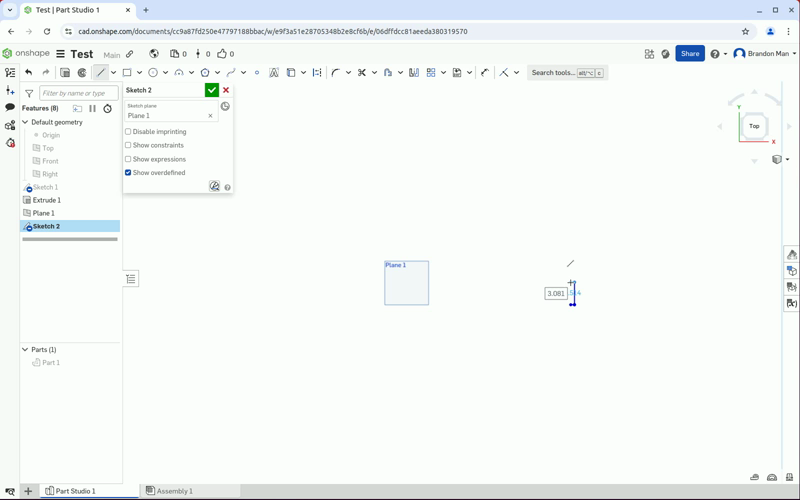
scroll(6)
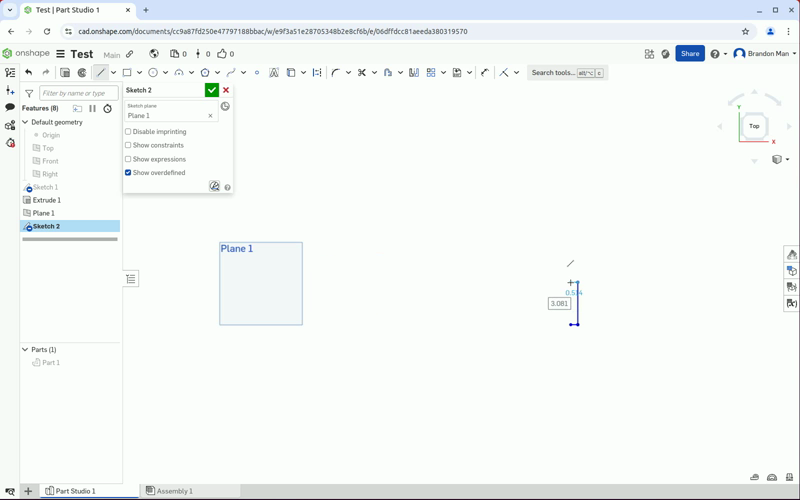
scroll(6)
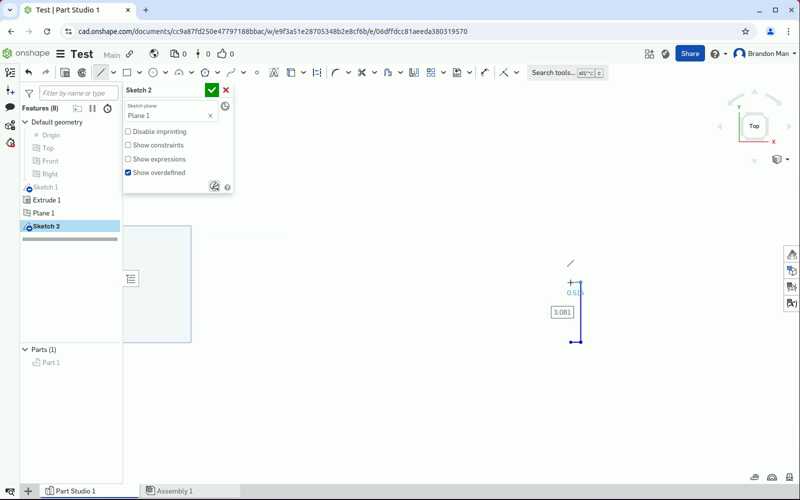
scroll(6)
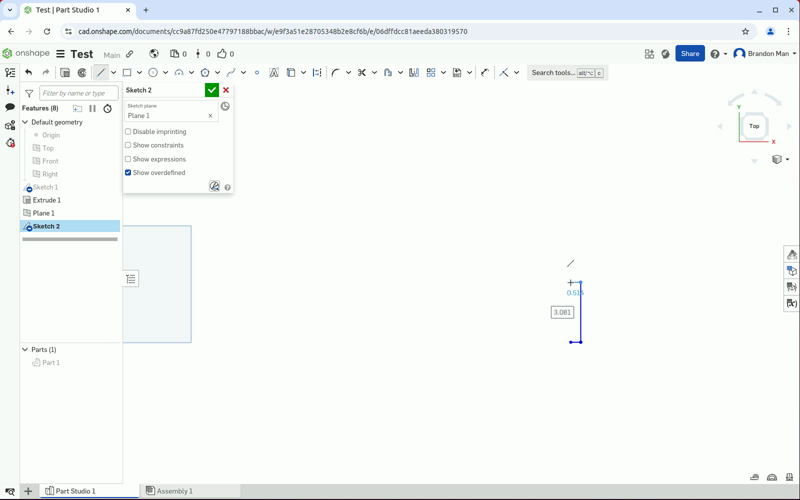
scroll(6)
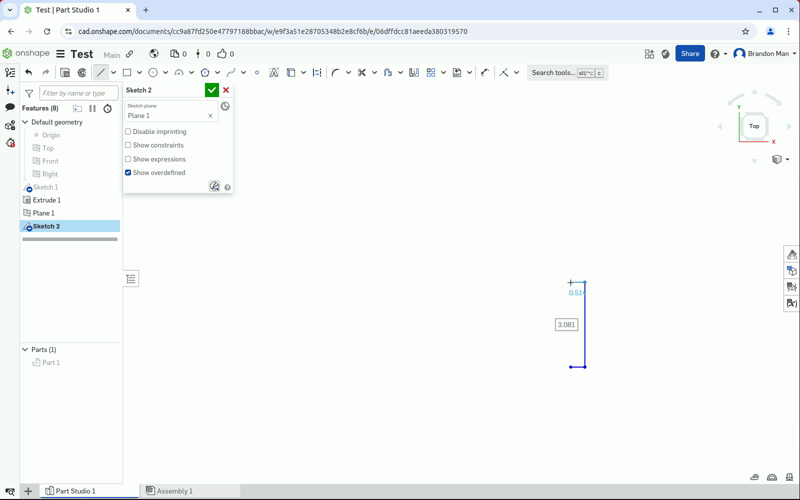
scroll(6)
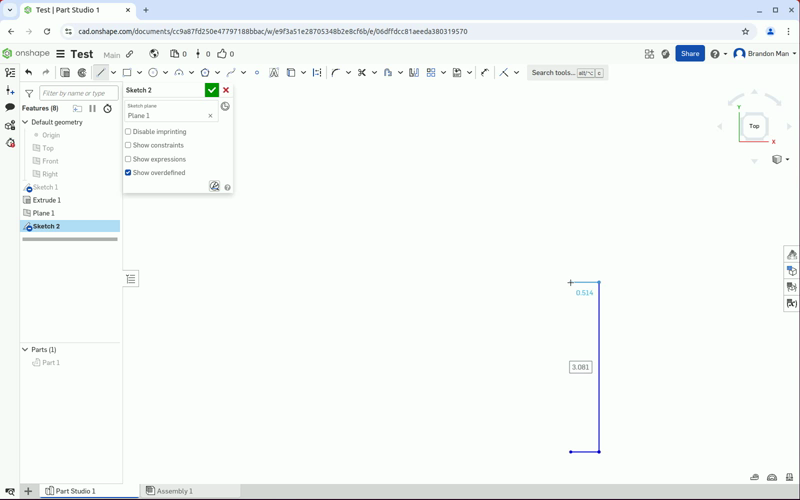
click(570, 282)
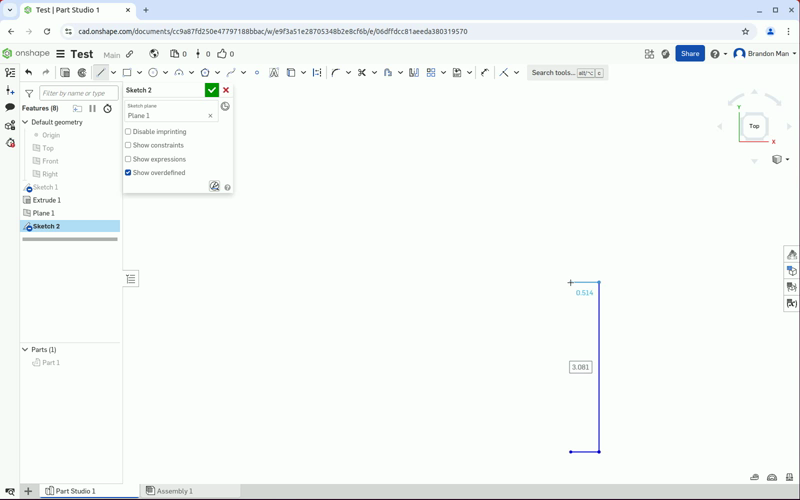
scroll(-6)
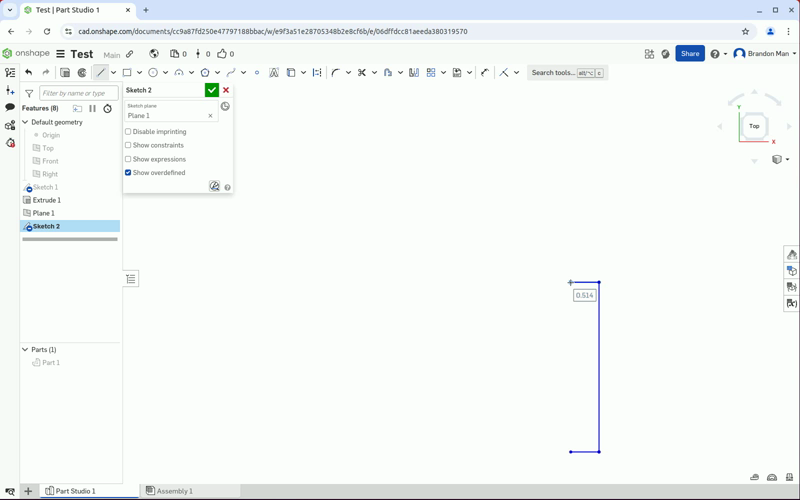
scroll(-6)
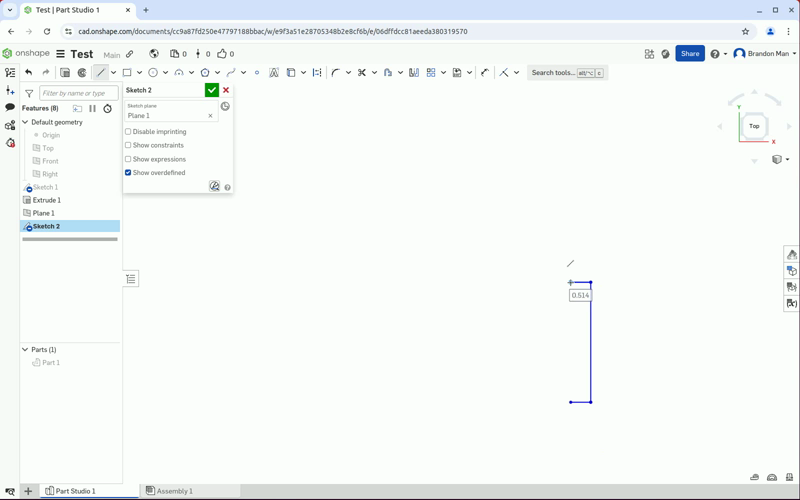
scroll(-6)
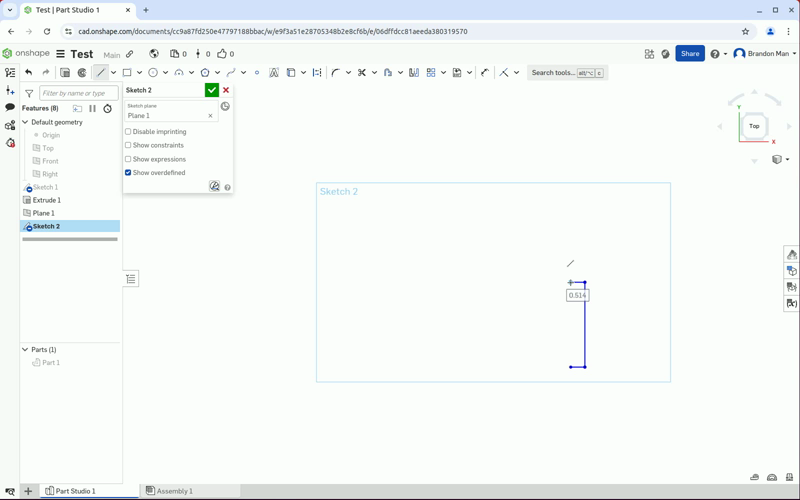
scroll(-6)
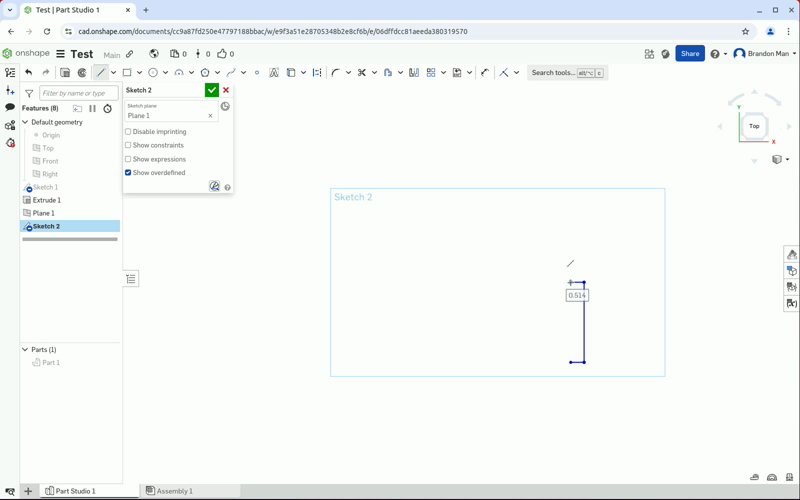
scroll(-6)
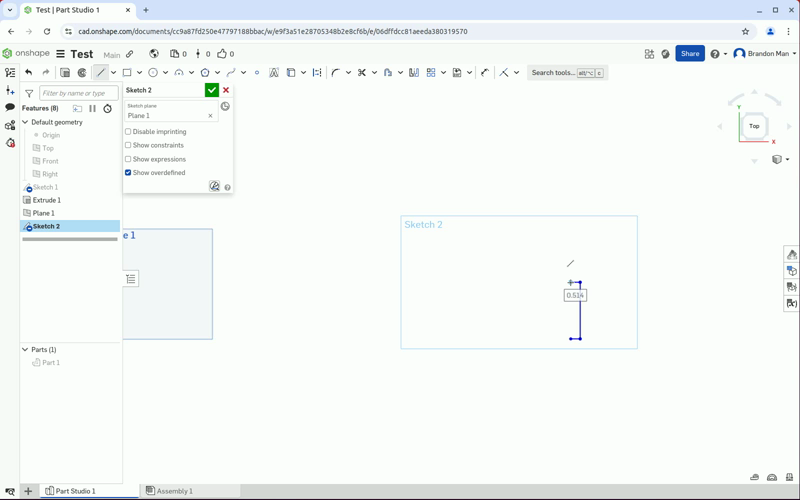
scroll(-6)
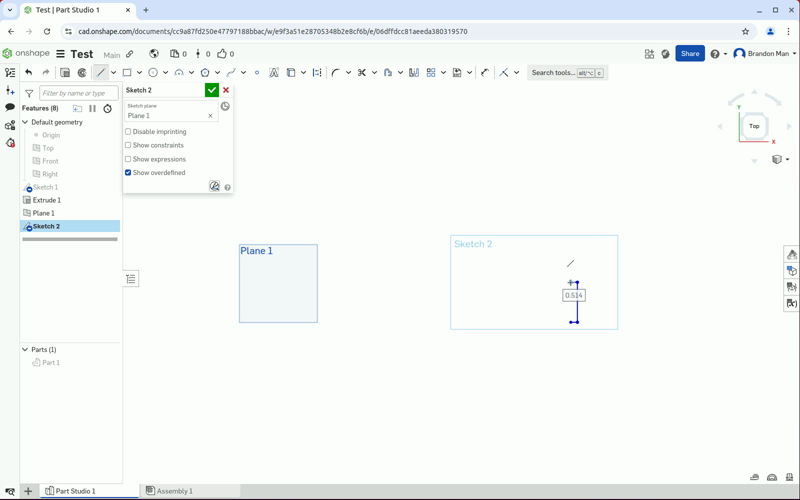
scroll(-6)
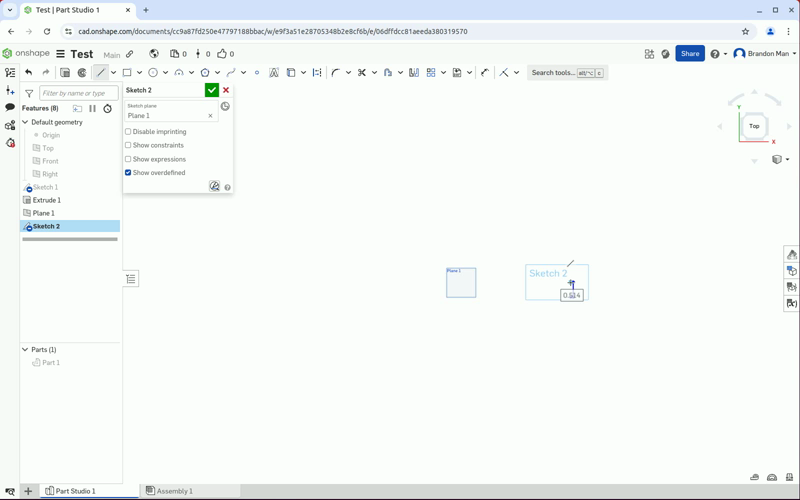
key_up(shift)
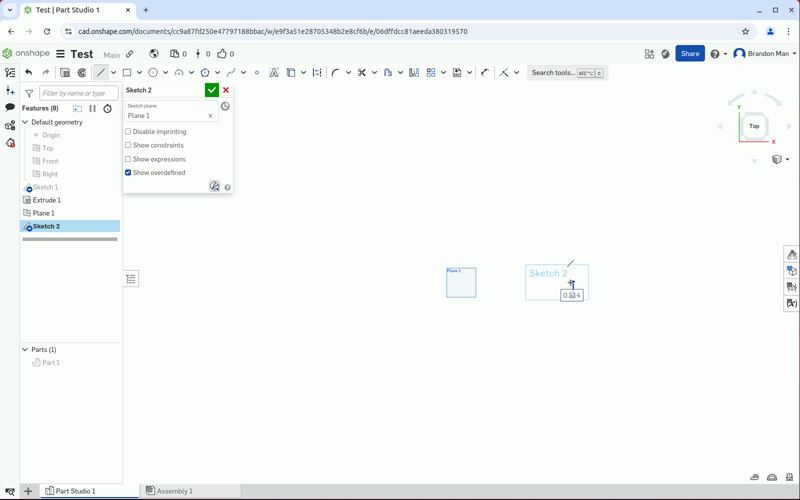
mouse_move(589, 282)
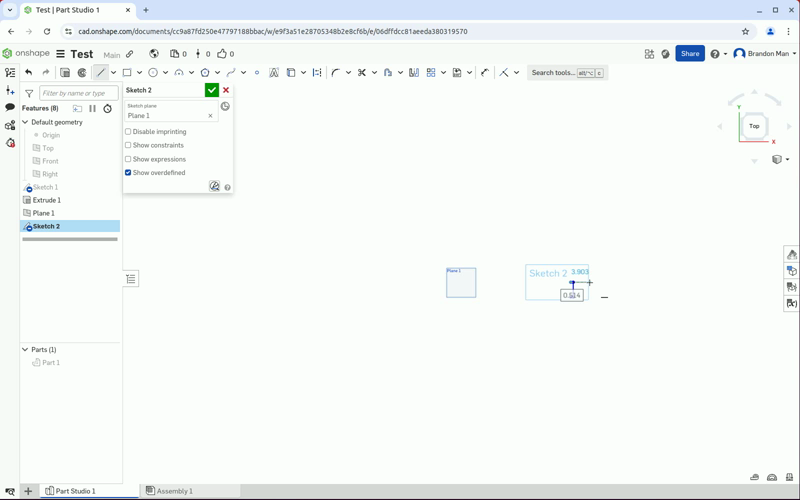
key_down(shift)
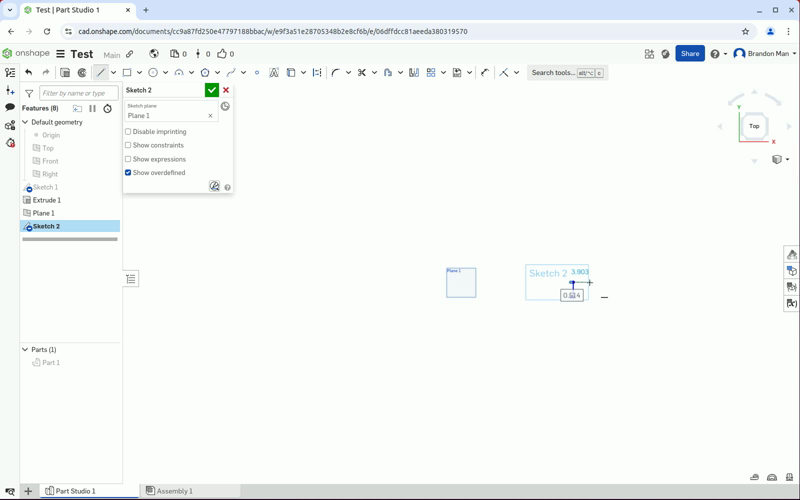
mouse_move(570, 297)
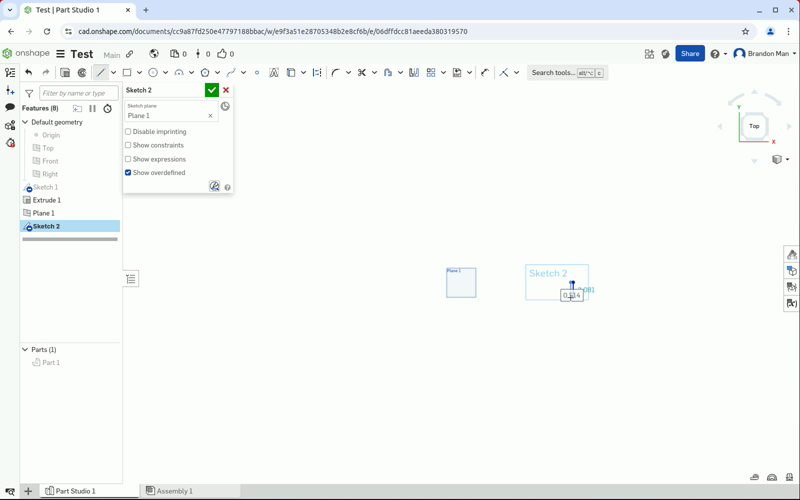
scroll(6)
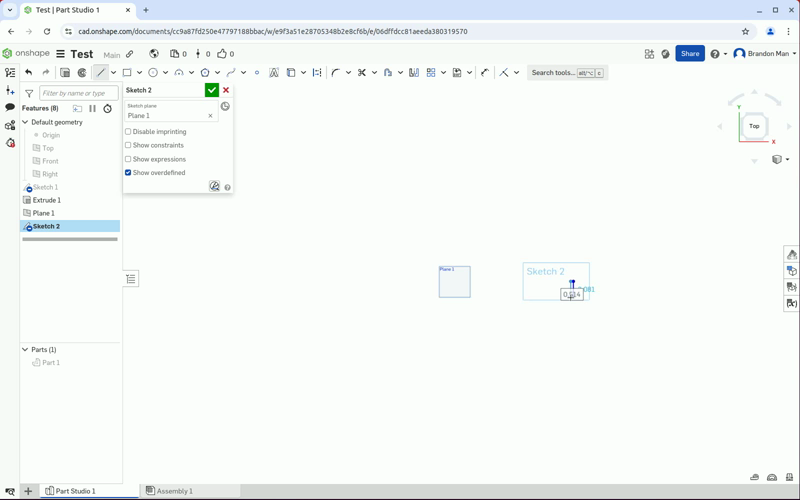
scroll(6)
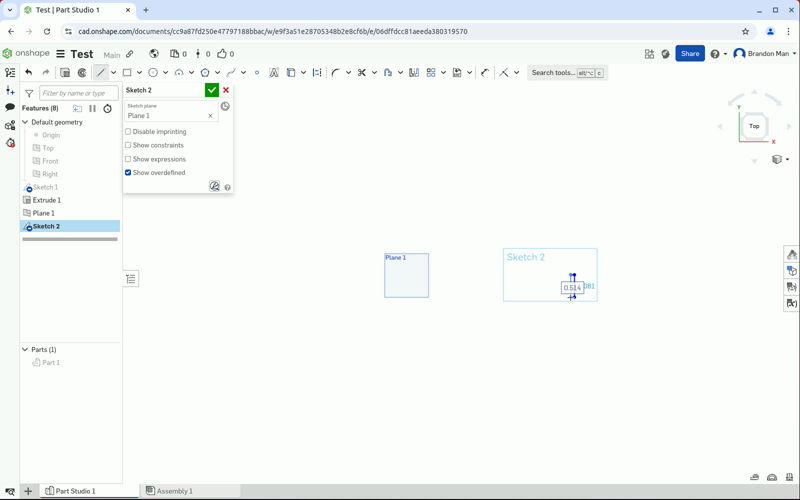
scroll(6)
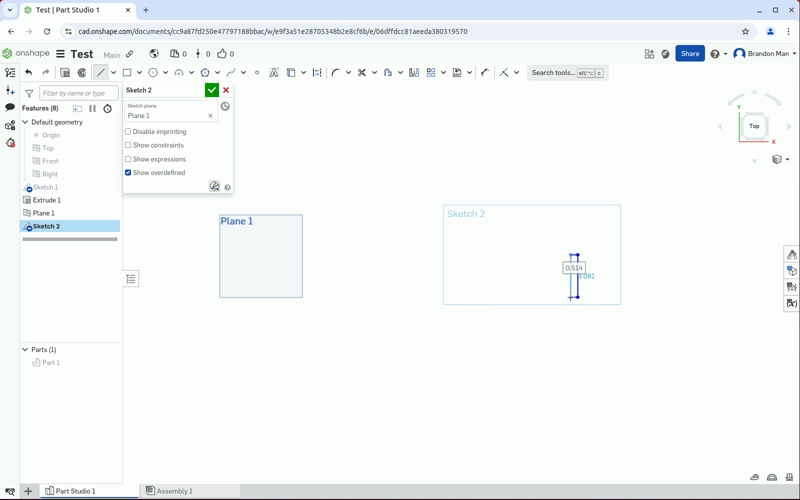
scroll(6)
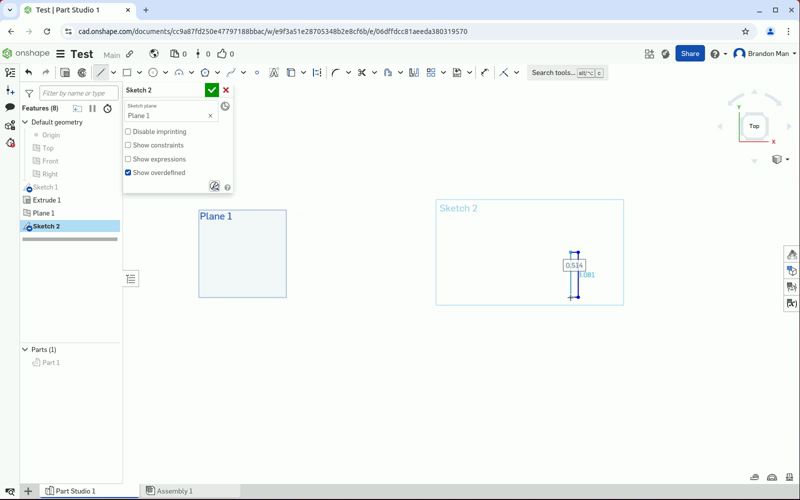
scroll(6)
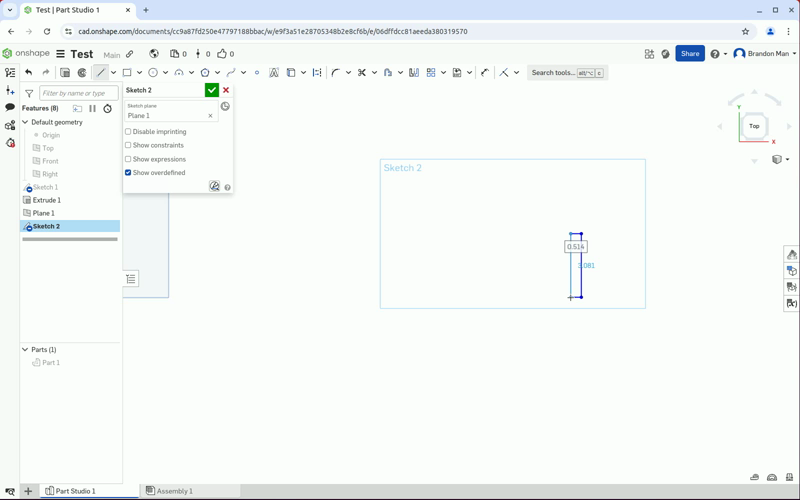
scroll(6)
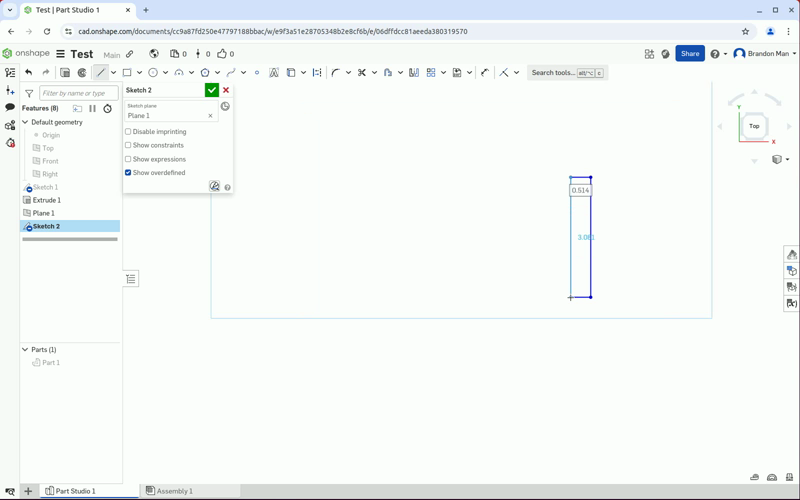
scroll(6)
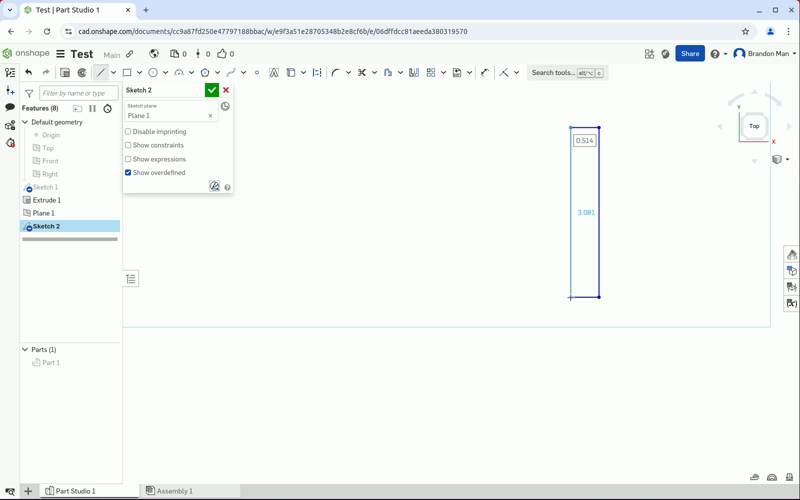
key_up(shift)
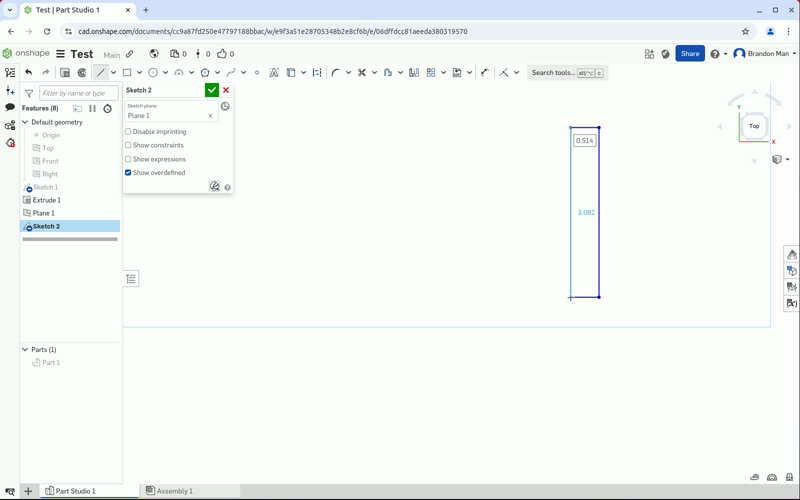
click(570, 297)
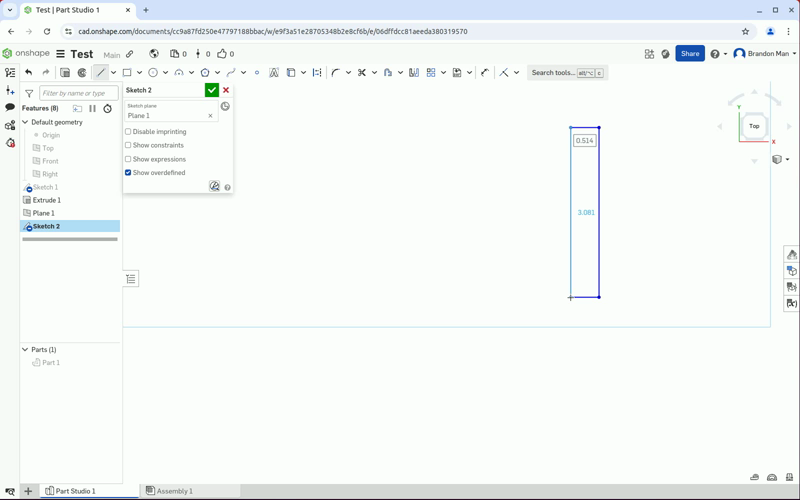
scroll(-6)
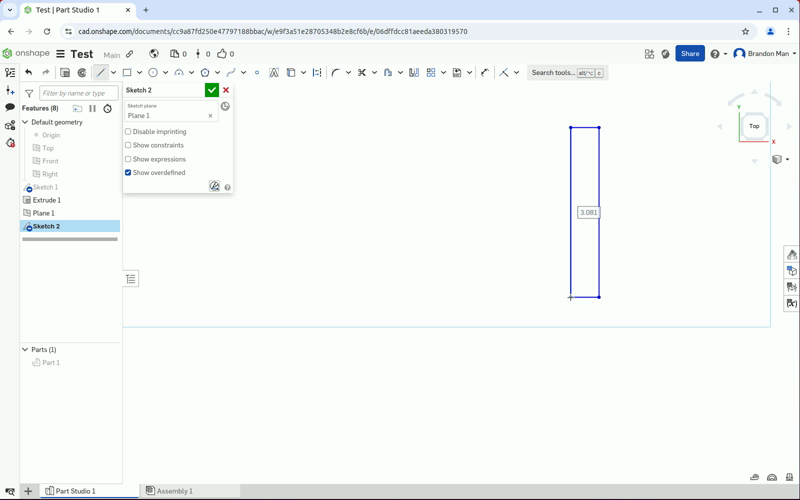
scroll(-6)
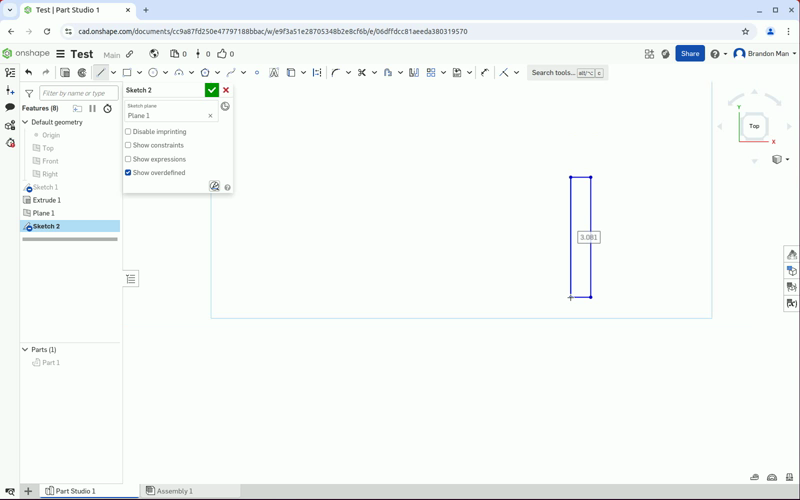
scroll(-6)
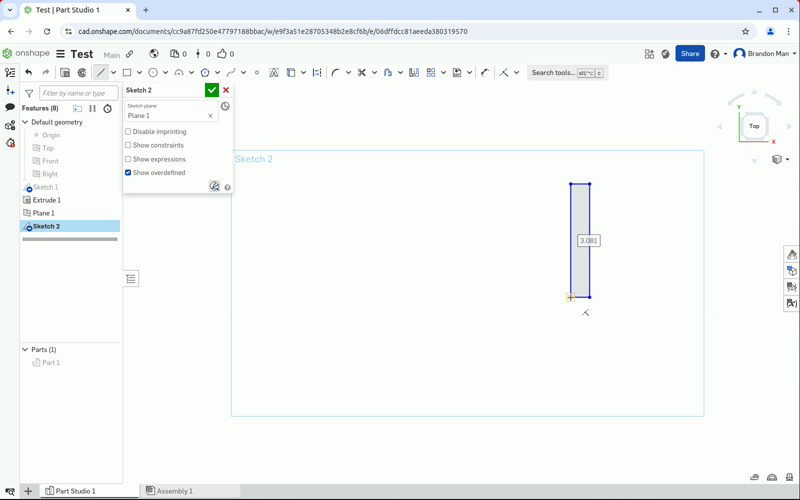
scroll(-6)
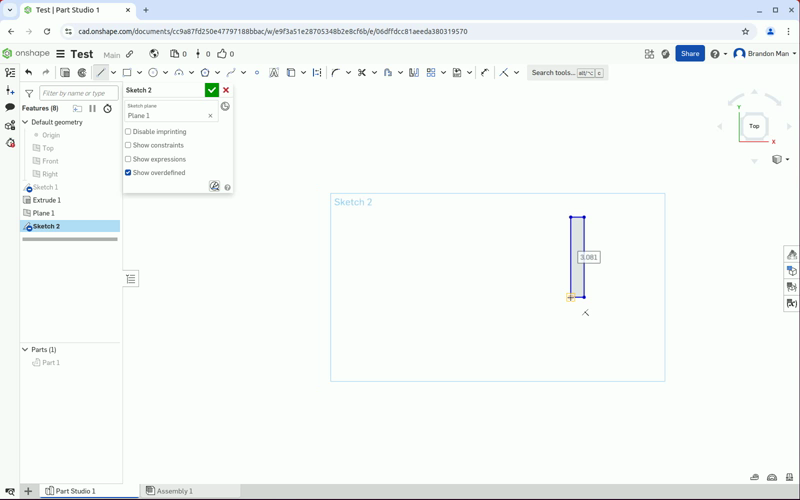
scroll(-6)
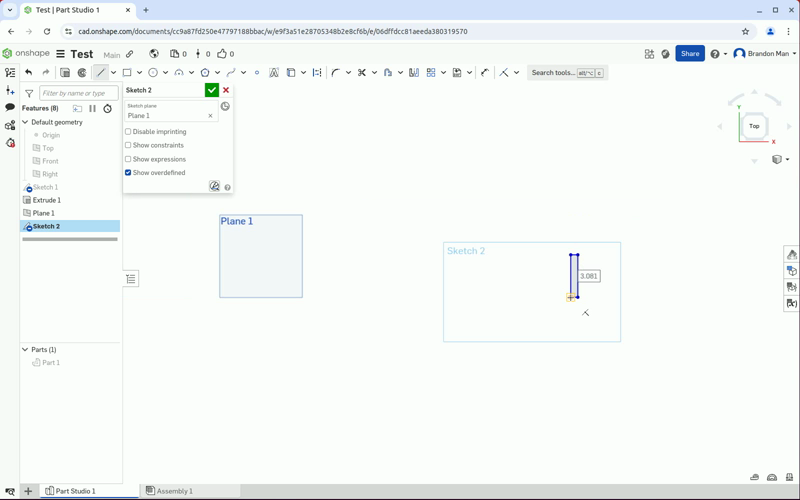
scroll(-6)
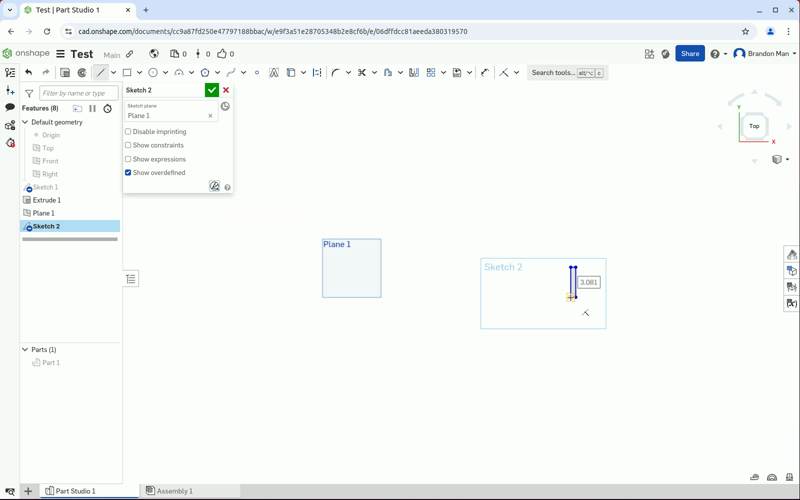
scroll(-6)
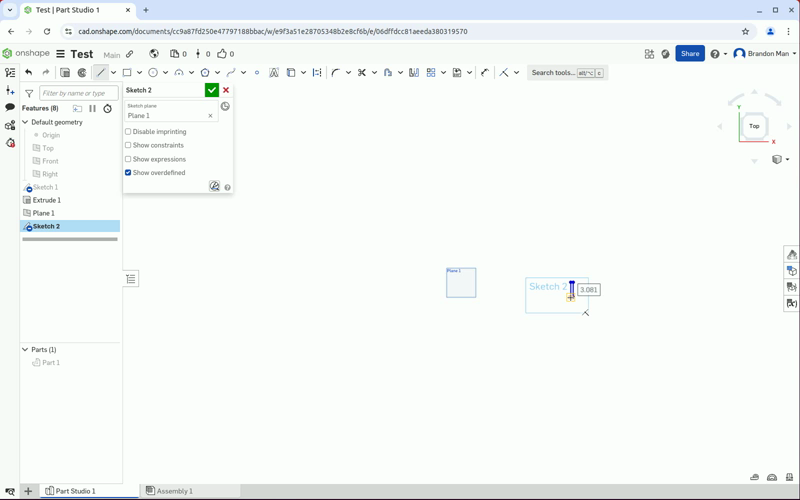
key(esc)
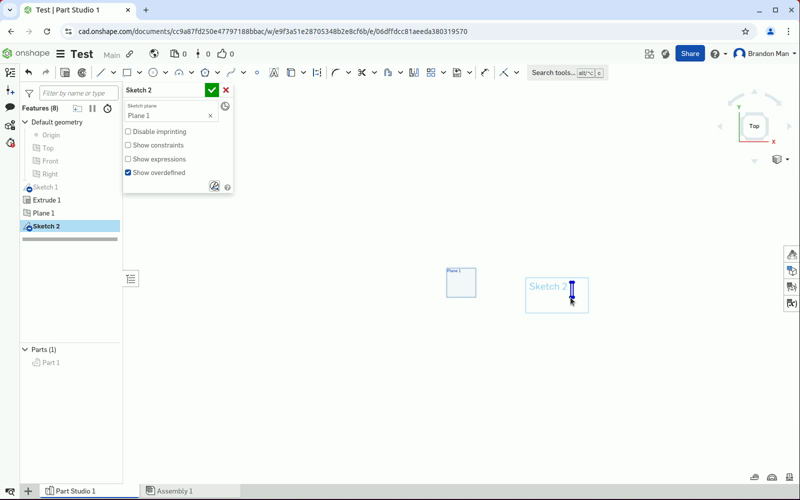
mouse_move(572, 290)
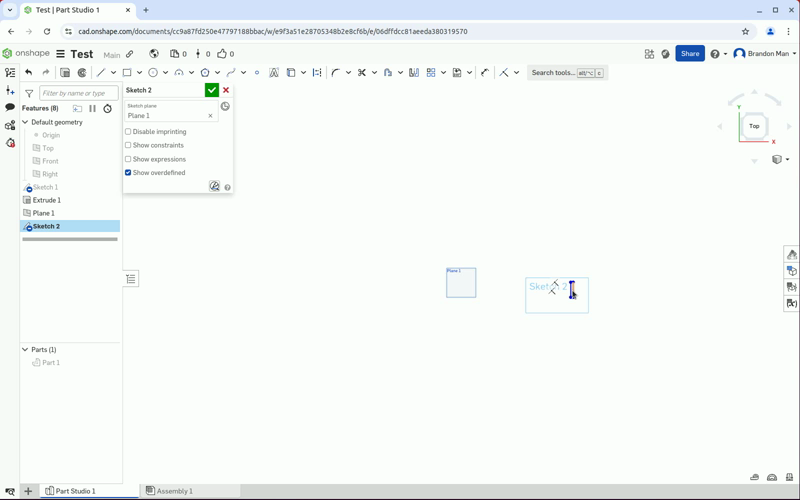
scroll(6)
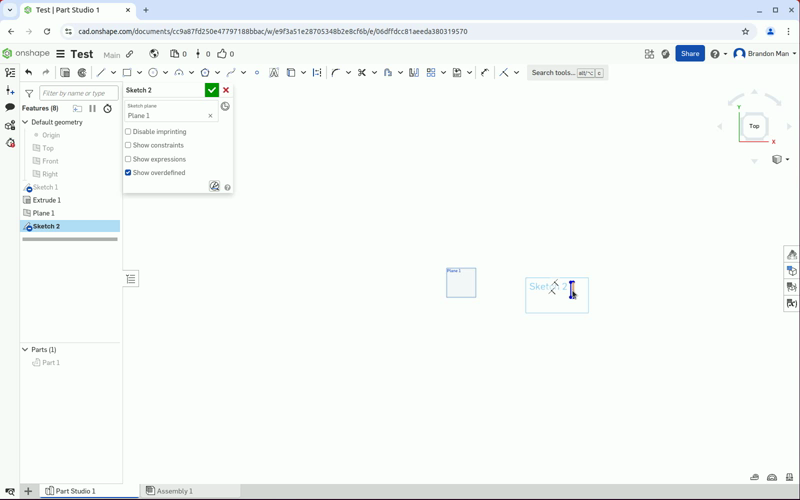
scroll(6)
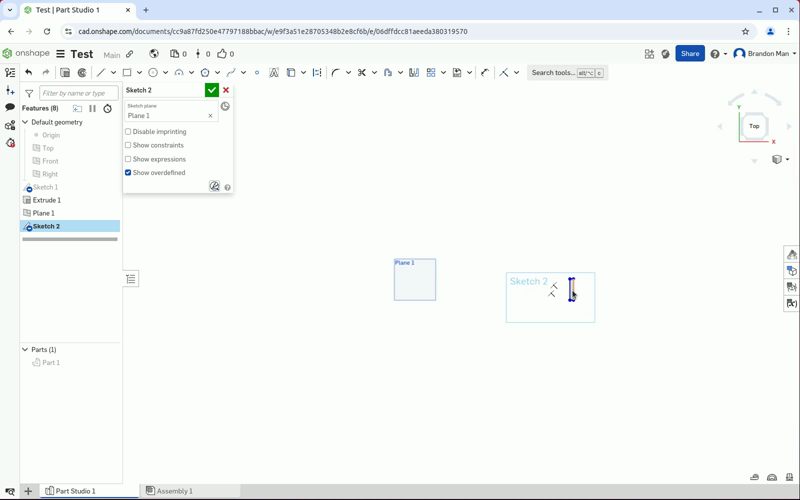
scroll(6)
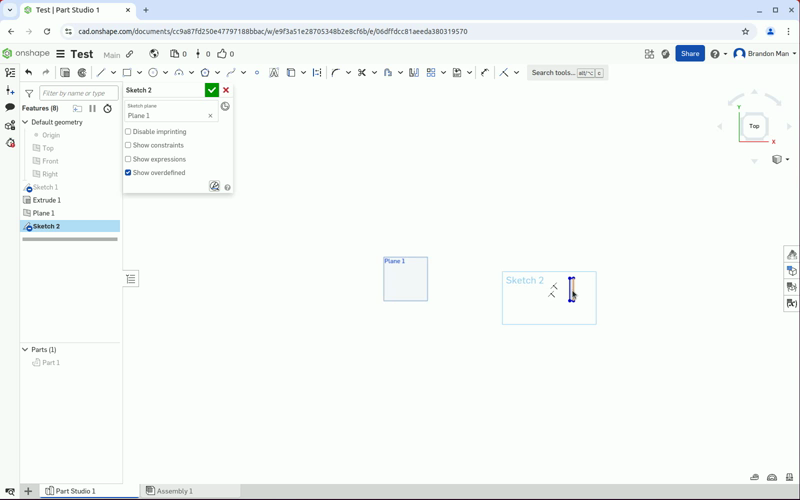
scroll(6)
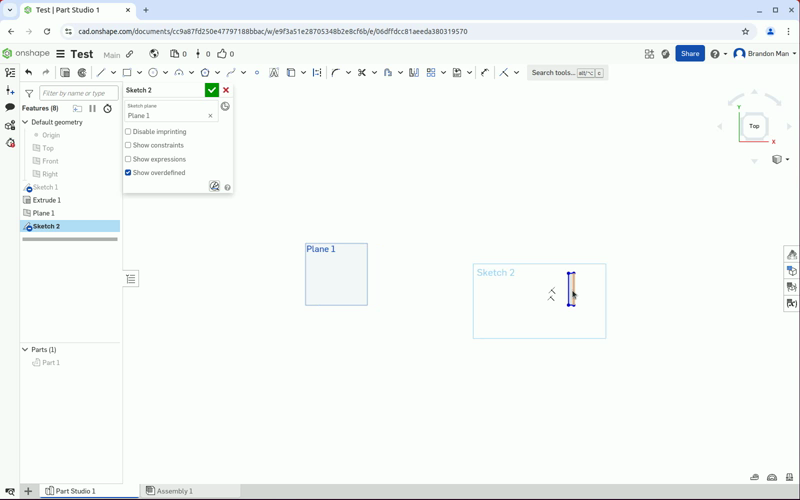
scroll(6)
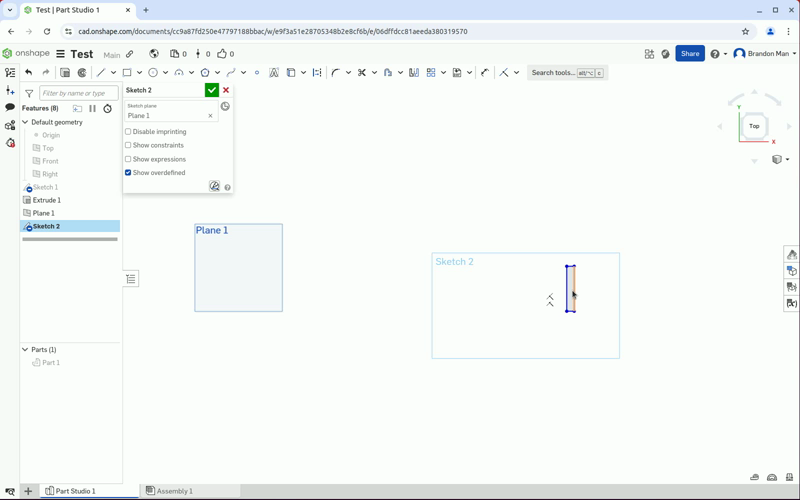
scroll(6)
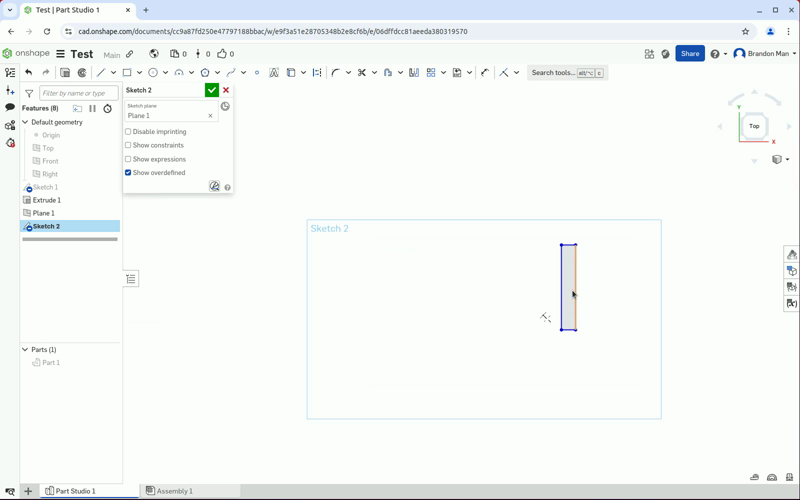
scroll(6)
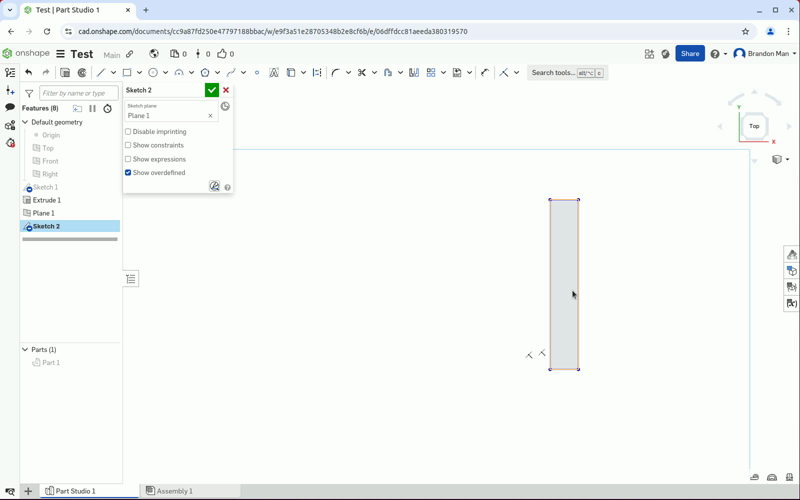
click(572, 290)
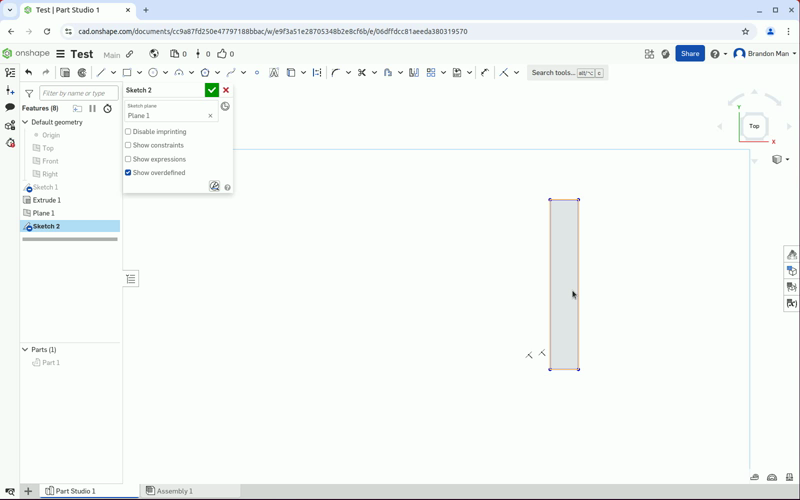
scroll(-6)
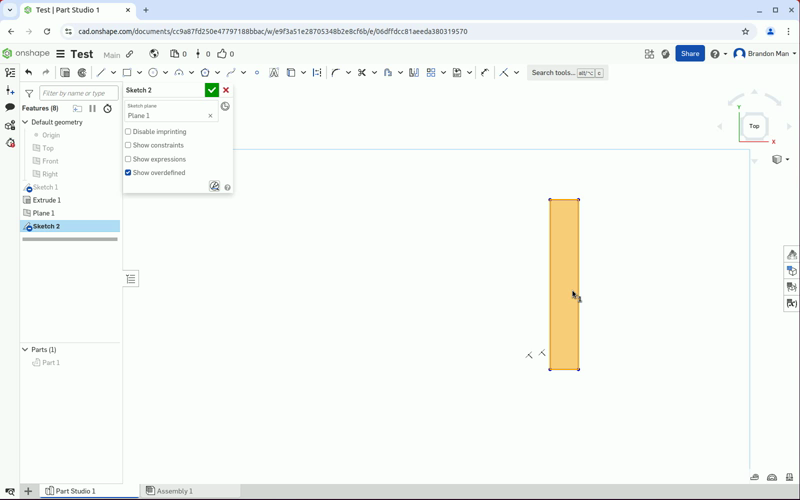
scroll(-6)
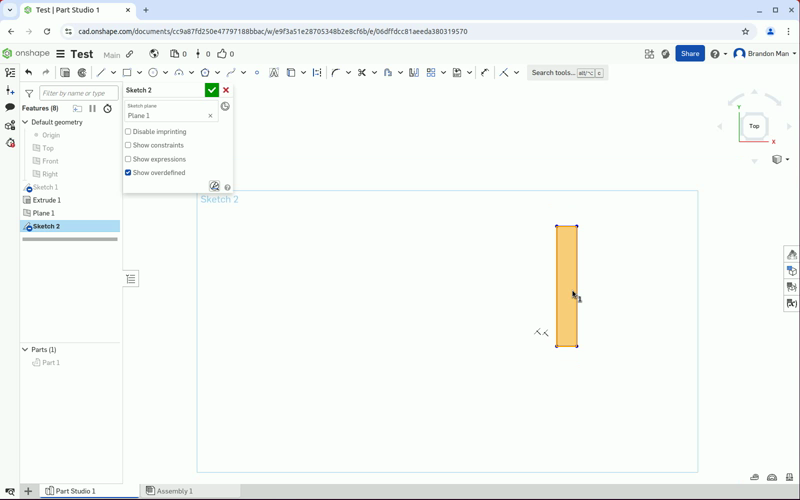
scroll(-6)
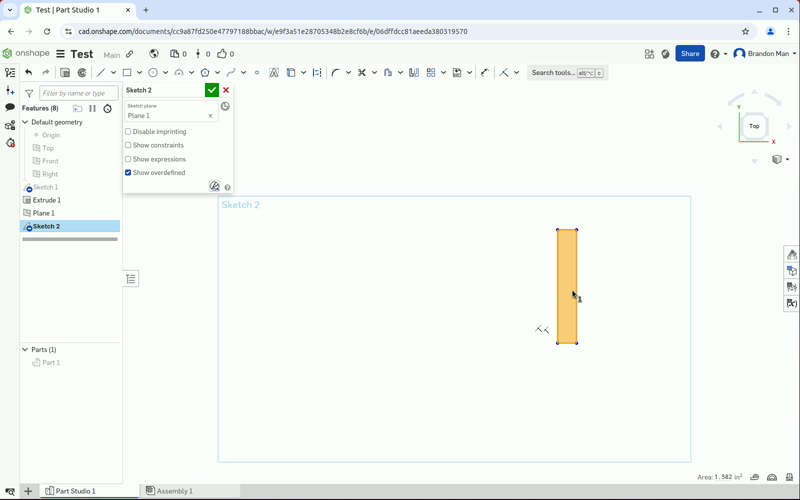
scroll(-6)
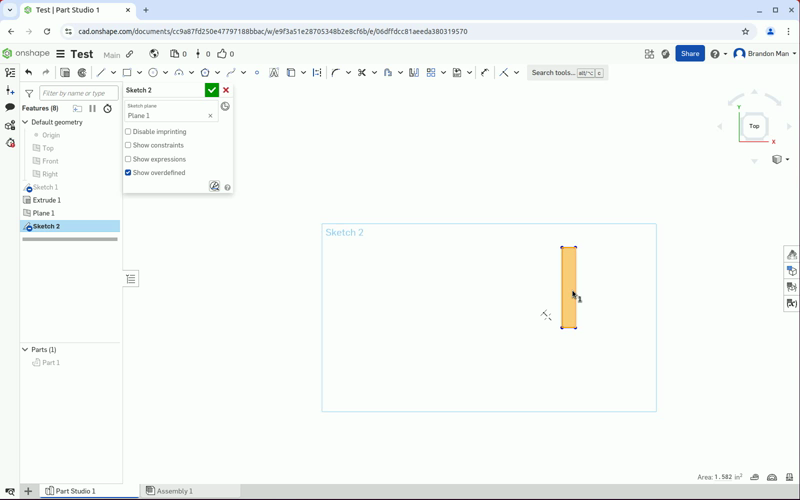
scroll(-6)
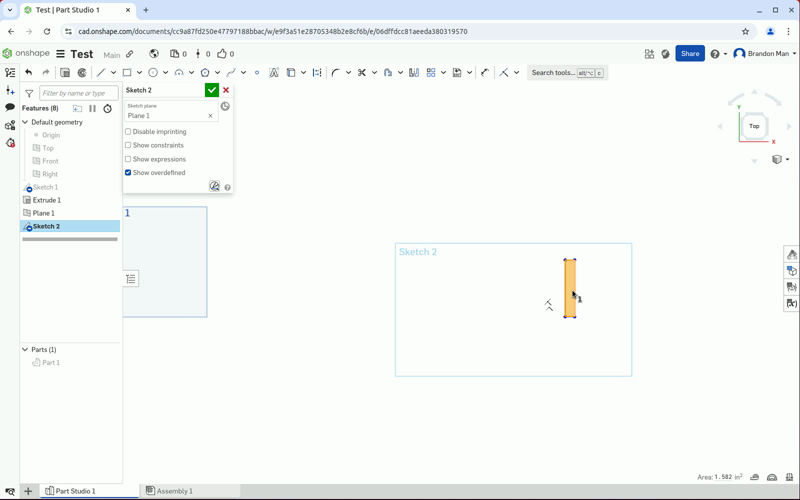
scroll(-6)
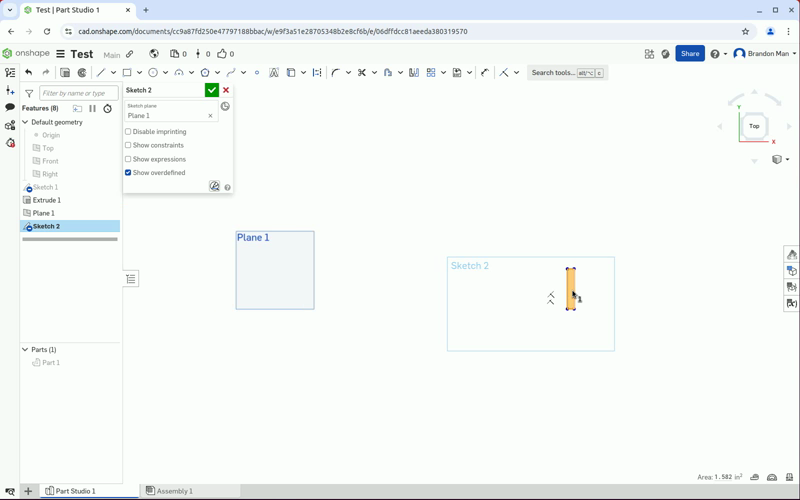
scroll(-6)
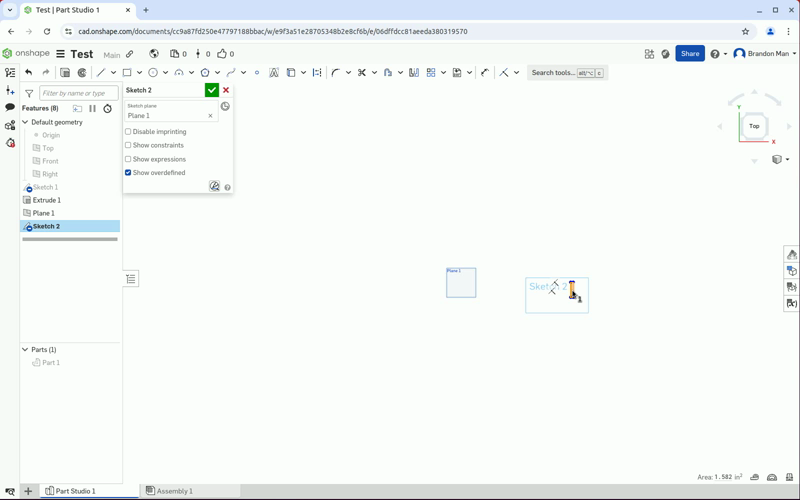
mouse_move(73, 352)
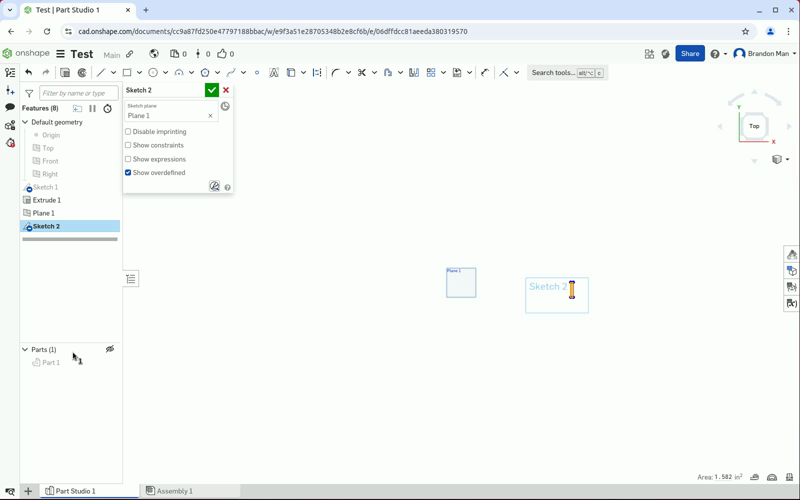
key(shift+y)
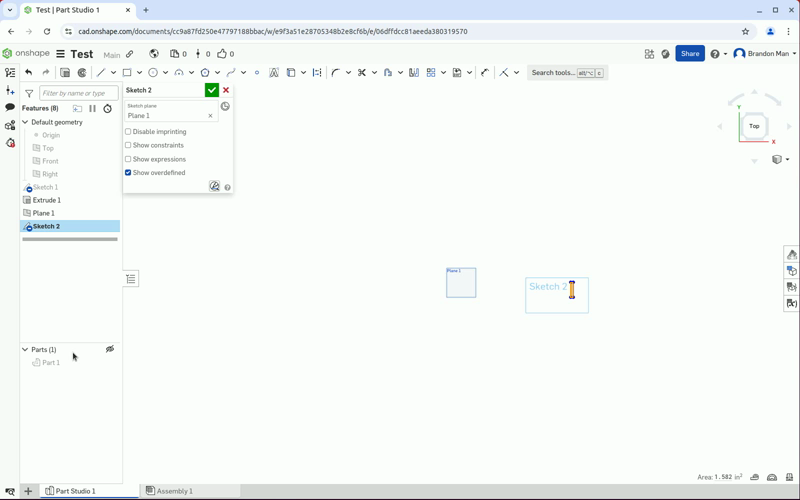
key(shift+e)
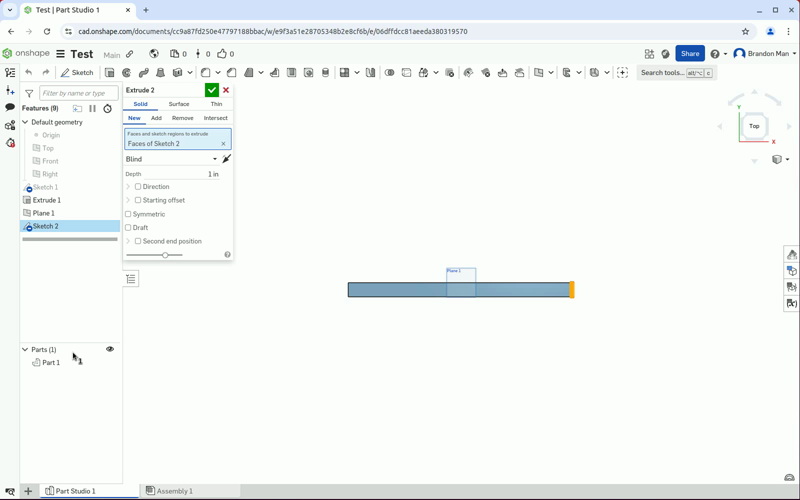
mouse_move(143, 106)
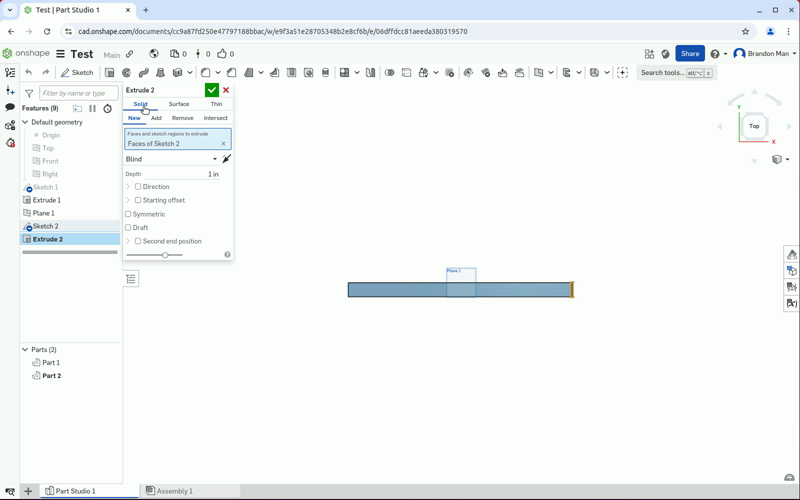
click(143, 106)
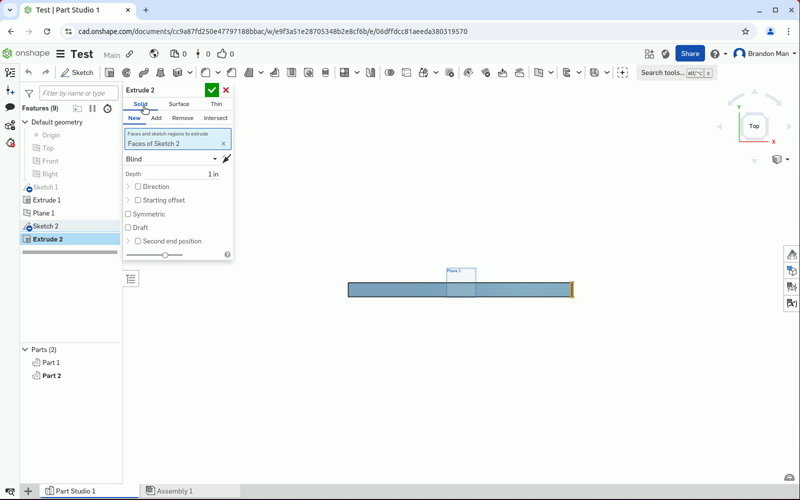
mouse_move(137, 120)
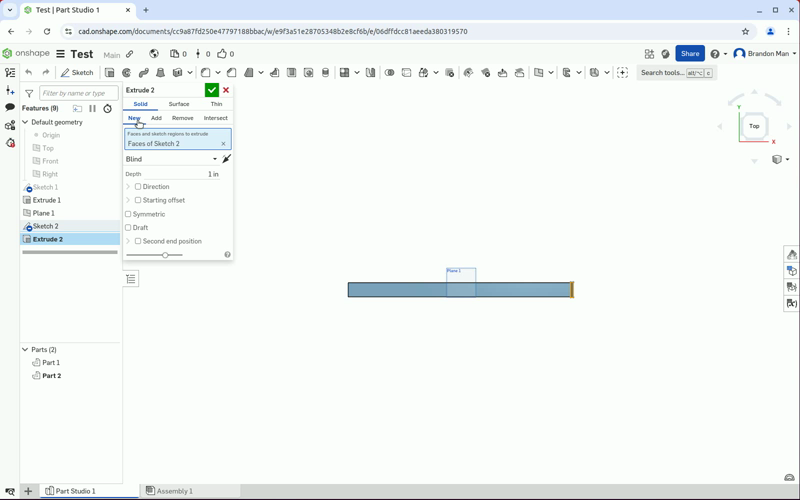
click(137, 120)
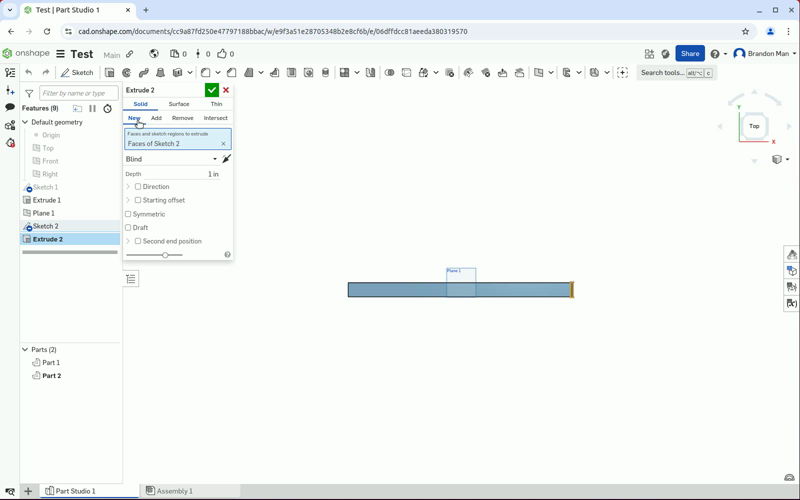
key(tab, 4)
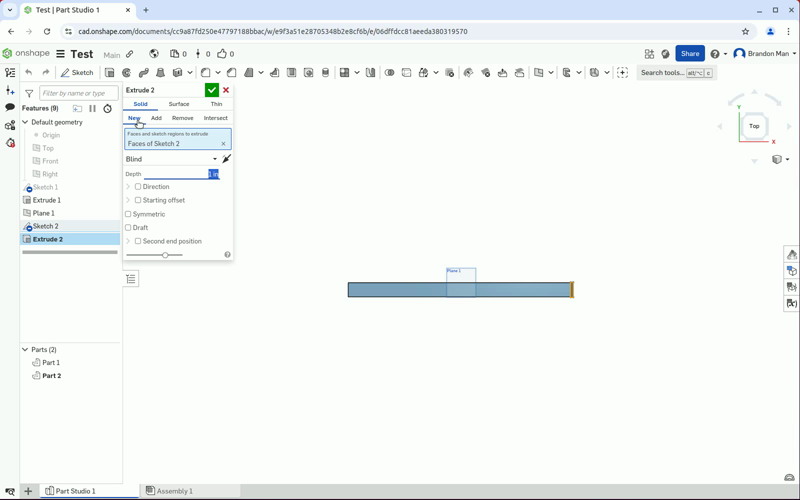
text(2.889)
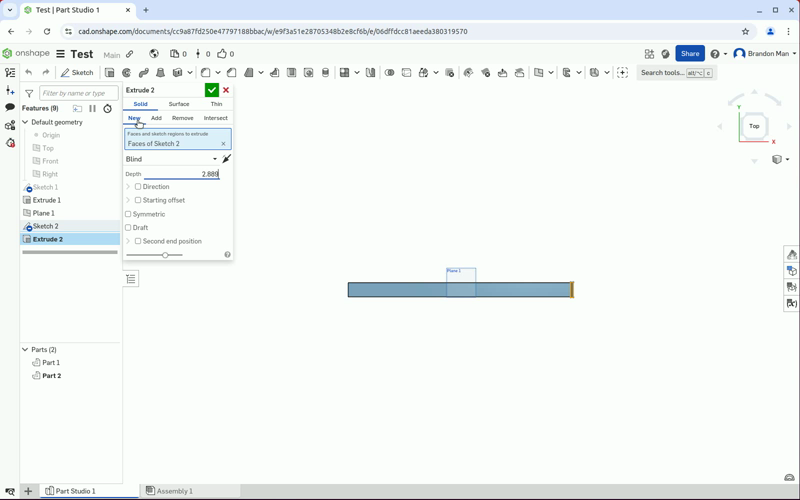
key(enter)
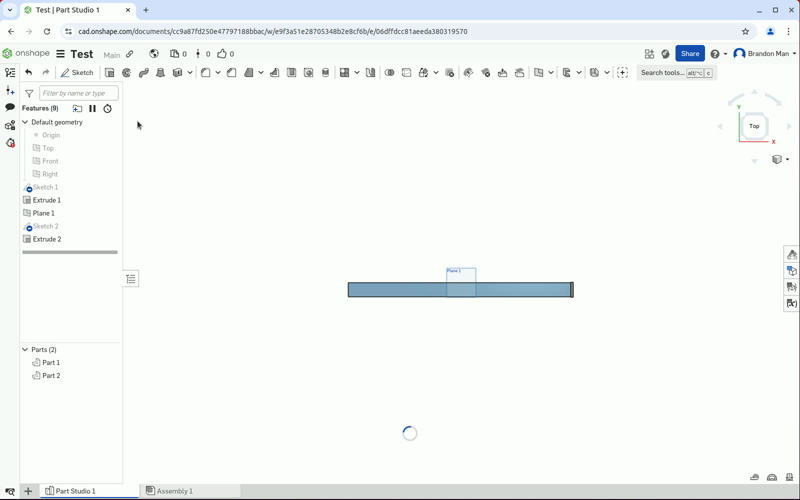
key(shift+h)
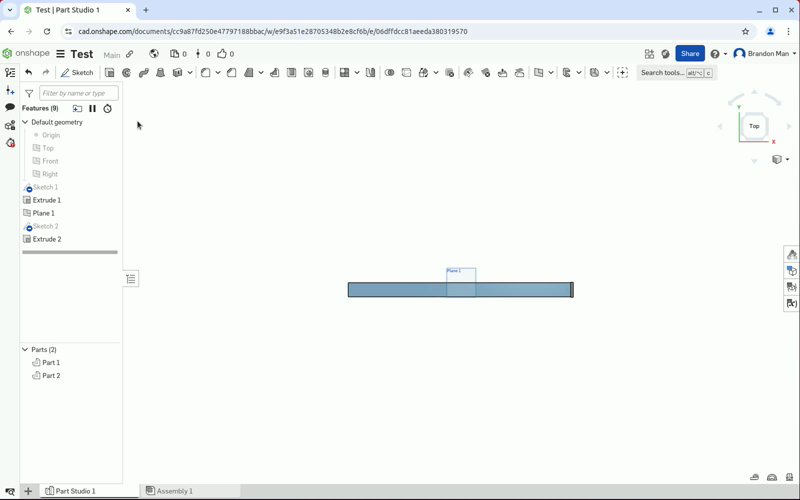
key(shift+h)
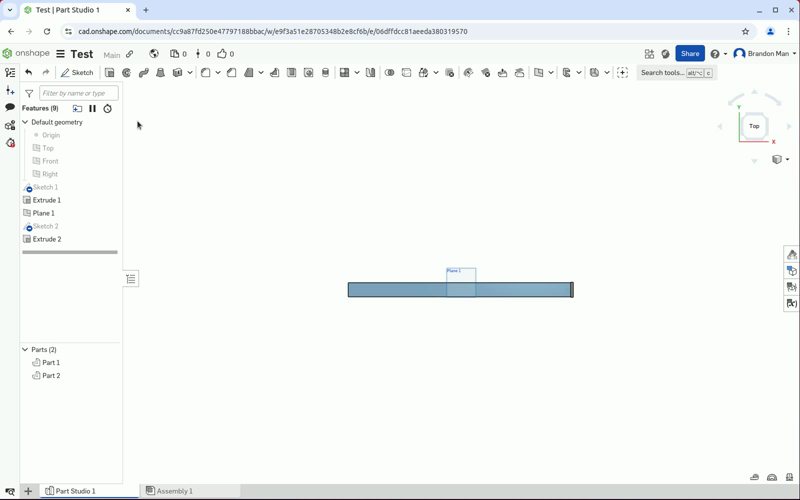
mouse_move(73, 189)
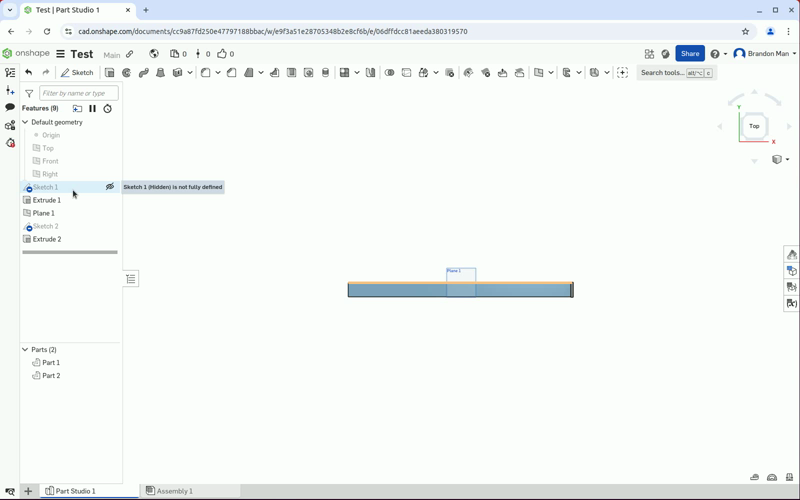
click(73, 189)
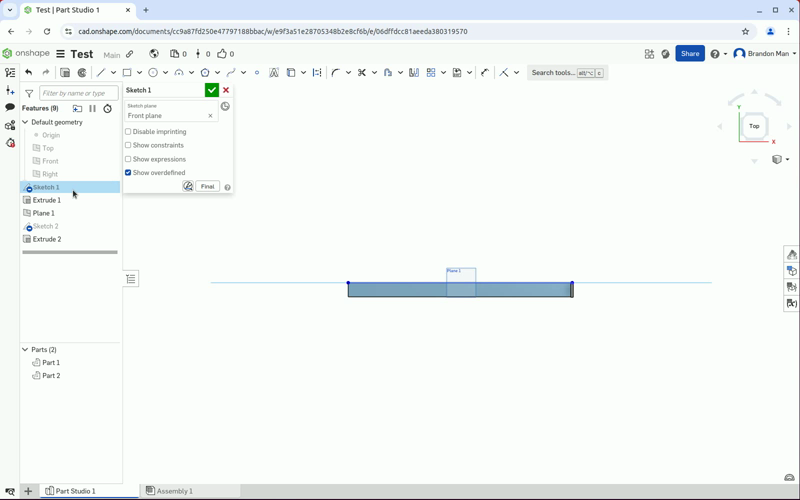
mouse_move(229, 92)
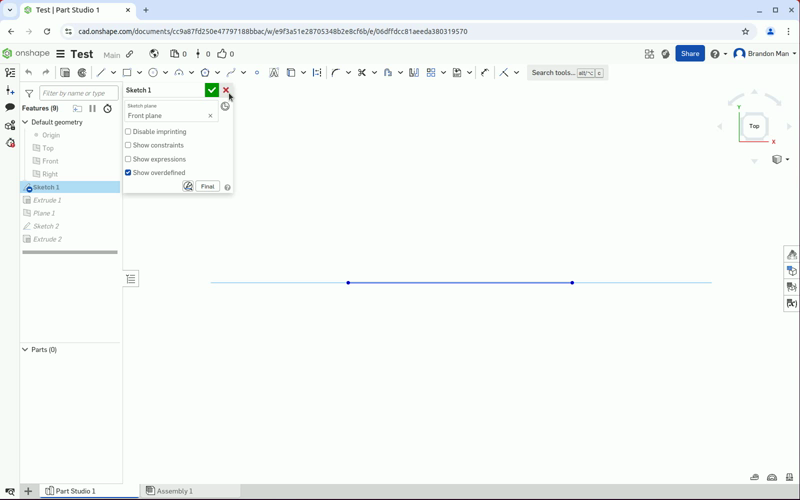
click(229, 92)
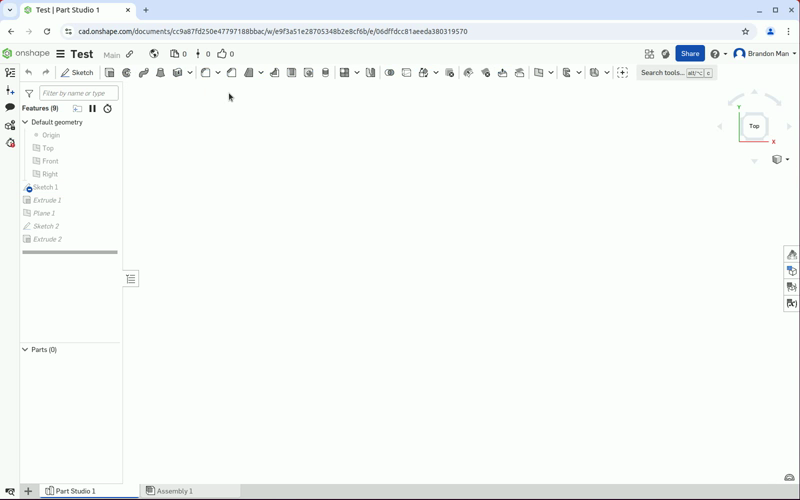
key(shift+s)
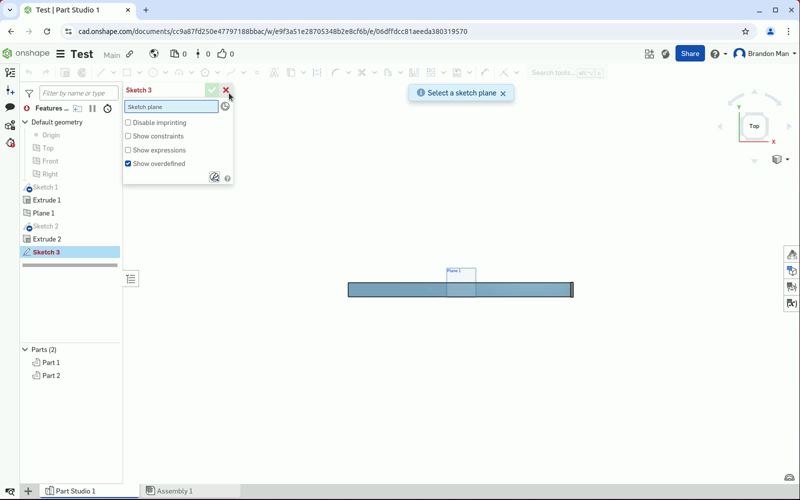
mouse_move(73, 215)
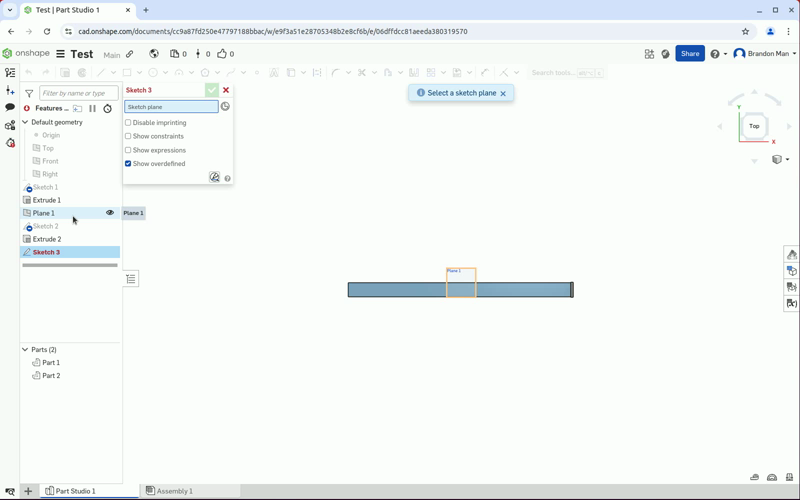
click(73, 215)
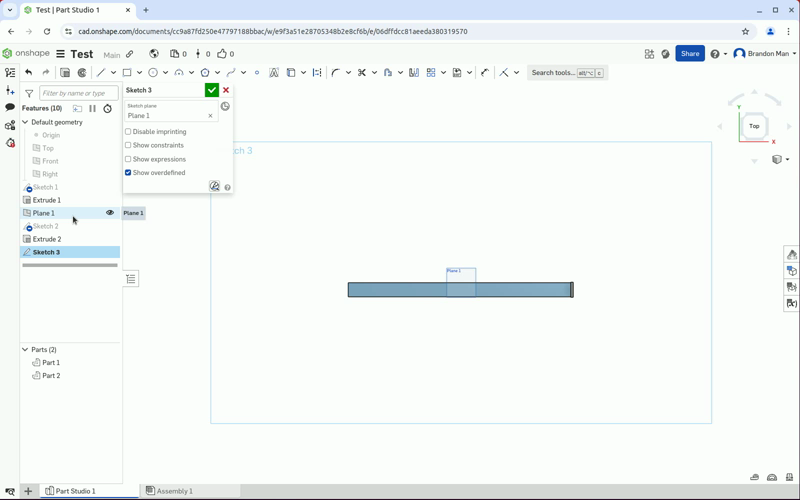
mouse_move(73, 352)
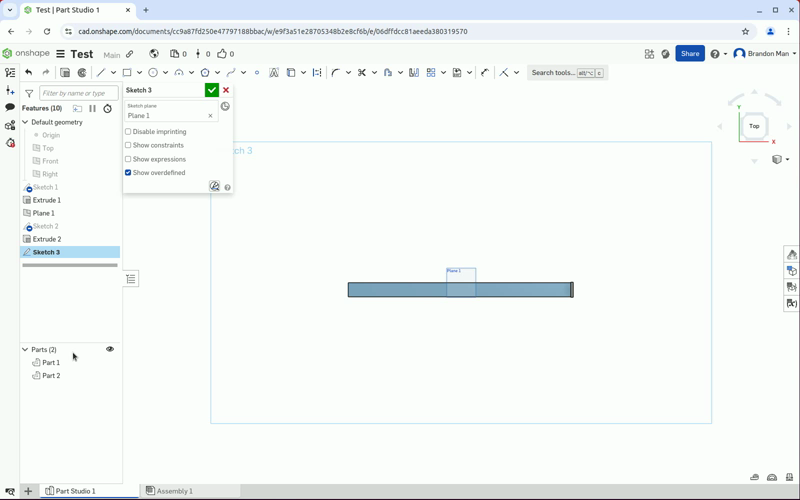
key(y)
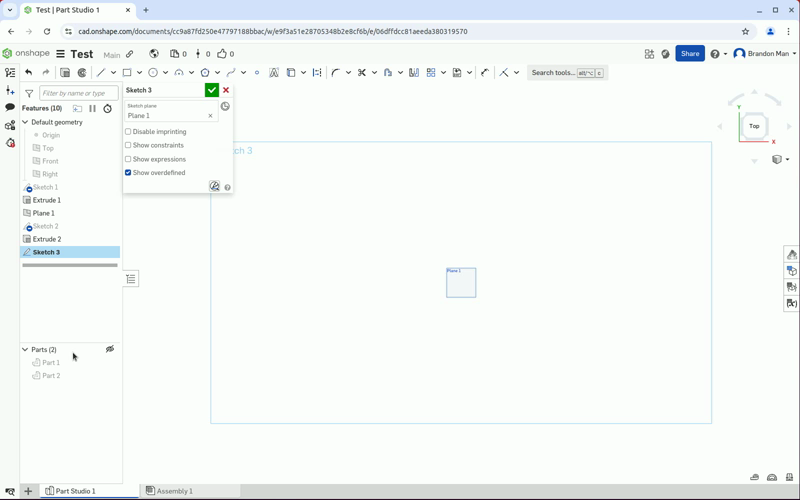
key(l)
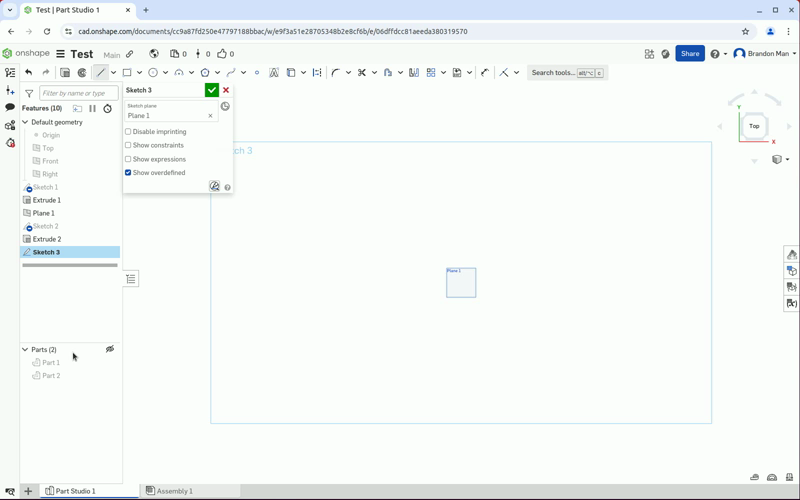
key_down(shift)
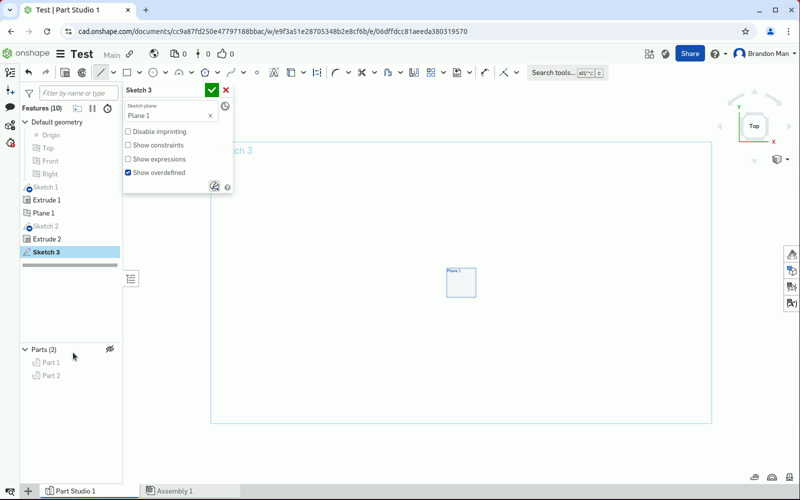
mouse_move(348, 297)
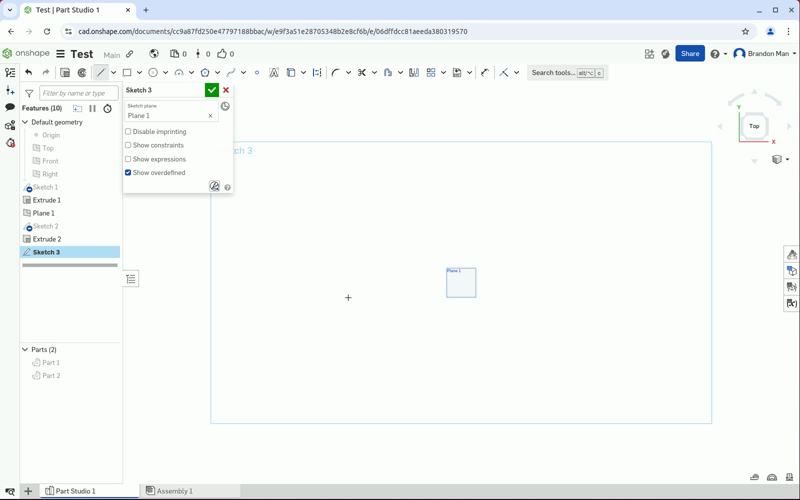
click(348, 297)
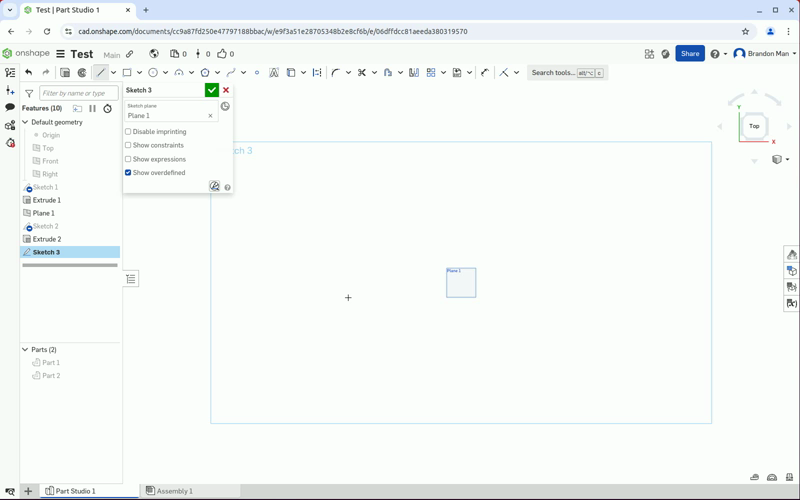
key_up(shift)
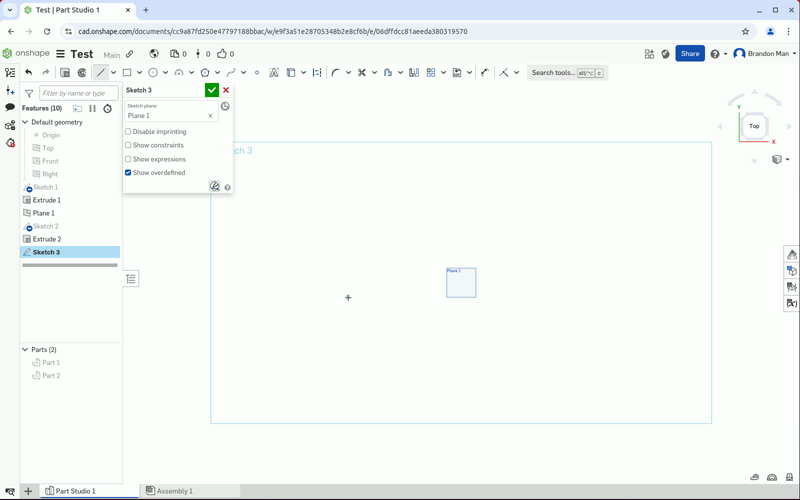
key_down(shift)
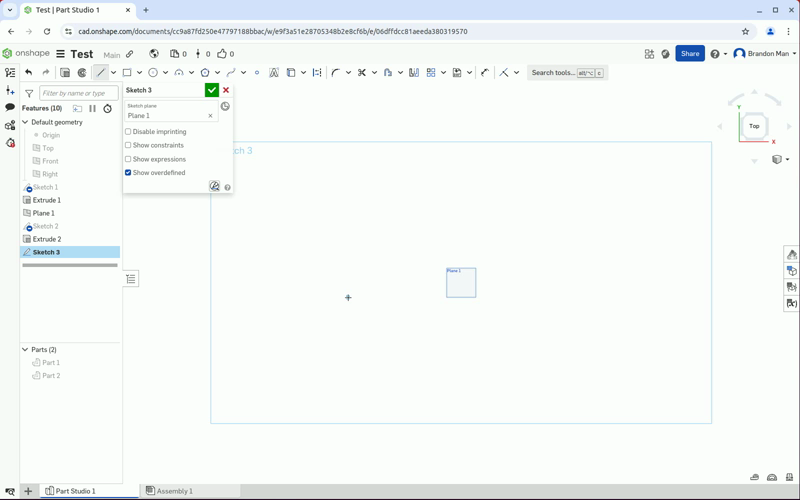
mouse_move(378, 297)
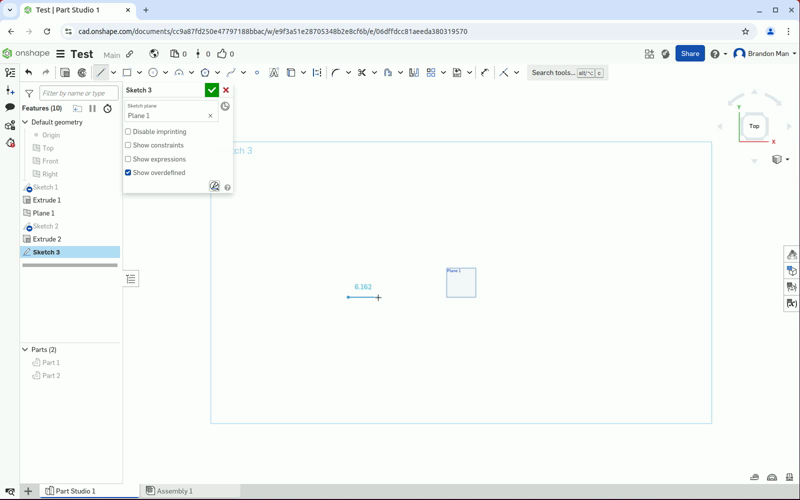
mouse_move(350, 297)
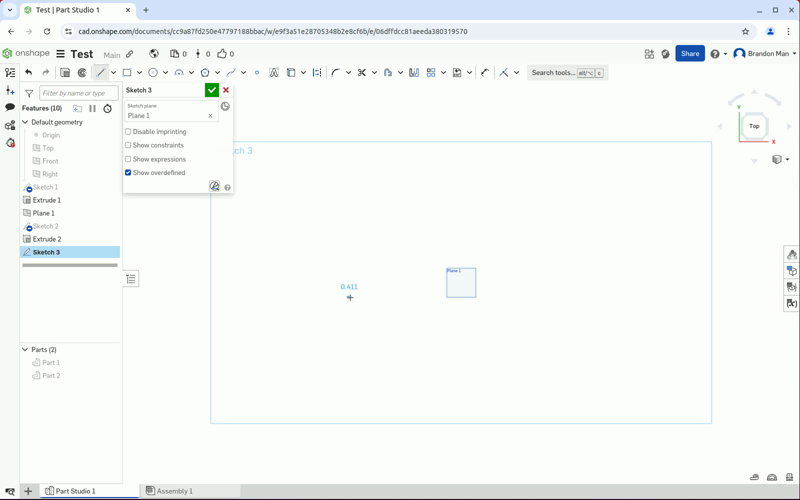
scroll(6)
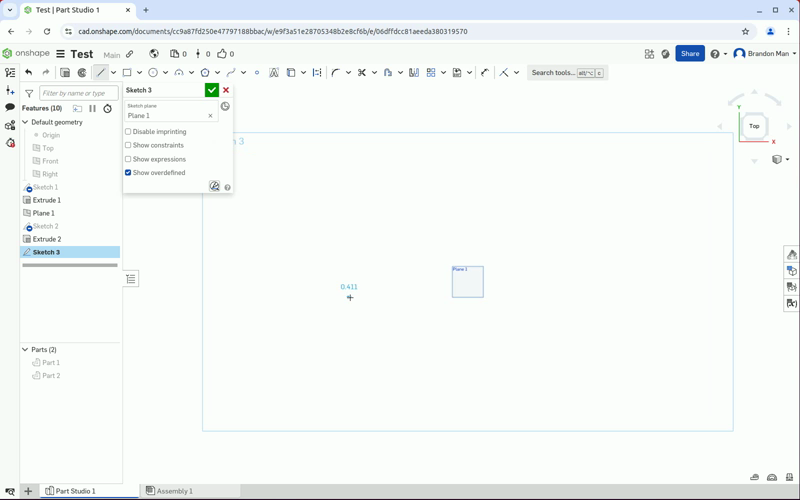
scroll(6)
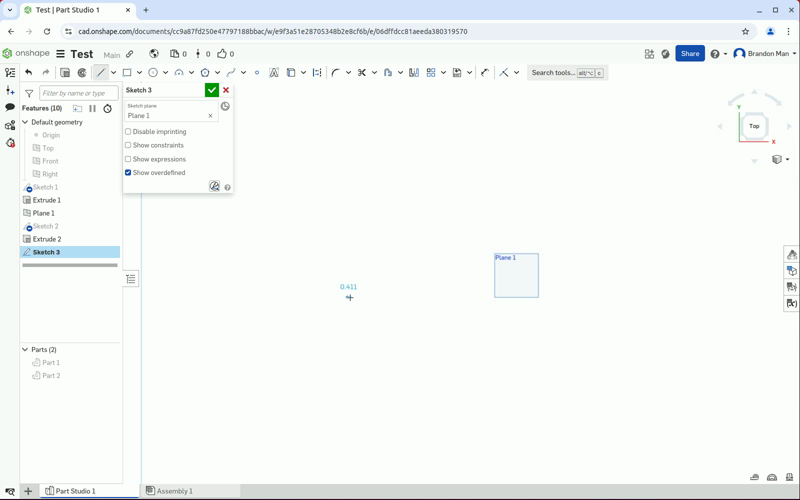
scroll(6)
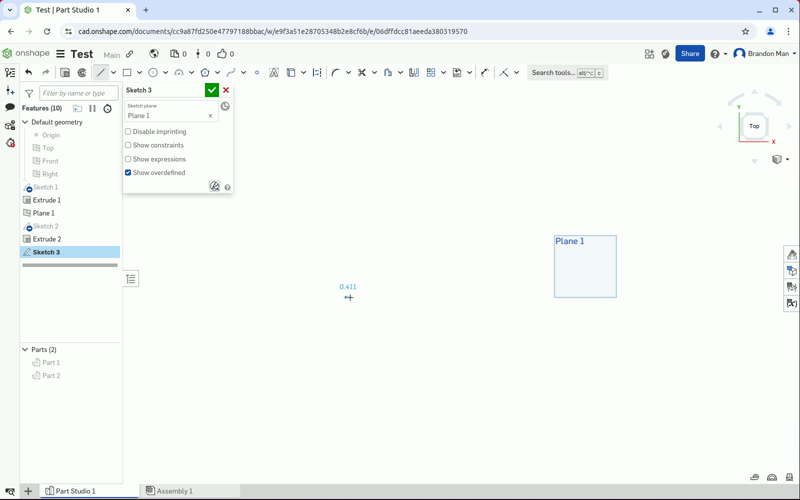
scroll(6)
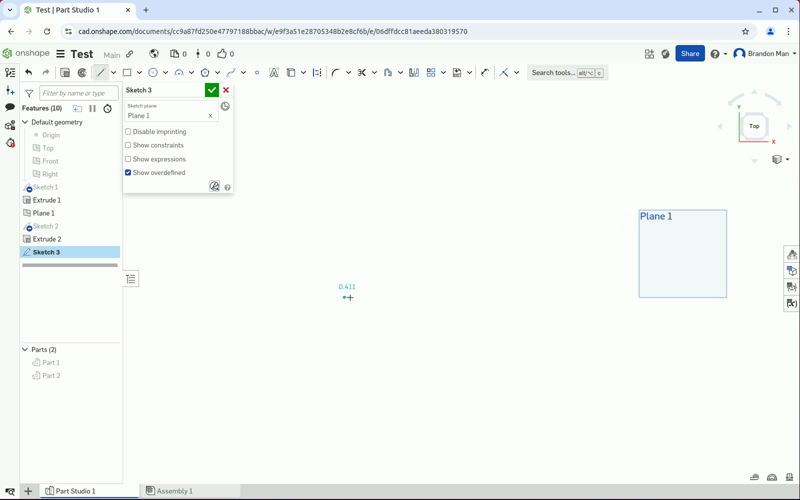
scroll(6)
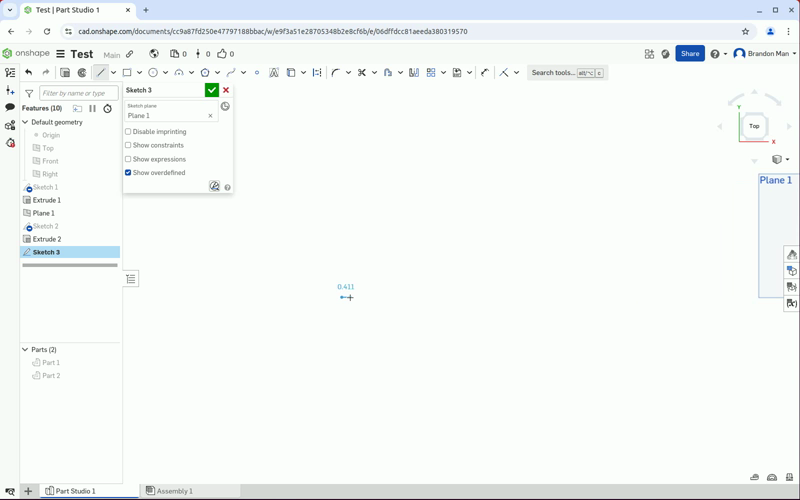
scroll(6)
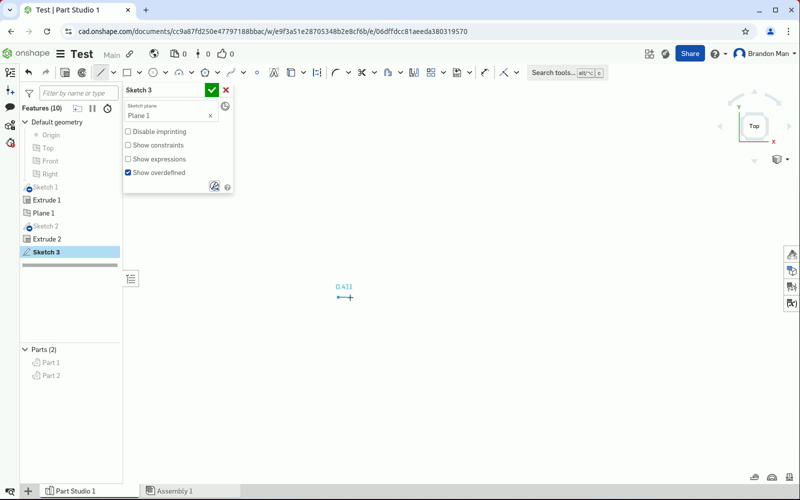
scroll(6)
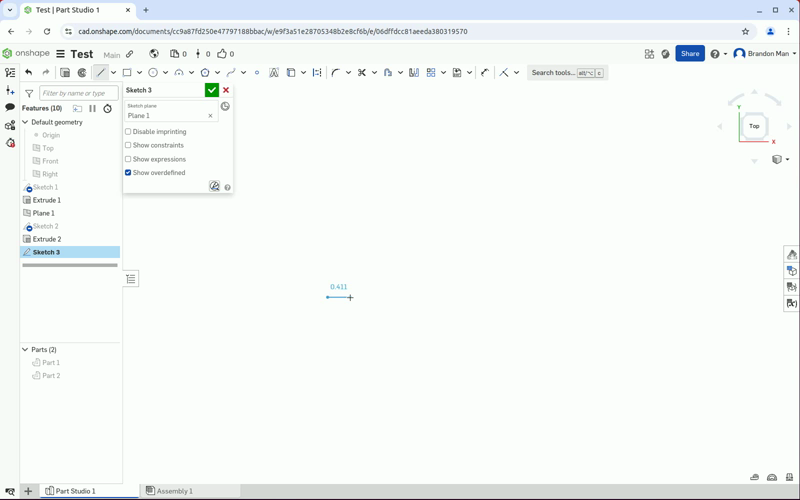
click(350, 297)
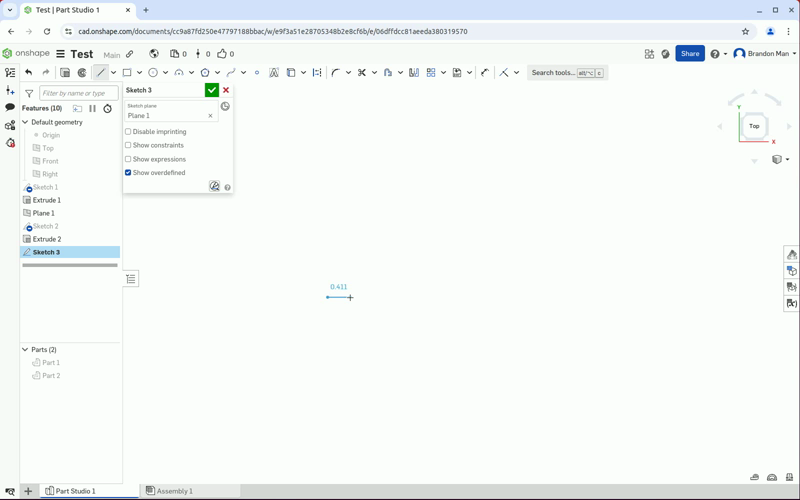
scroll(-6)
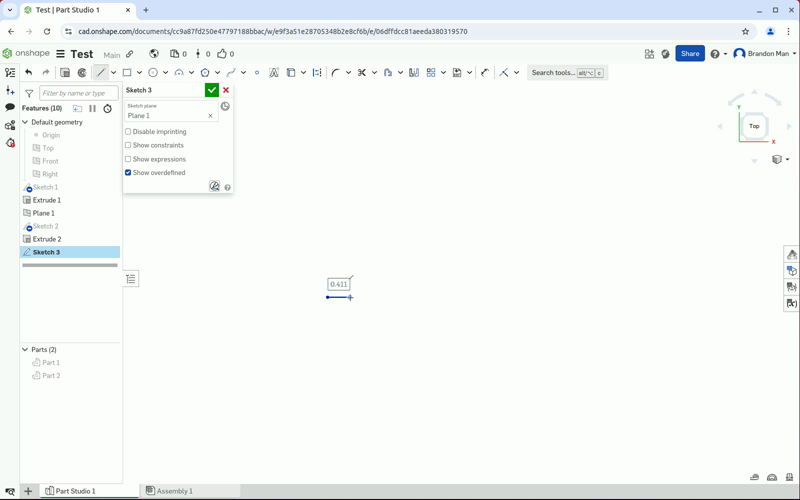
scroll(-6)
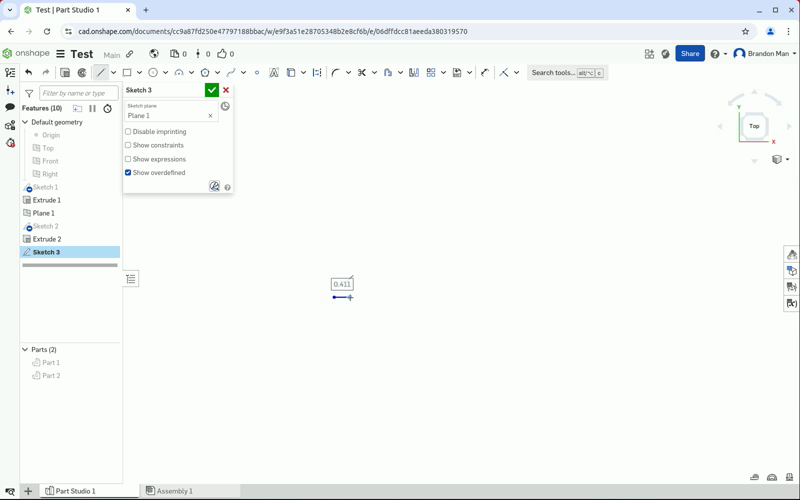
scroll(-6)
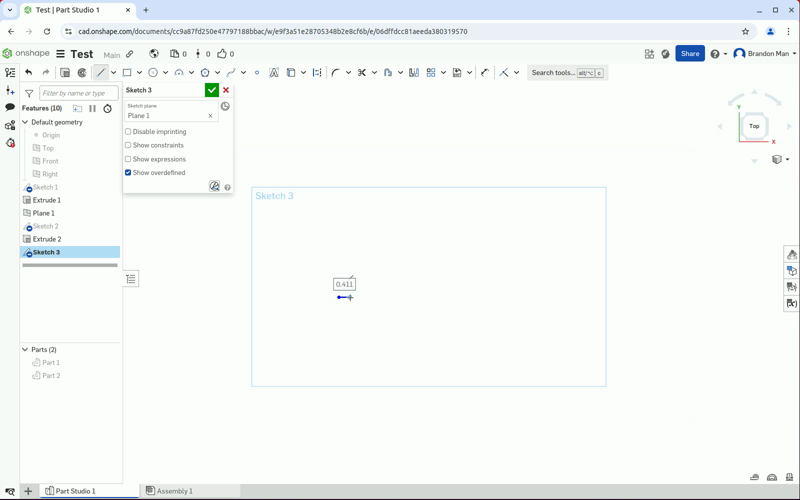
scroll(-6)
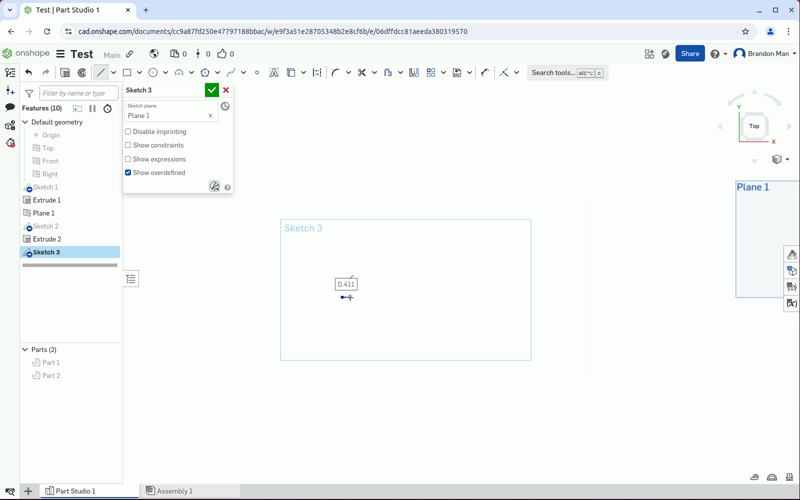
scroll(-6)
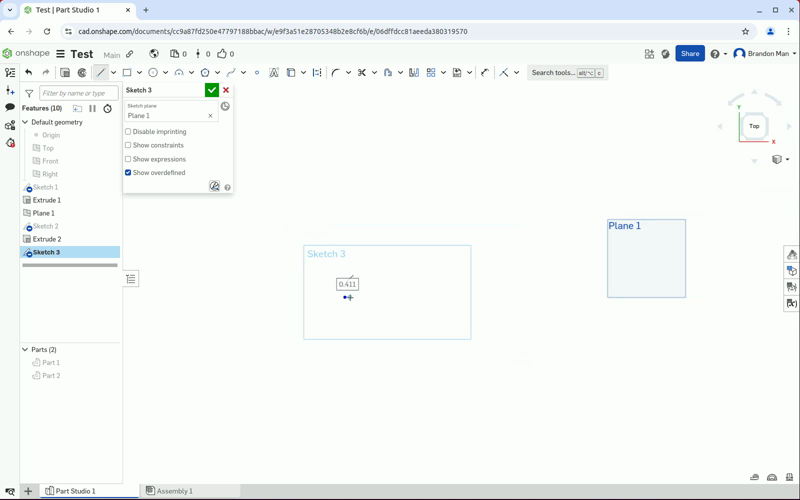
scroll(-6)
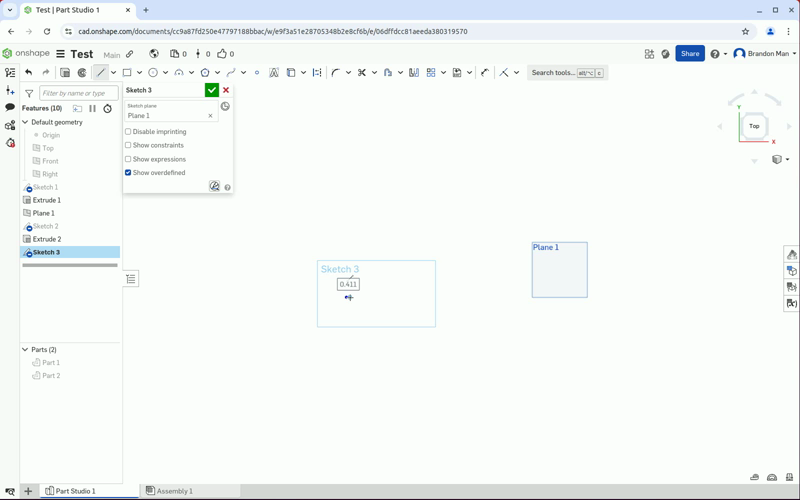
scroll(-6)
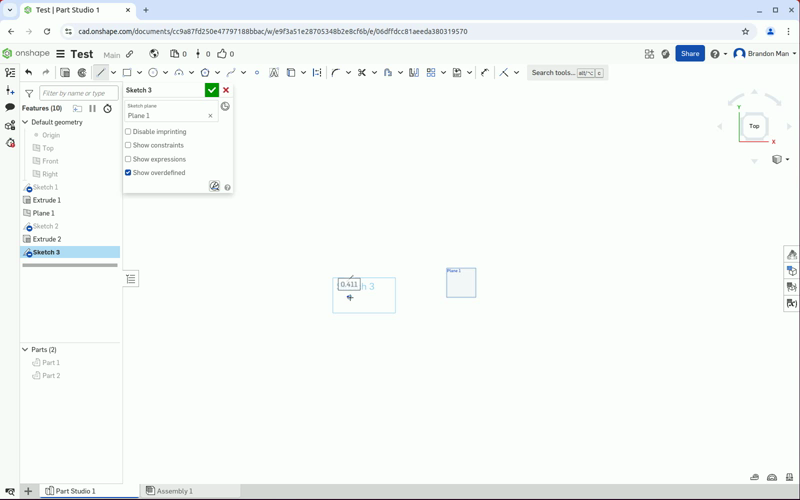
key_up(shift)
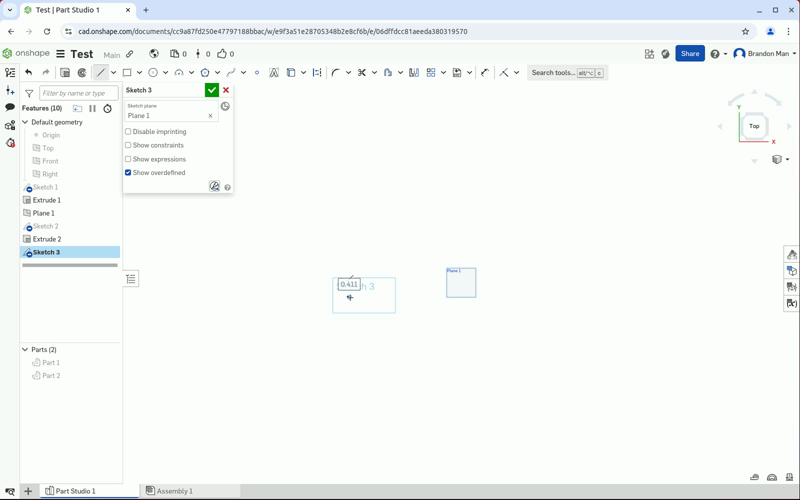
key_down(shift)
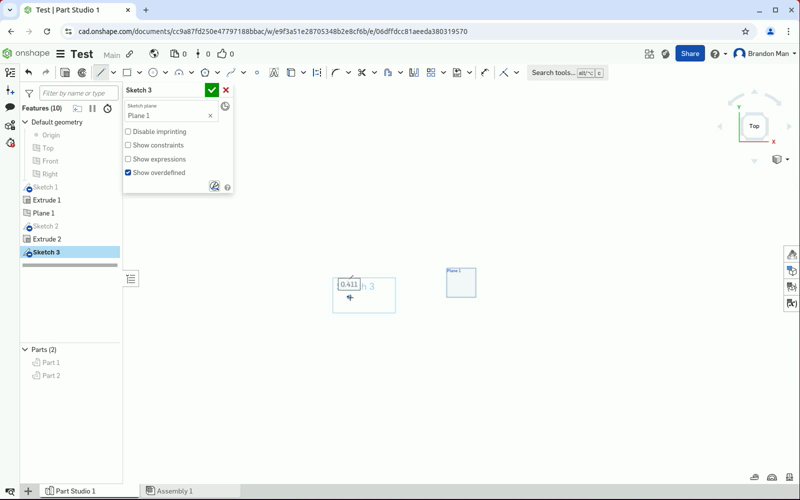
mouse_move(380, 297)
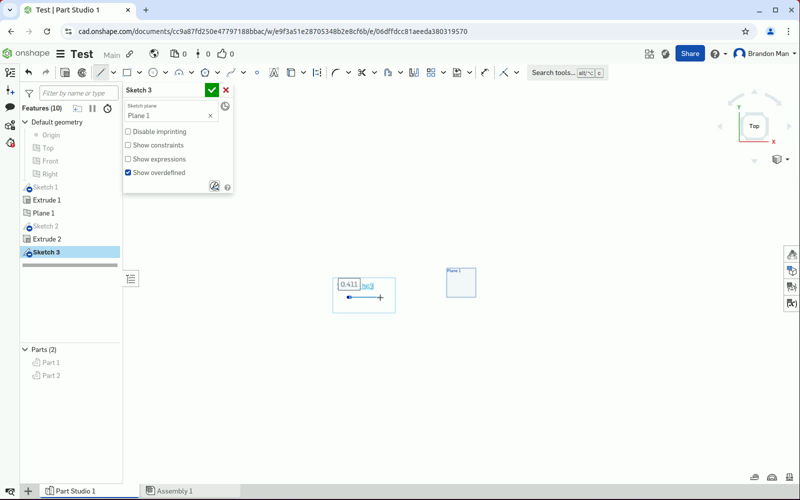
mouse_move(350, 282)
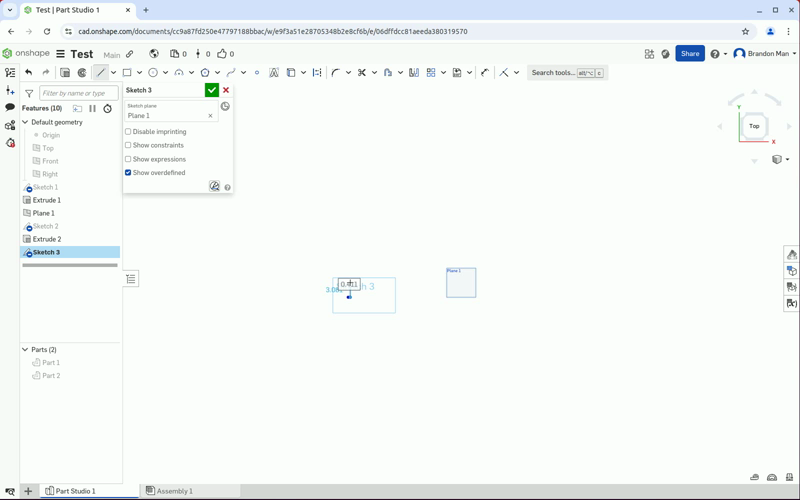
click(350, 282)
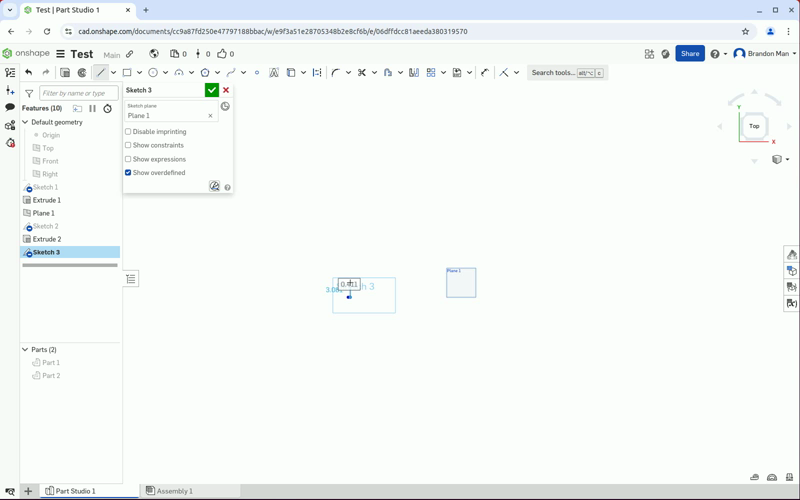
key_up(shift)
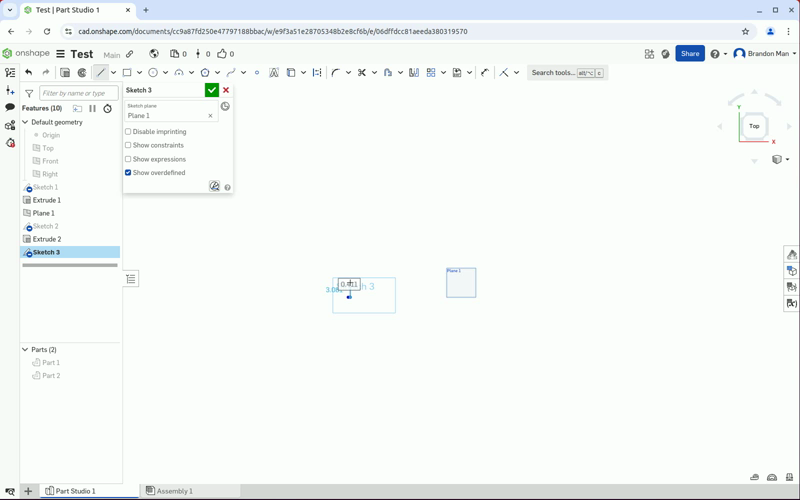
key_down(shift)
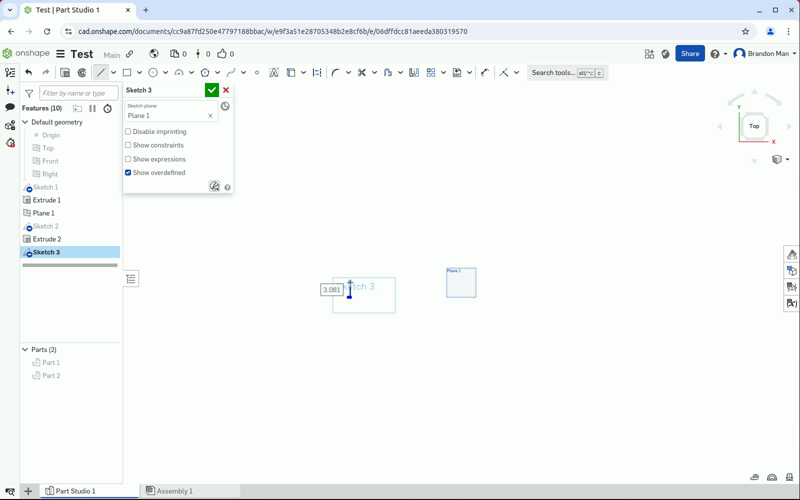
mouse_move(380, 282)
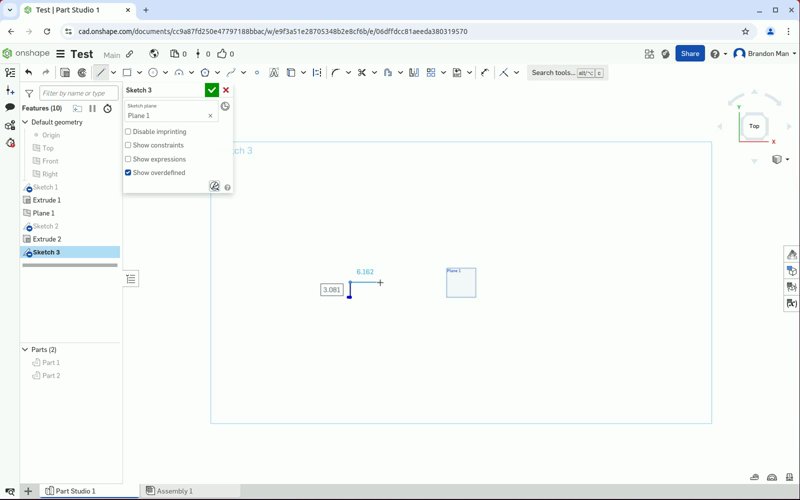
mouse_move(348, 282)
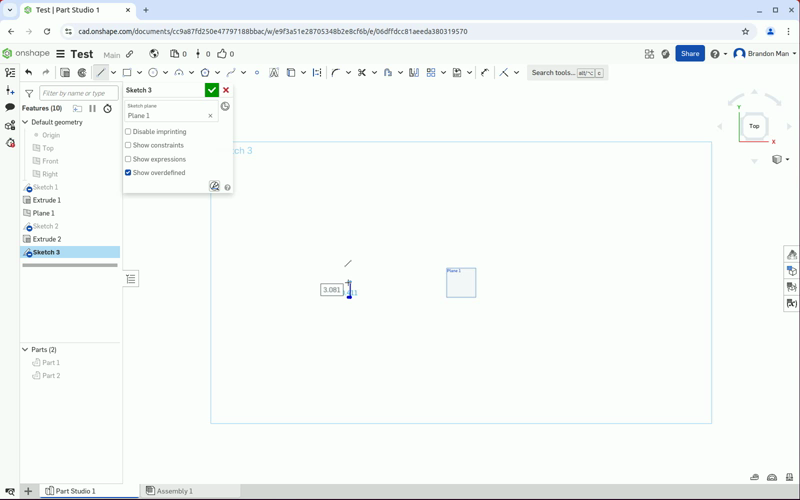
scroll(6)
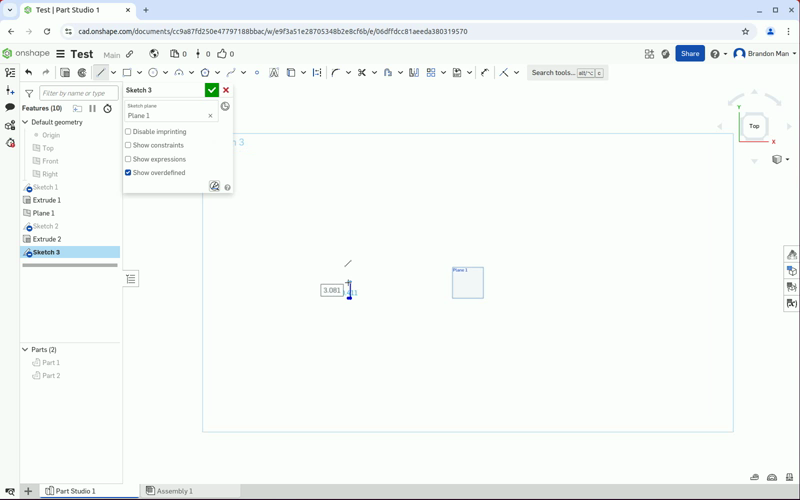
scroll(6)
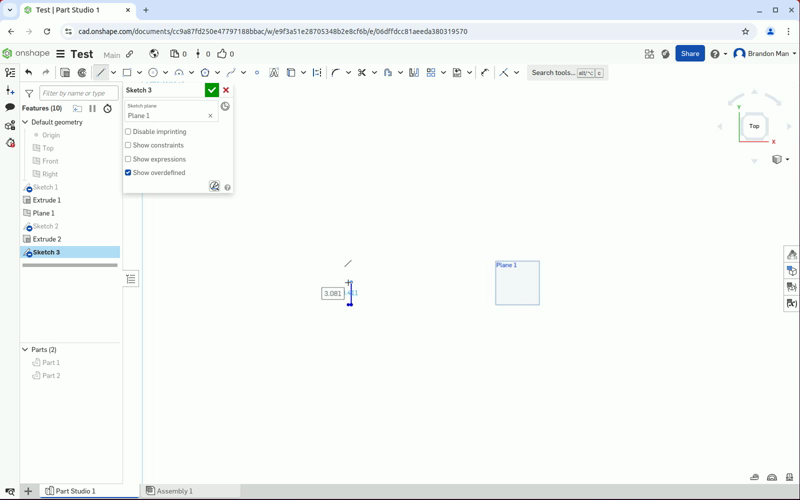
scroll(6)
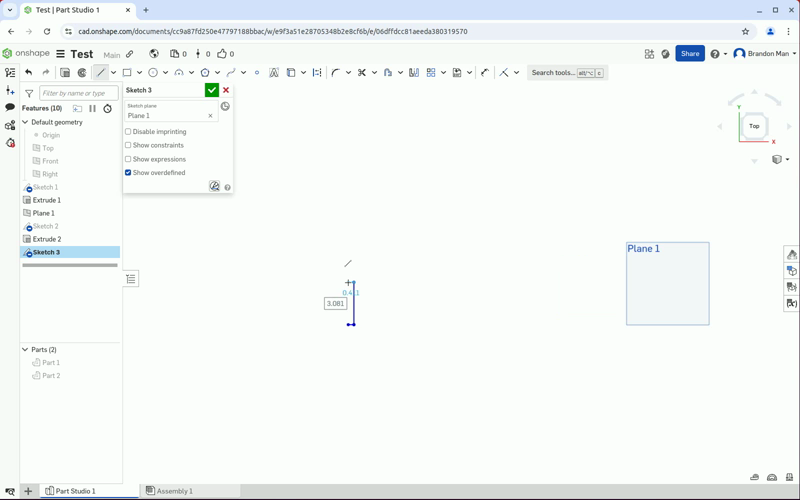
scroll(6)
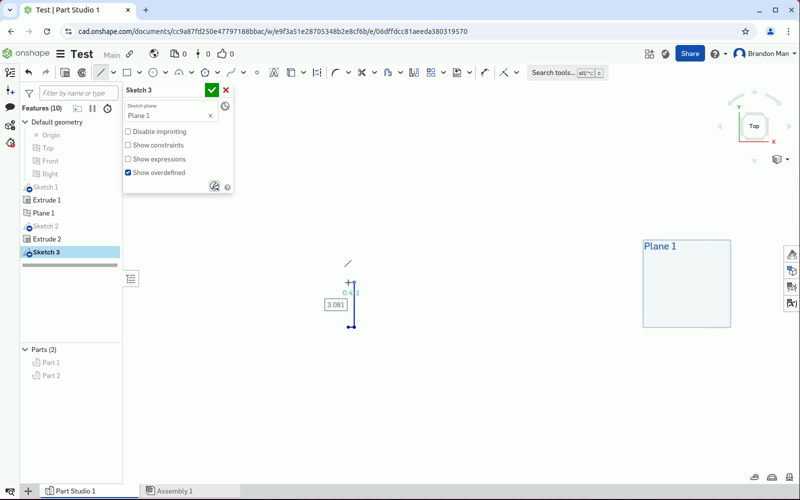
scroll(6)
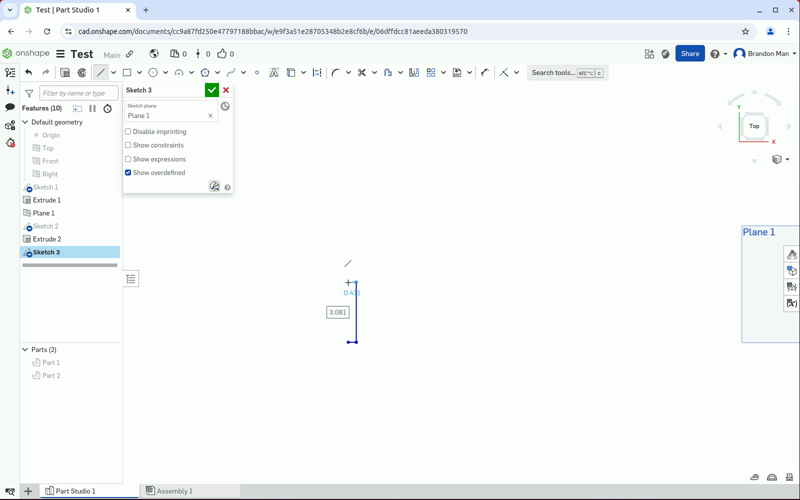
scroll(6)
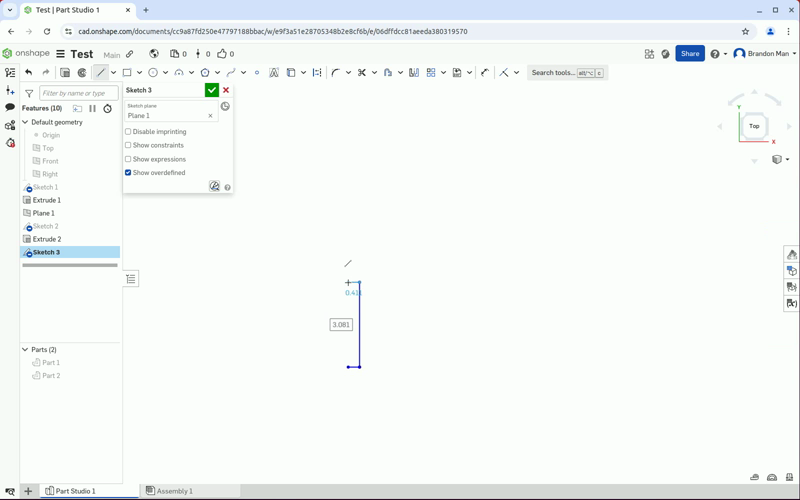
scroll(6)
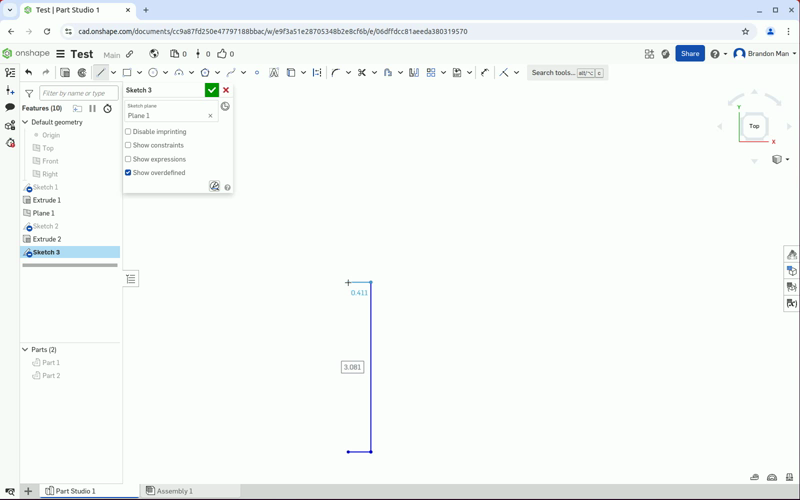
click(348, 282)
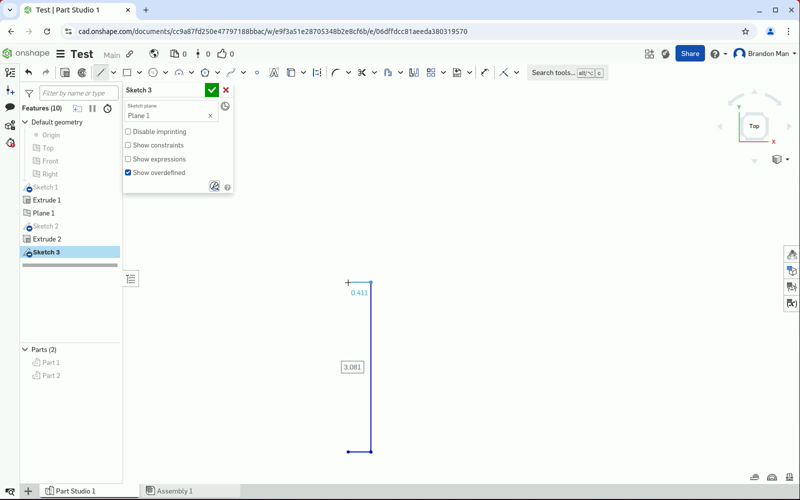
scroll(-6)
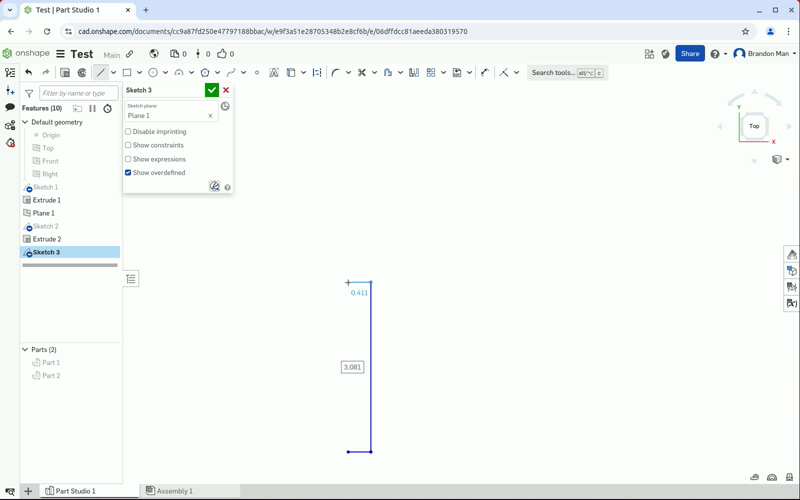
scroll(-6)
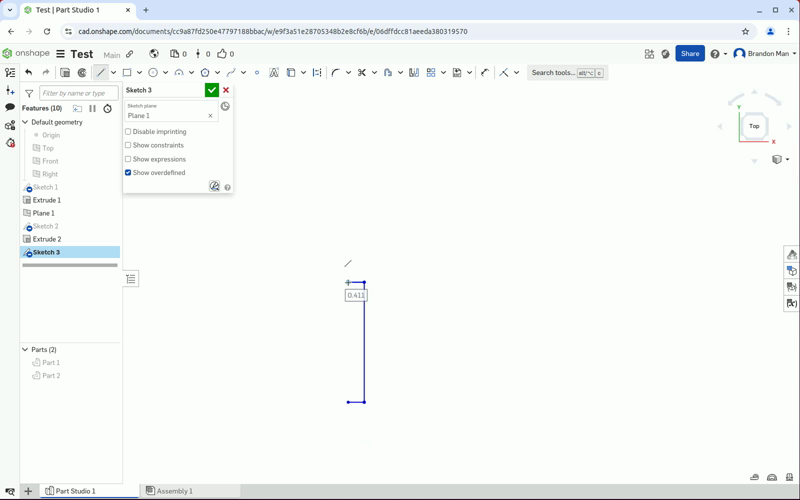
scroll(-6)
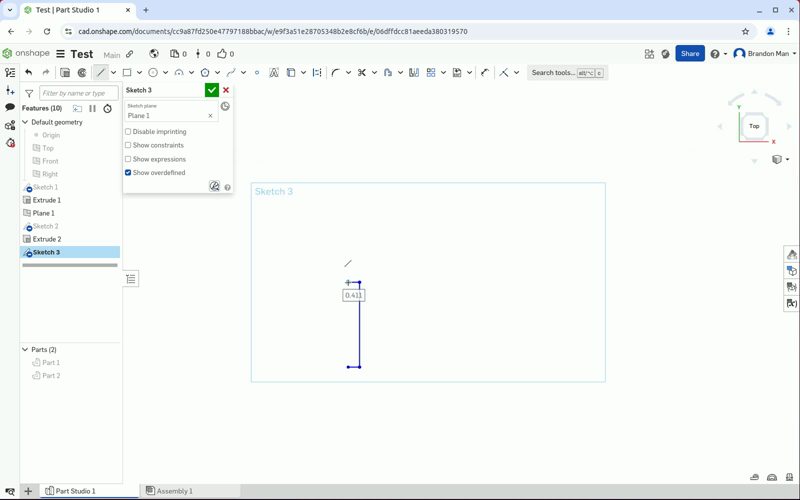
scroll(-6)
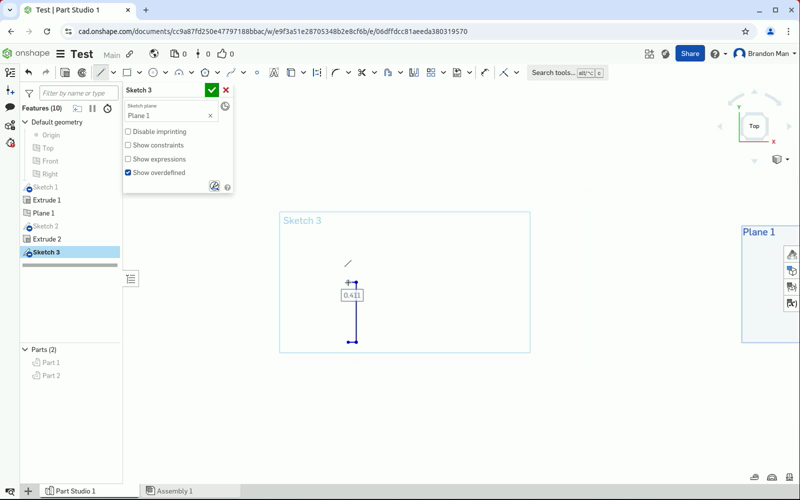
scroll(-6)
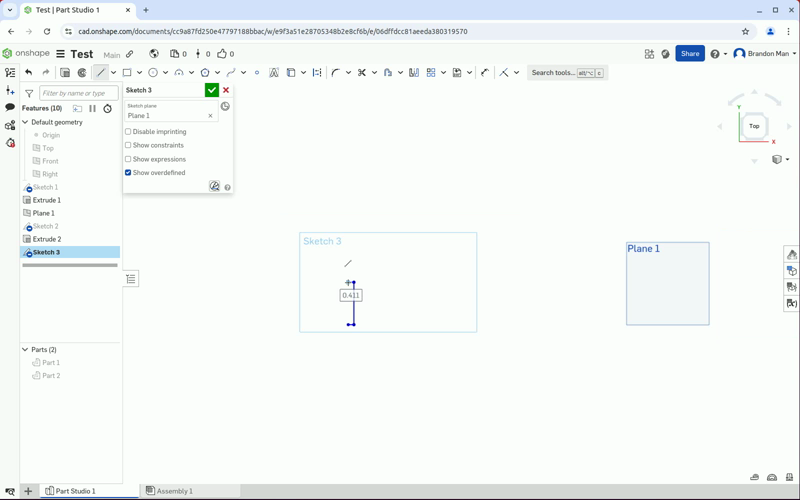
scroll(-6)
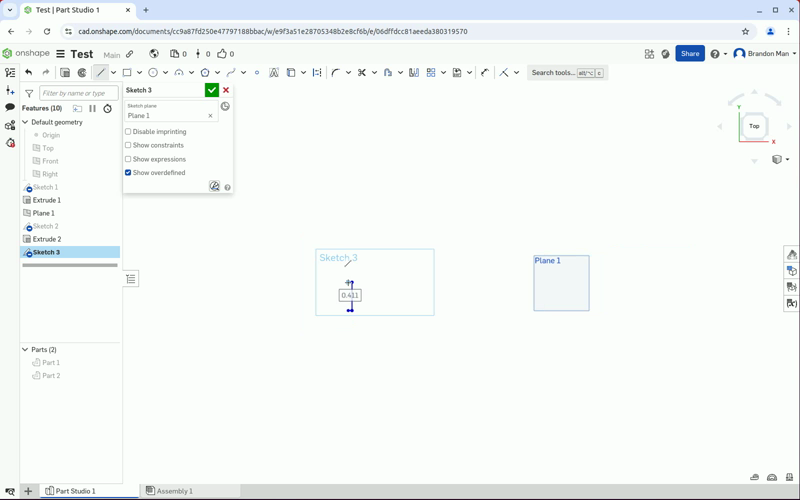
scroll(-6)
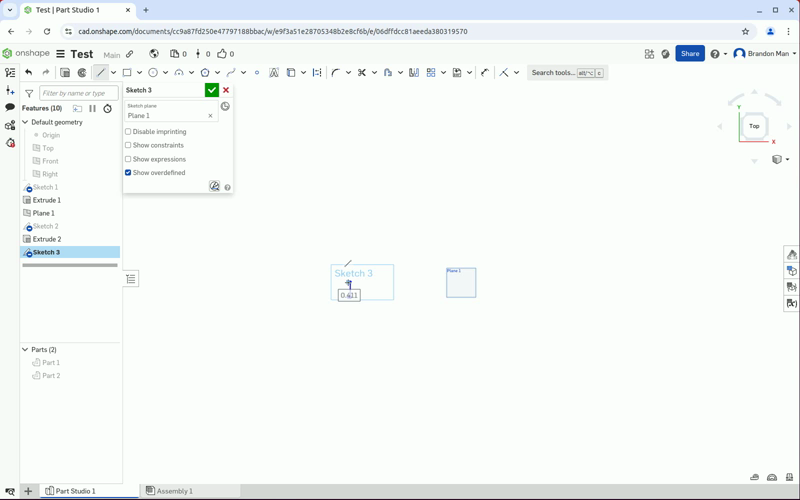
key_up(shift)
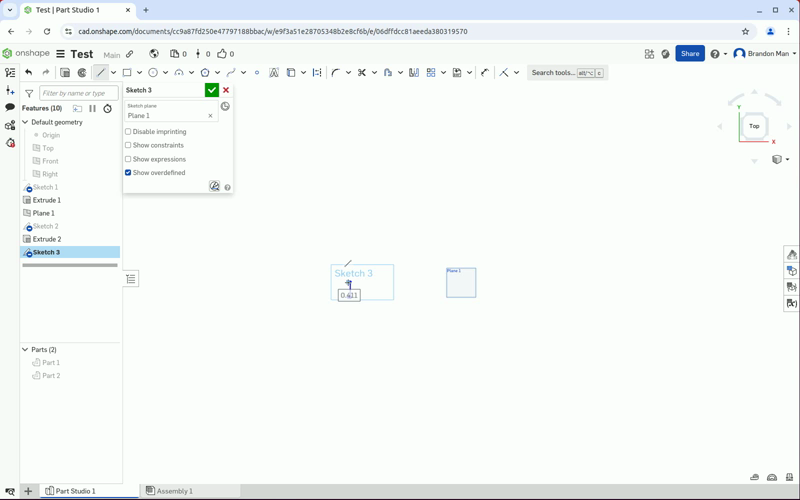
mouse_move(378, 282)
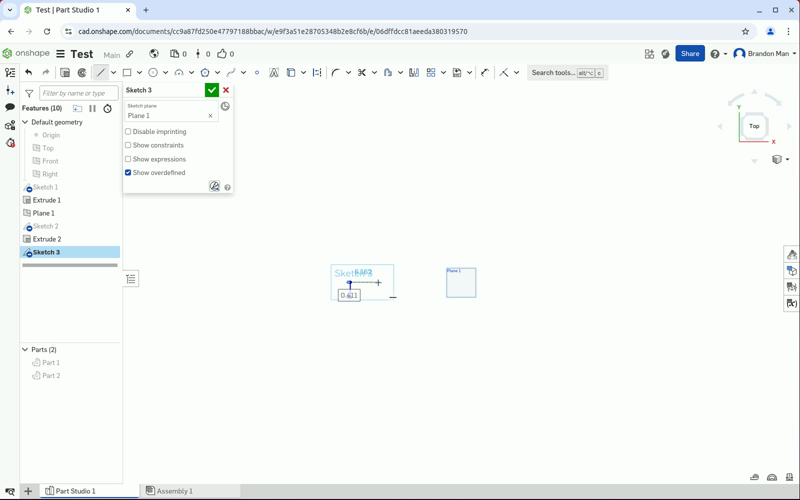
key_down(shift)
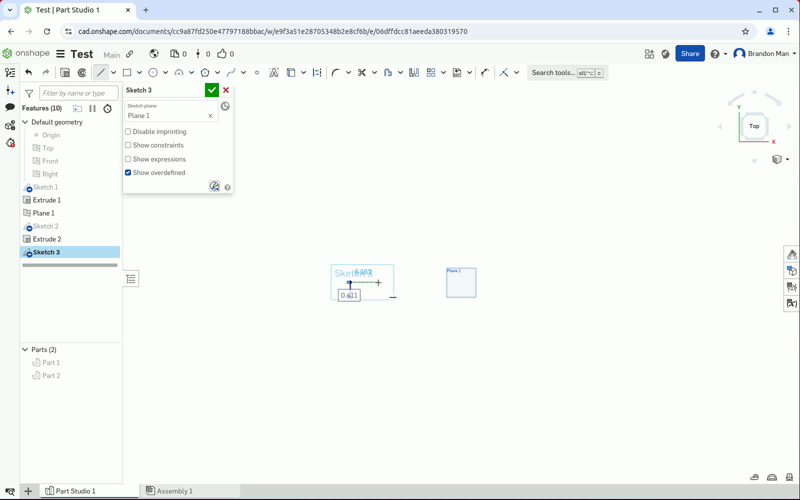
mouse_move(348, 297)
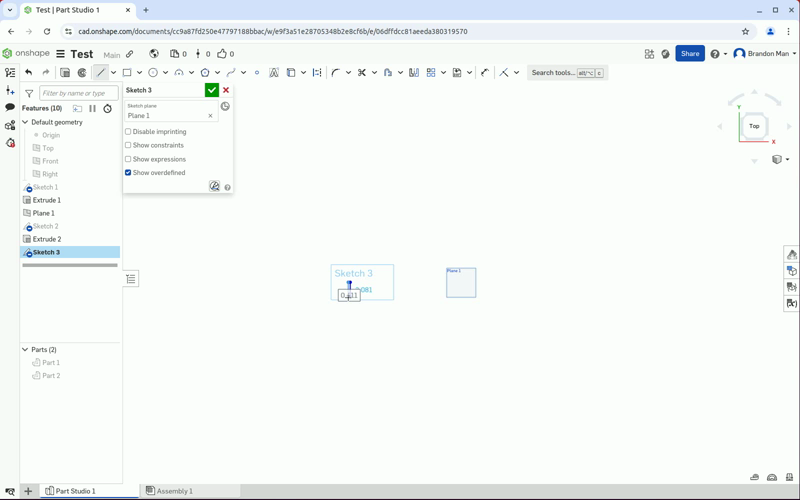
scroll(6)
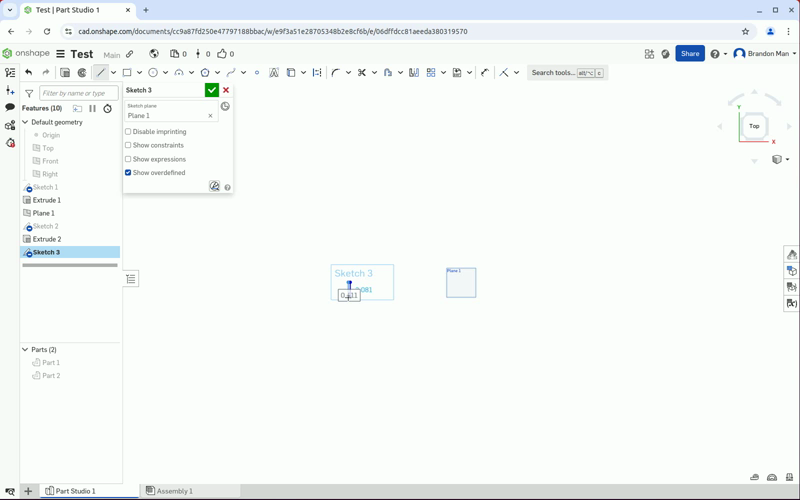
scroll(6)
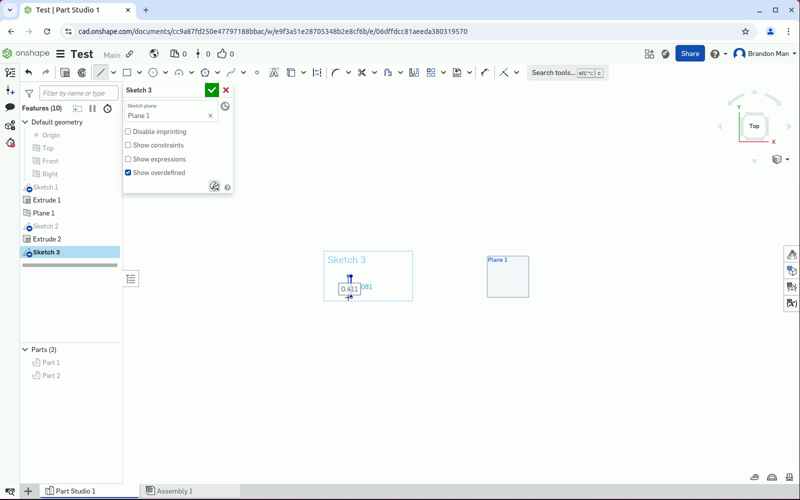
scroll(6)
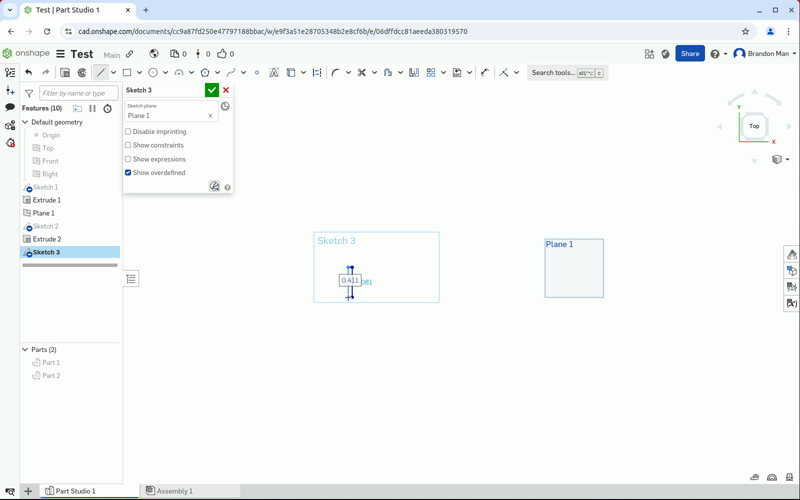
scroll(6)
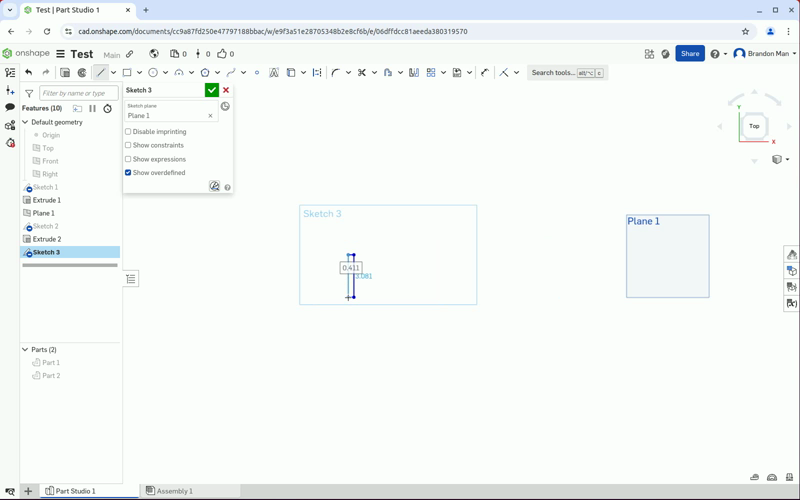
scroll(6)
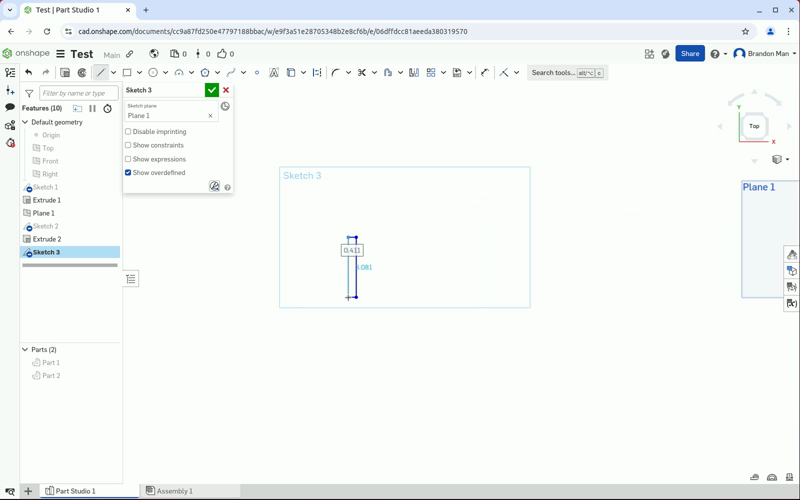
scroll(6)
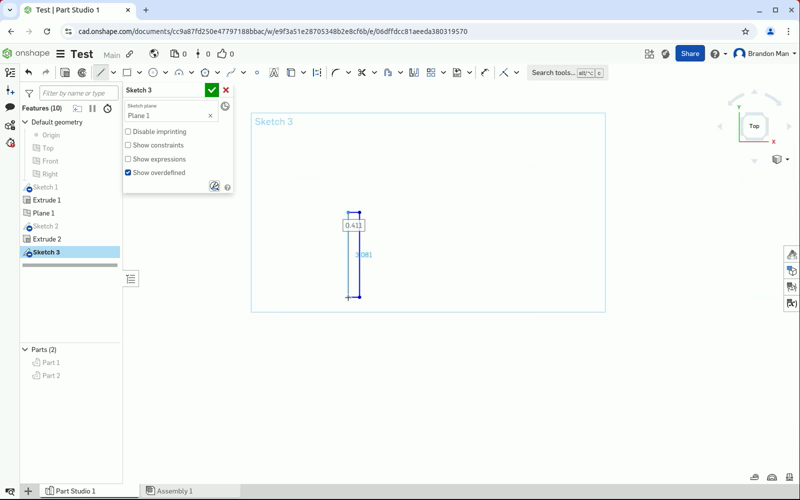
scroll(6)
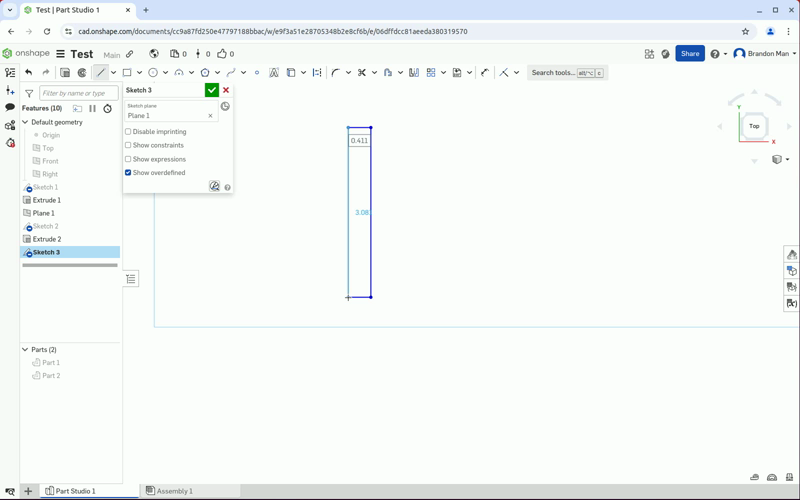
key_up(shift)
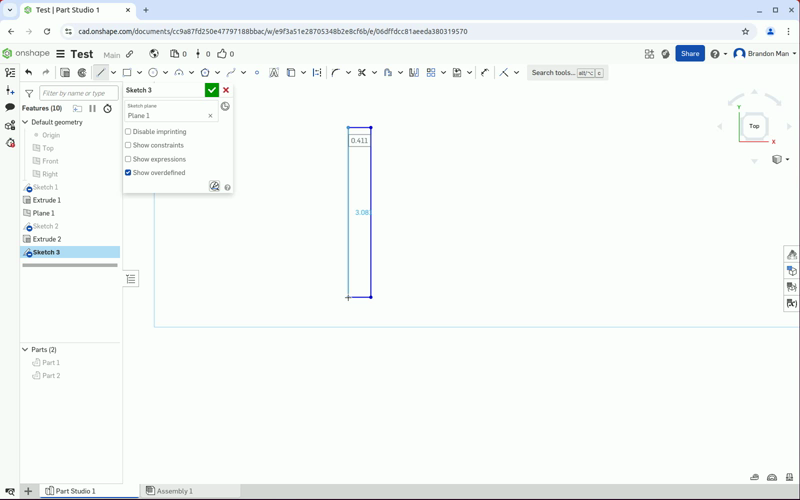
click(348, 297)
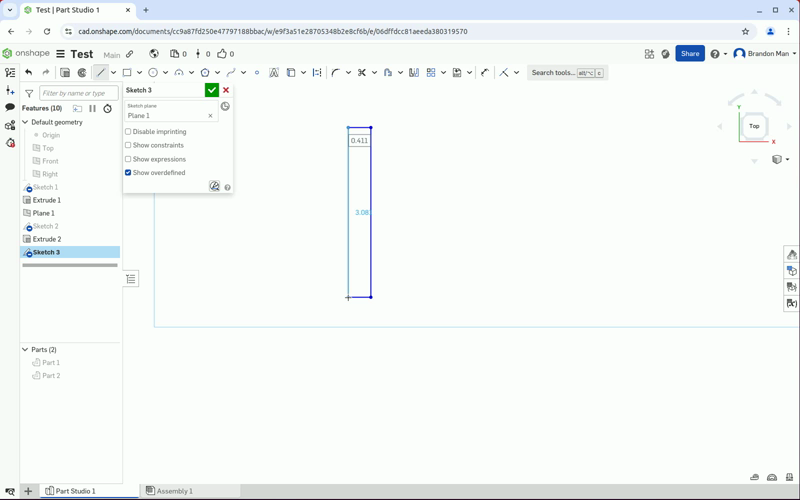
scroll(-6)
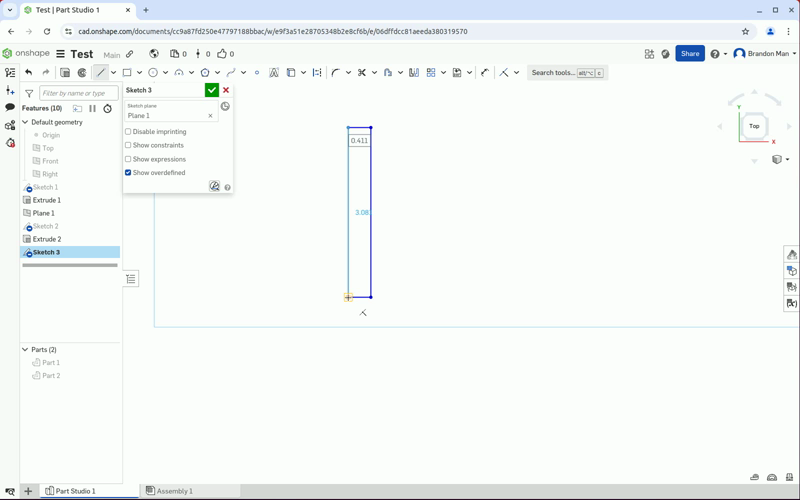
scroll(-6)
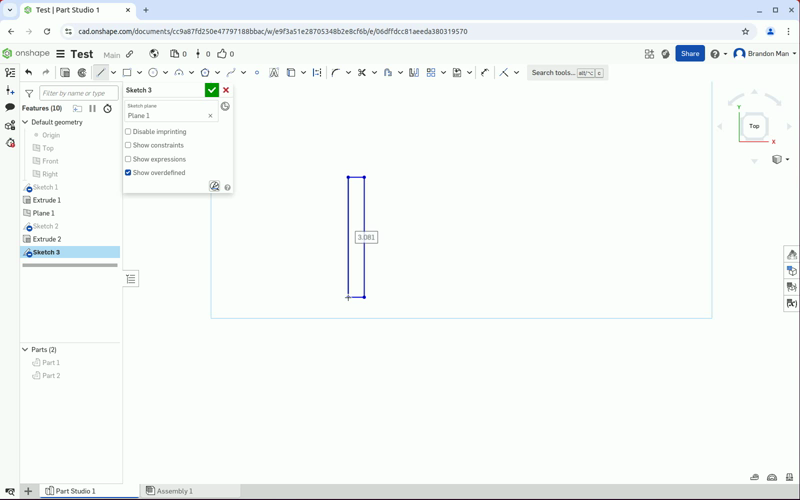
scroll(-6)
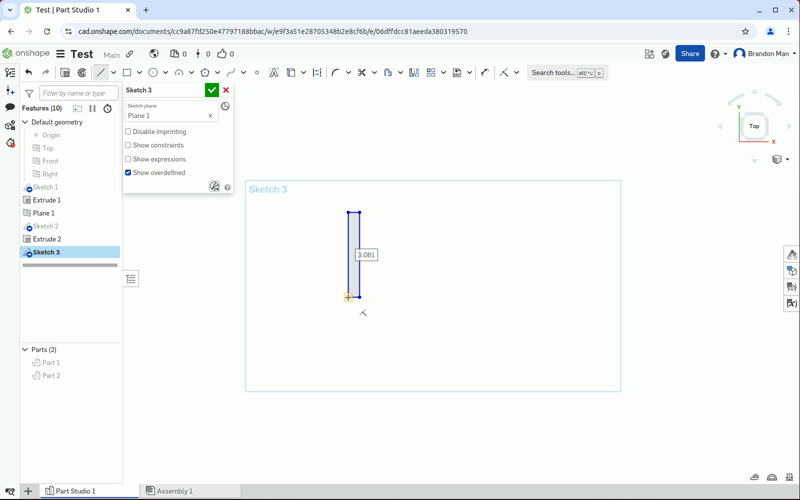
scroll(-6)
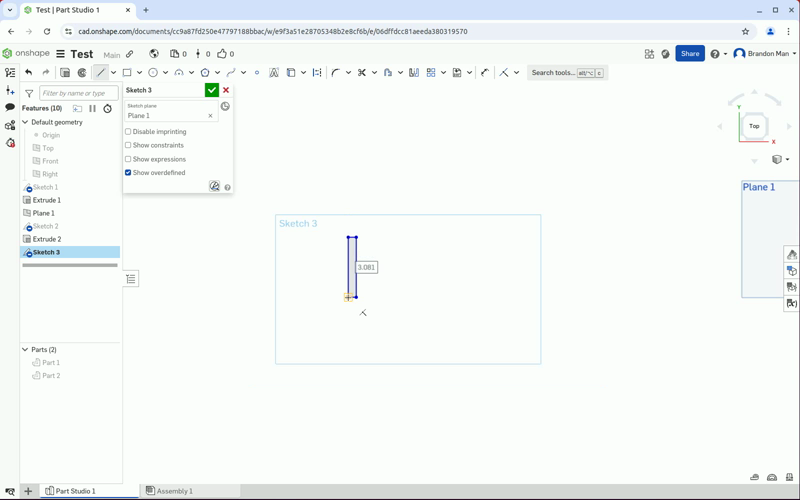
scroll(-6)
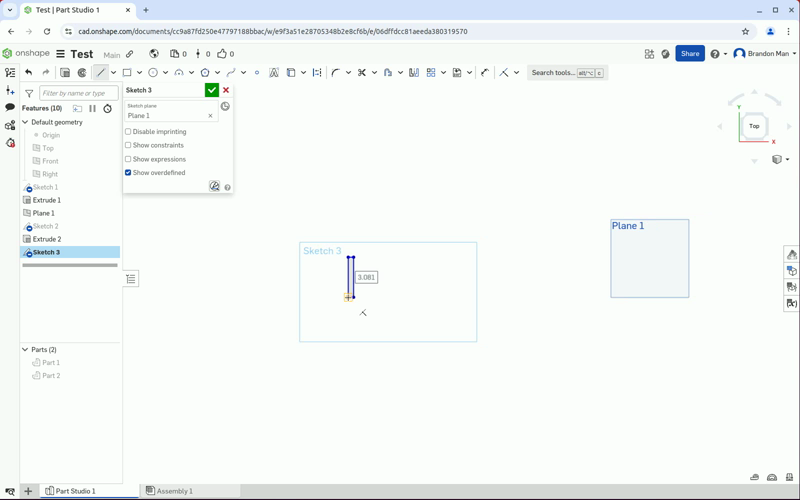
scroll(-6)
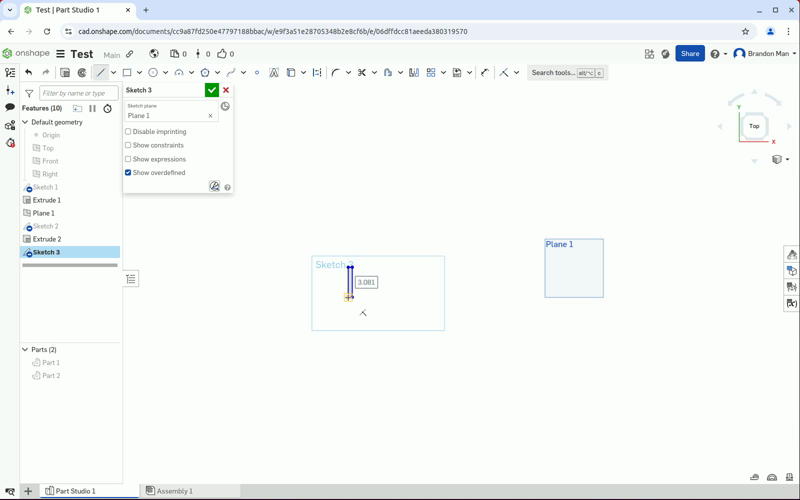
scroll(-6)
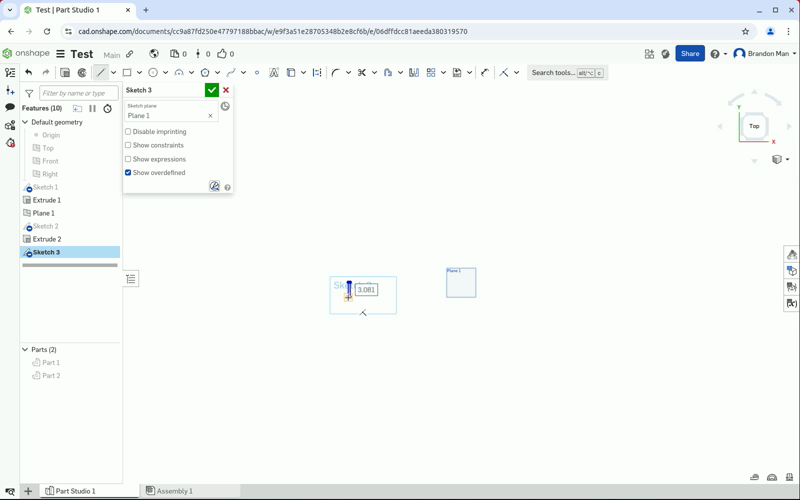
key(esc)
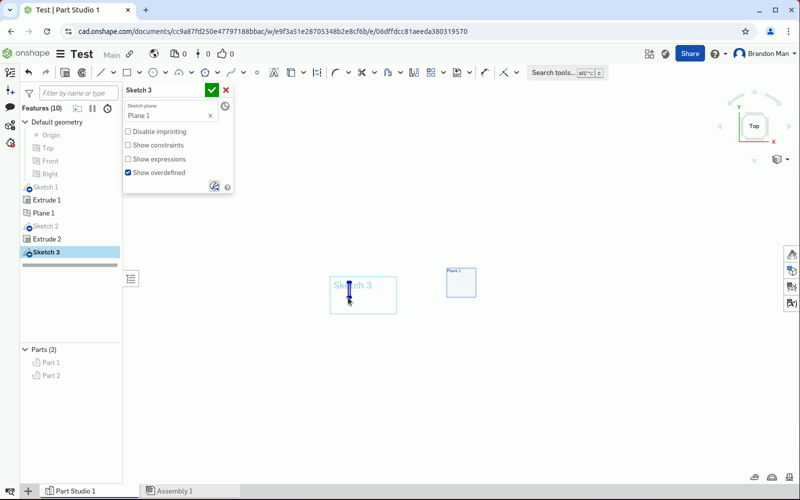
mouse_move(349, 293)
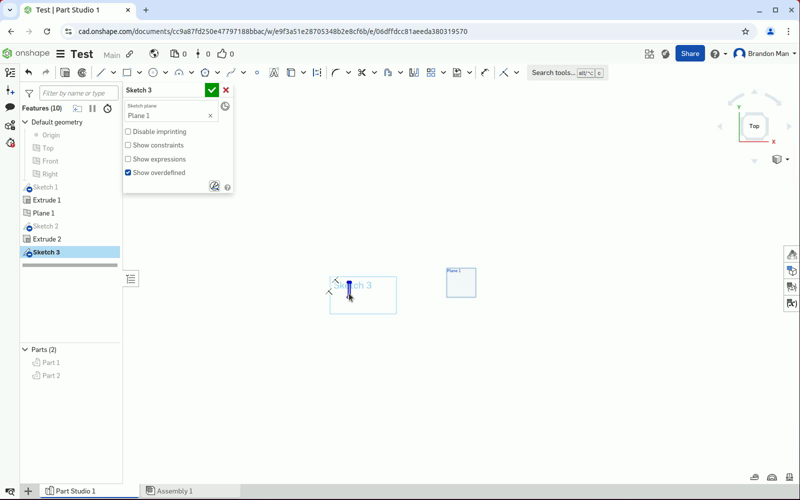
scroll(6)
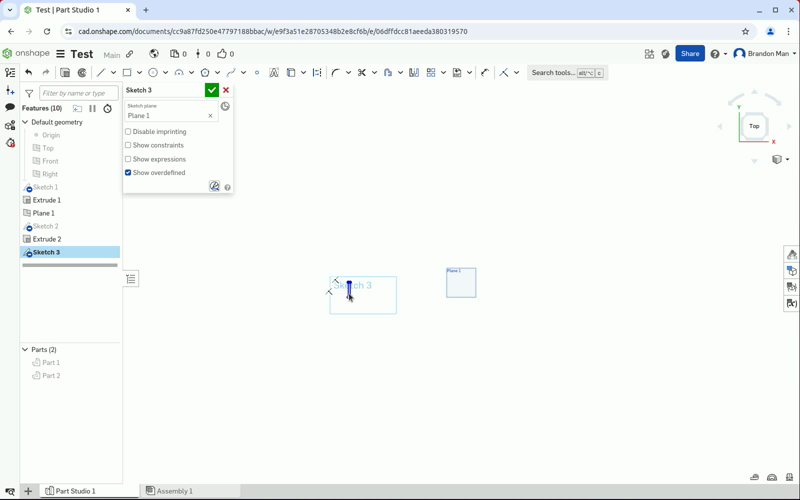
scroll(6)
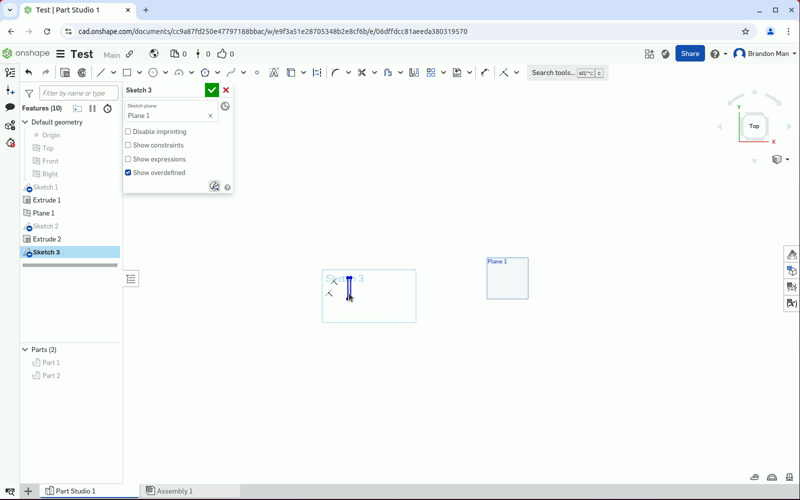
scroll(6)
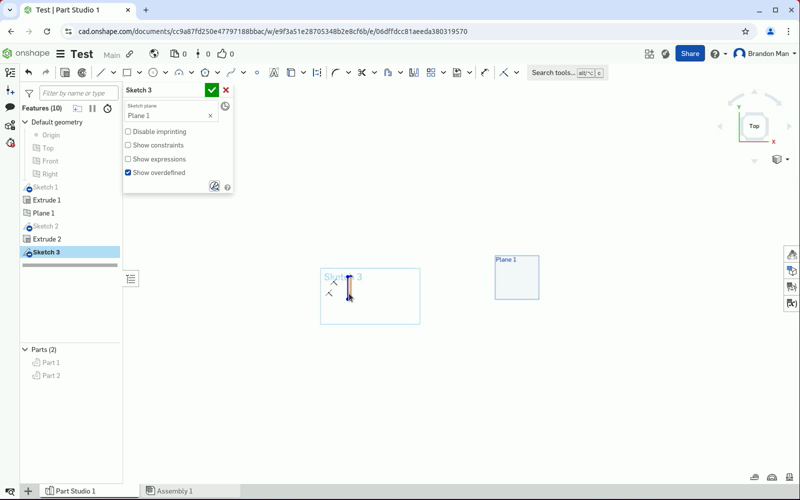
scroll(6)
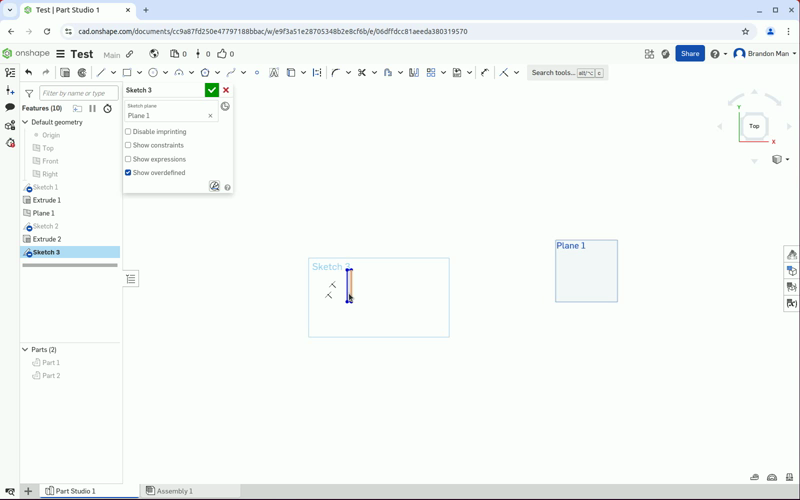
scroll(6)
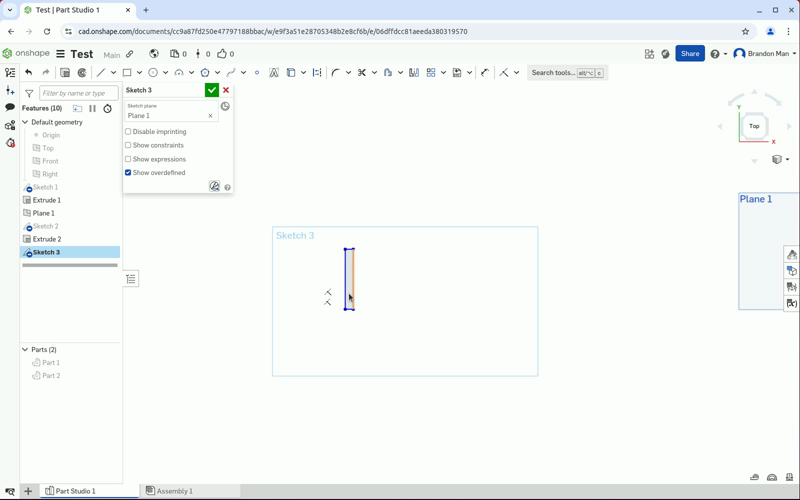
scroll(6)
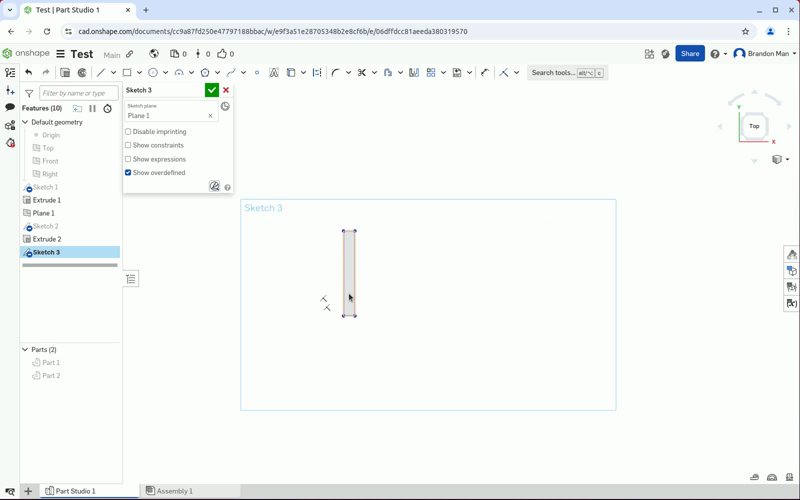
scroll(6)
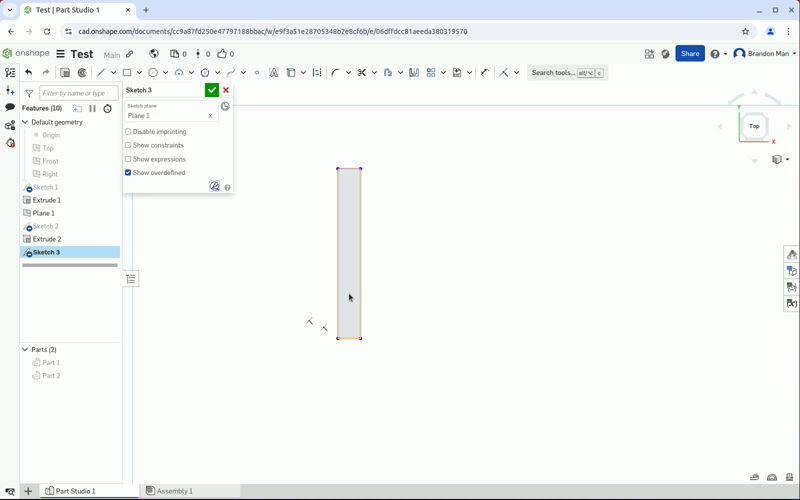
click(349, 293)
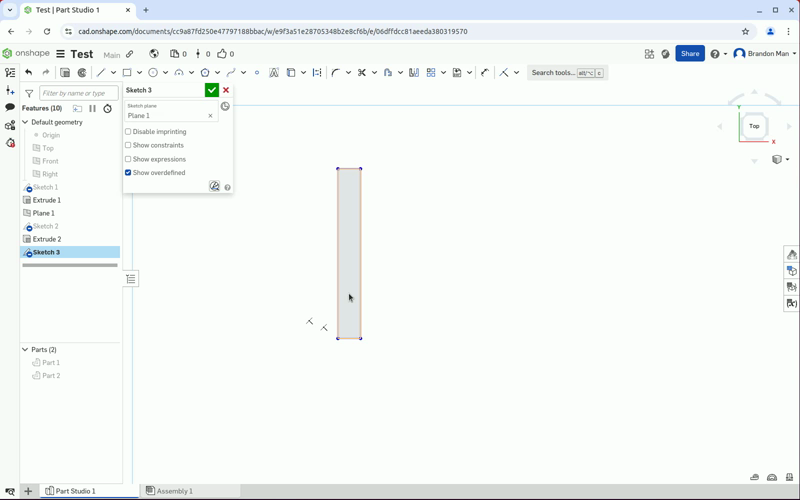
scroll(-6)
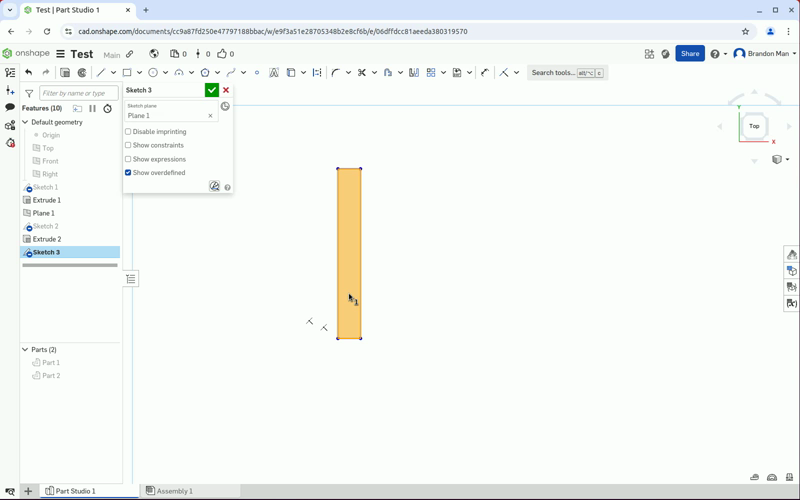
scroll(-6)
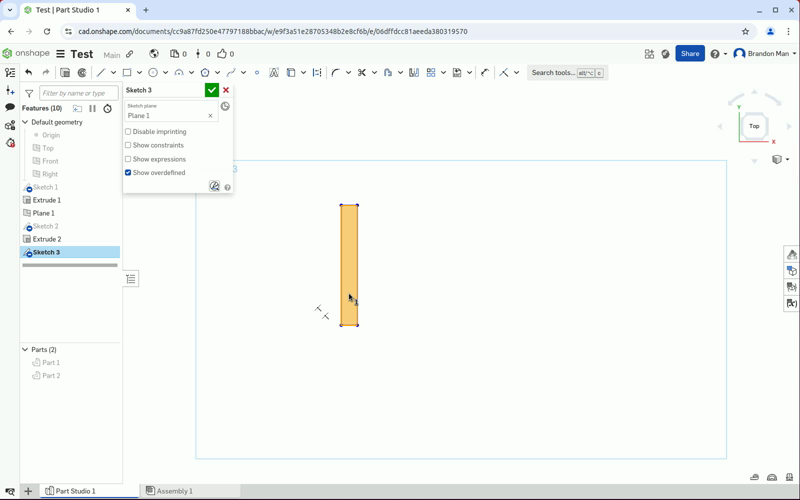
scroll(-6)
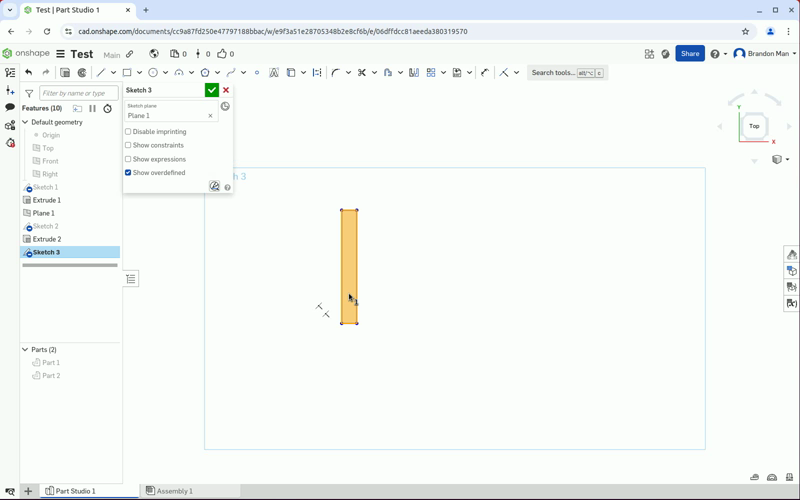
scroll(-6)
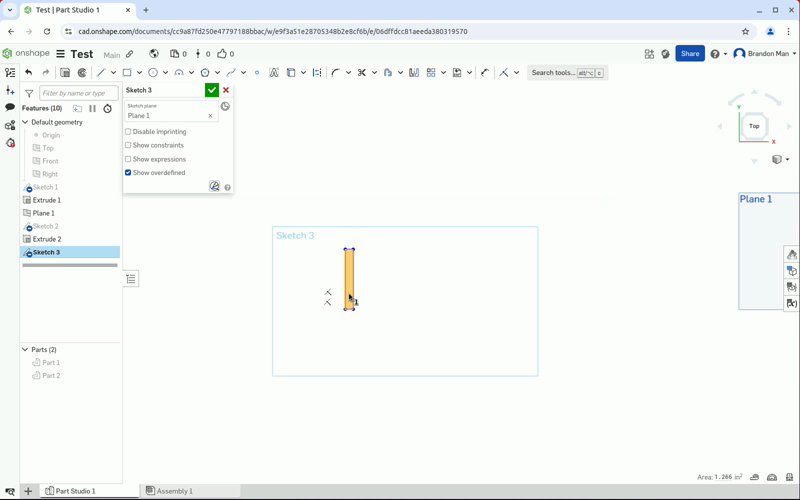
scroll(-6)
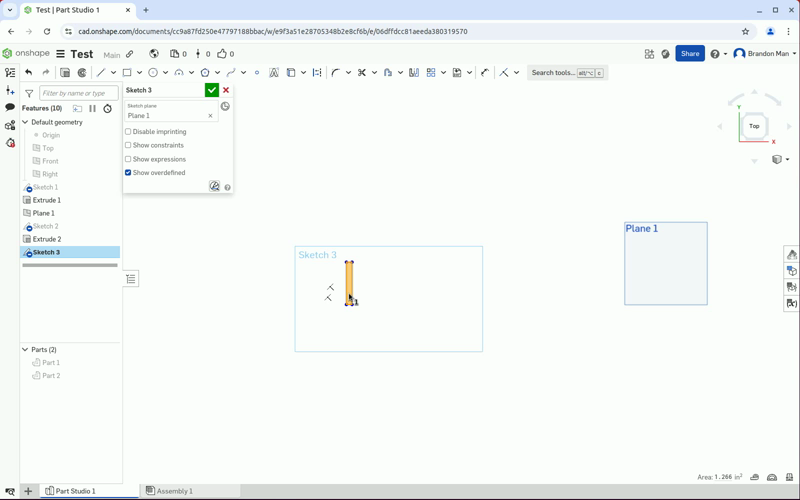
scroll(-6)
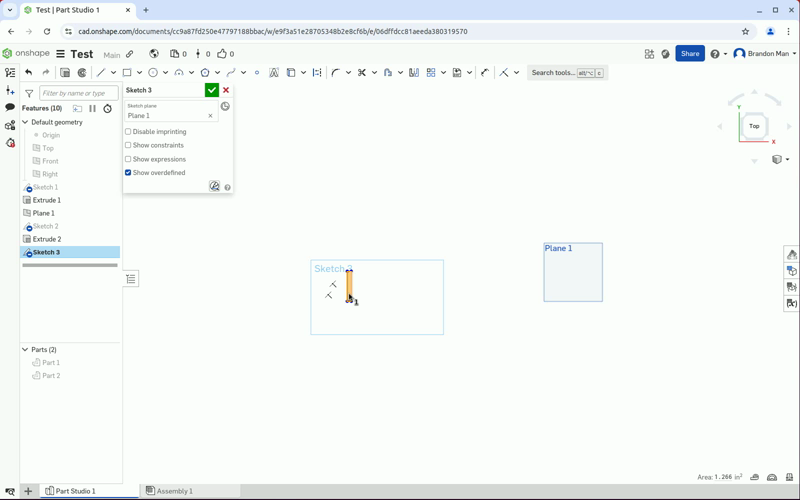
scroll(-6)
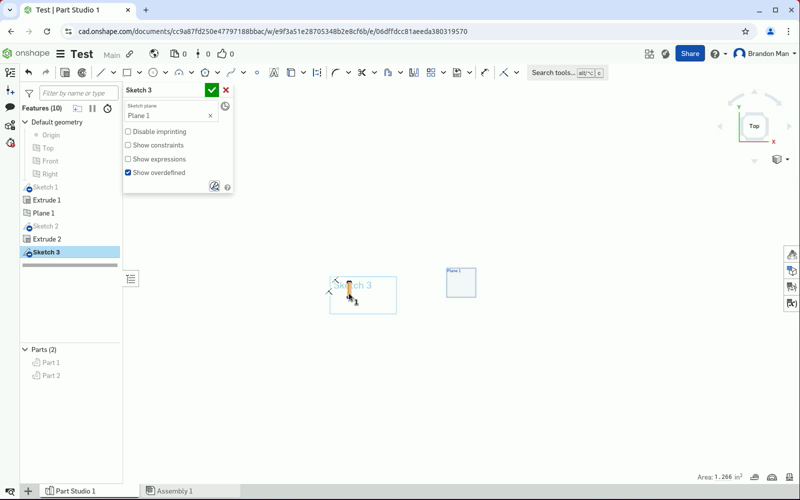
mouse_move(73, 352)
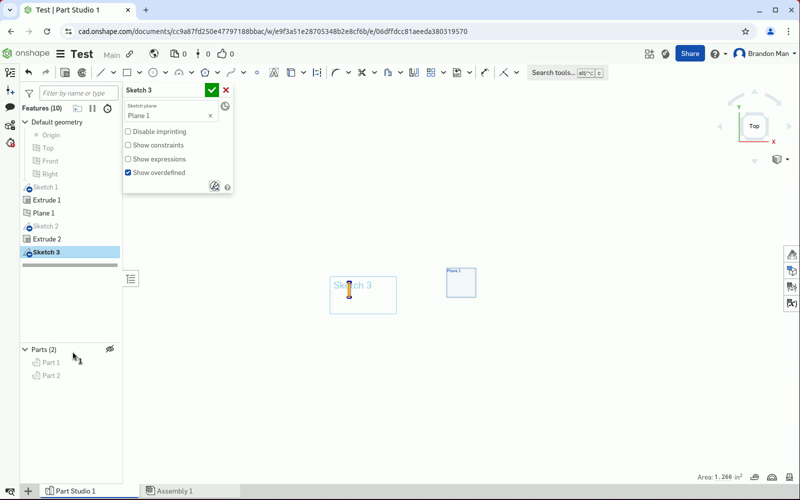
key(shift+y)
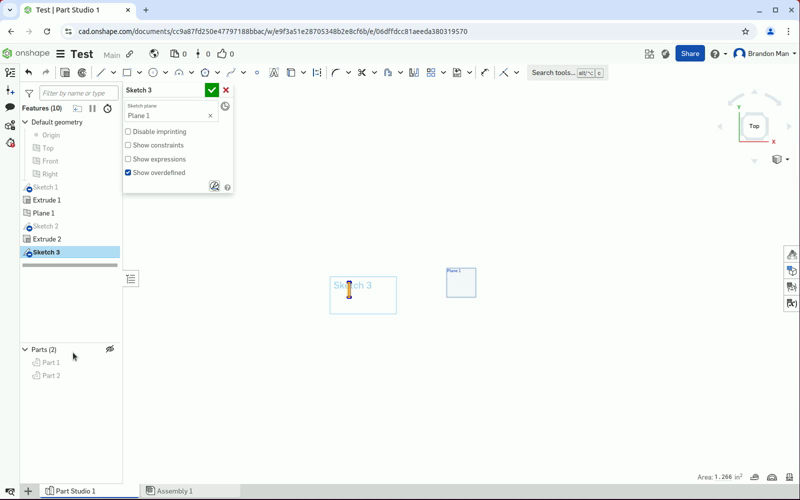
key(shift+e)
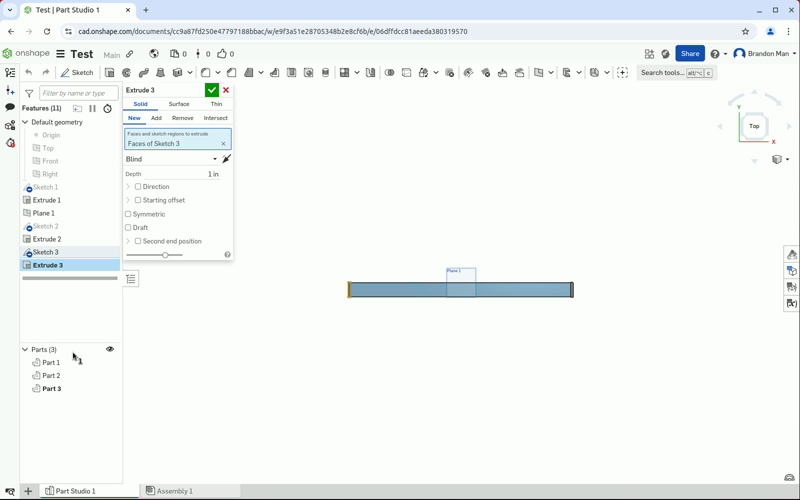
mouse_move(143, 106)
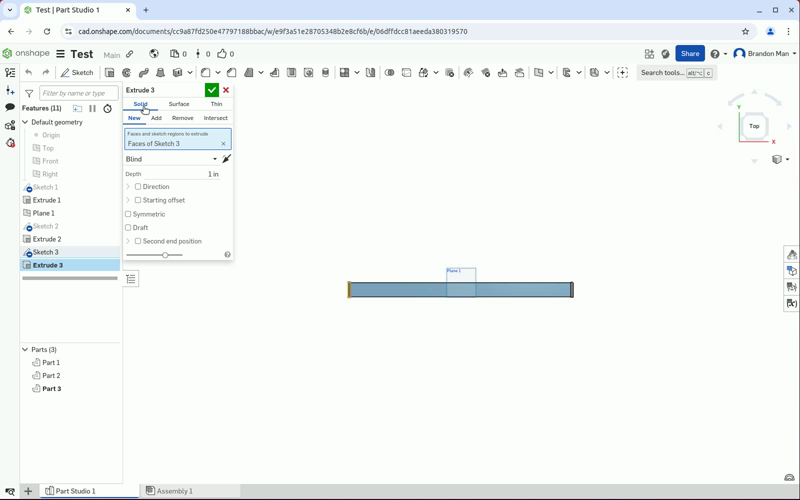
click(143, 106)
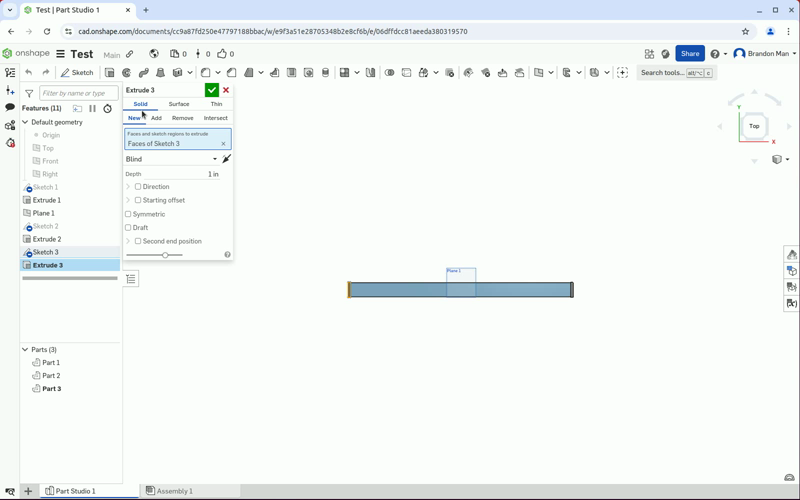
mouse_move(137, 120)
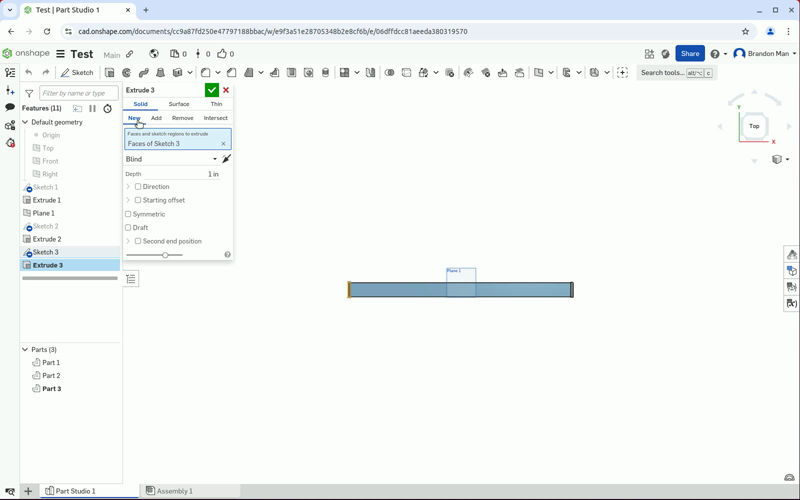
click(137, 120)
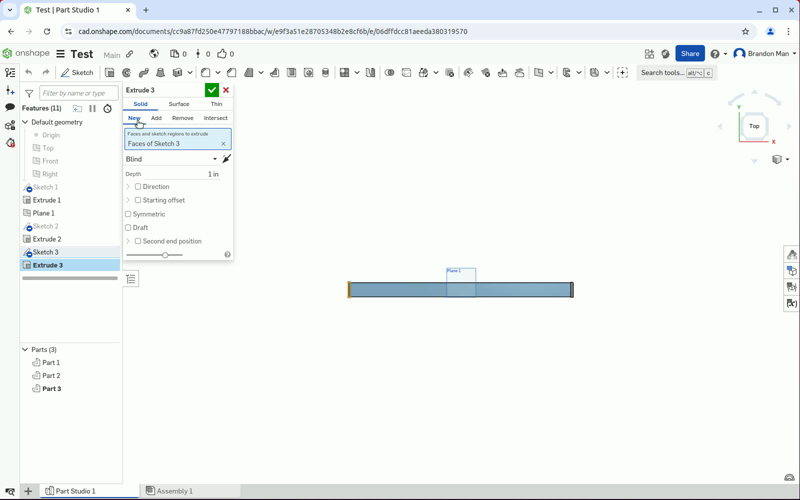
key(tab, 4)
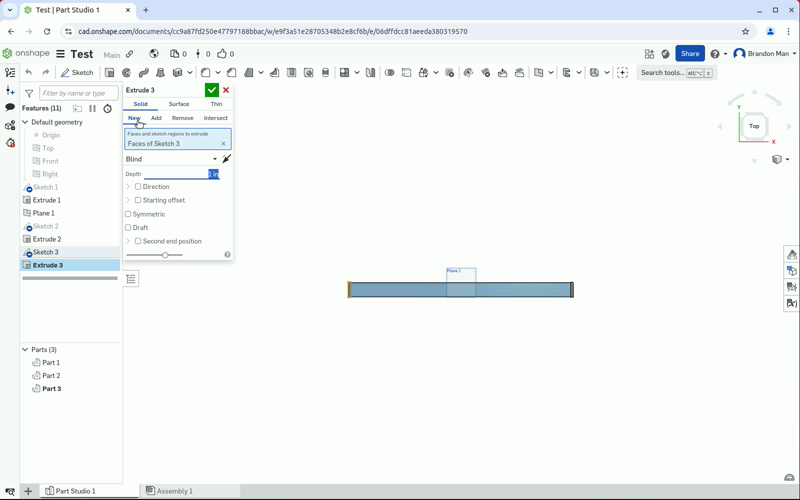
text(2.889)
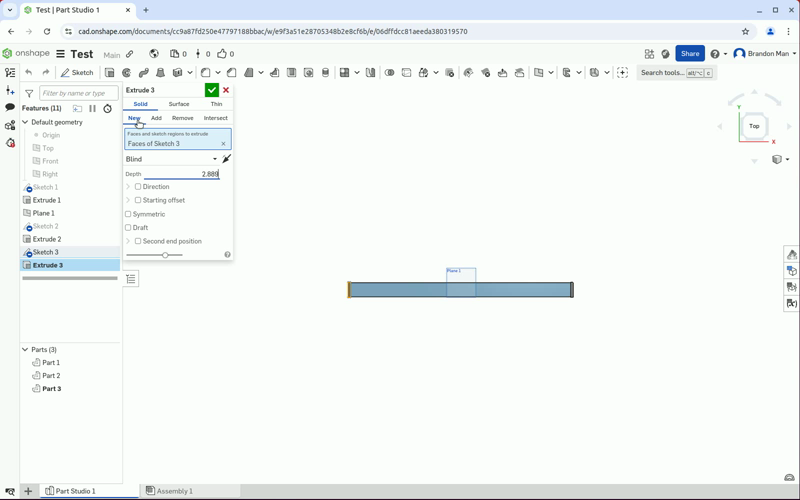
key(enter)
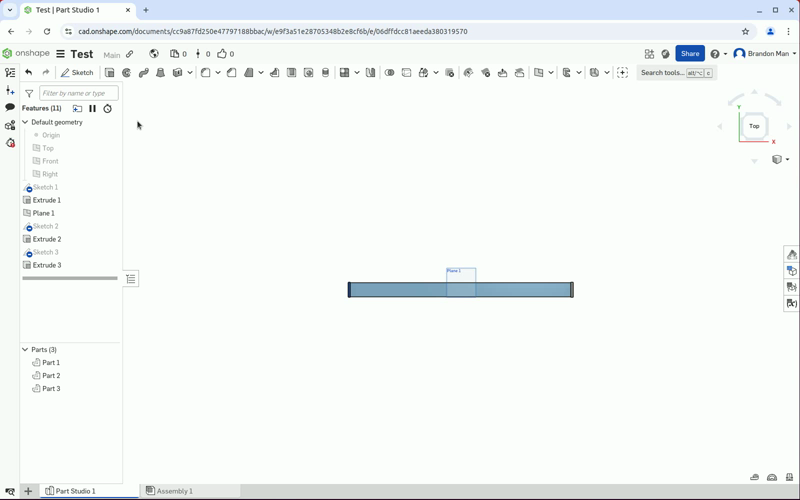
key(shift+h)
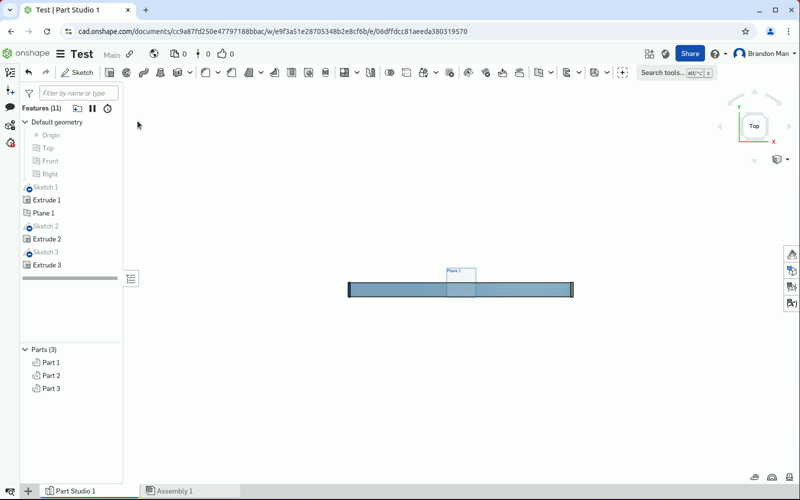
key(shift+h)
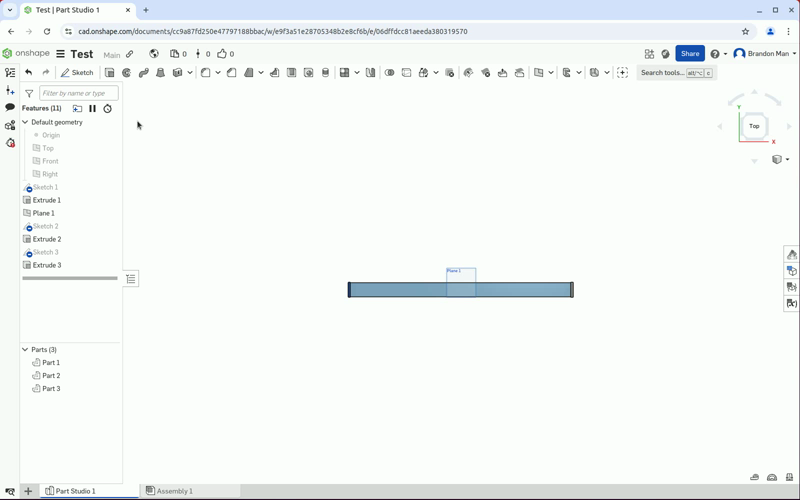
mouse_move(73, 189)
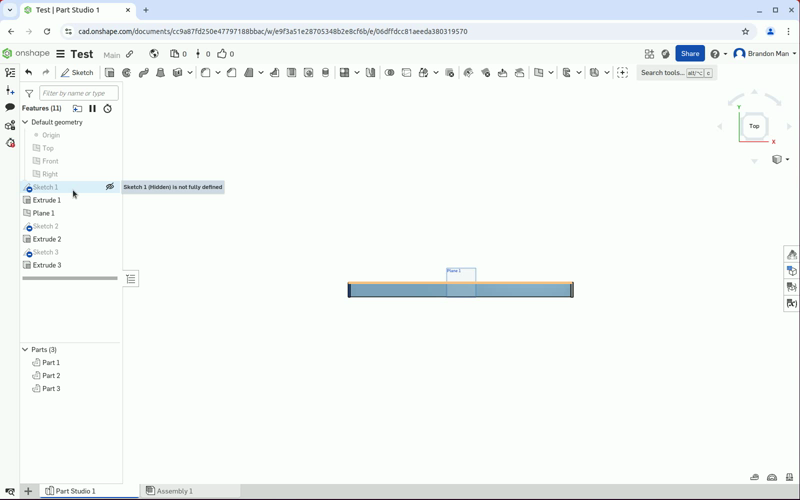
click(73, 189)
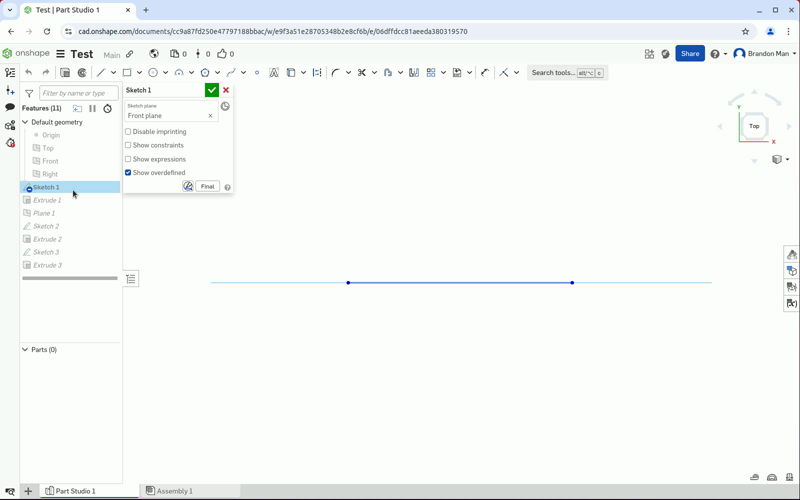
mouse_move(229, 92)
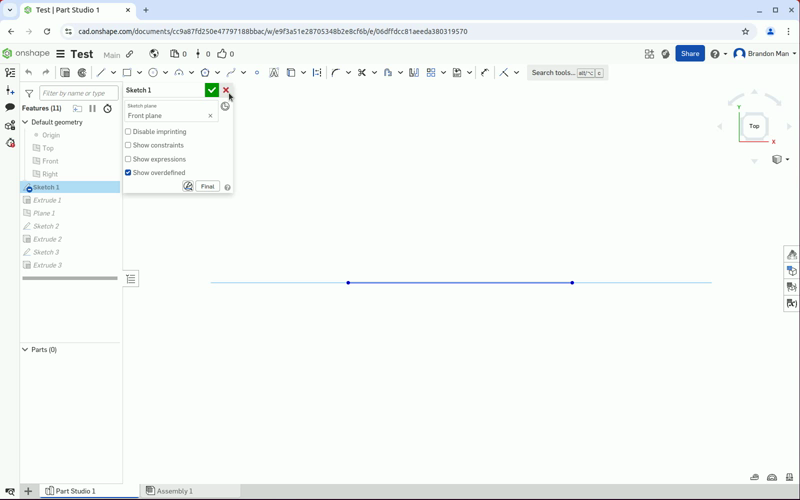
click(229, 92)
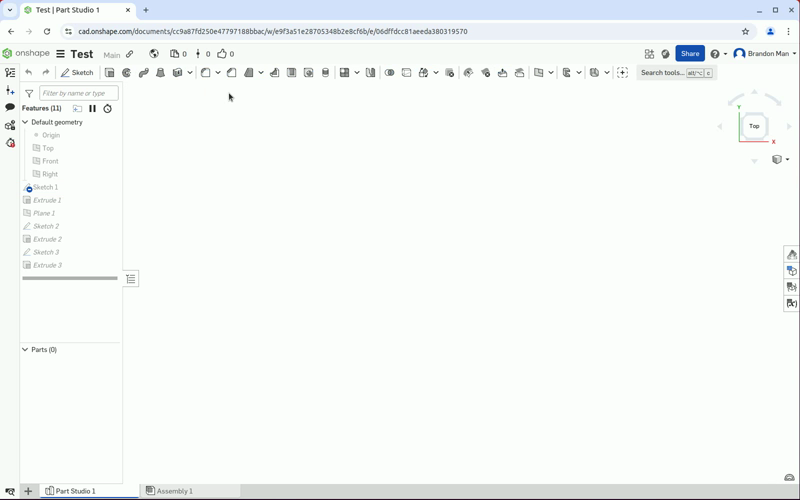
key(shift+s)
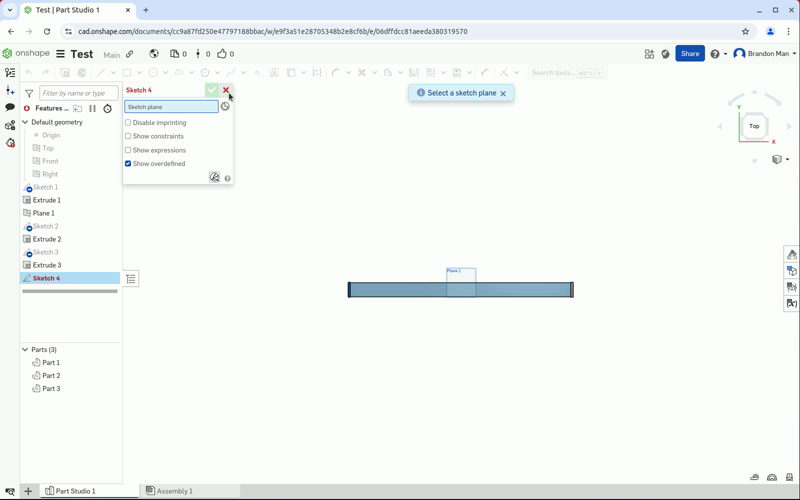
mouse_move(73, 215)
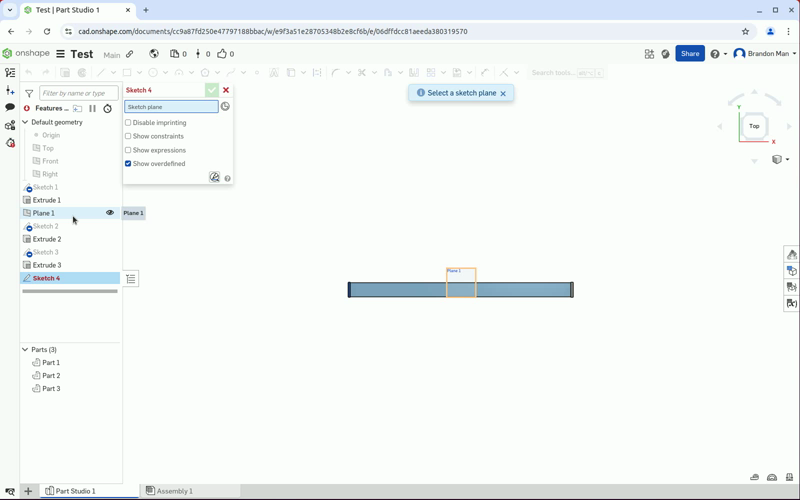
click(73, 215)
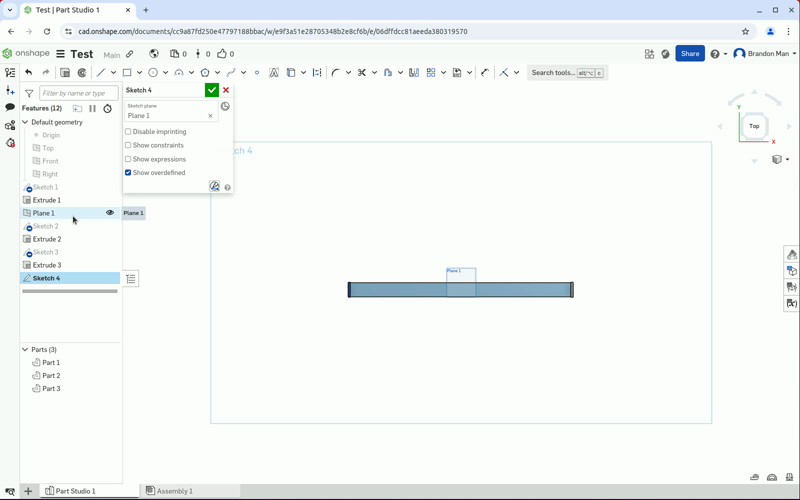
mouse_move(73, 352)
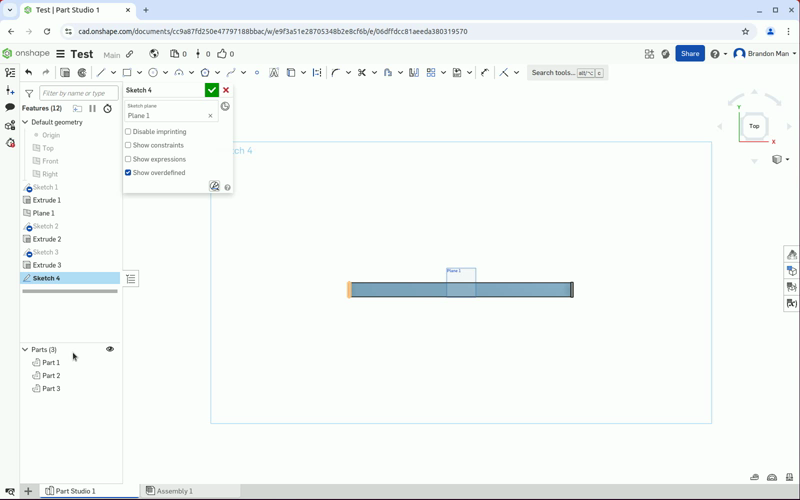
key(y)
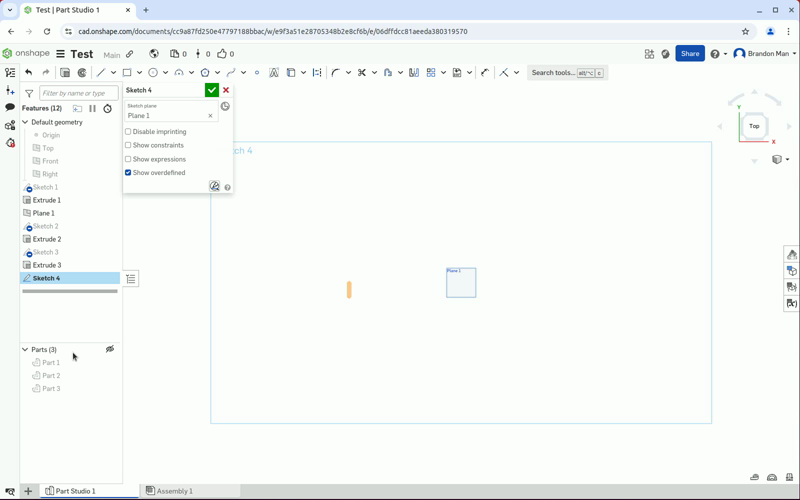
key(l)
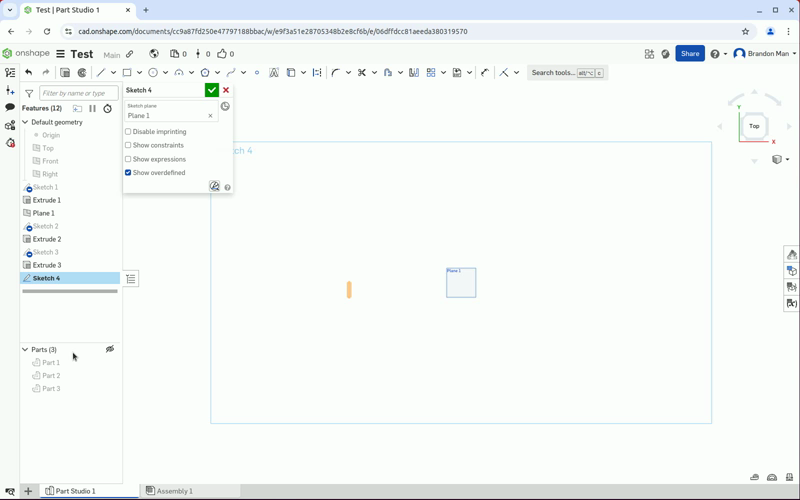
key_down(shift)
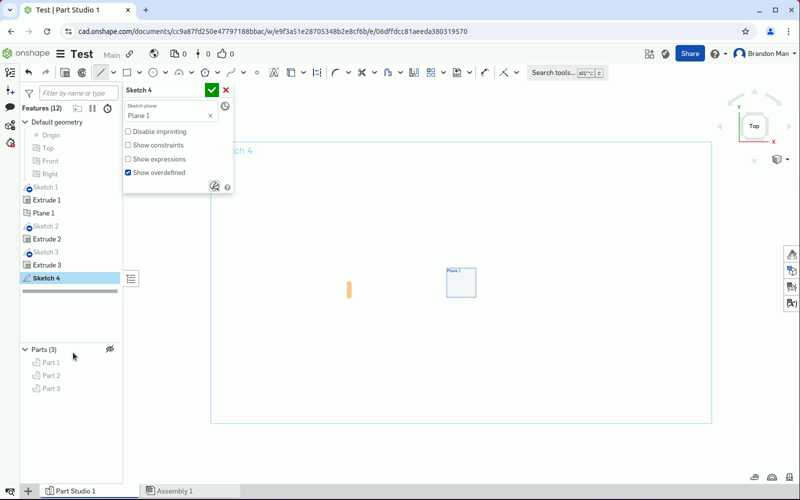
mouse_move(553, 297)
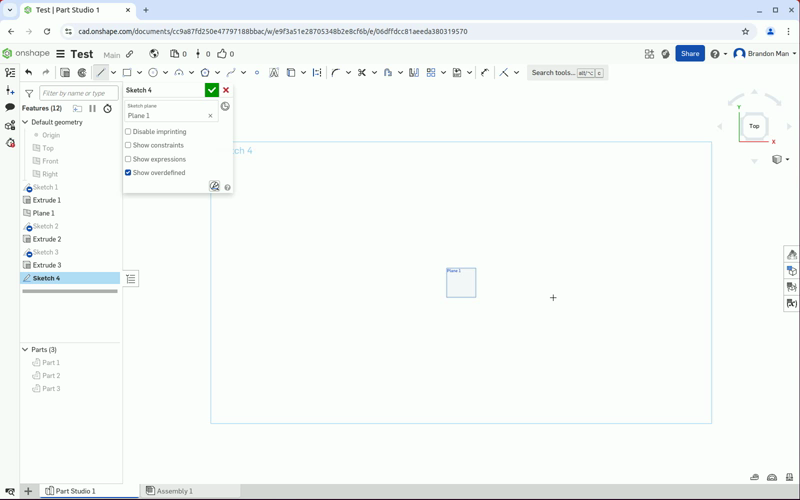
click(553, 297)
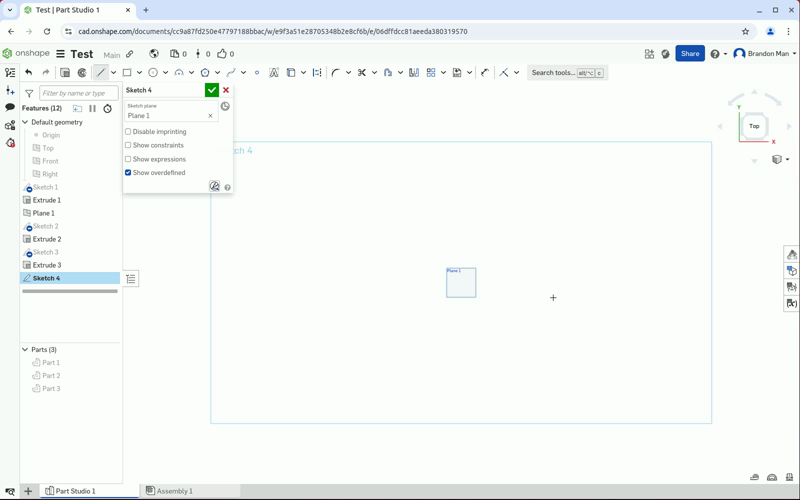
key_up(shift)
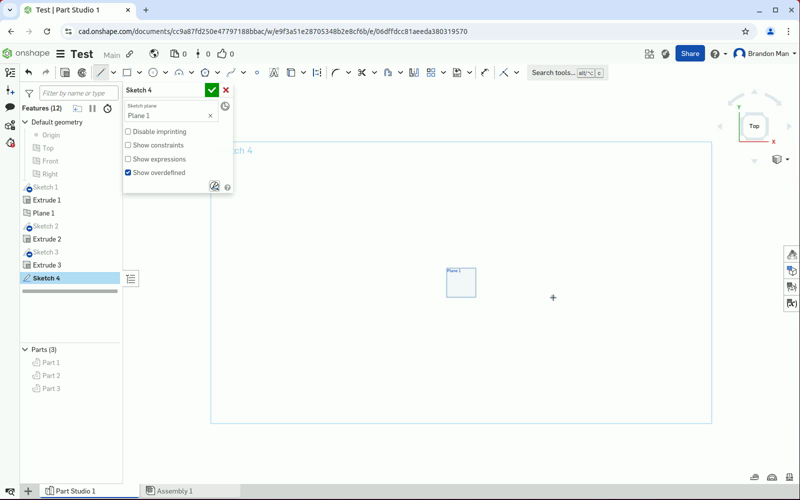
key_down(shift)
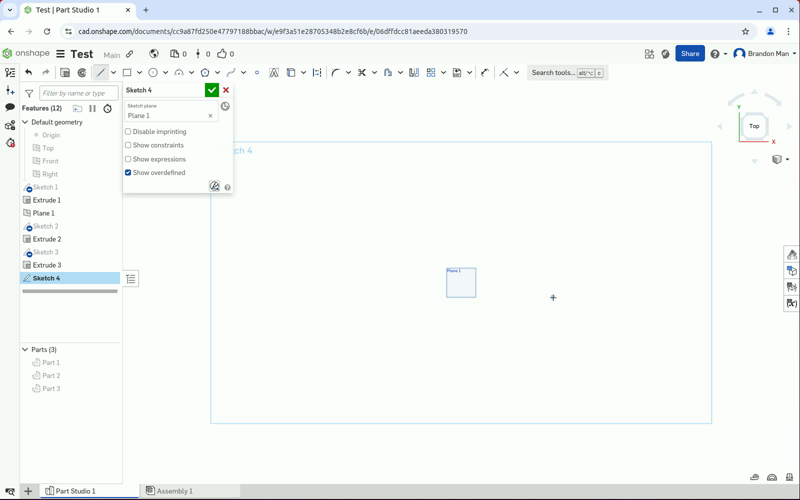
mouse_move(583, 297)
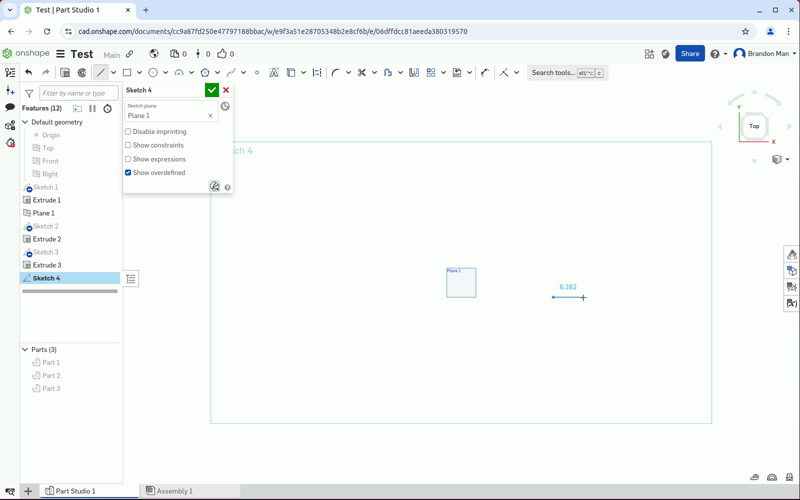
mouse_move(555, 297)
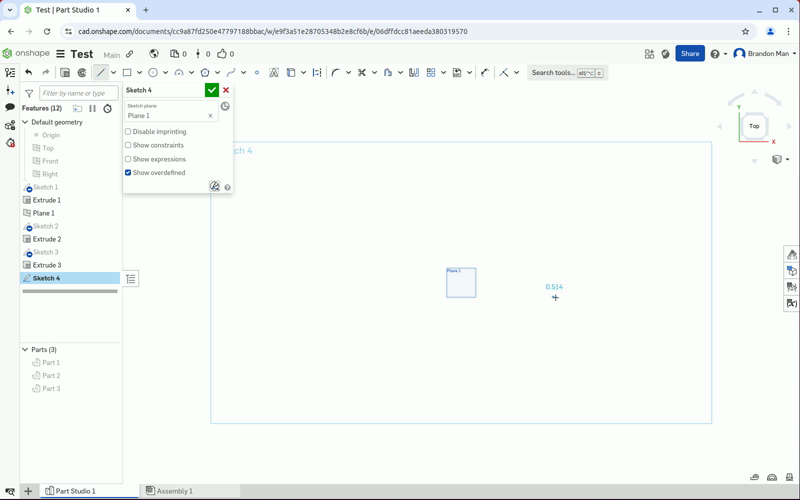
scroll(6)
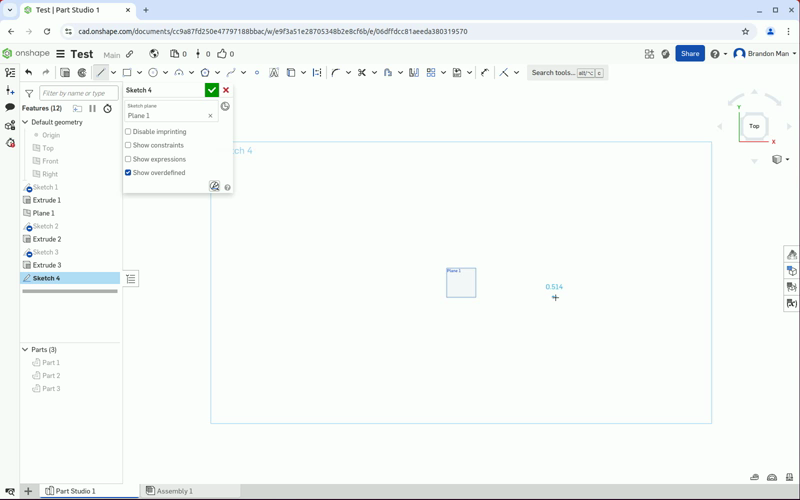
scroll(6)
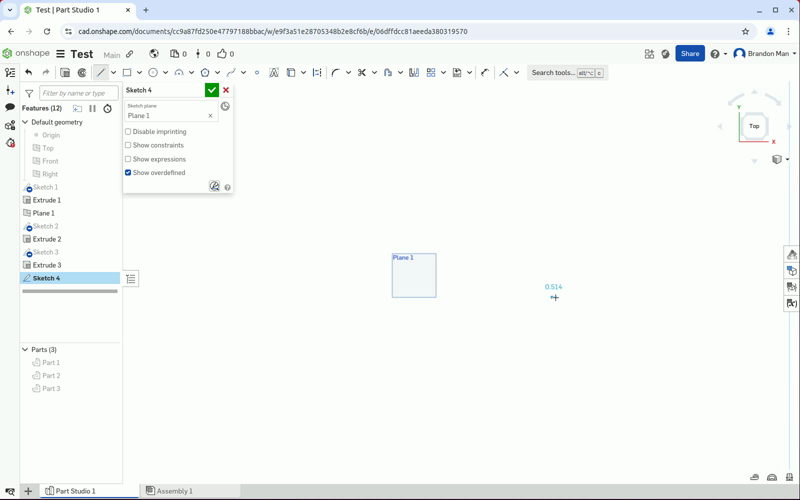
scroll(6)
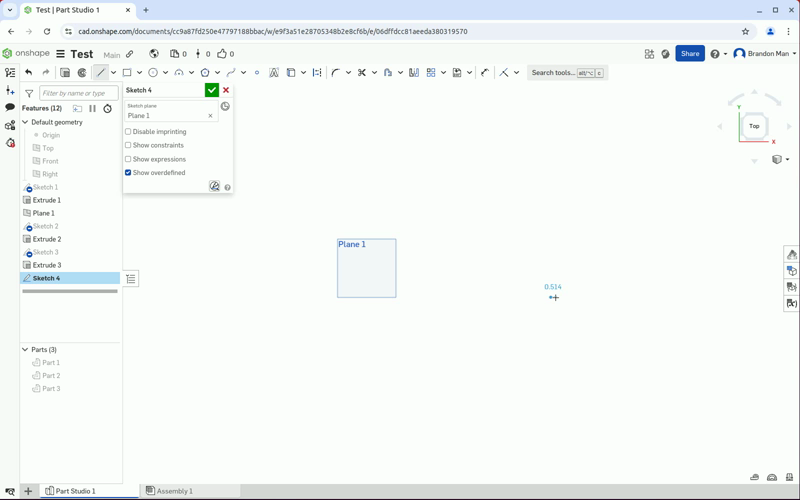
scroll(6)
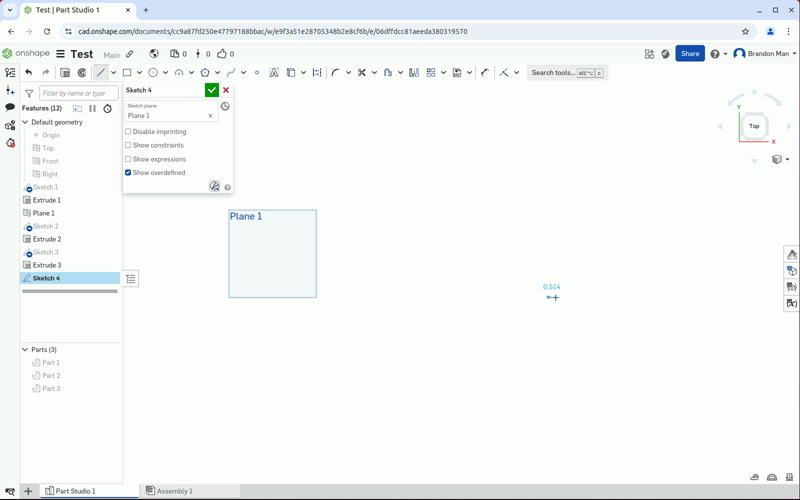
scroll(6)
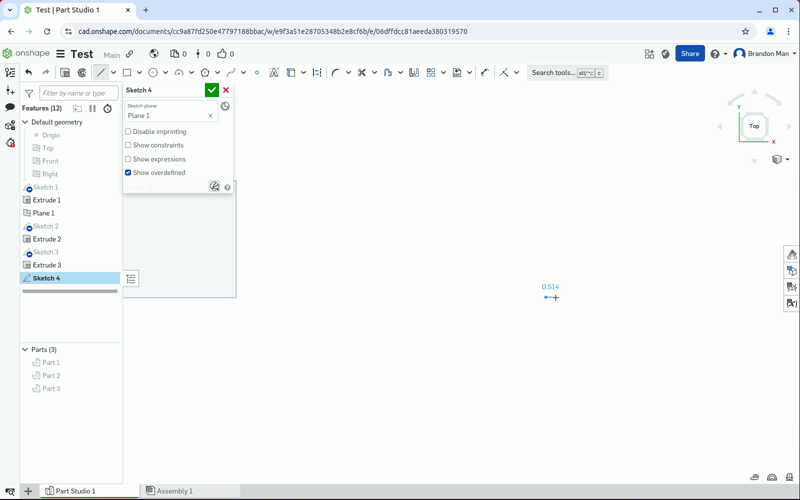
scroll(6)
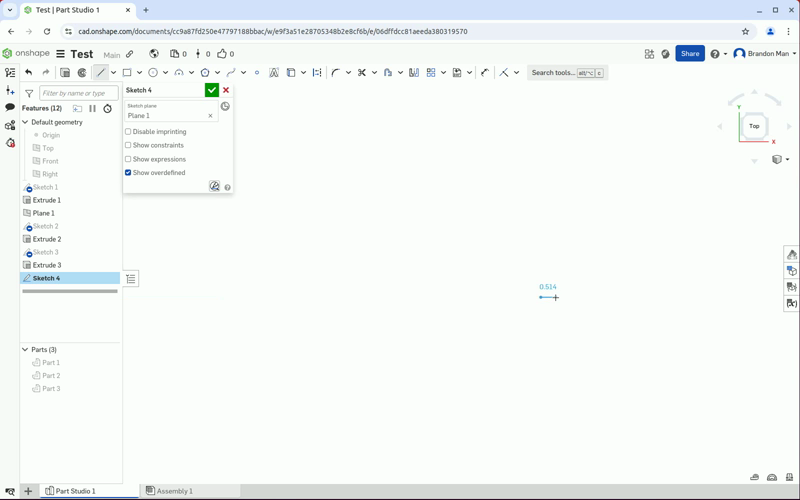
scroll(6)
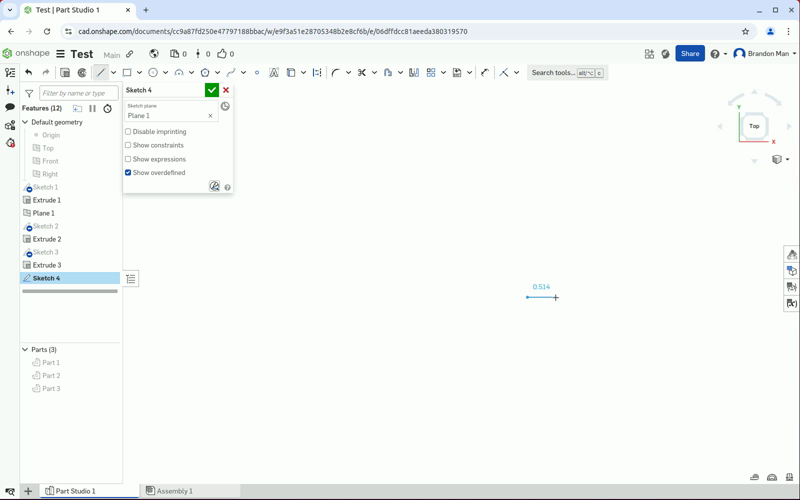
click(555, 297)
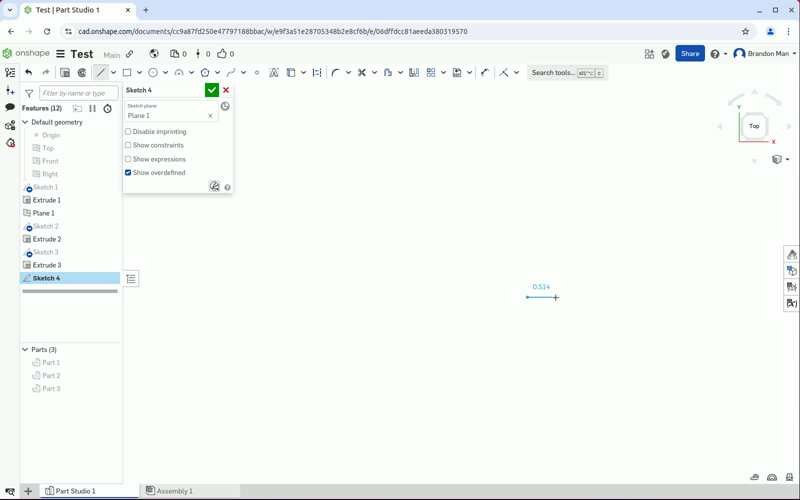
scroll(-6)
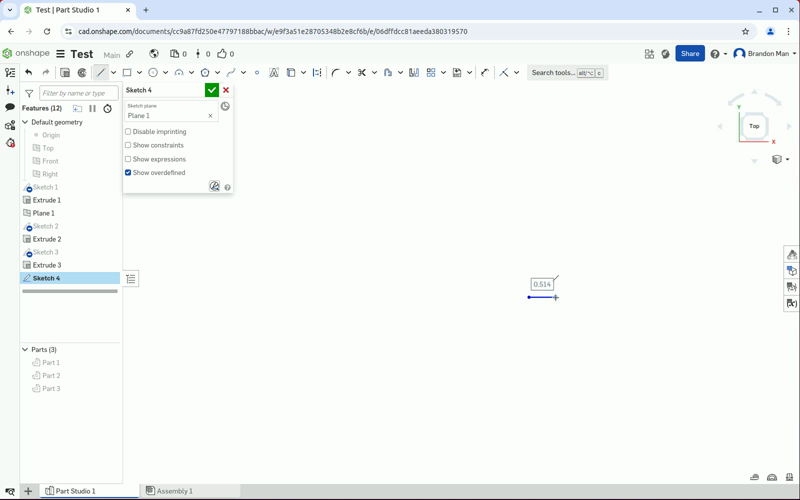
scroll(-6)
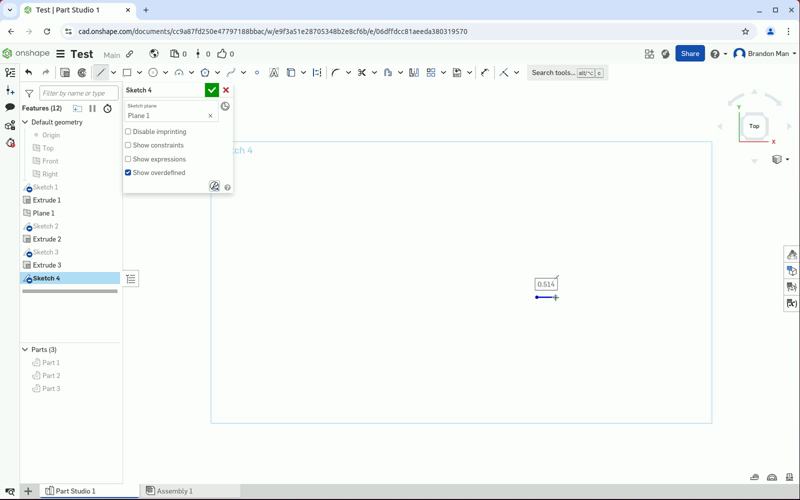
scroll(-6)
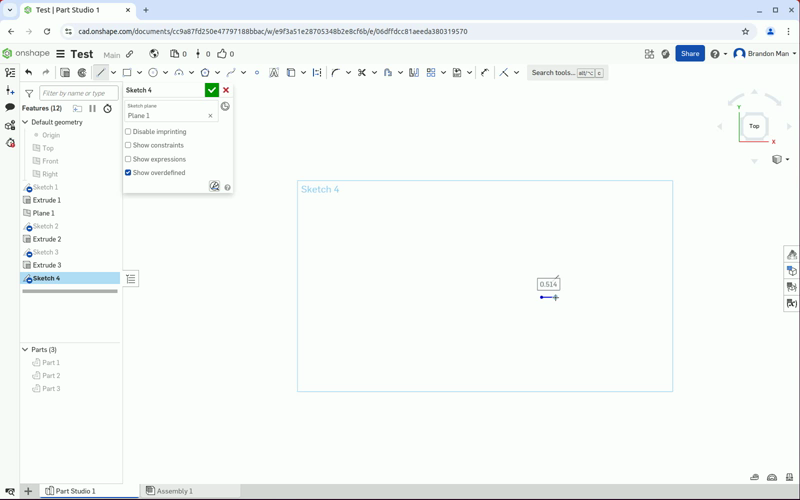
scroll(-6)
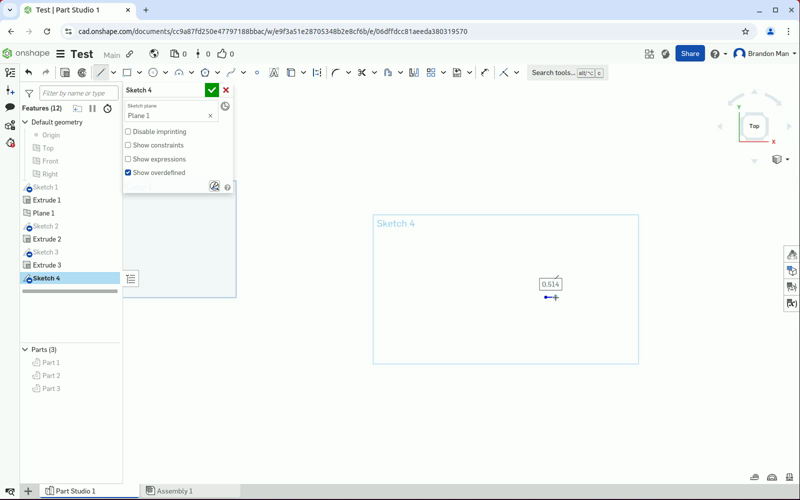
scroll(-6)
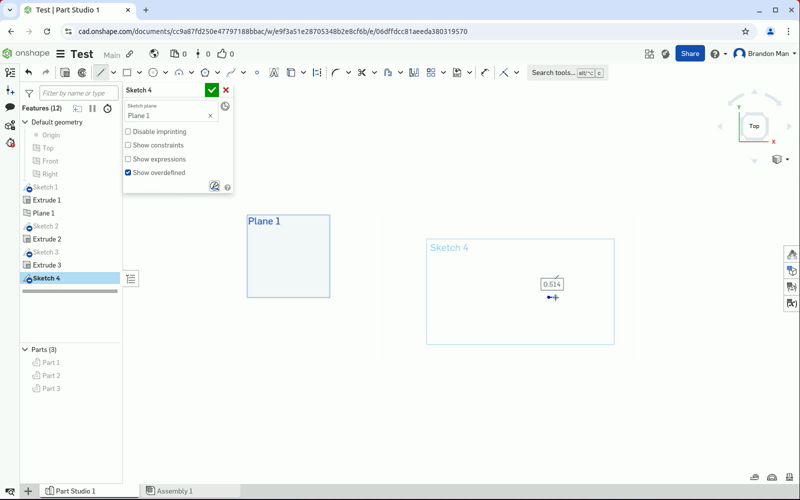
scroll(-6)
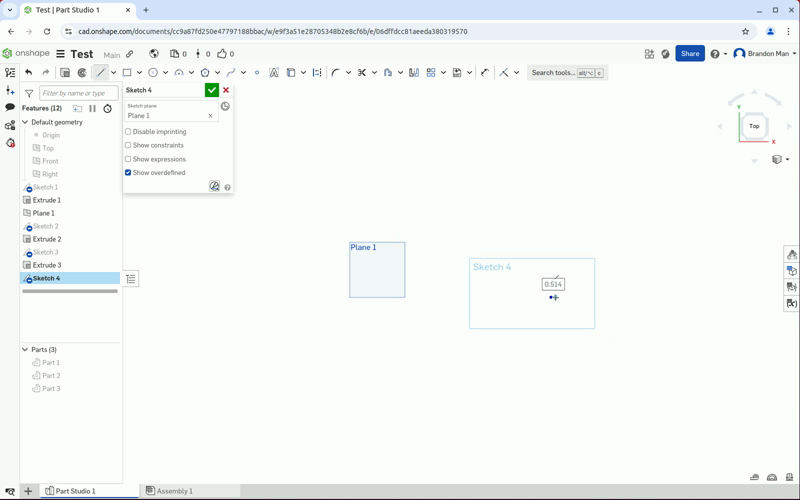
scroll(-6)
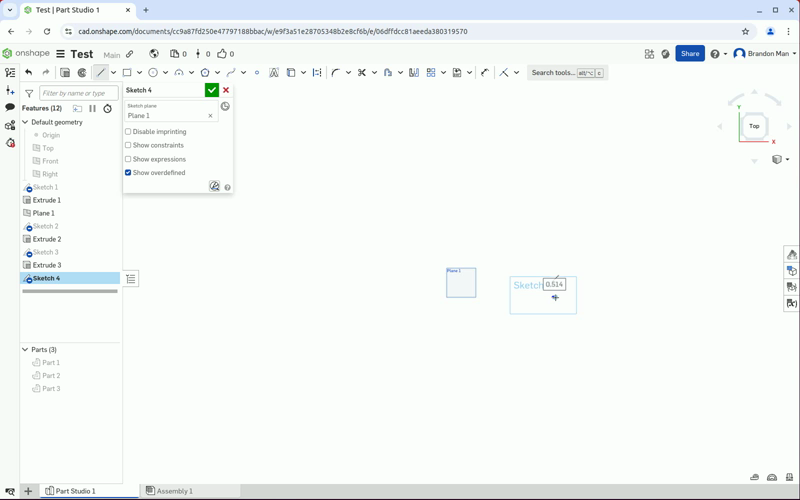
key_up(shift)
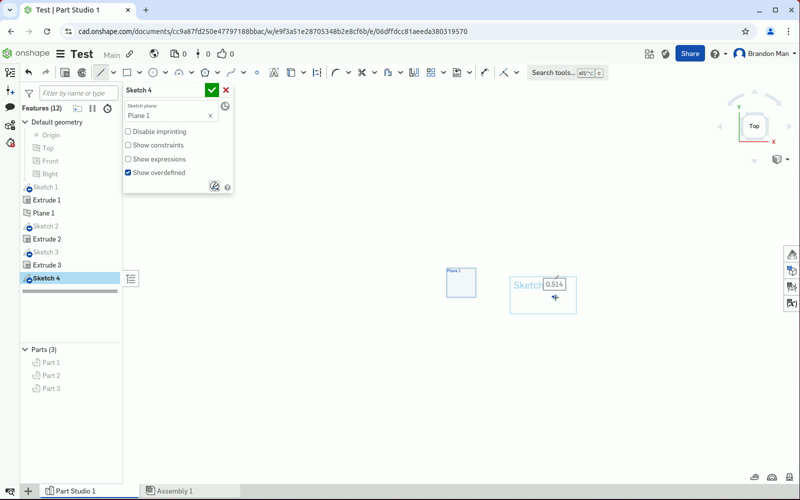
key_down(shift)
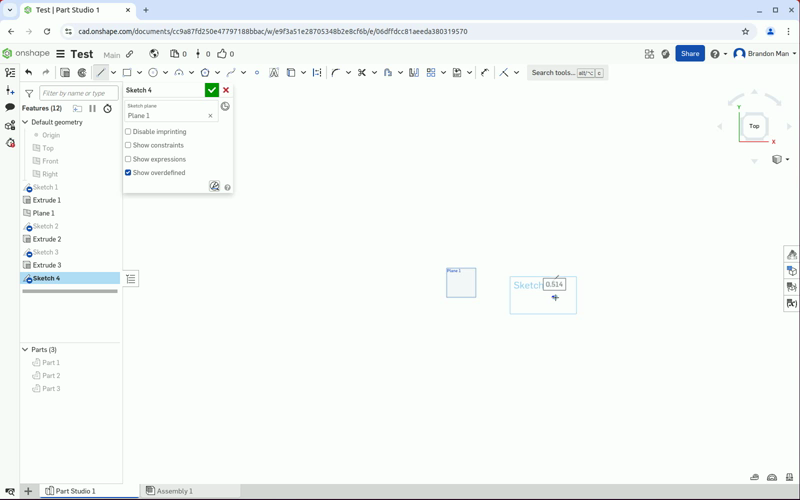
mouse_move(585, 297)
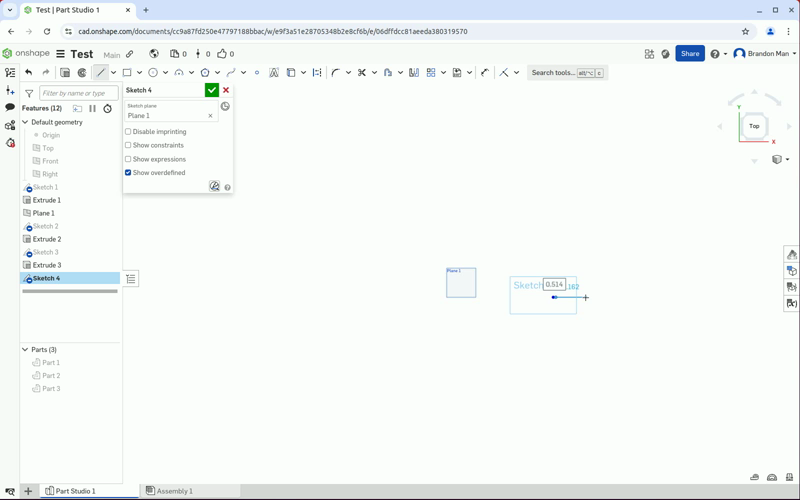
mouse_move(555, 282)
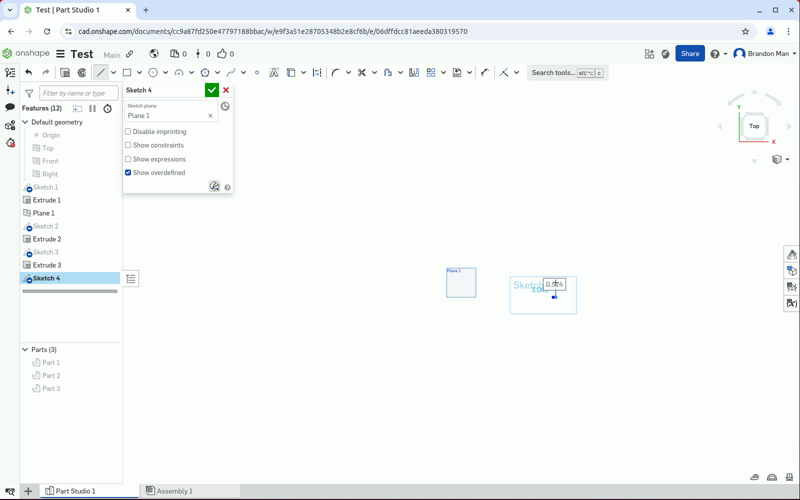
click(555, 282)
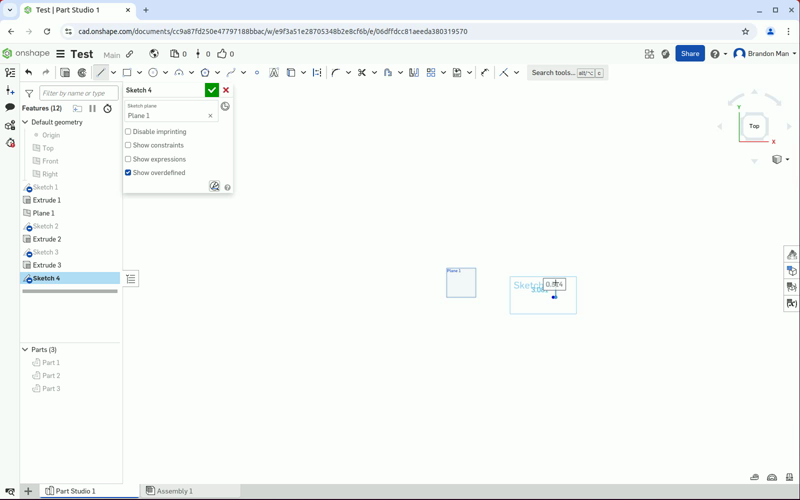
key_up(shift)
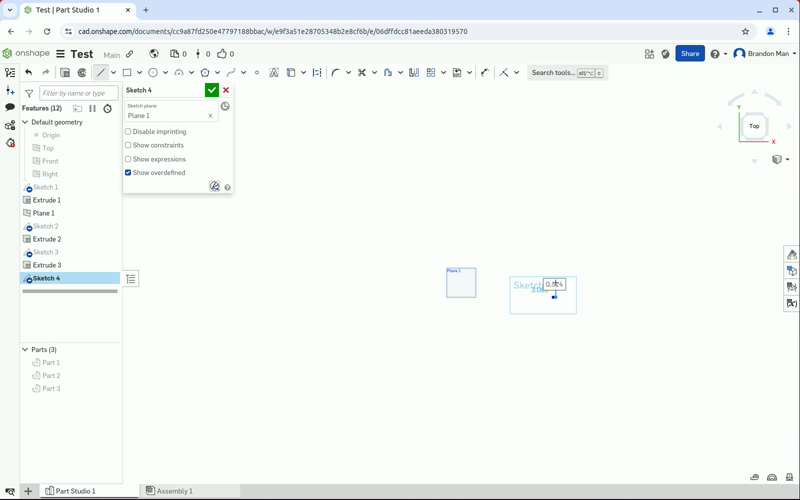
key_down(shift)
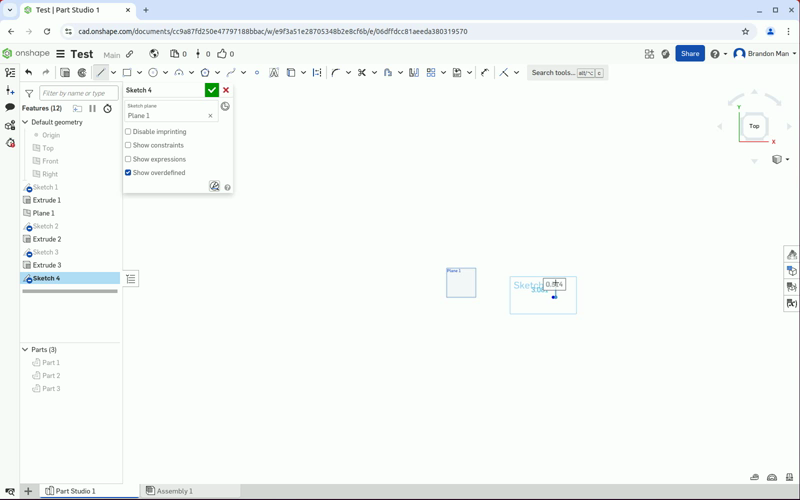
mouse_move(585, 282)
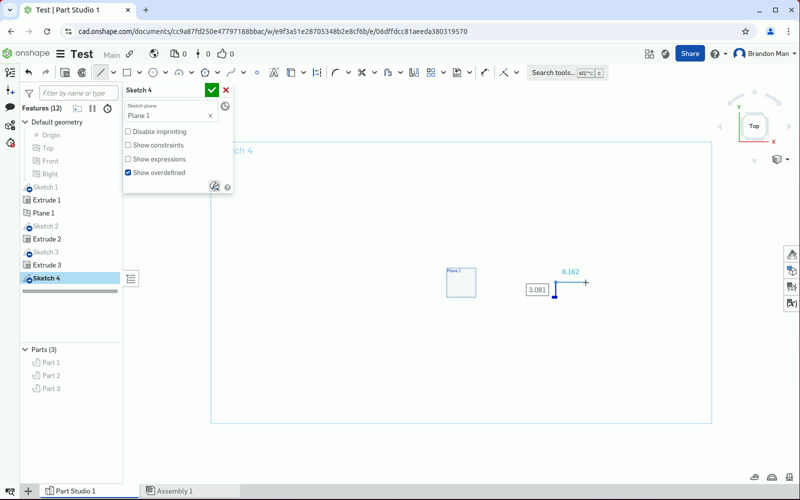
mouse_move(553, 282)
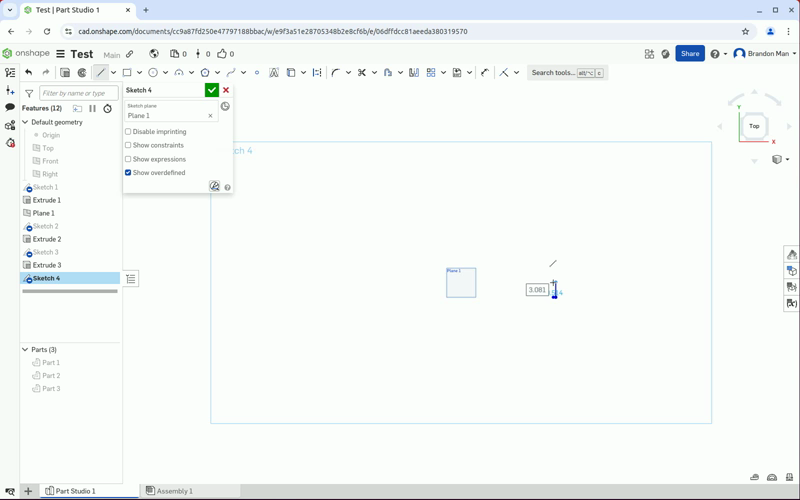
scroll(6)
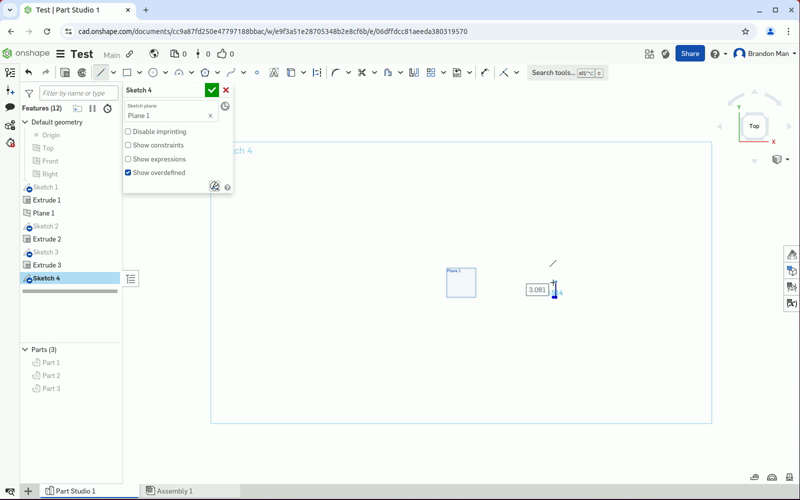
scroll(6)
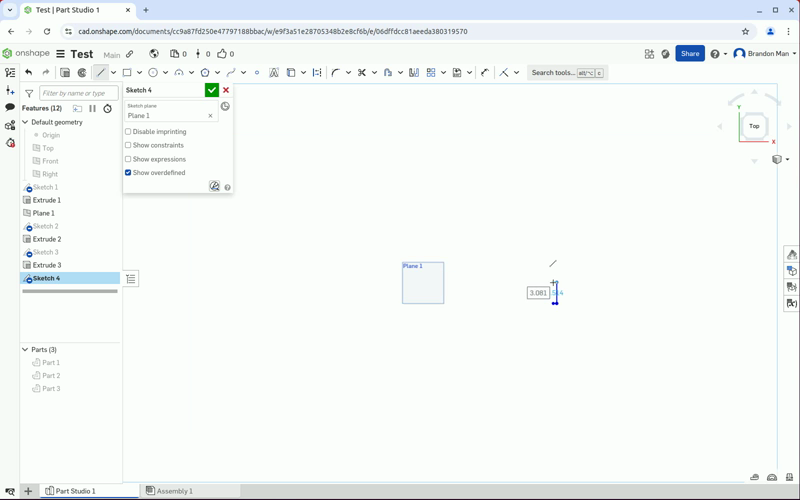
scroll(6)
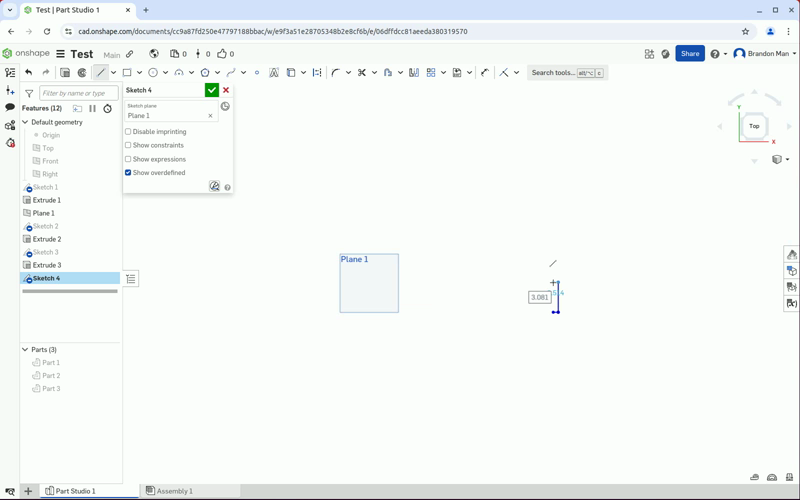
scroll(6)
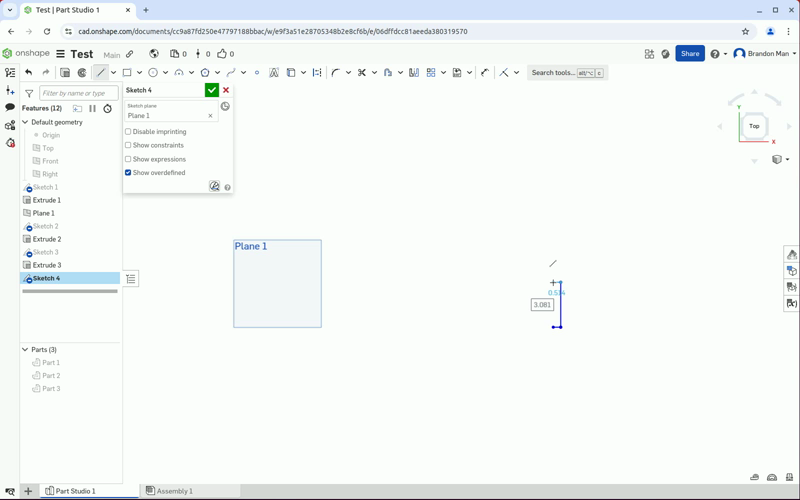
scroll(6)
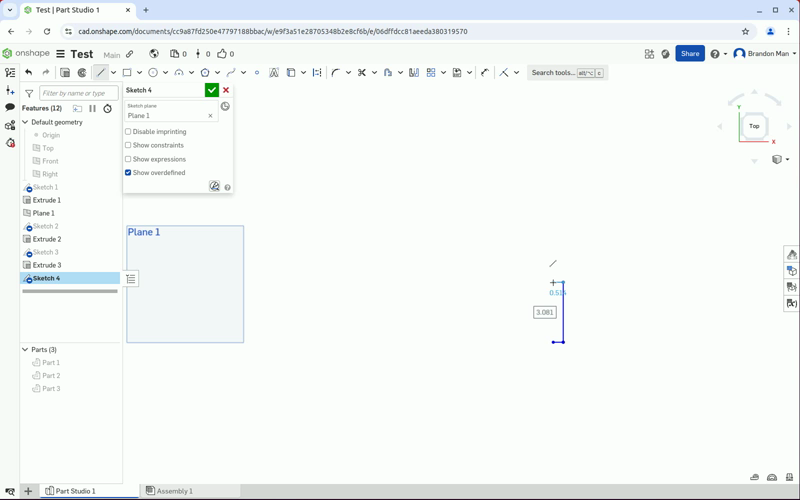
scroll(6)
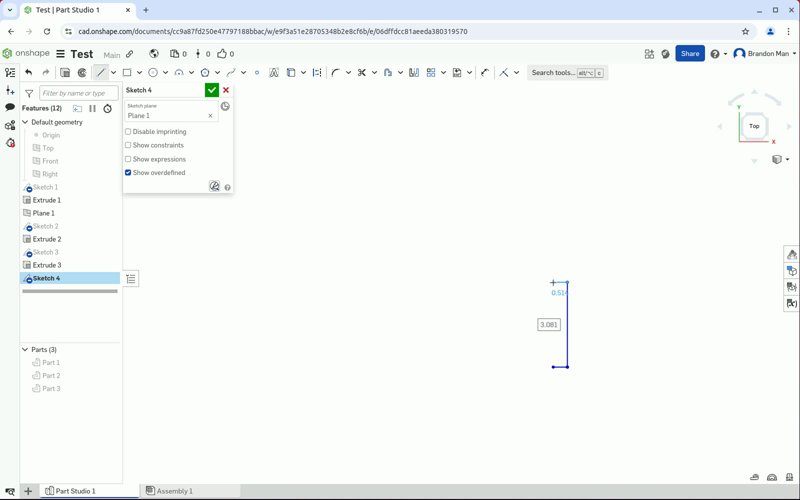
scroll(6)
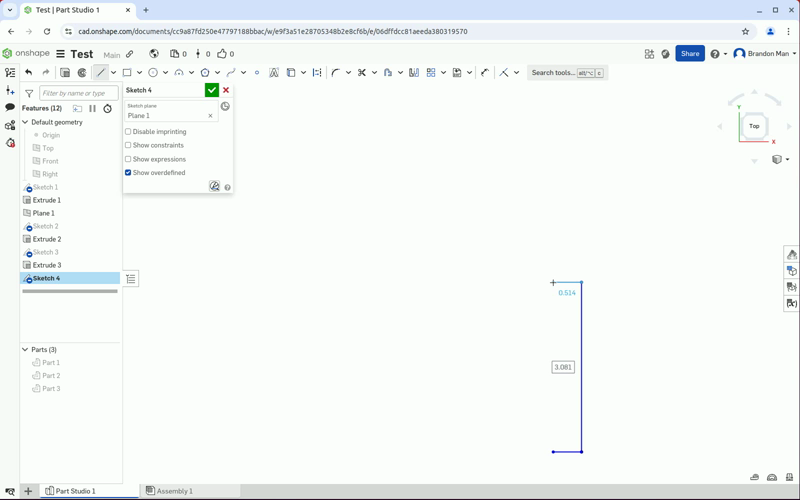
click(553, 282)
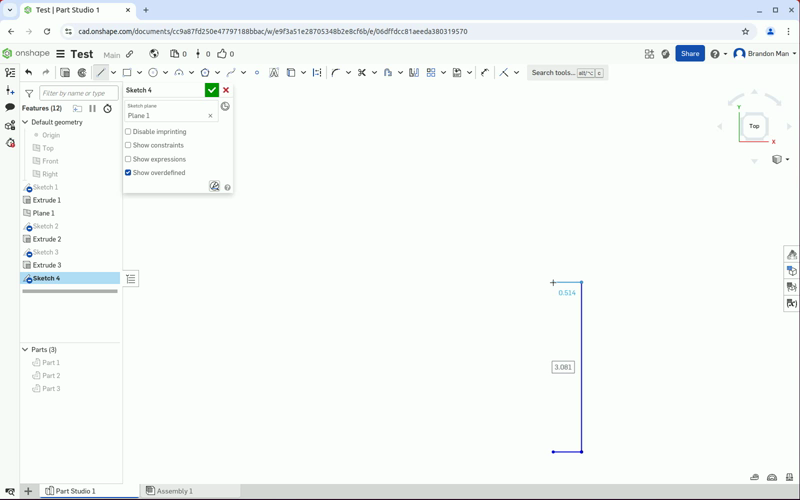
scroll(-6)
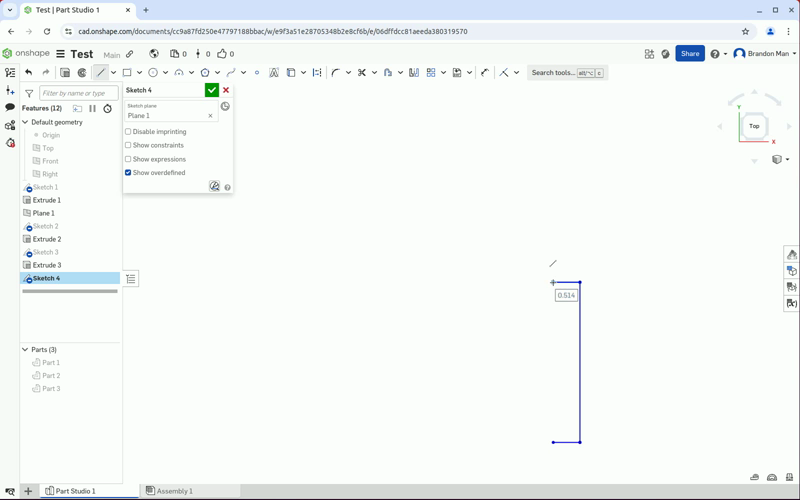
scroll(-6)
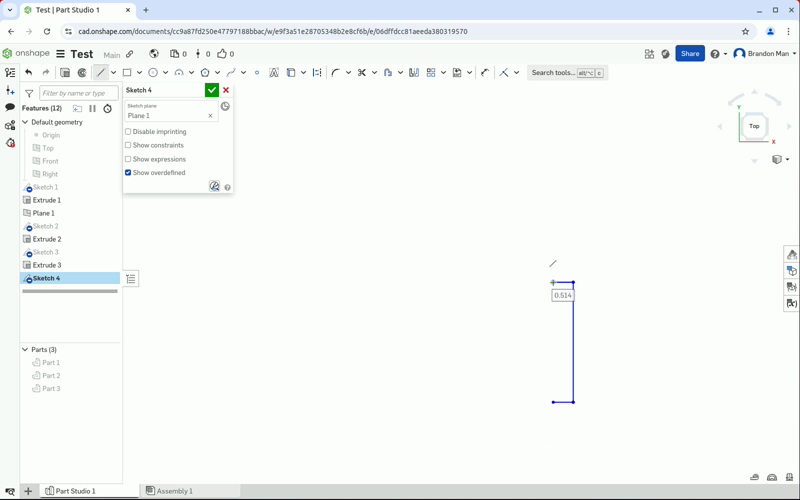
scroll(-6)
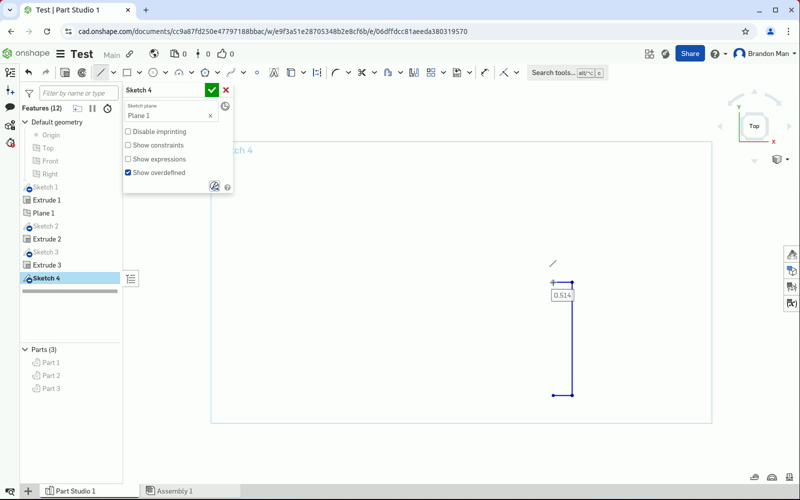
scroll(-6)
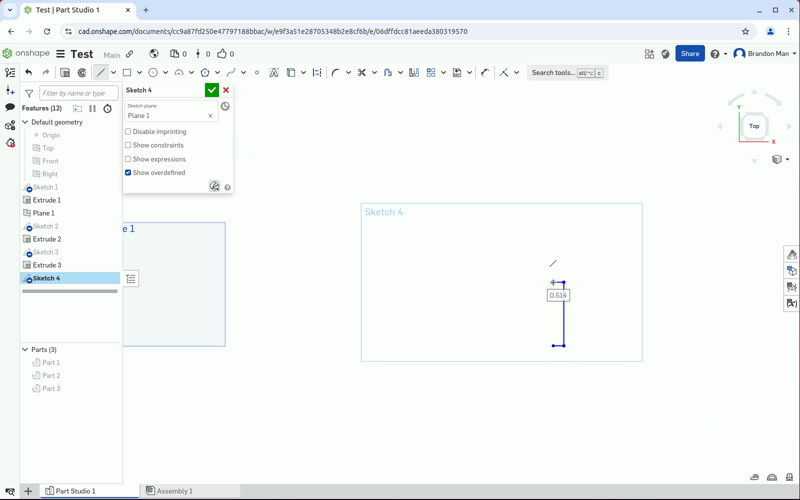
scroll(-6)
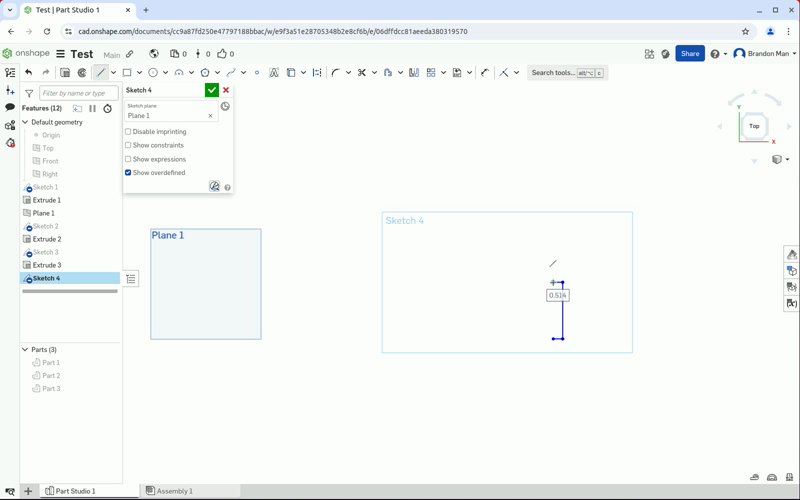
scroll(-6)
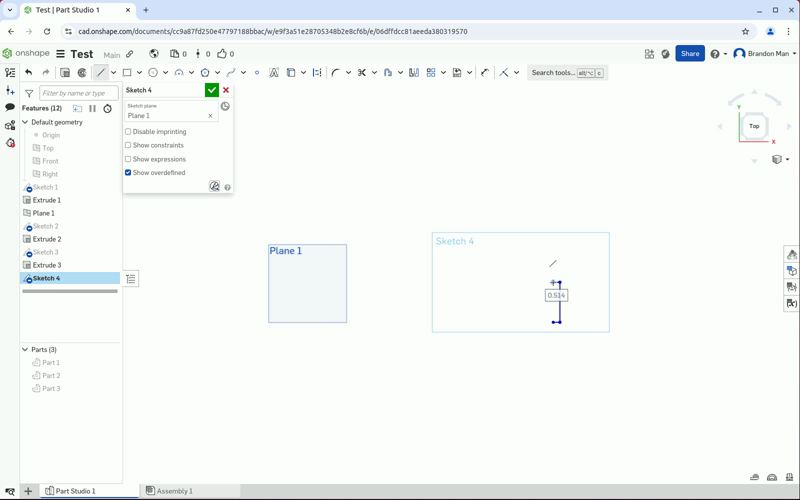
scroll(-6)
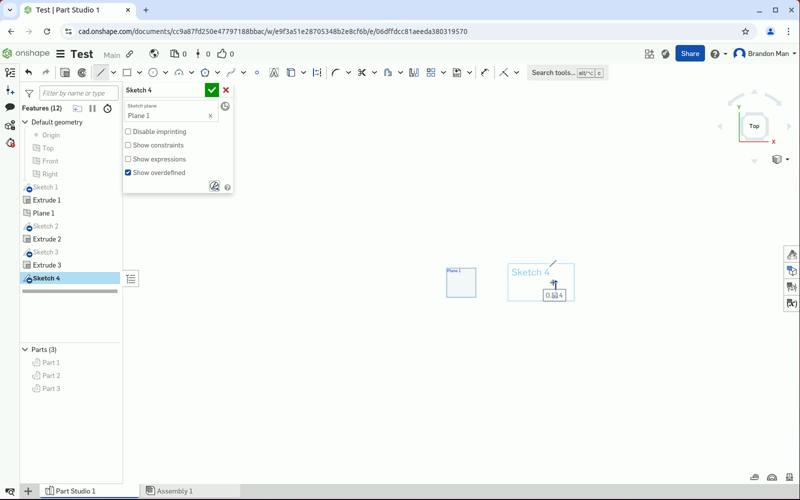
key_up(shift)
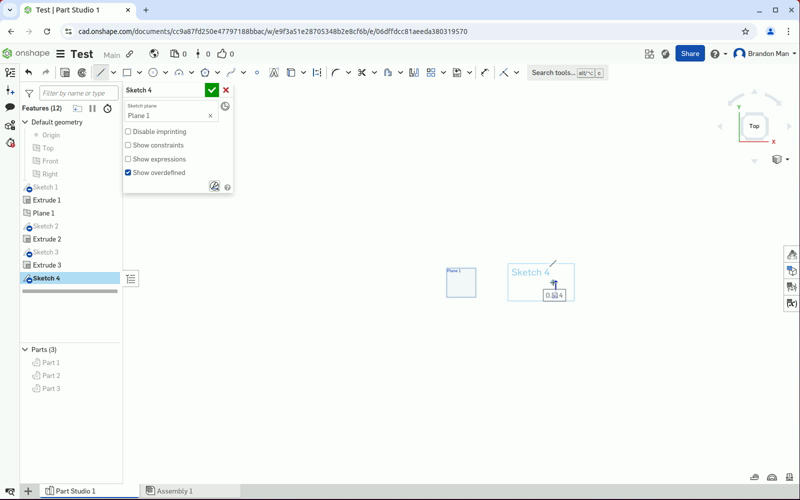
mouse_move(583, 282)
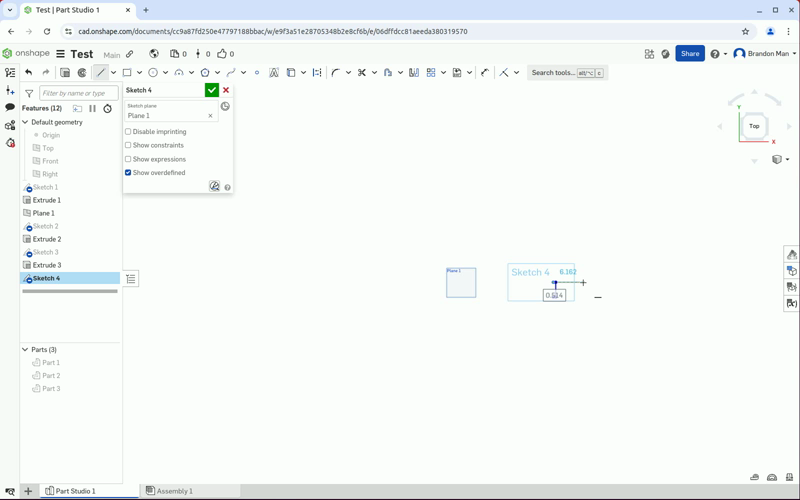
key_down(shift)
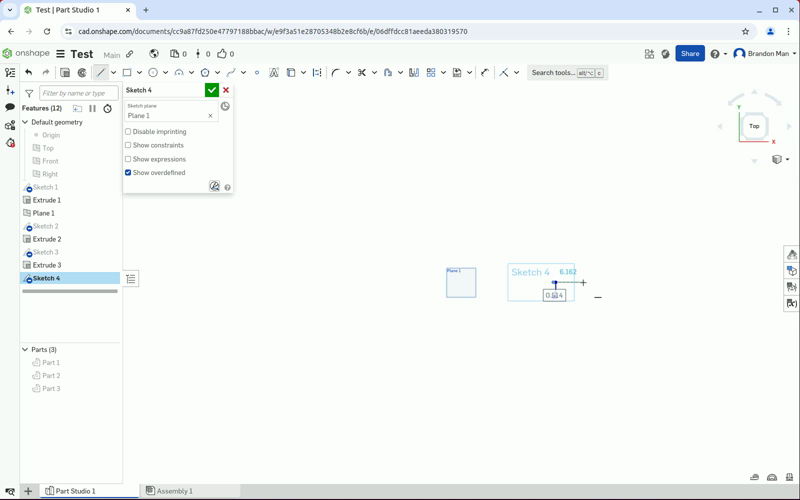
mouse_move(553, 297)
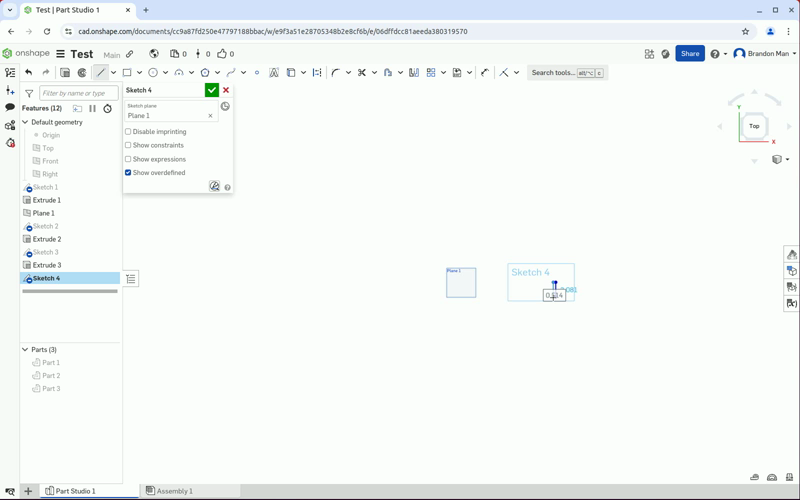
scroll(6)
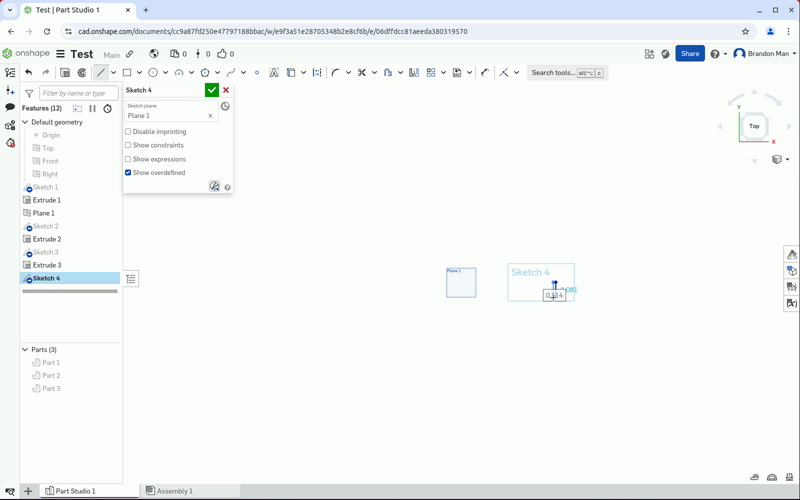
scroll(6)
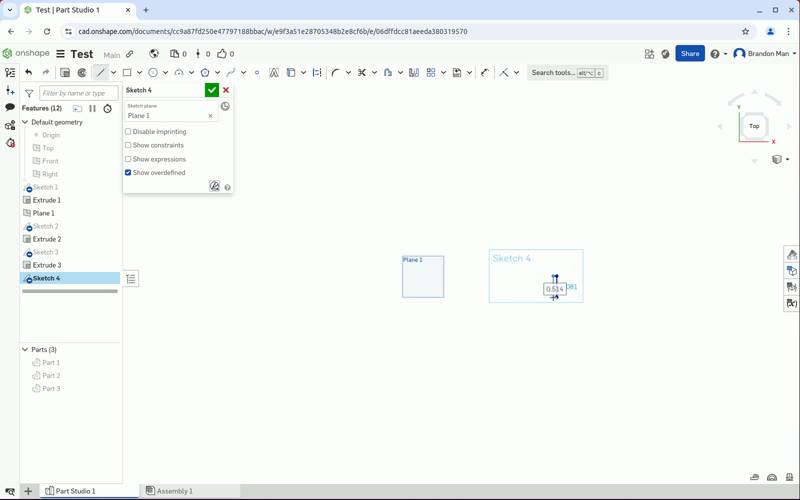
scroll(6)
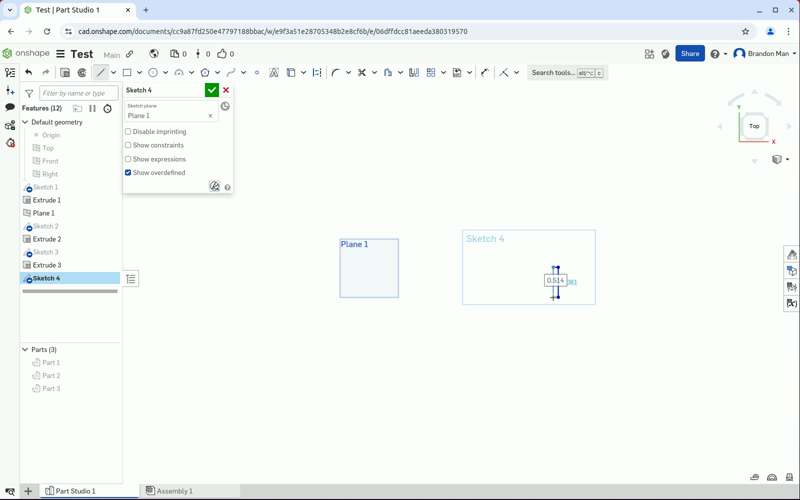
scroll(6)
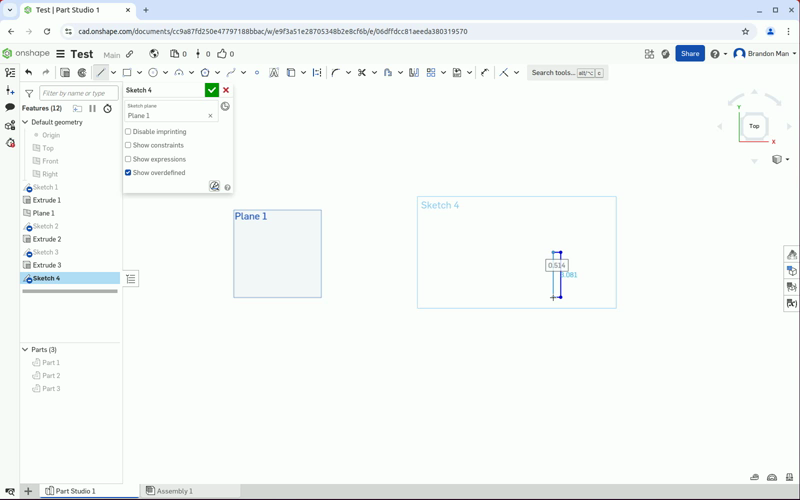
scroll(6)
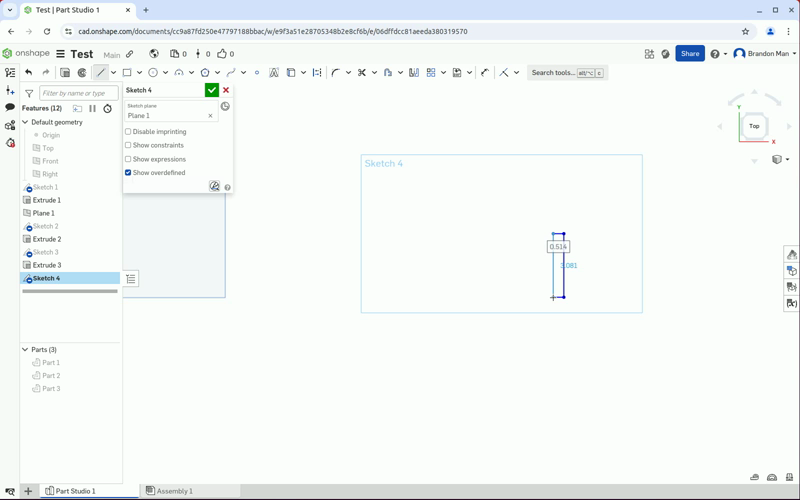
scroll(6)
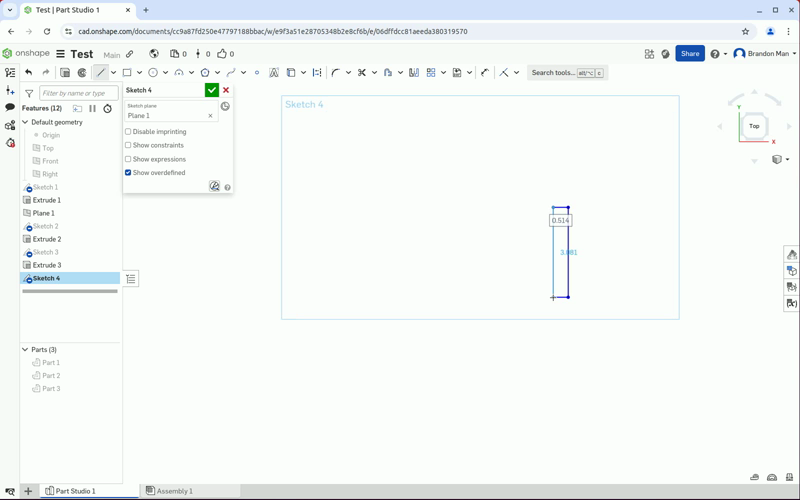
scroll(6)
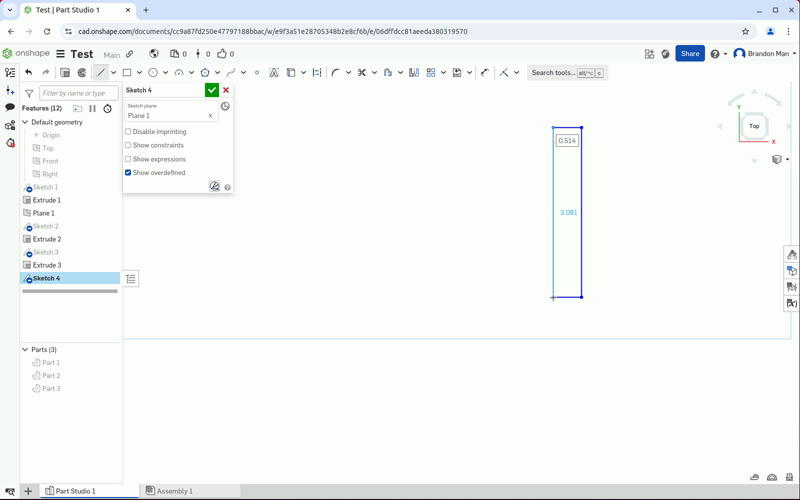
key_up(shift)
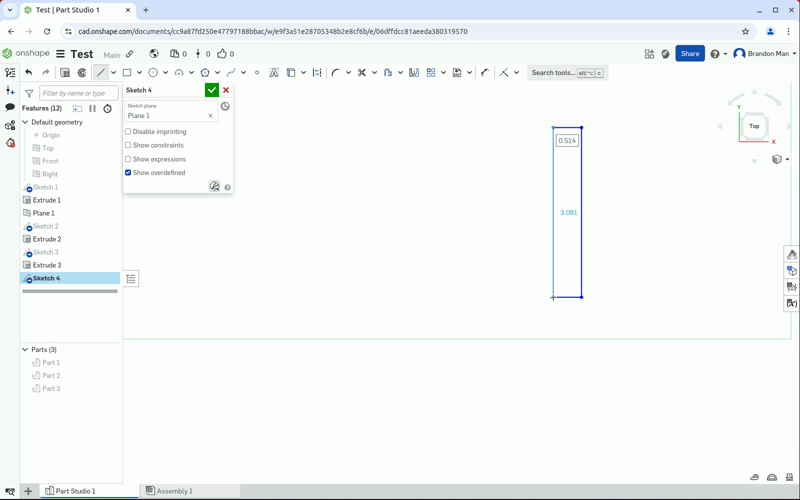
click(553, 297)
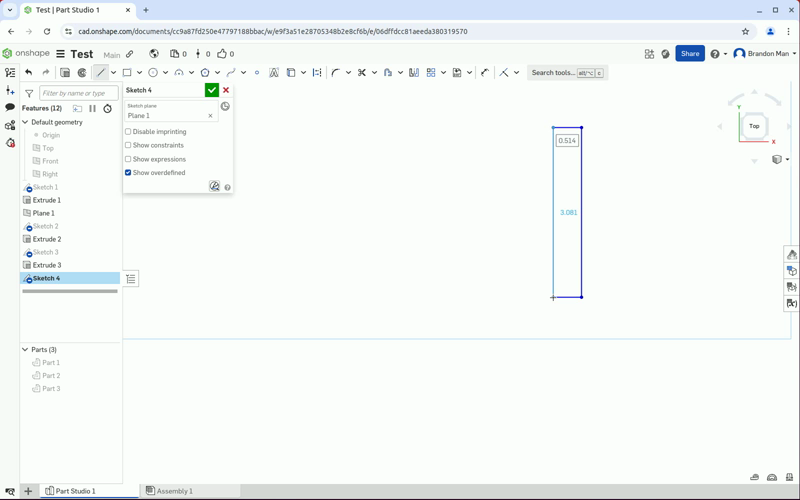
scroll(-6)
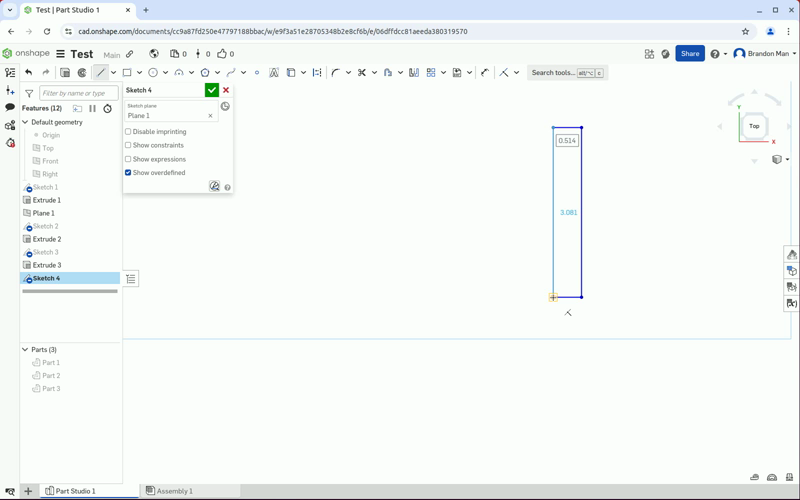
scroll(-6)
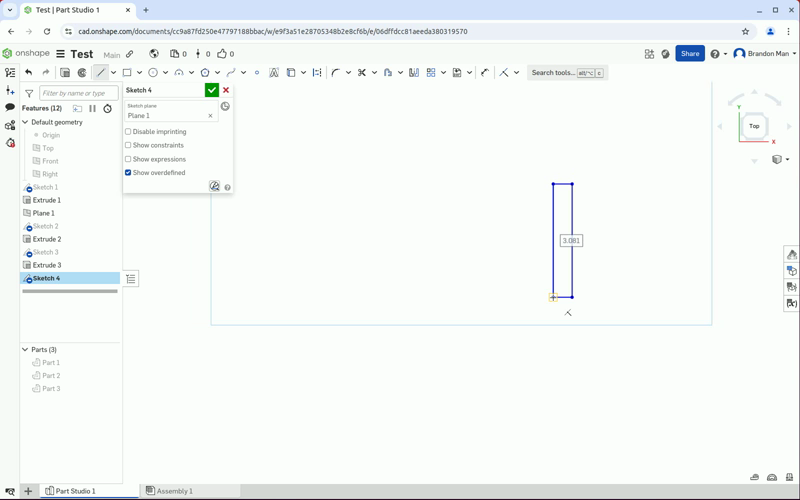
scroll(-6)
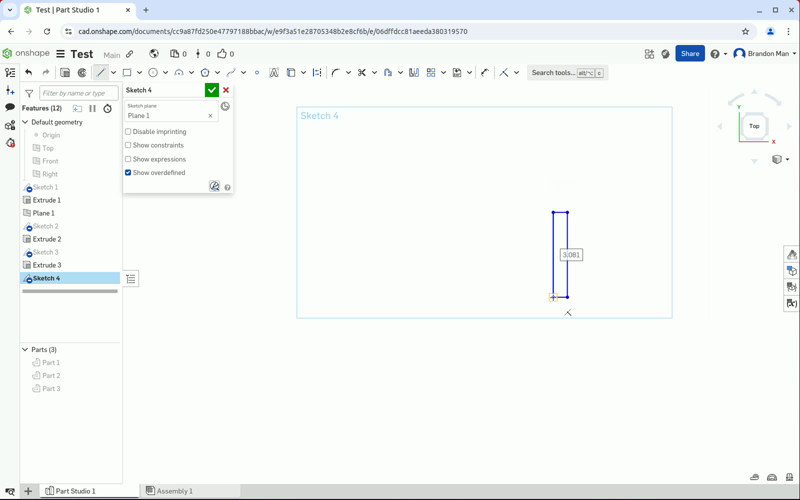
scroll(-6)
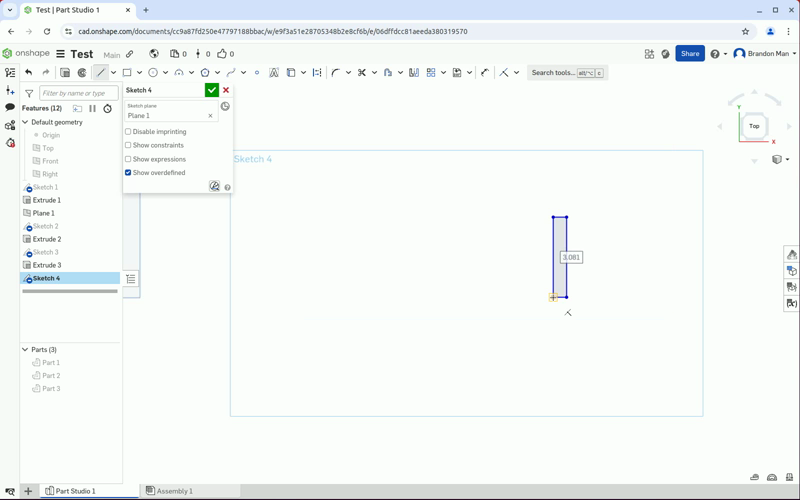
scroll(-6)
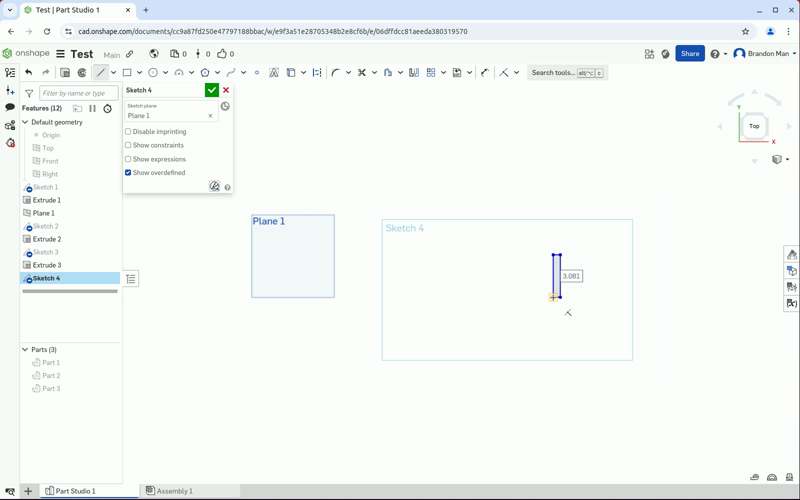
scroll(-6)
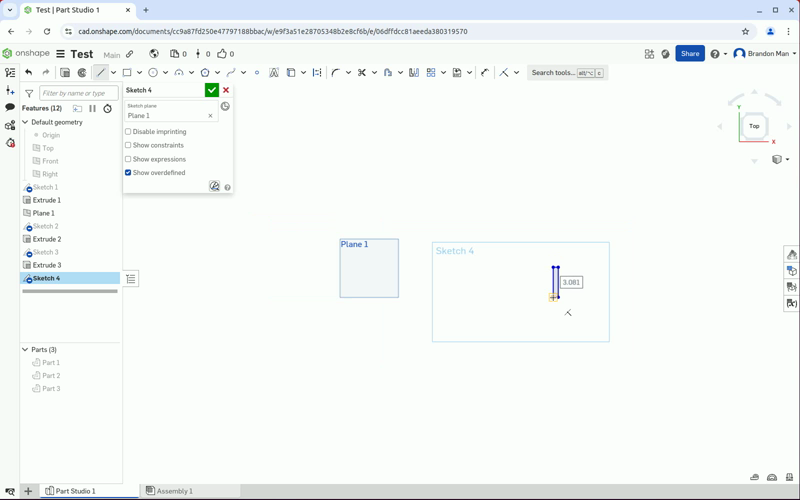
scroll(-6)
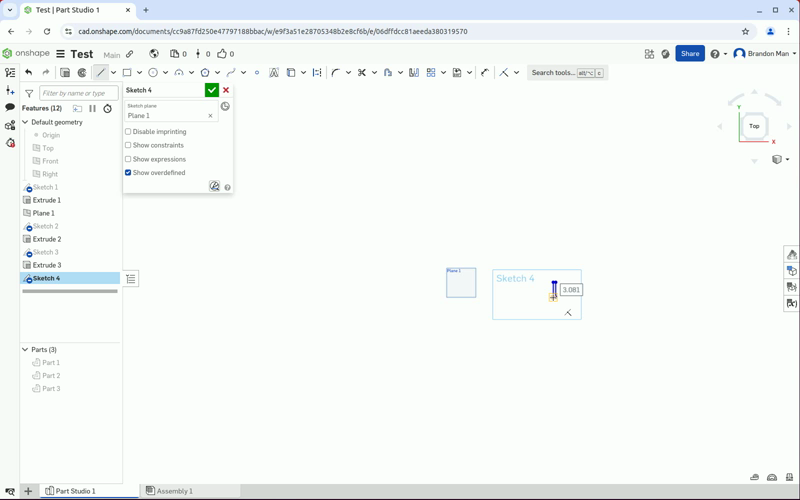
key(esc)
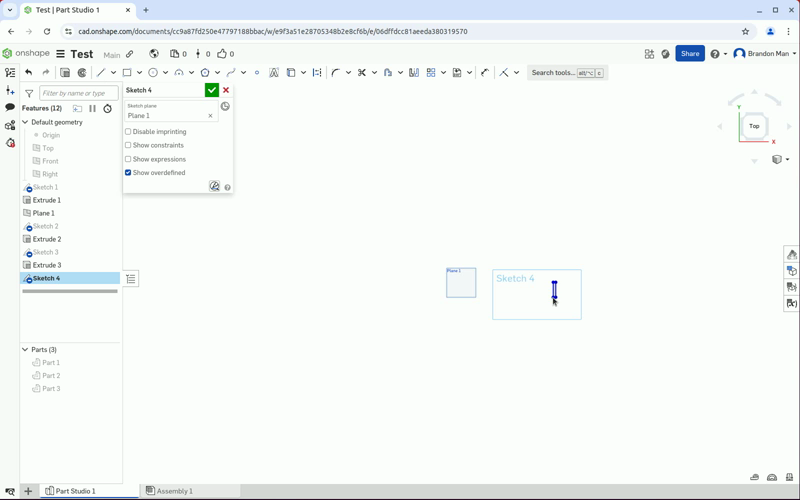
mouse_move(555, 290)
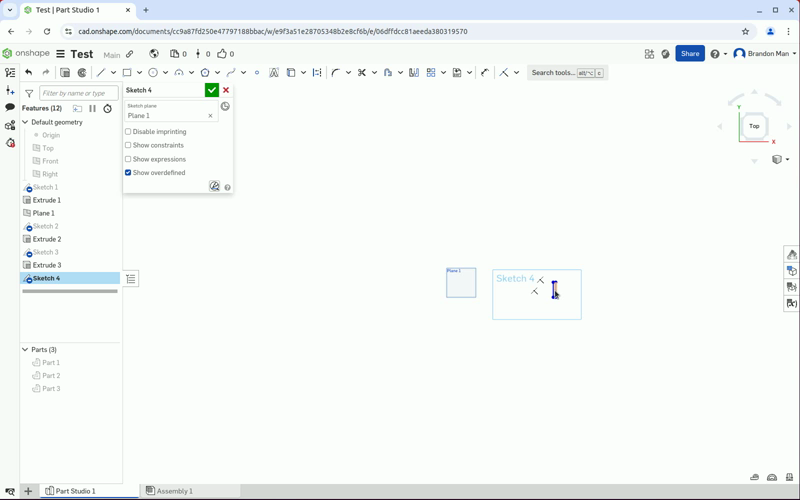
scroll(6)
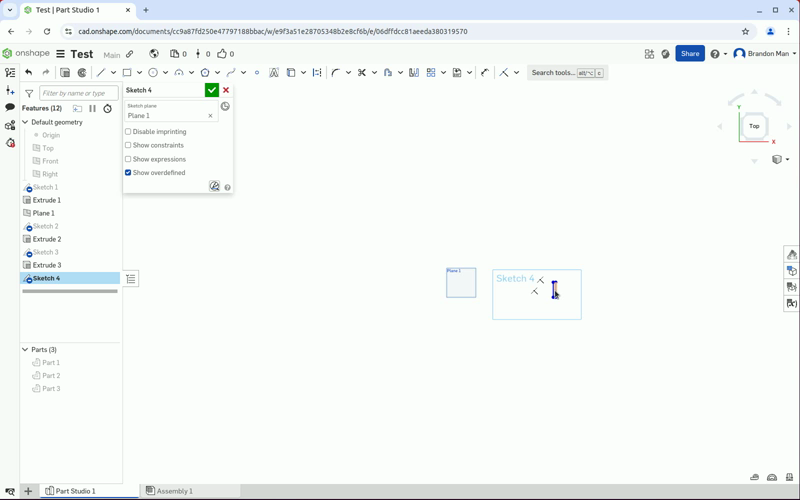
scroll(6)
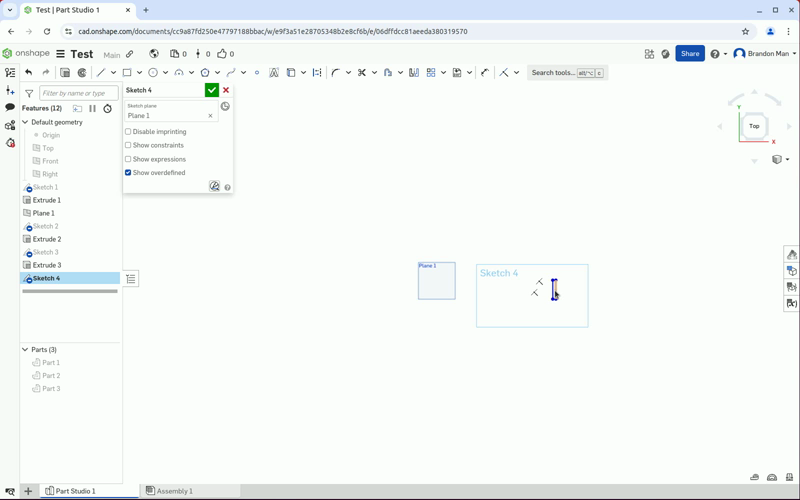
scroll(6)
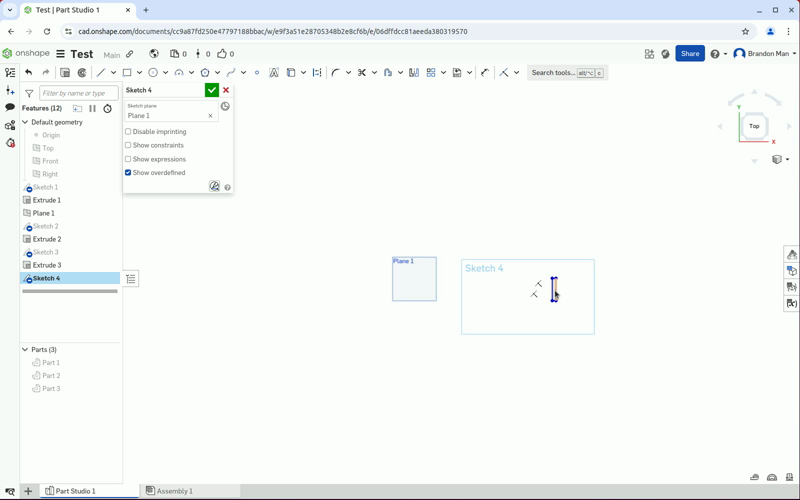
scroll(6)
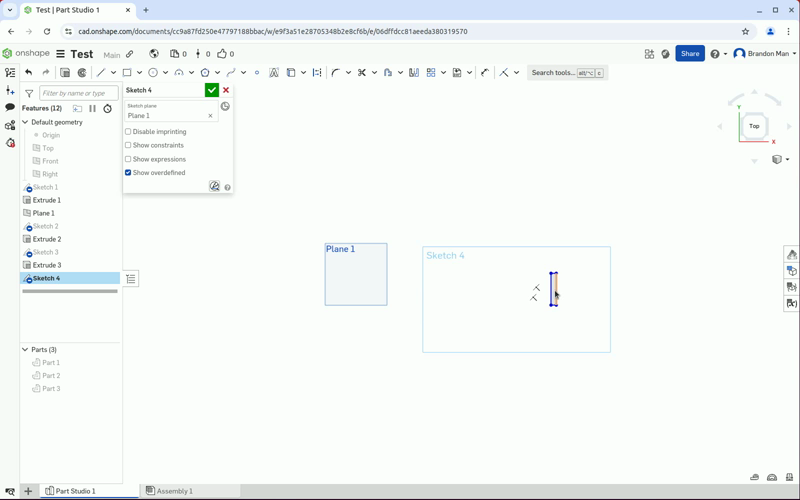
scroll(6)
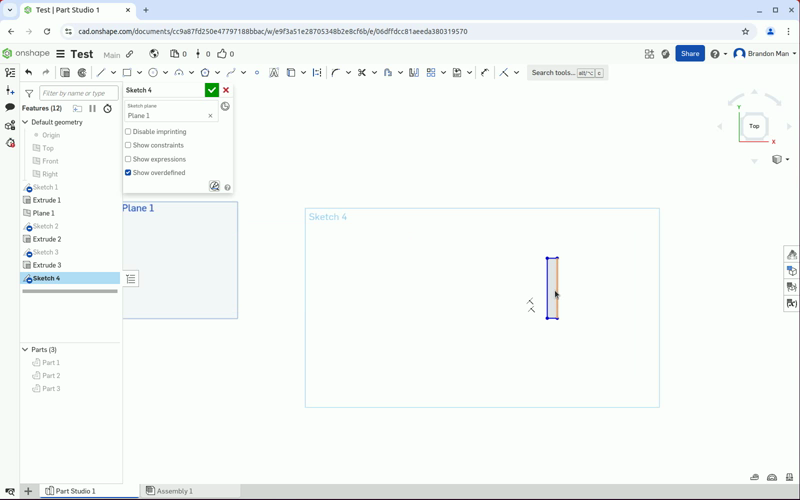
scroll(6)
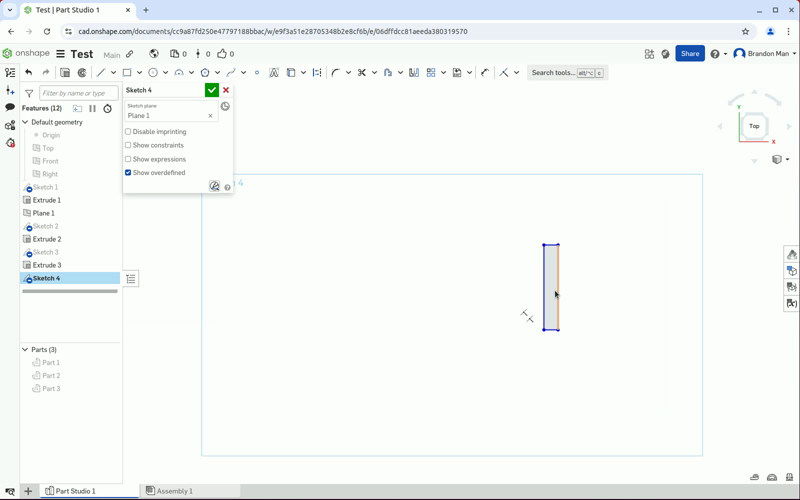
scroll(6)
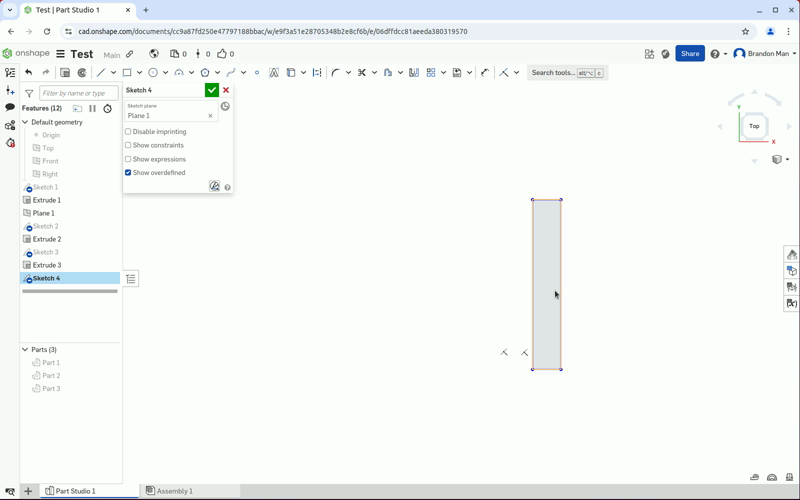
click(555, 290)
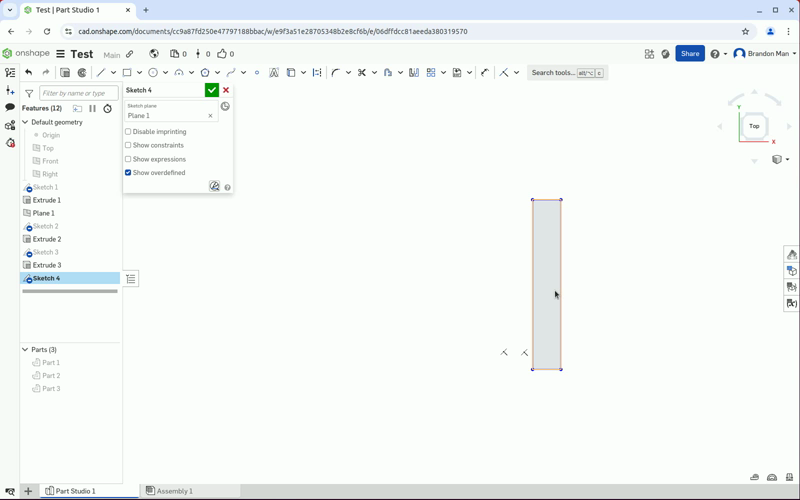
scroll(-6)
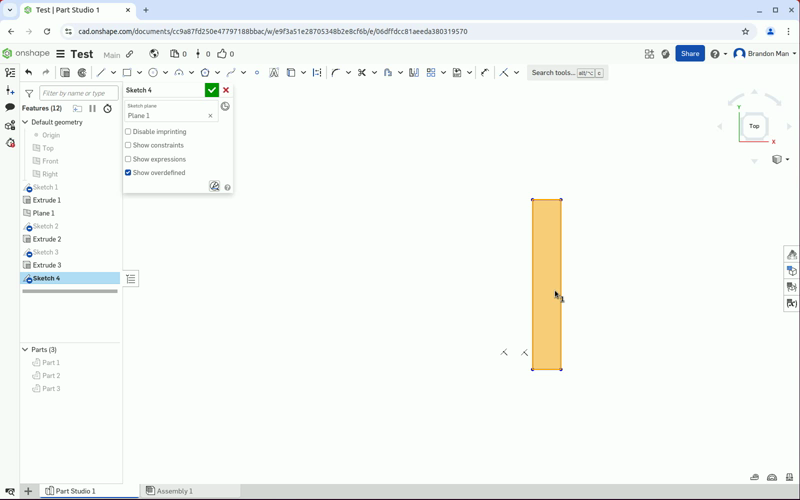
scroll(-6)
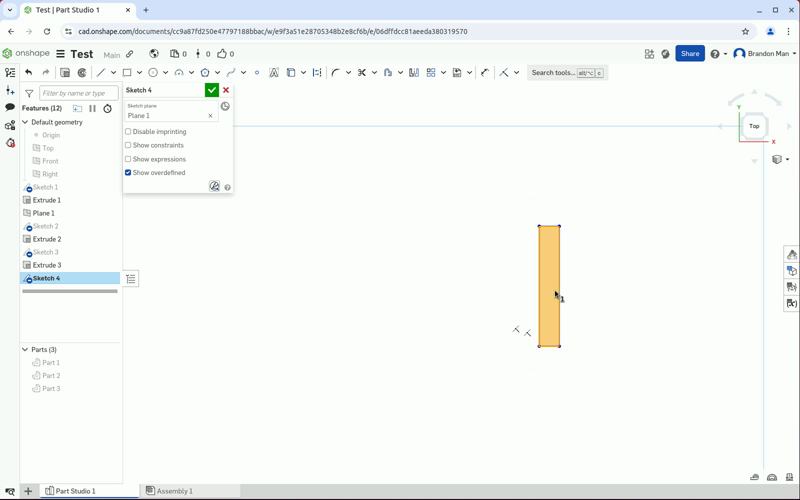
scroll(-6)
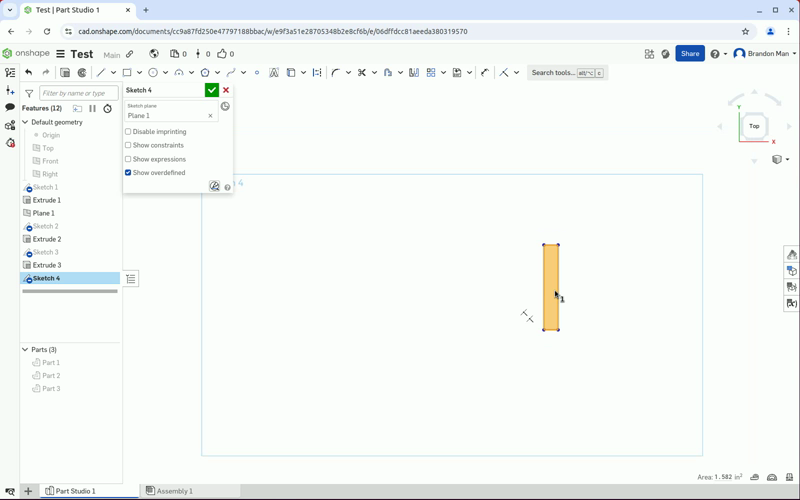
scroll(-6)
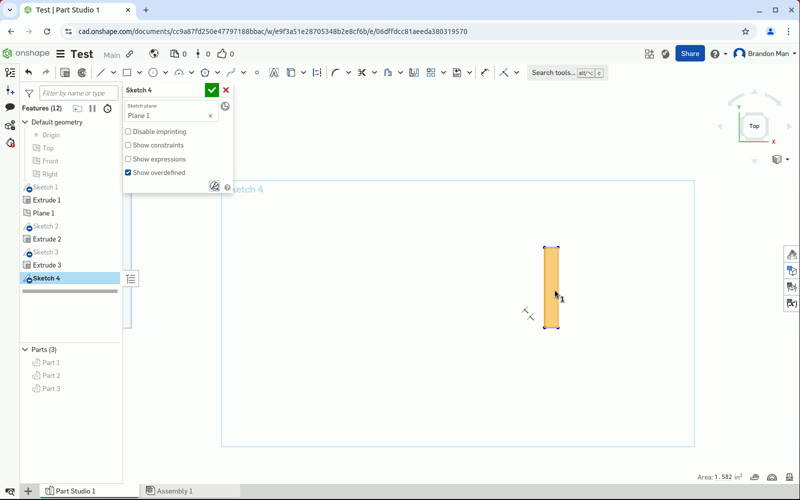
scroll(-6)
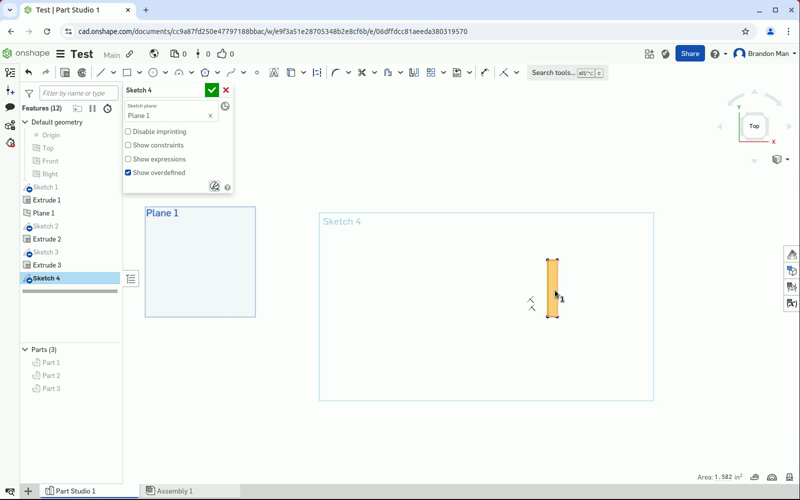
scroll(-6)
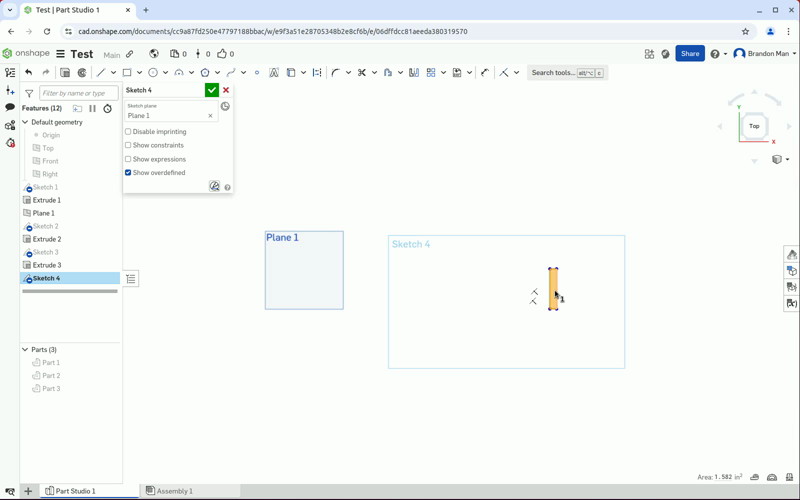
scroll(-6)
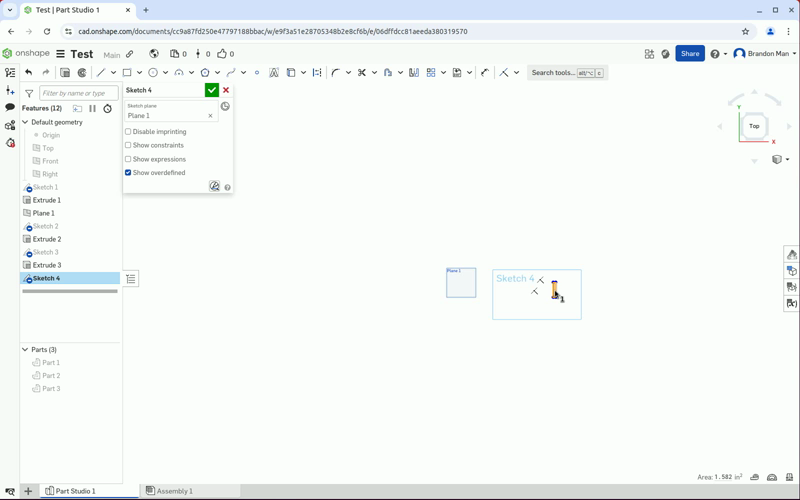
mouse_move(73, 352)
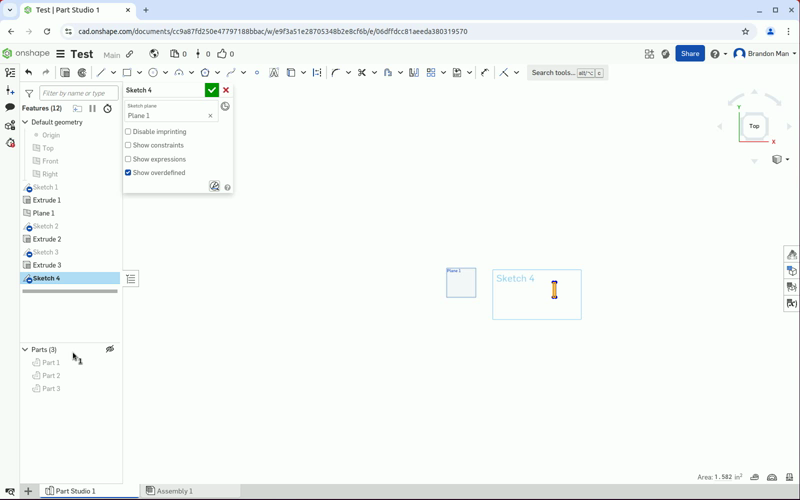
key(shift+y)
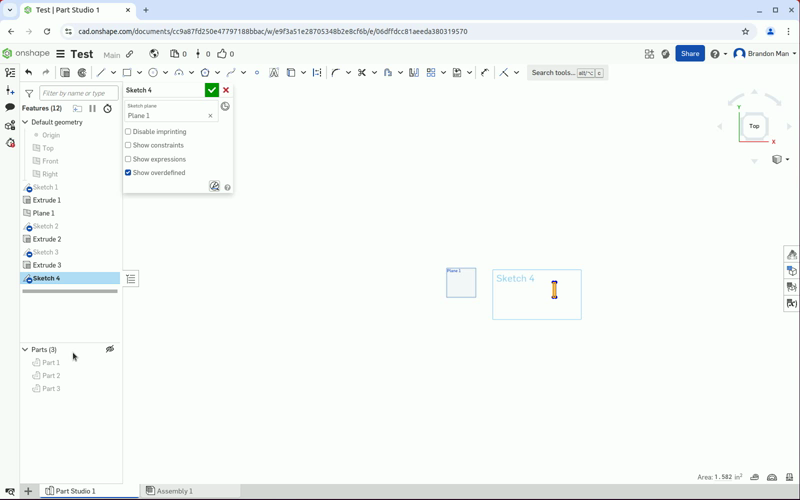
key(shift+e)
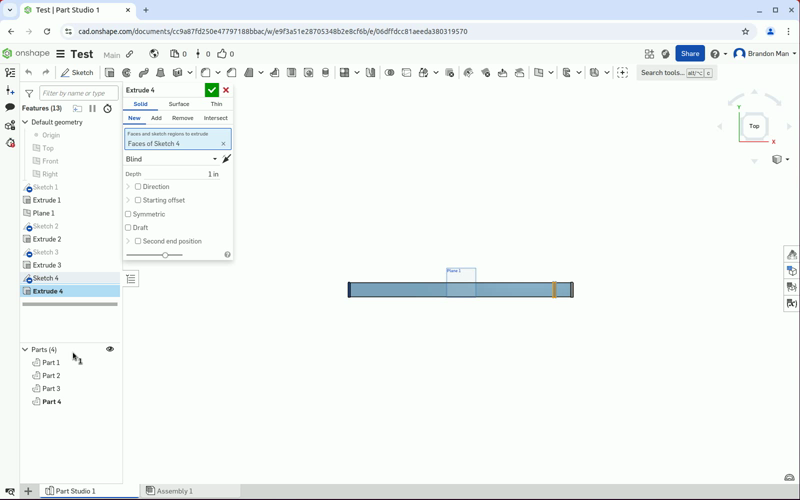
mouse_move(143, 106)
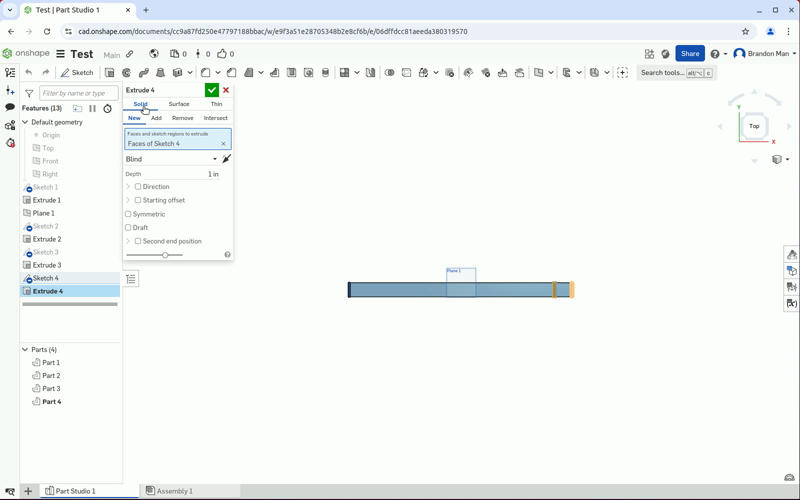
click(143, 106)
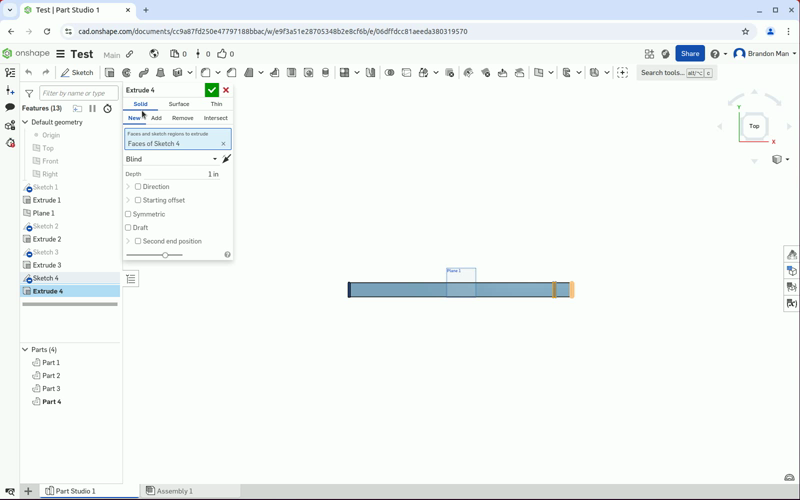
mouse_move(137, 120)
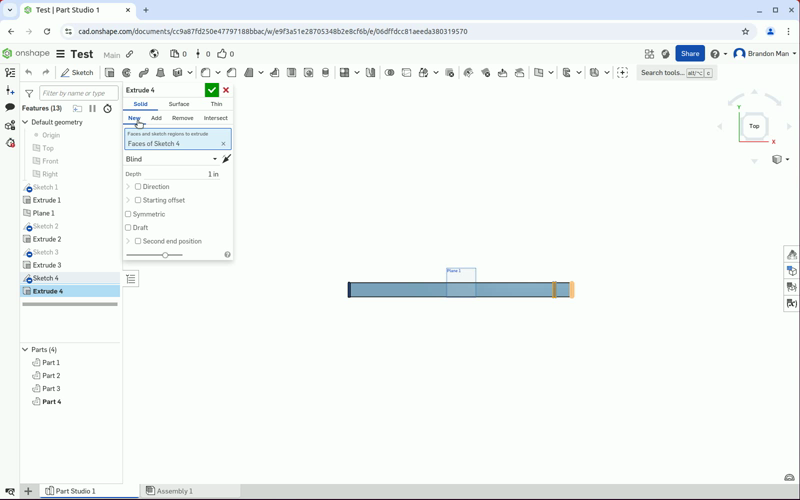
click(137, 120)
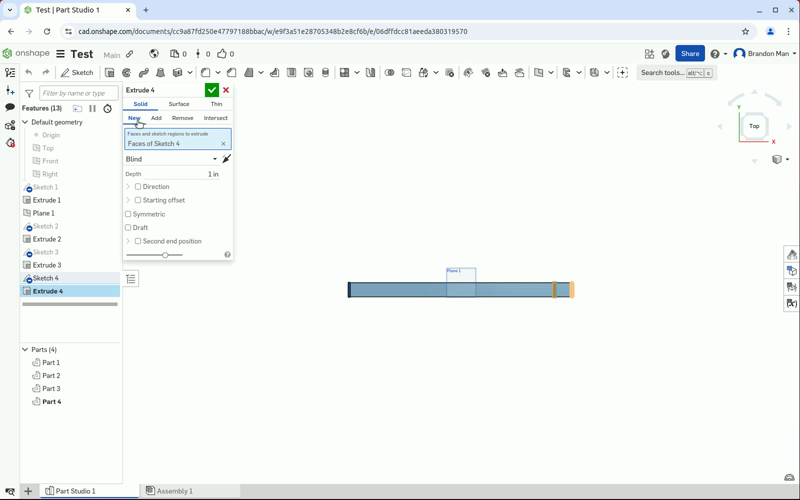
key(tab, 4)
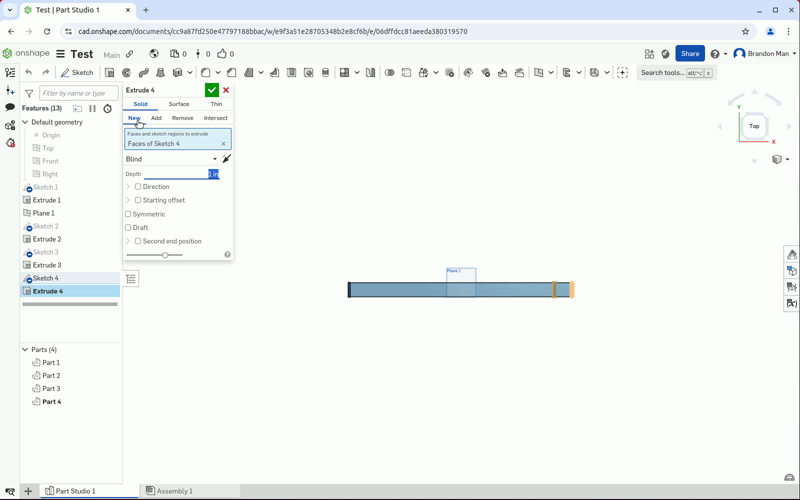
text(2.889)
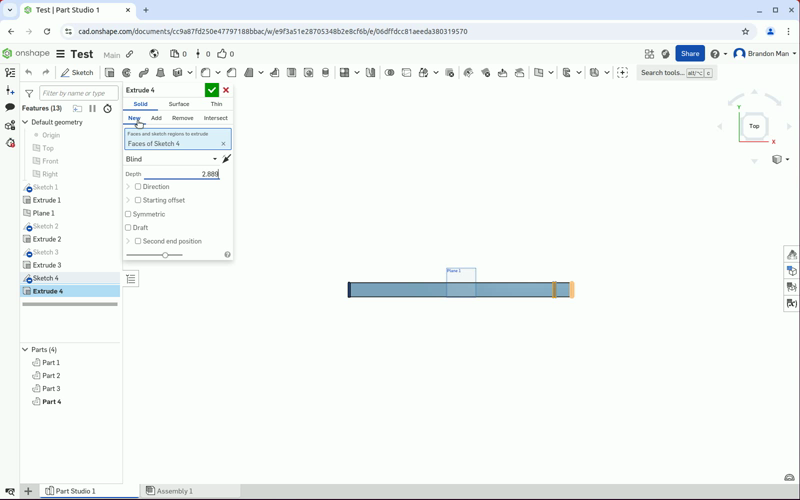
key(enter)
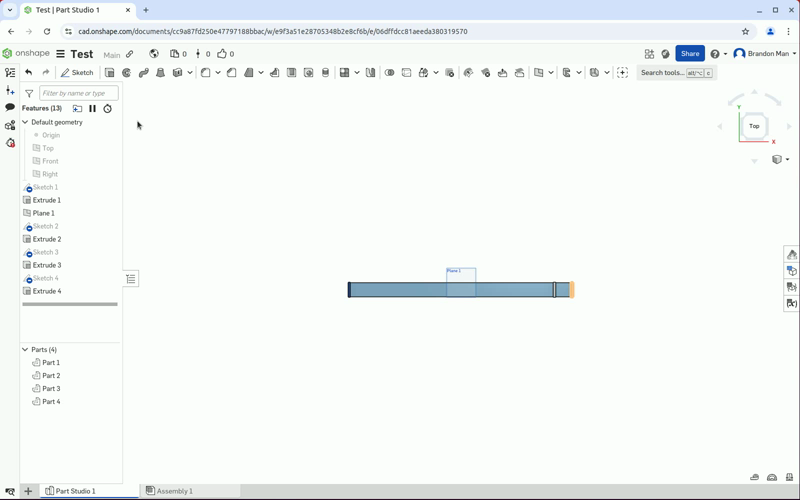
key(shift+h)
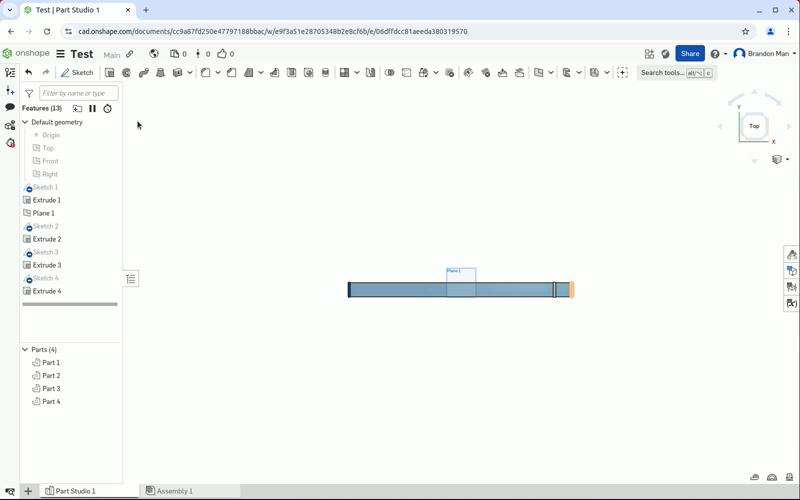
key(shift+h)
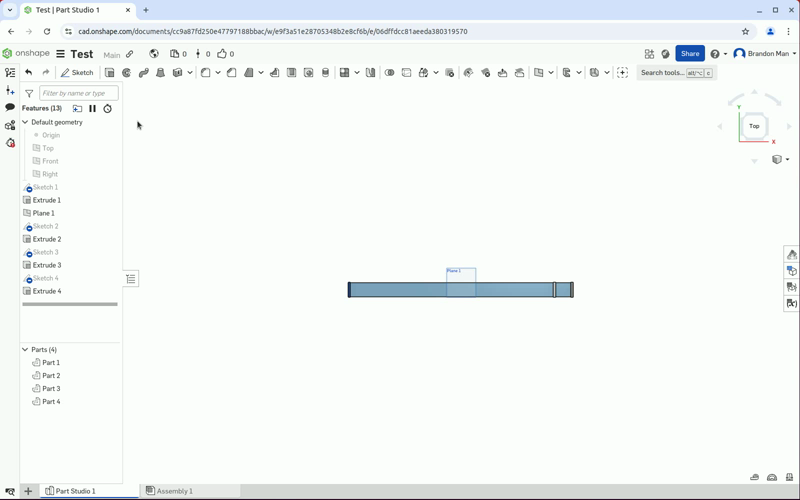
mouse_move(73, 189)
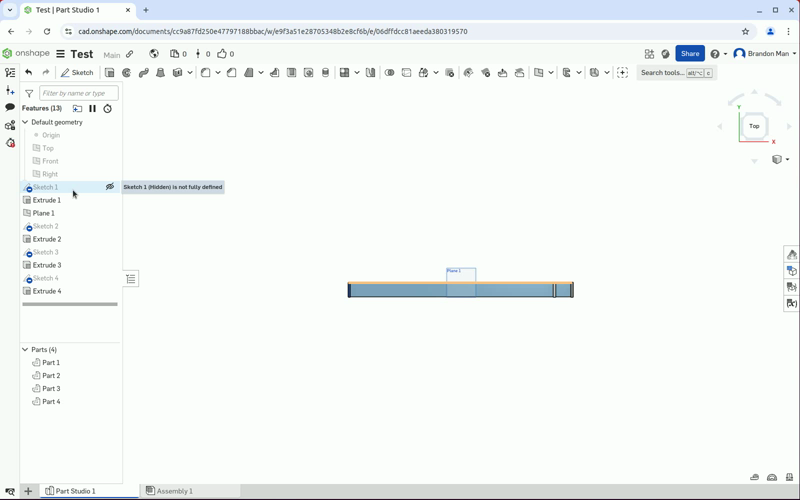
click(73, 189)
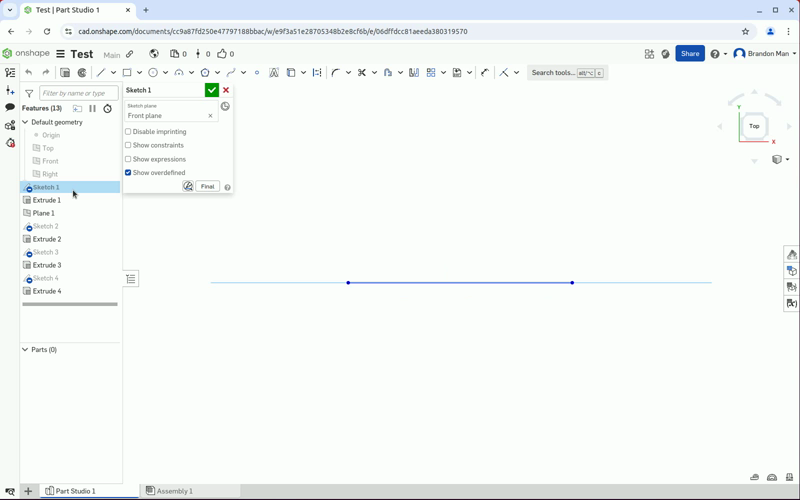
mouse_move(229, 92)
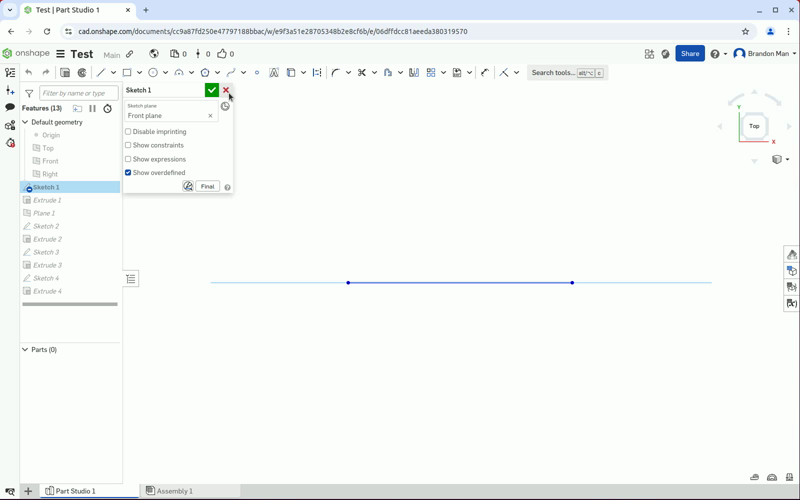
click(229, 92)
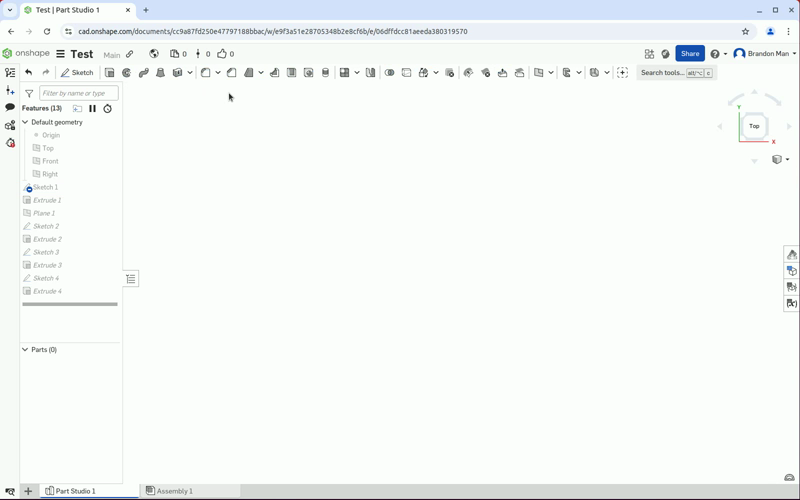
key(shift+s)
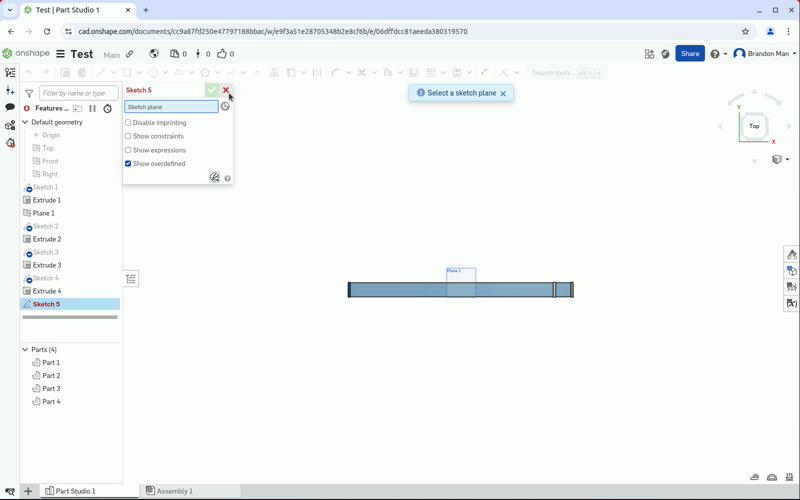
mouse_move(73, 215)
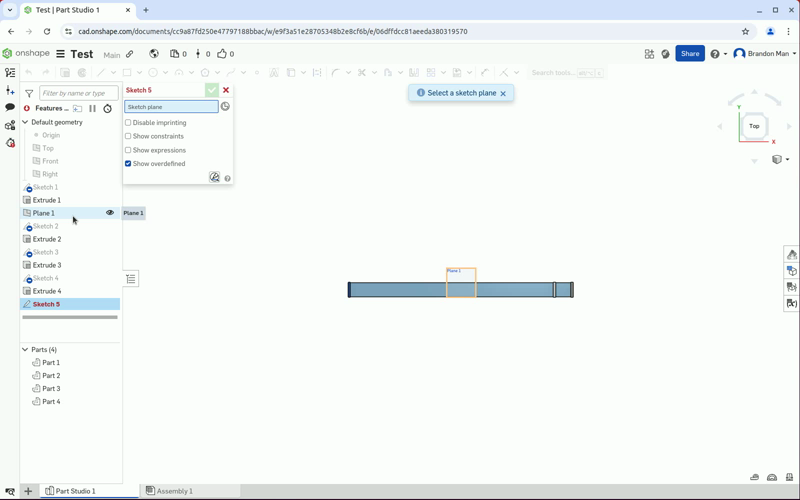
click(73, 215)
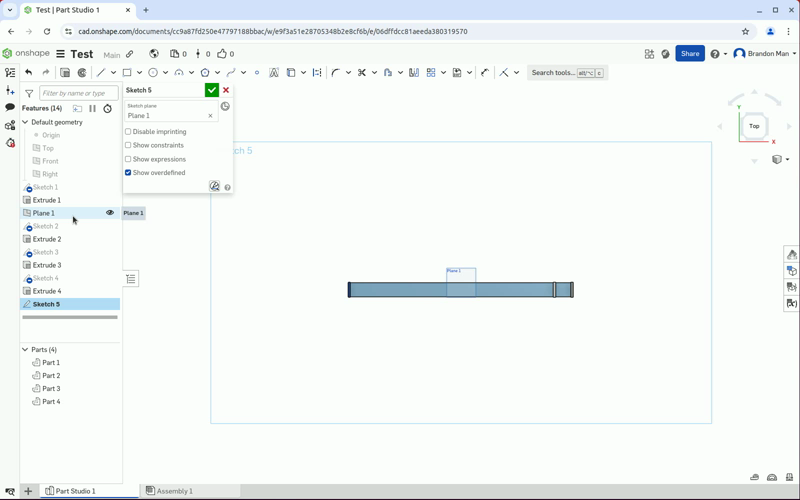
mouse_move(73, 352)
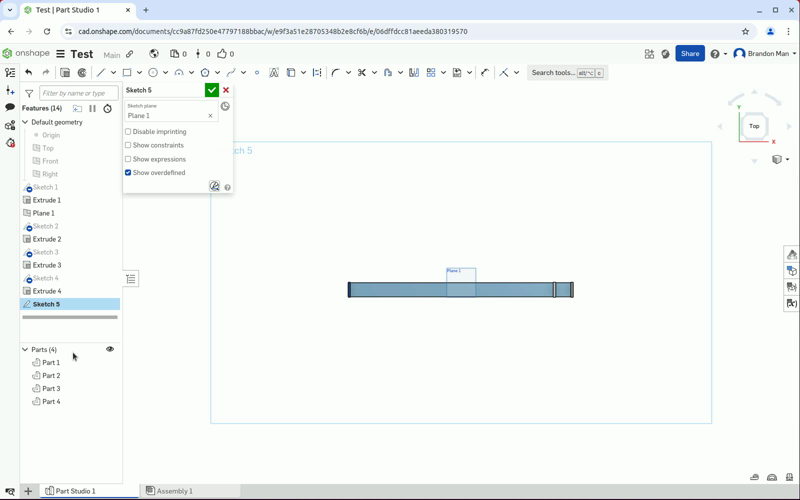
key(y)
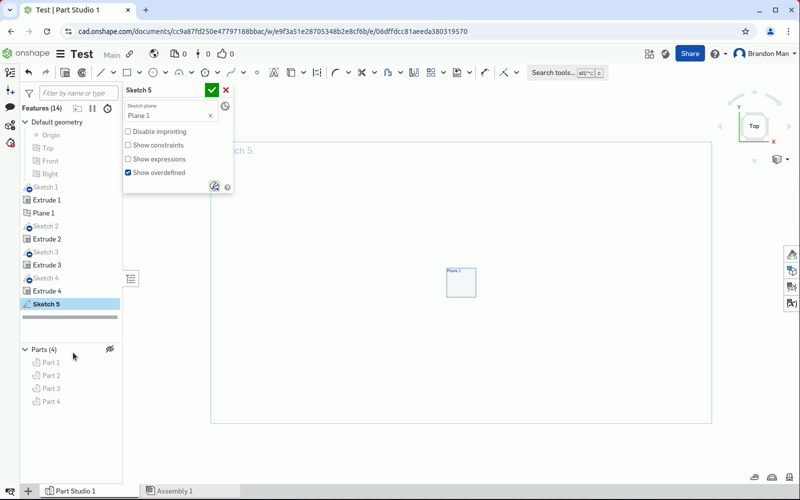
key(l)
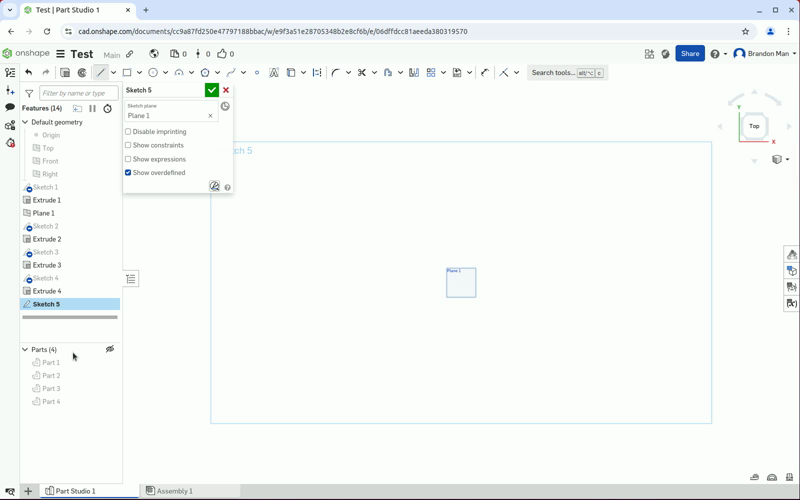
key_down(shift)
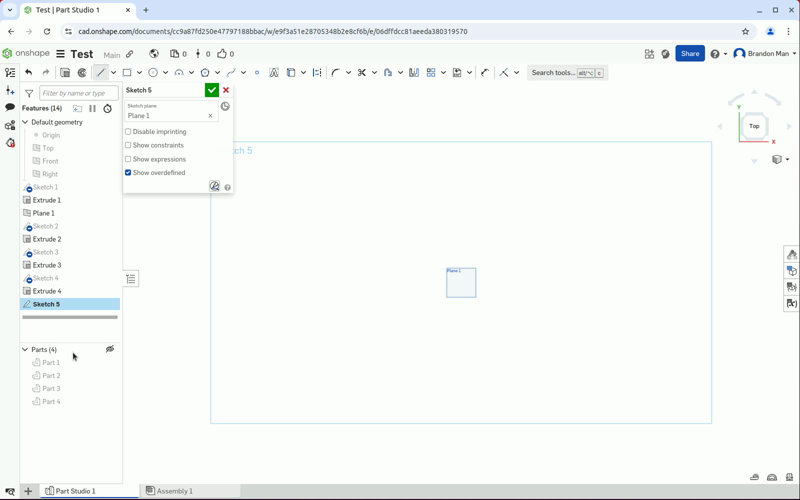
mouse_move(365, 297)
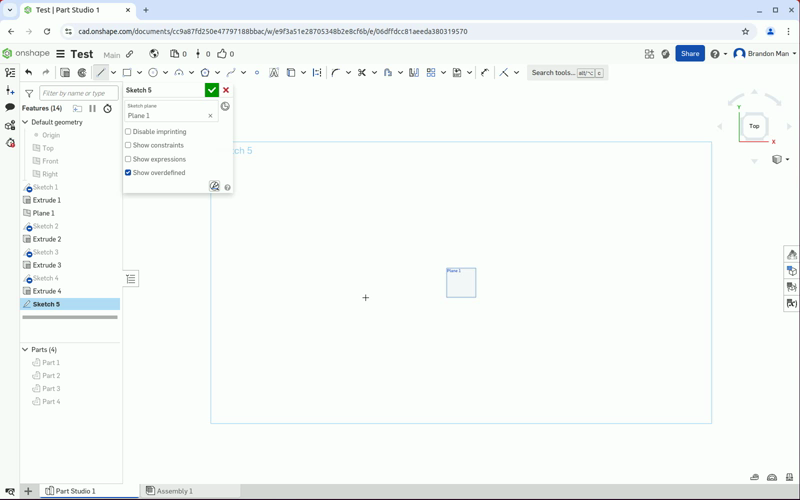
click(365, 297)
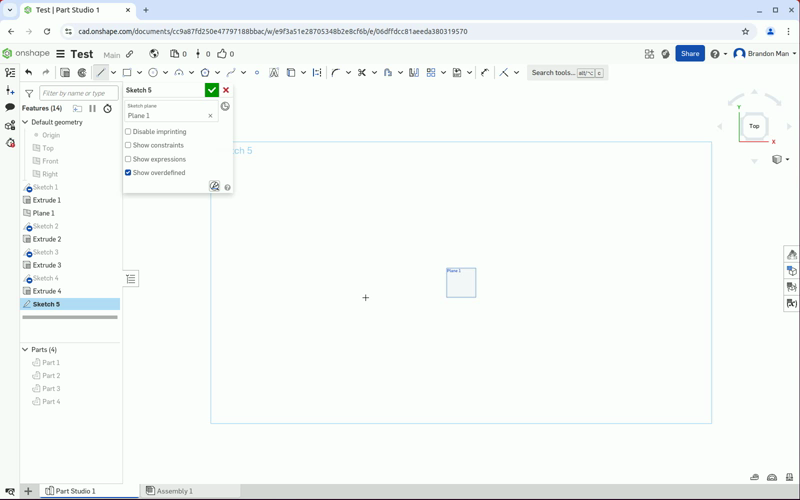
key_up(shift)
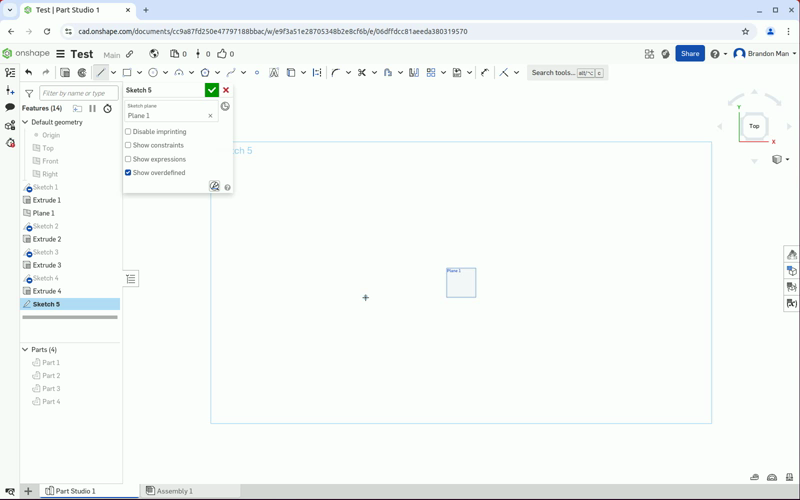
key_down(shift)
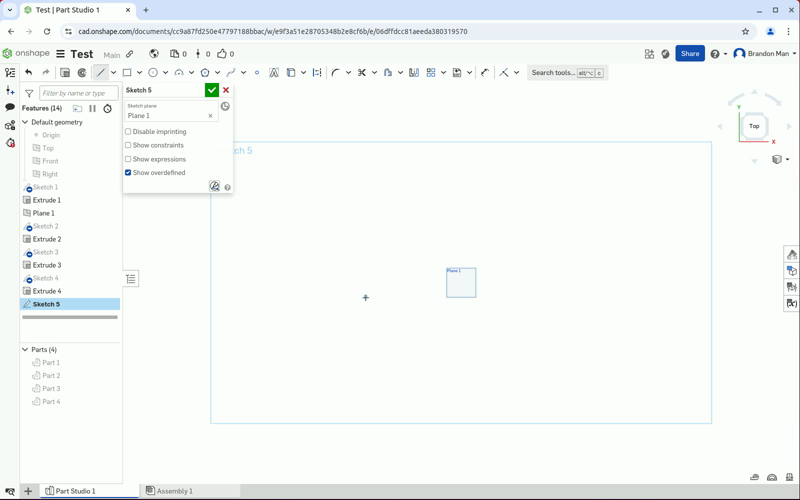
mouse_move(395, 297)
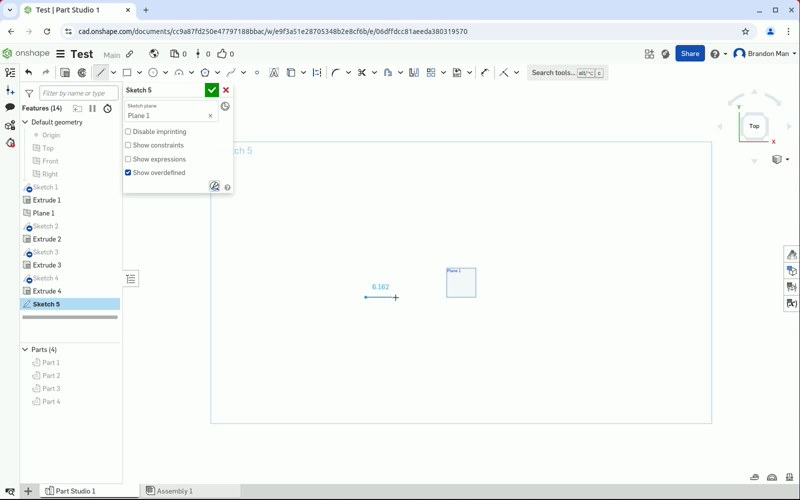
mouse_move(368, 297)
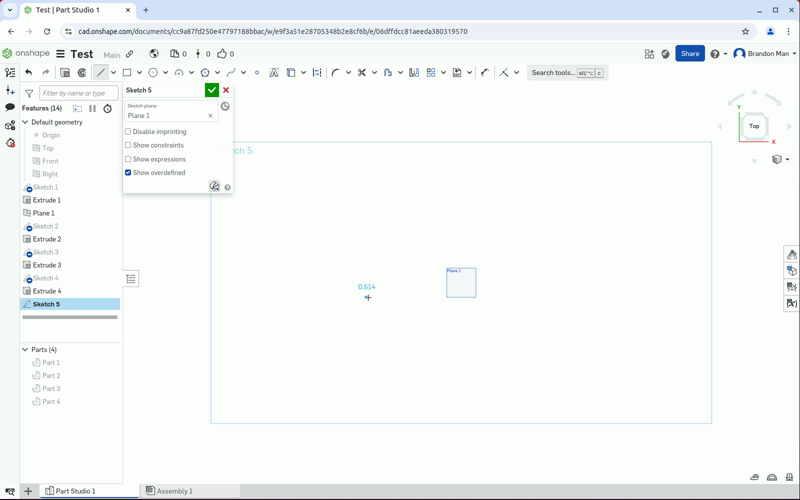
scroll(6)
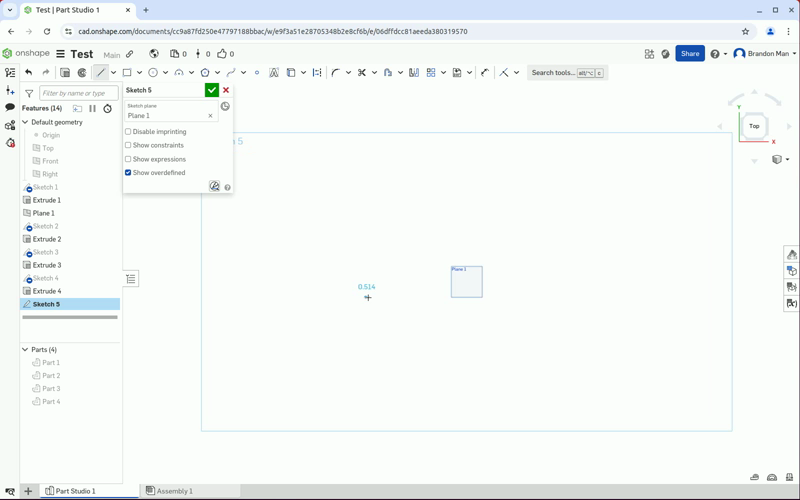
scroll(6)
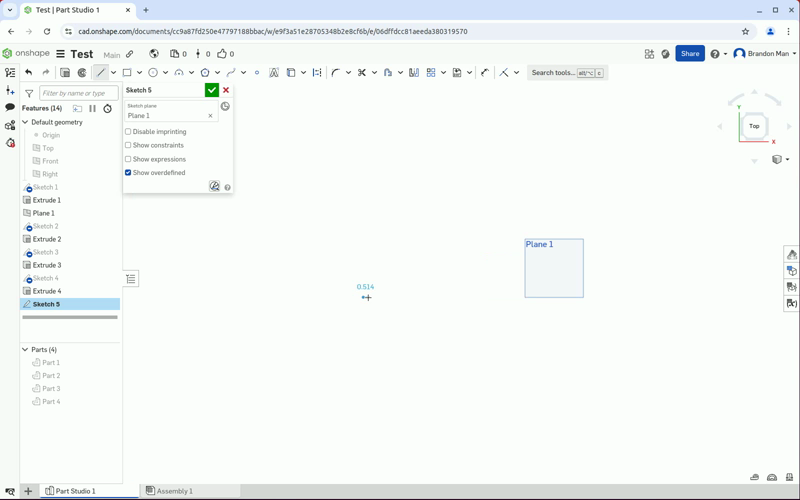
scroll(6)
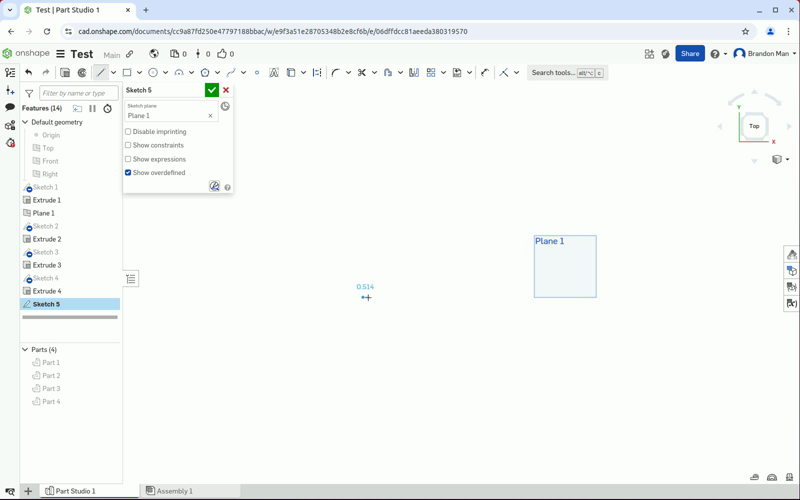
scroll(6)
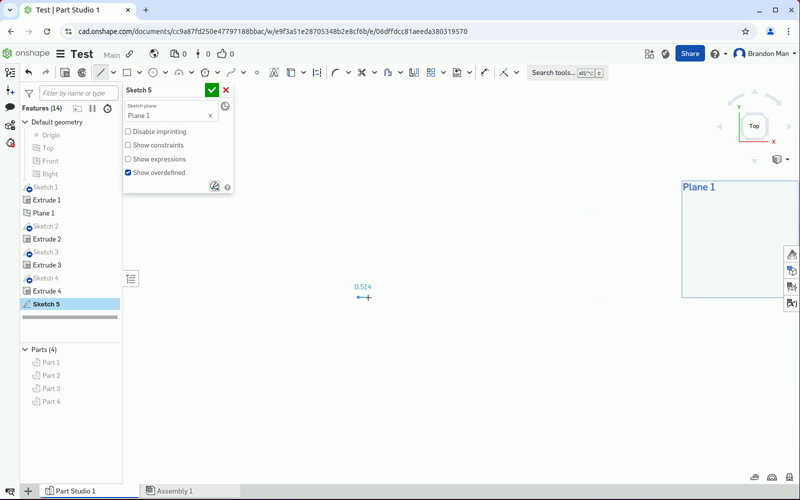
scroll(6)
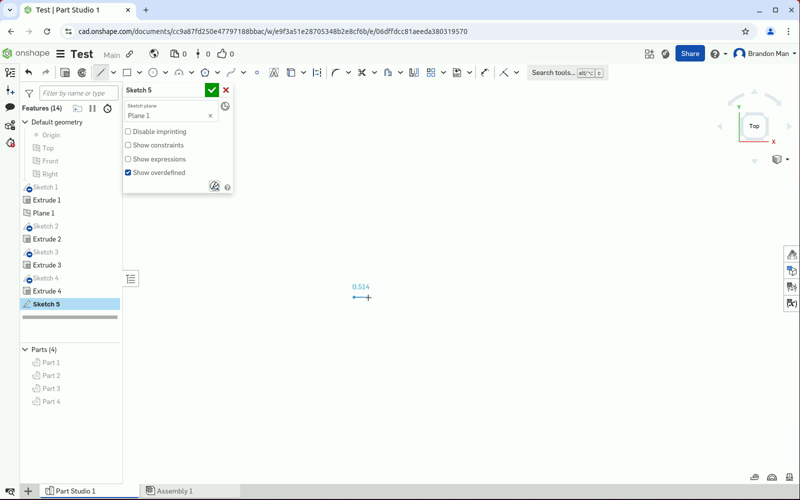
scroll(6)
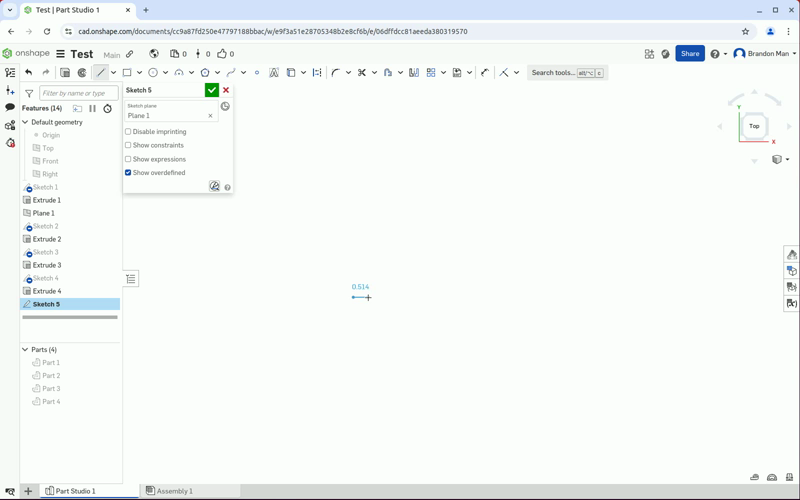
scroll(6)
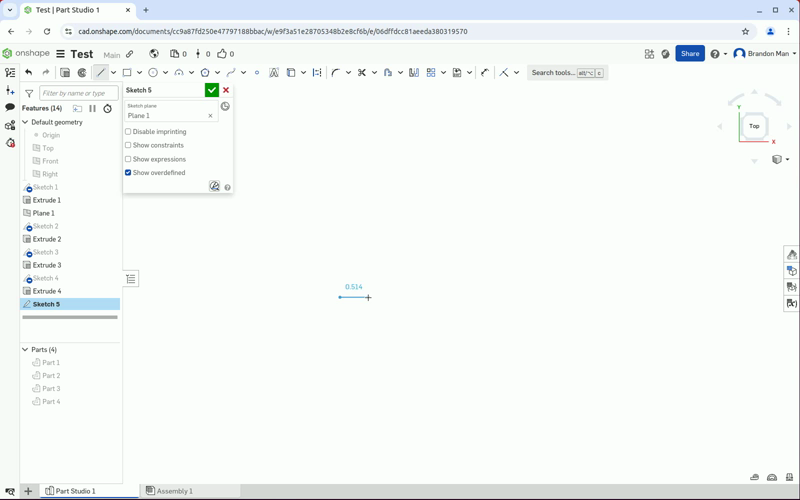
click(368, 297)
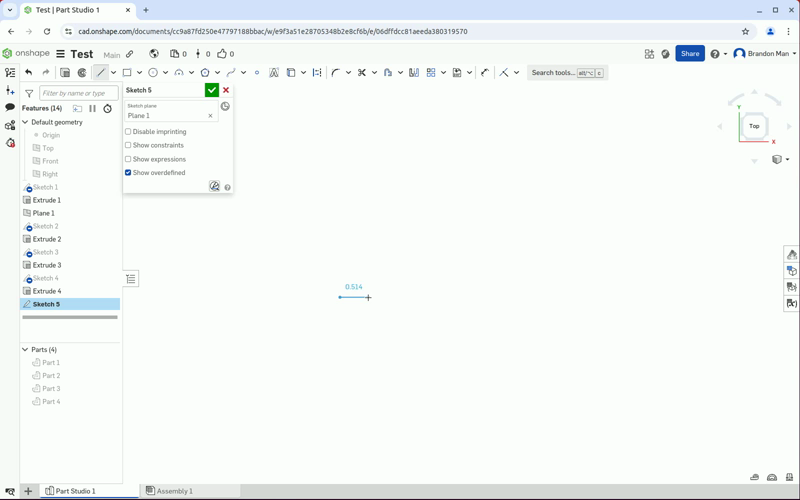
scroll(-6)
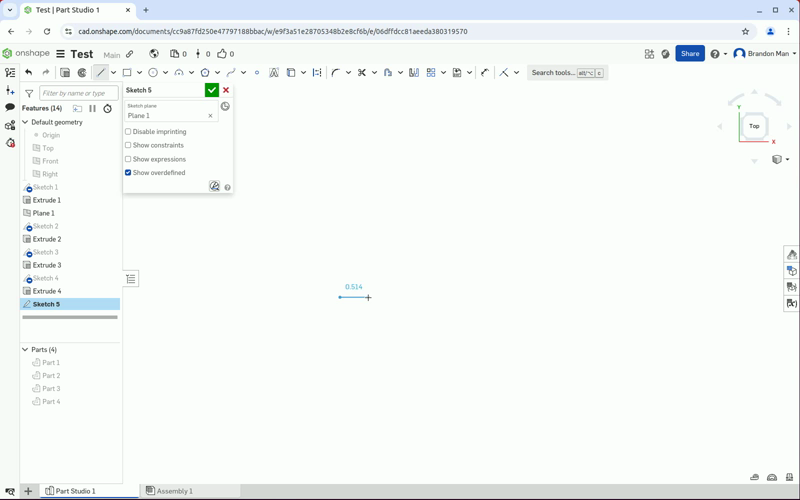
scroll(-6)
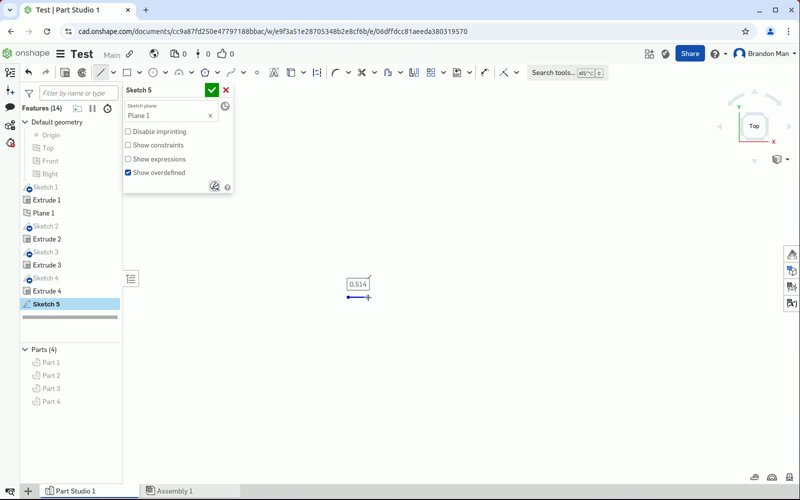
scroll(-6)
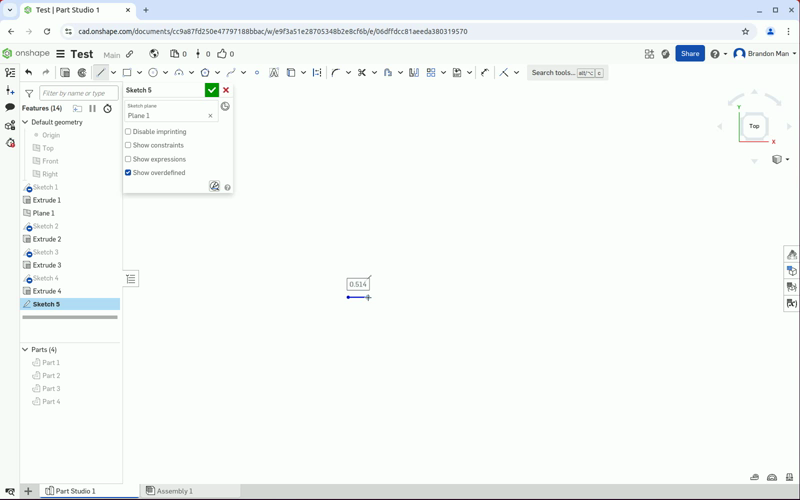
scroll(-6)
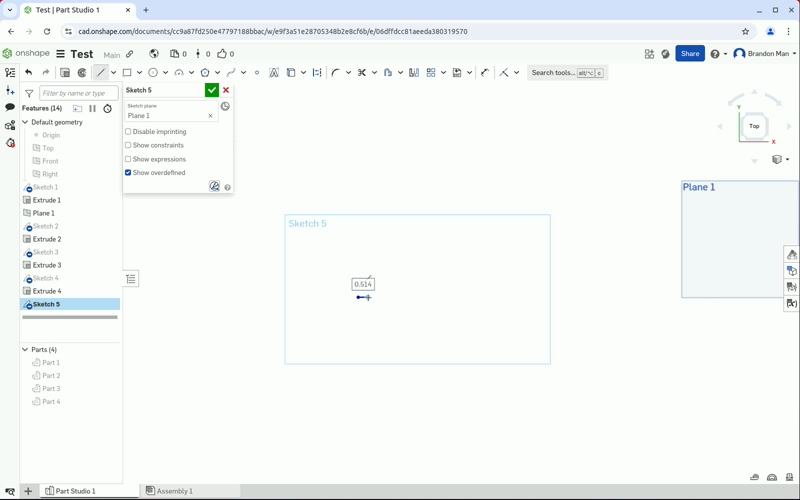
scroll(-6)
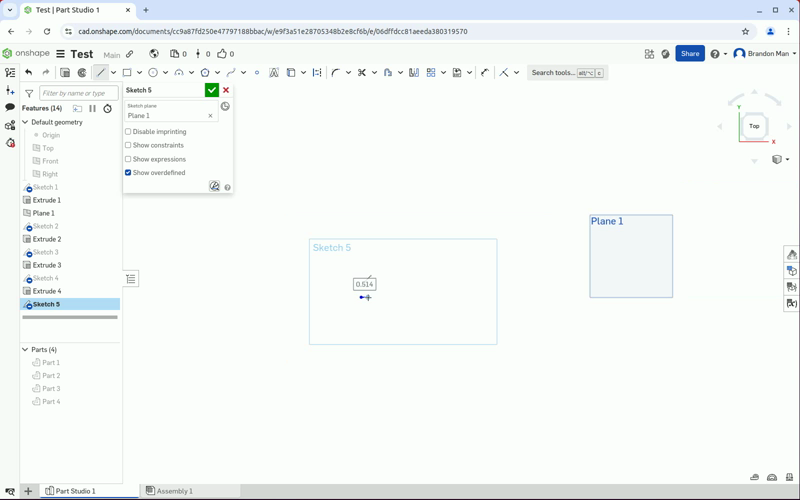
scroll(-6)
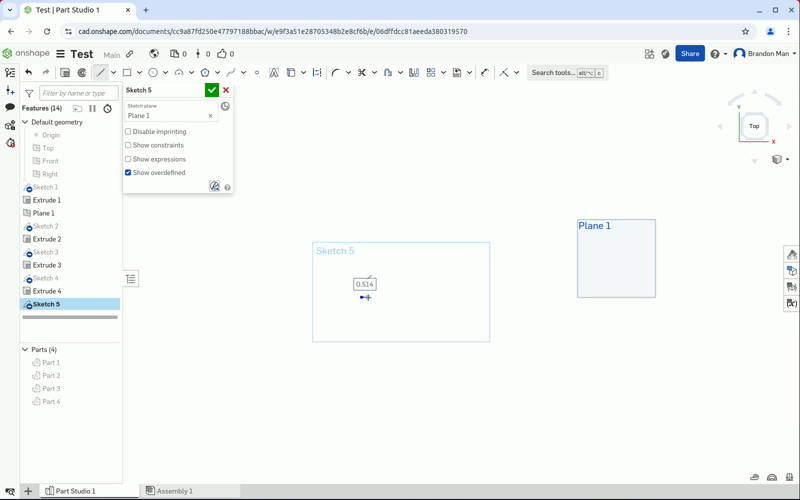
scroll(-6)
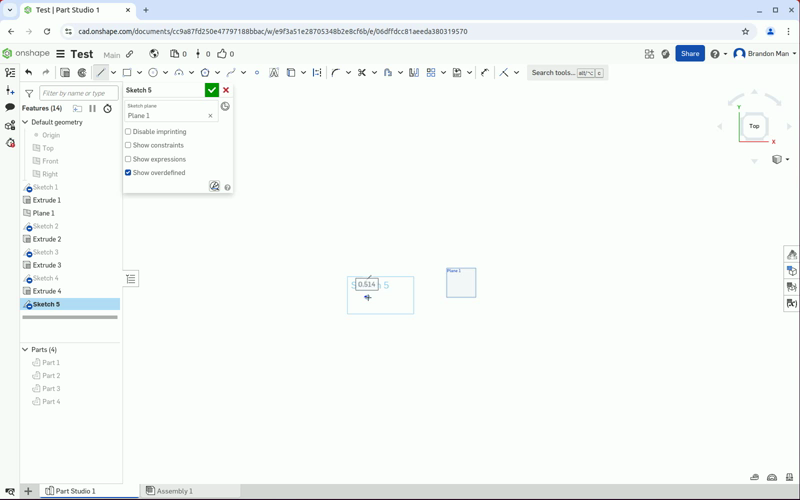
key_up(shift)
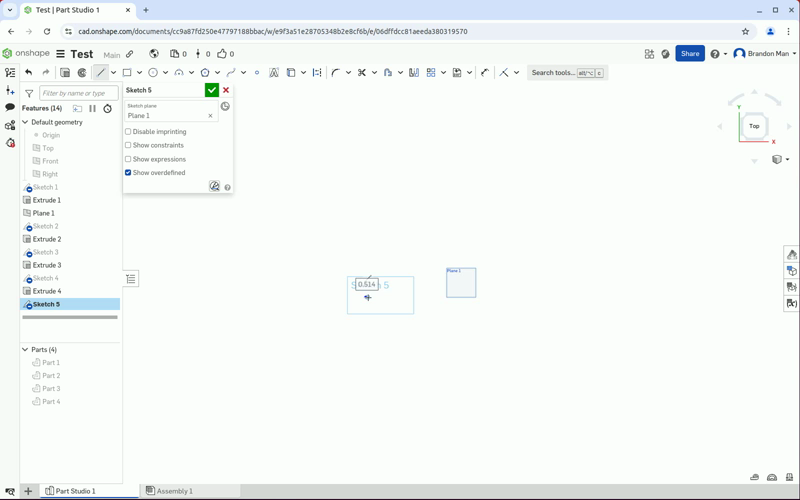
key_down(shift)
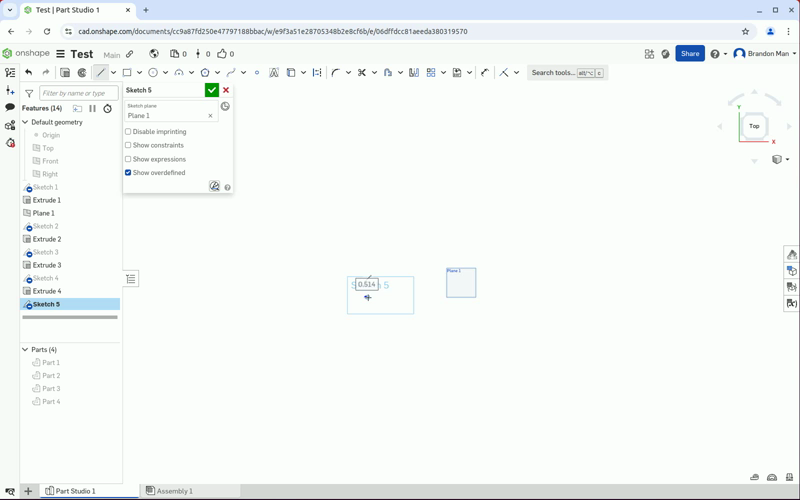
mouse_move(398, 297)
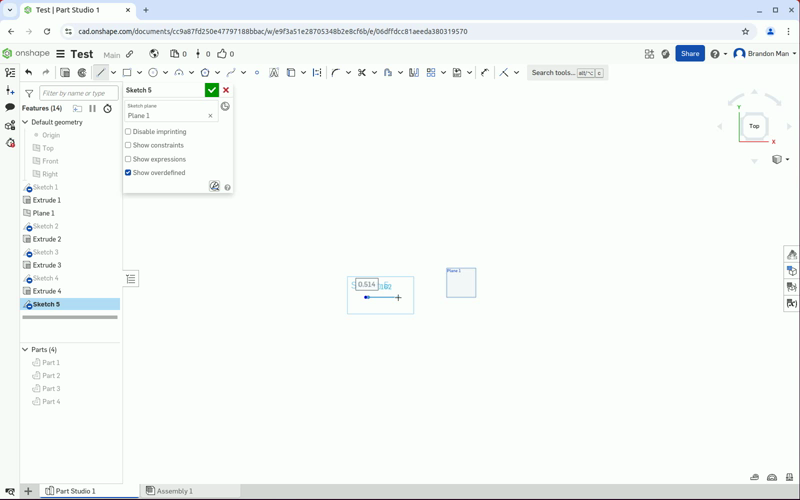
mouse_move(368, 282)
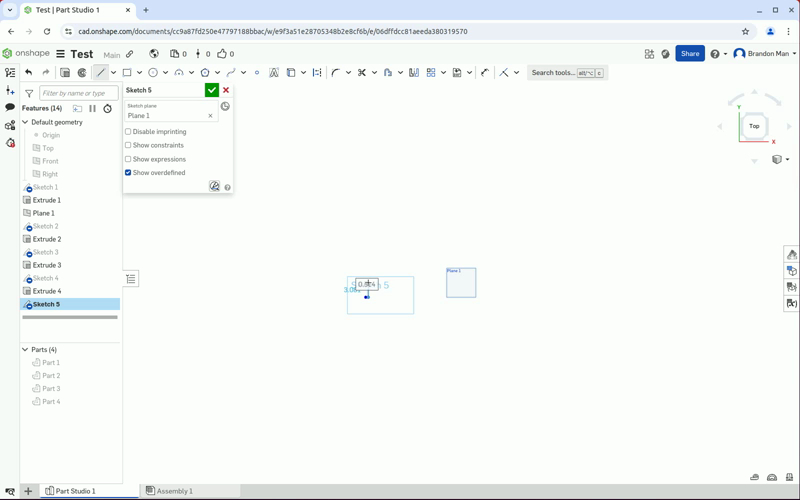
click(368, 282)
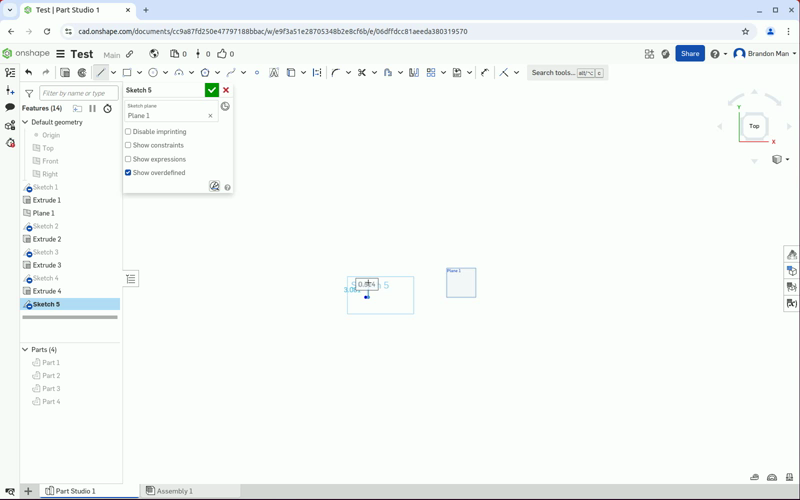
key_up(shift)
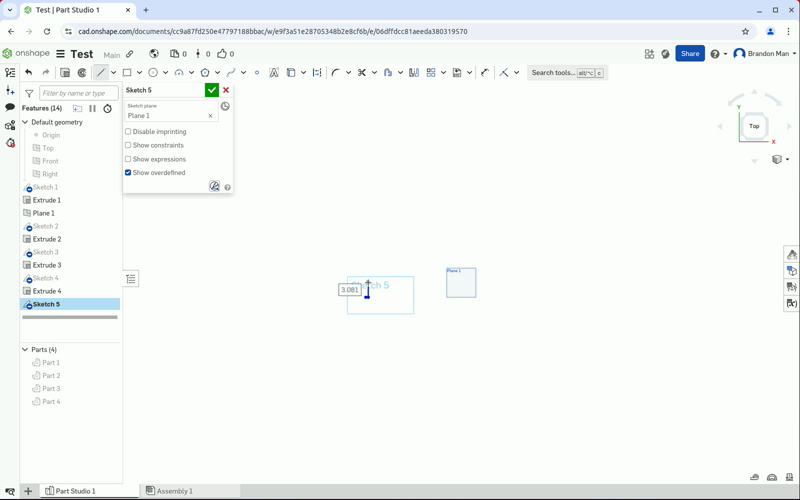
key_down(shift)
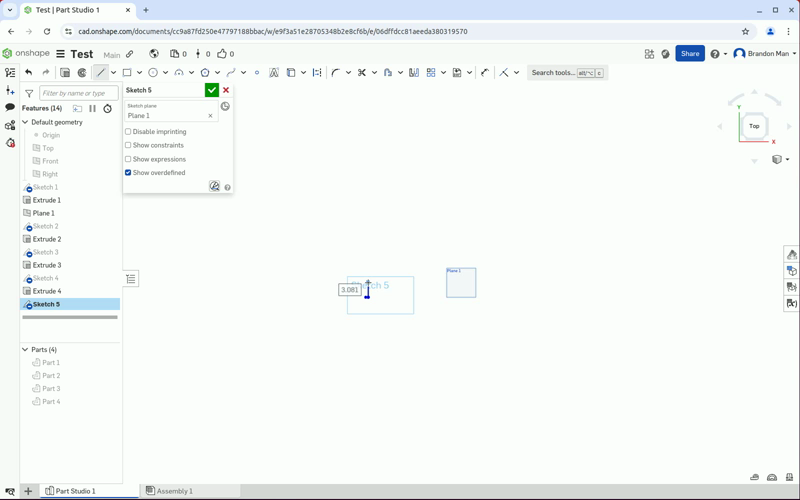
mouse_move(398, 282)
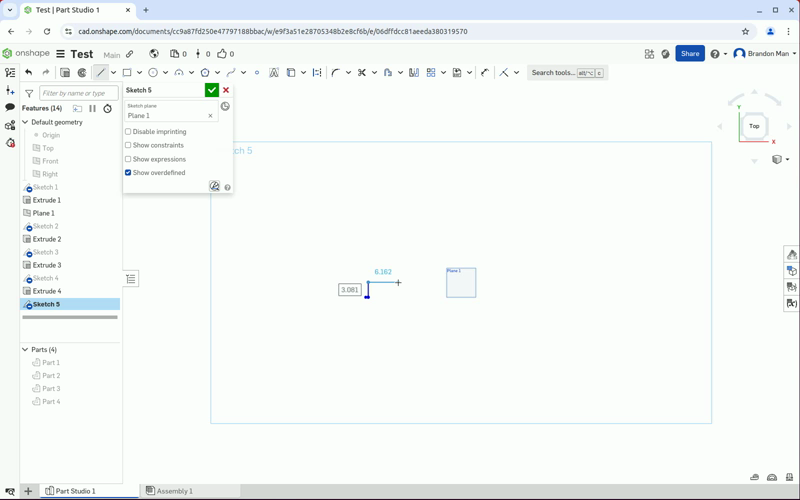
mouse_move(365, 282)
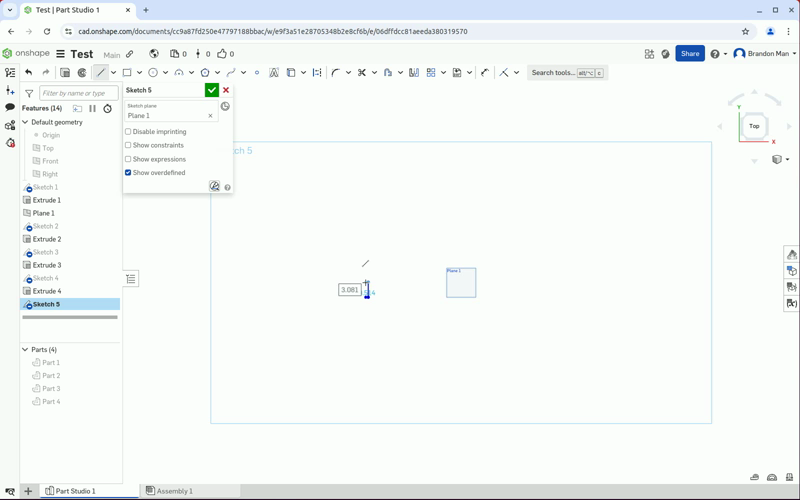
scroll(6)
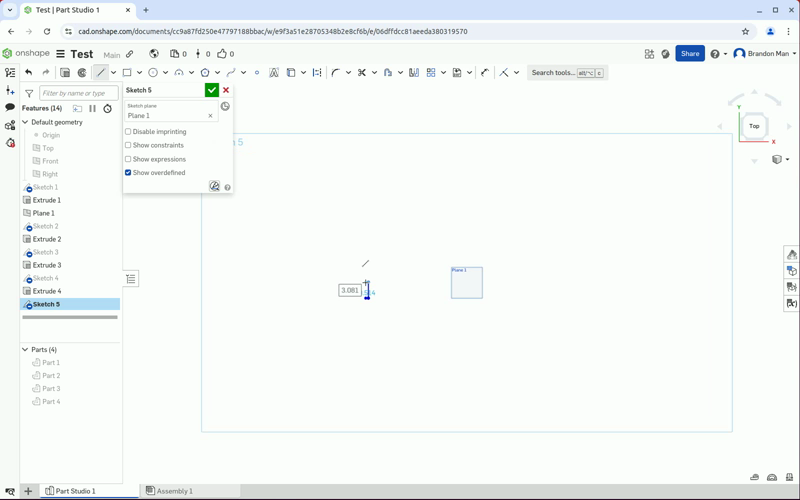
scroll(6)
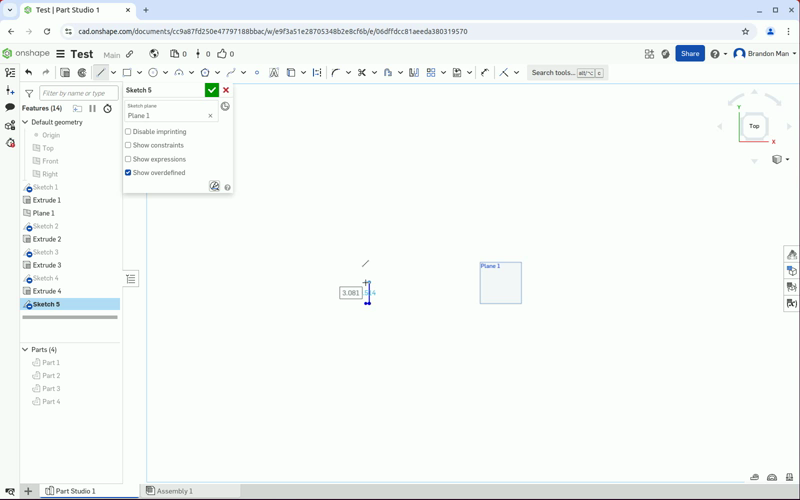
scroll(6)
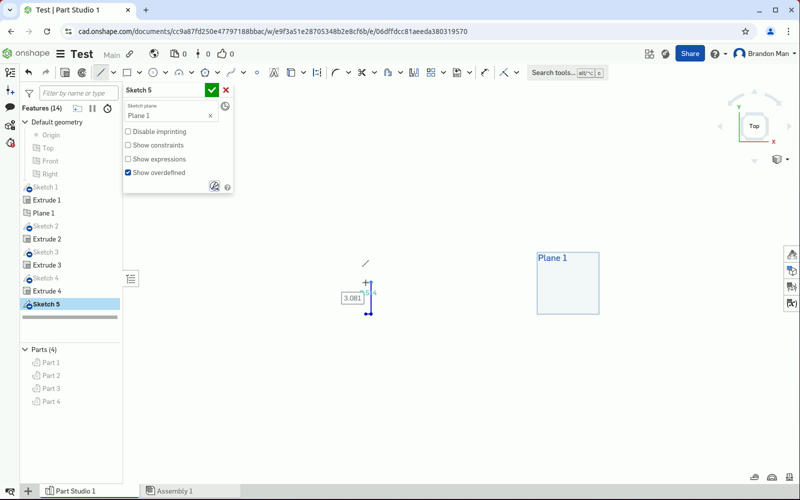
scroll(6)
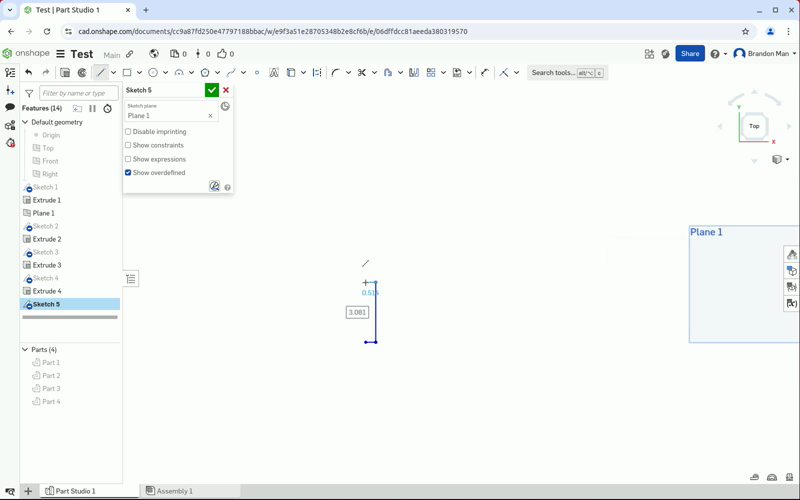
scroll(6)
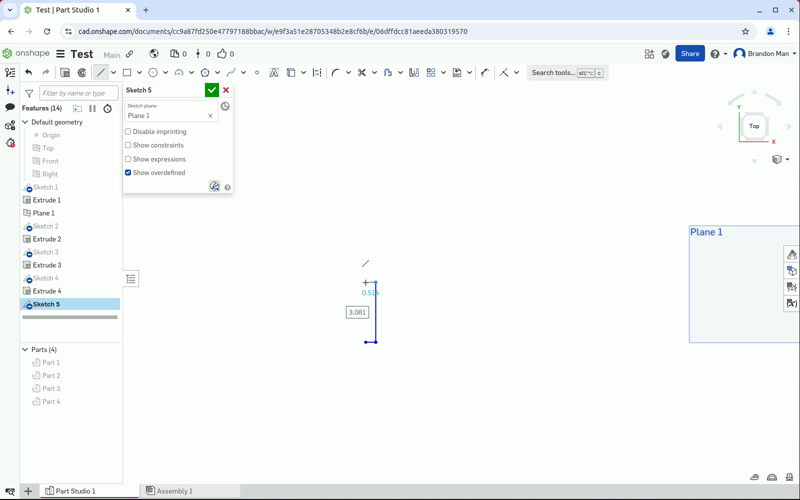
scroll(6)
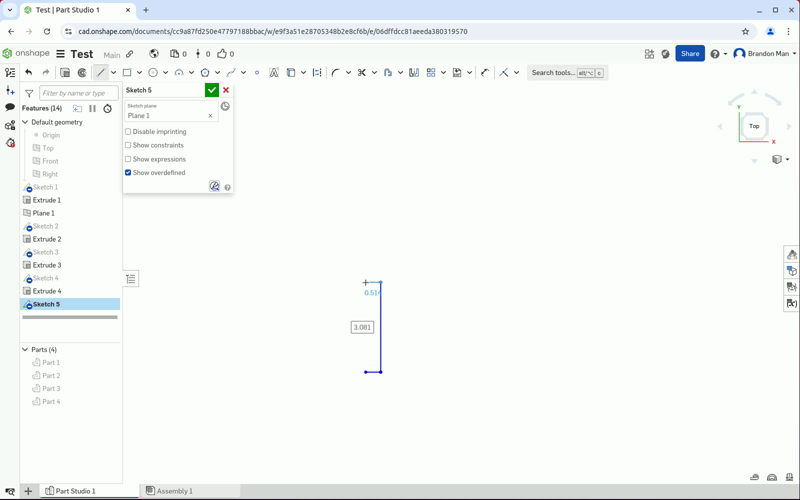
scroll(6)
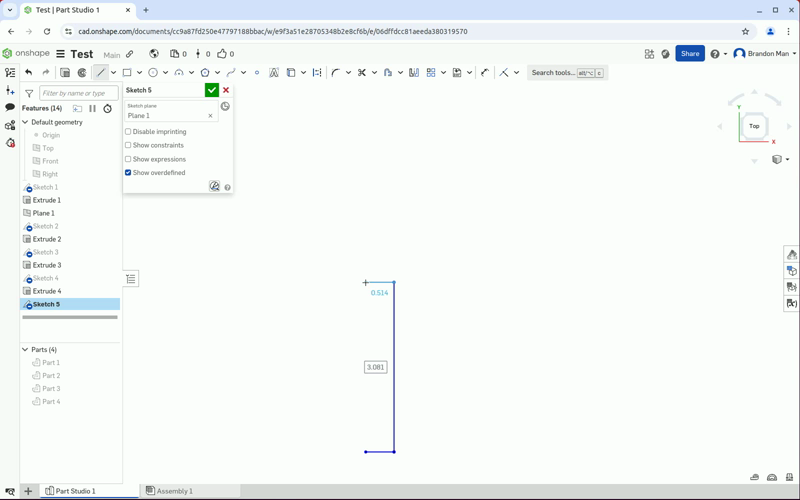
click(365, 282)
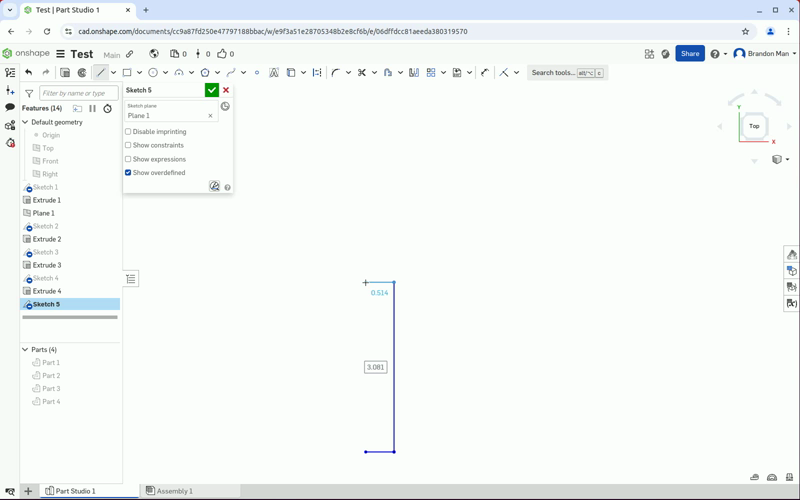
scroll(-6)
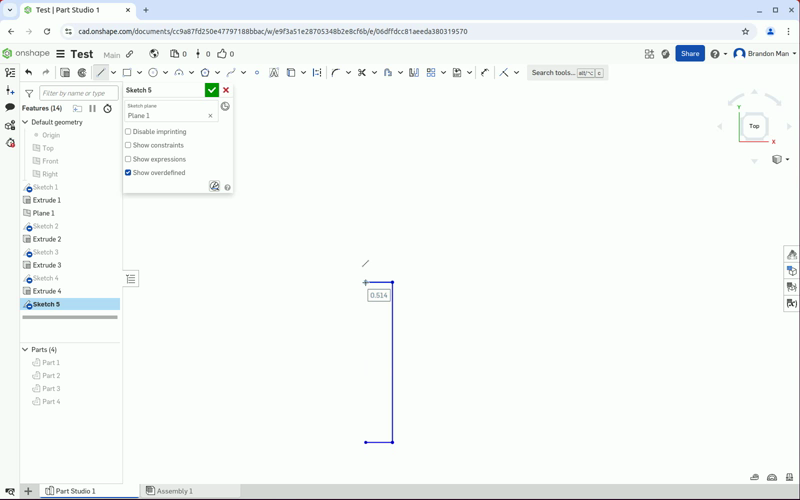
scroll(-6)
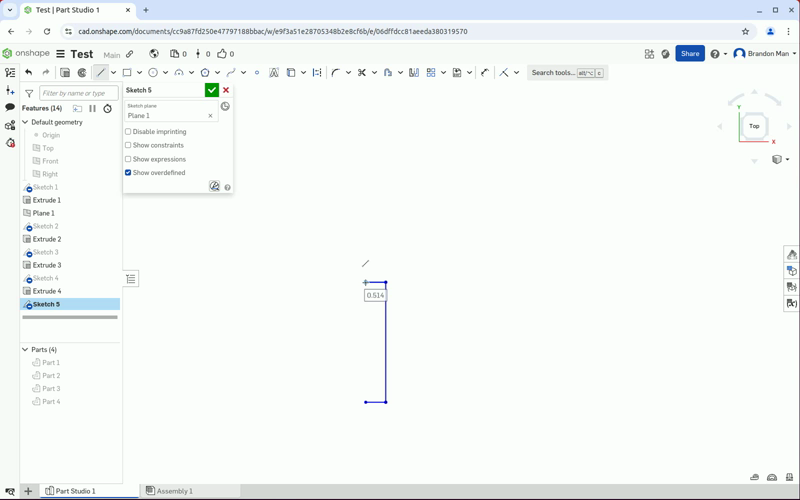
scroll(-6)
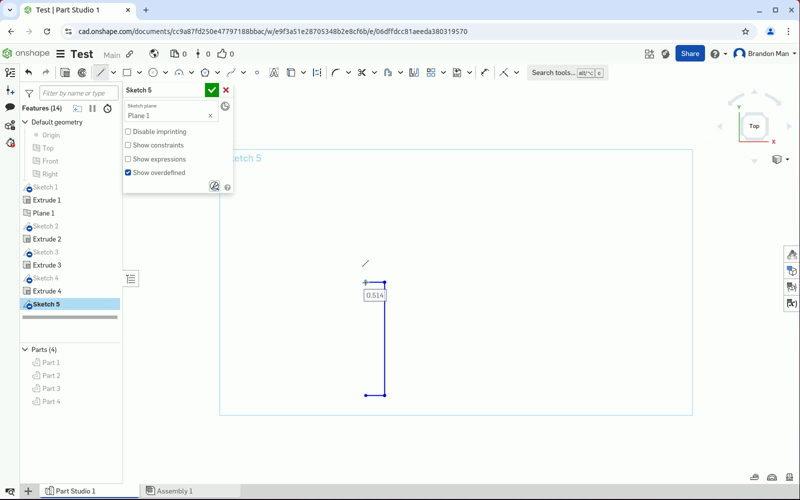
scroll(-6)
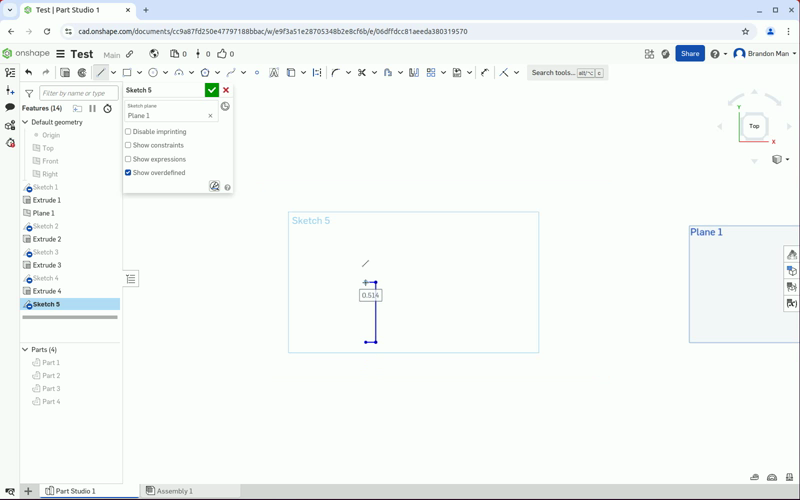
scroll(-6)
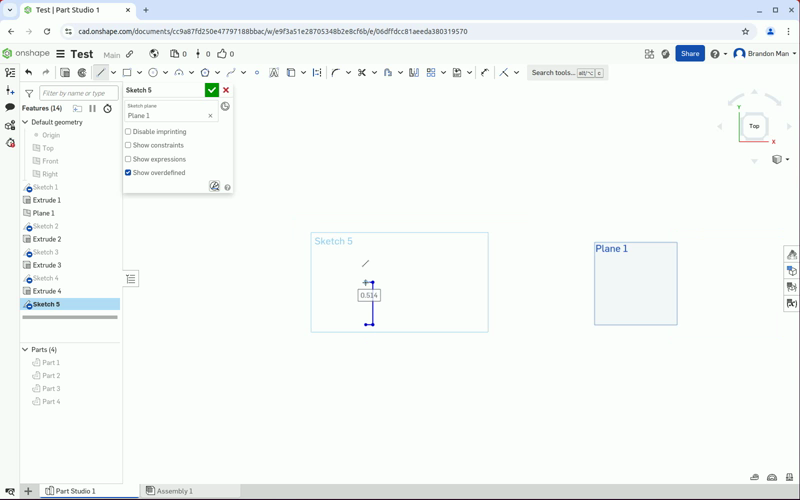
scroll(-6)
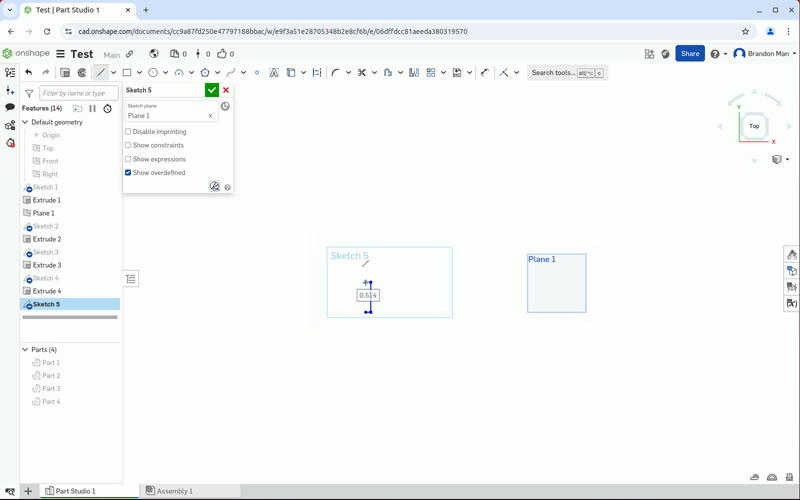
scroll(-6)
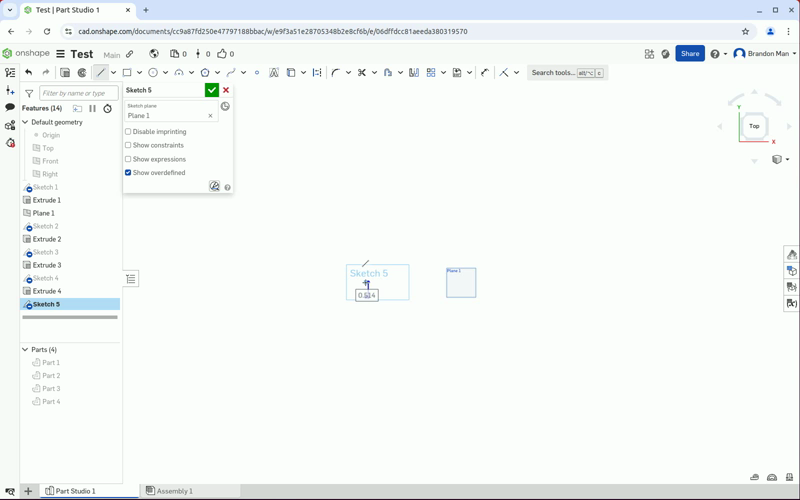
key_up(shift)
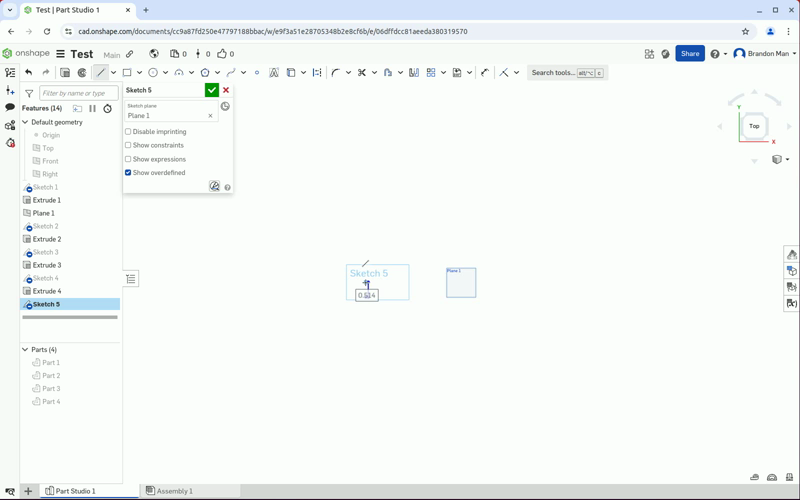
mouse_move(395, 282)
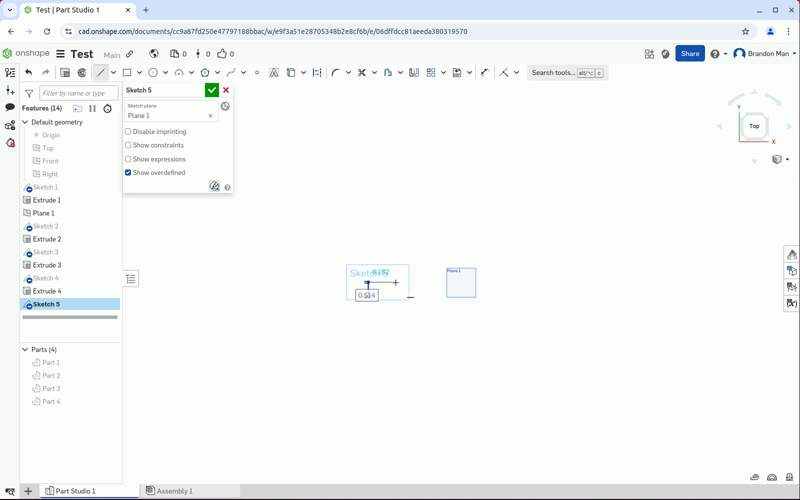
key_down(shift)
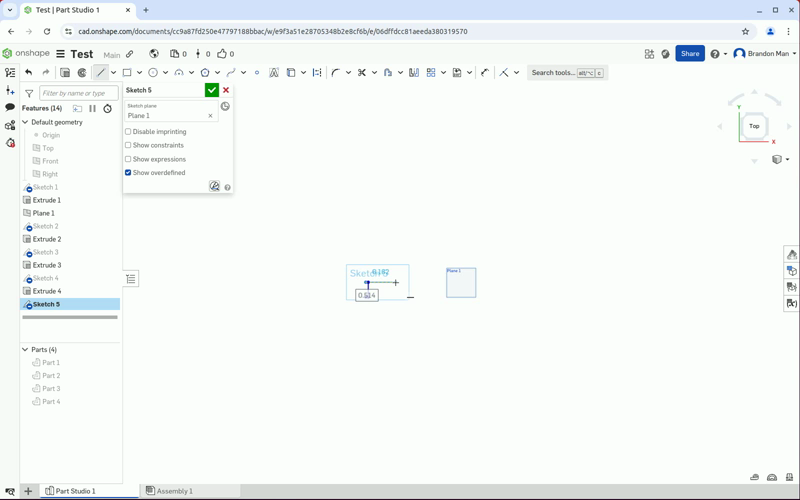
mouse_move(365, 297)
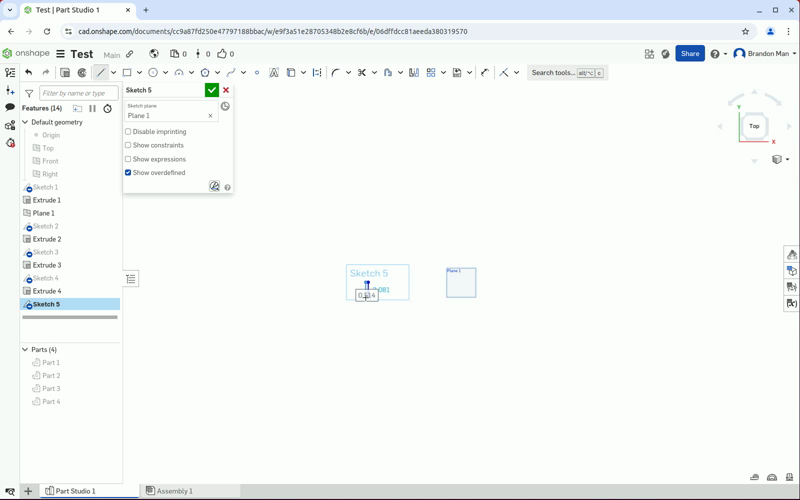
scroll(6)
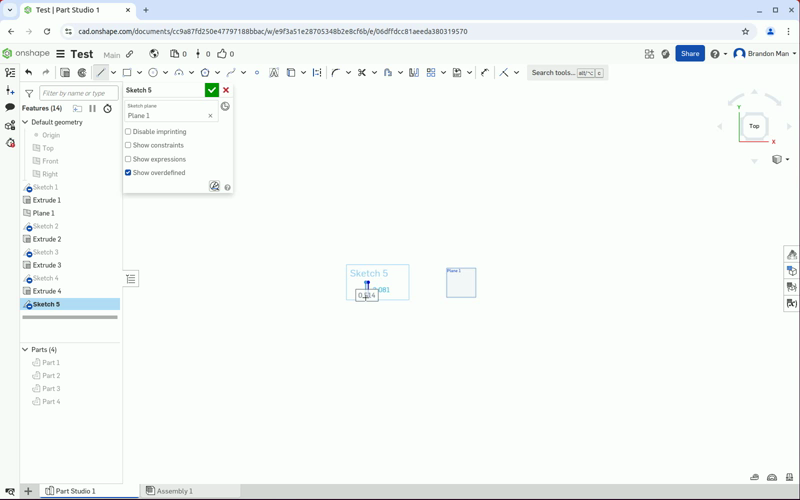
scroll(6)
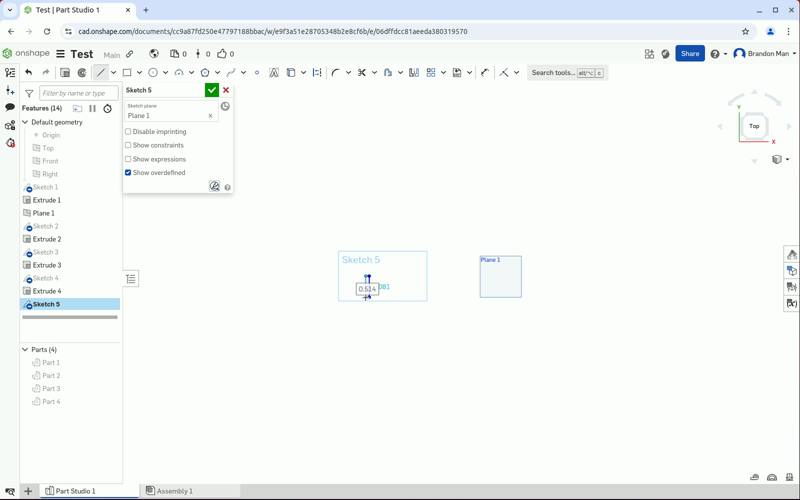
scroll(6)
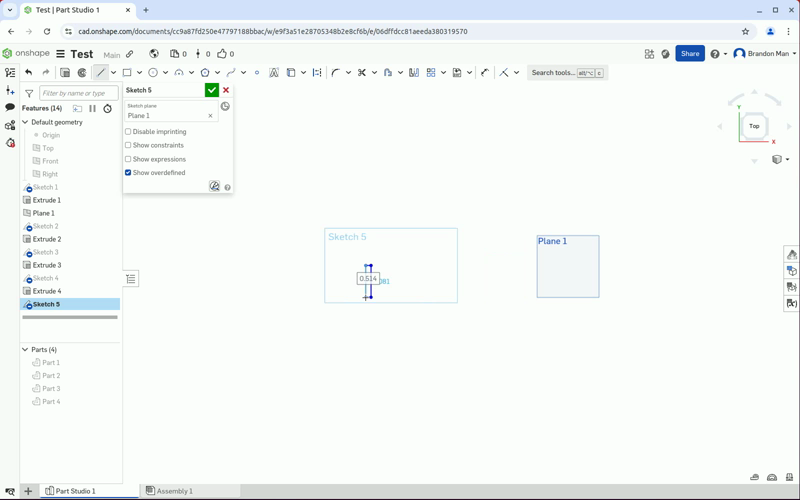
scroll(6)
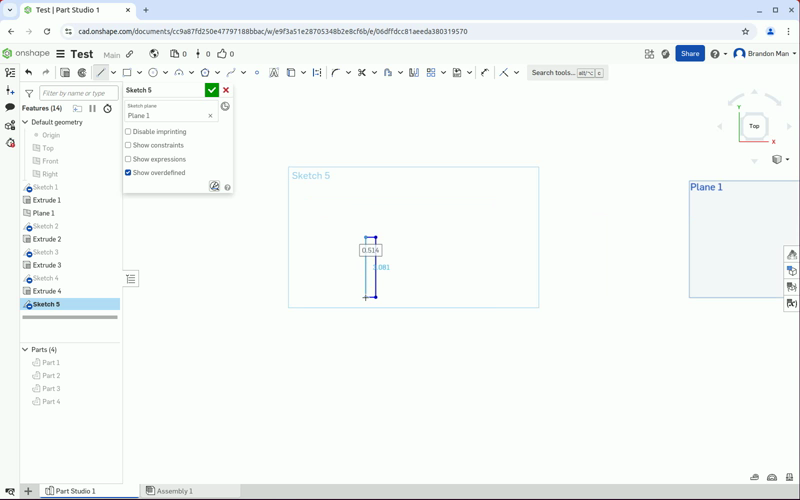
scroll(6)
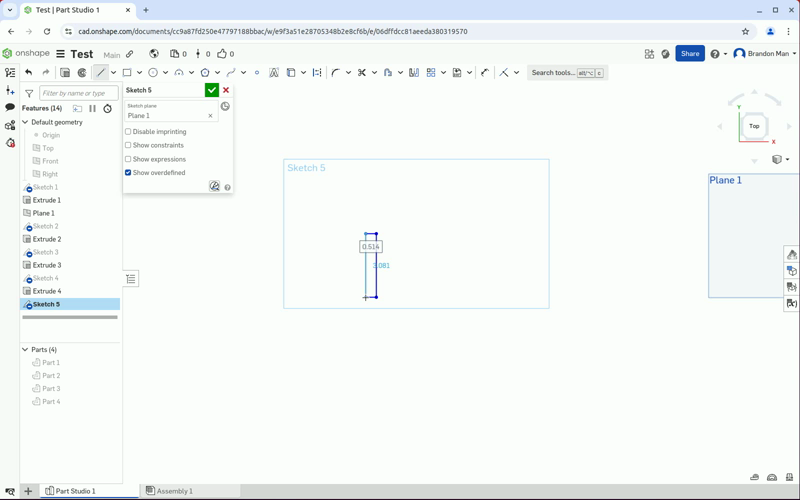
scroll(6)
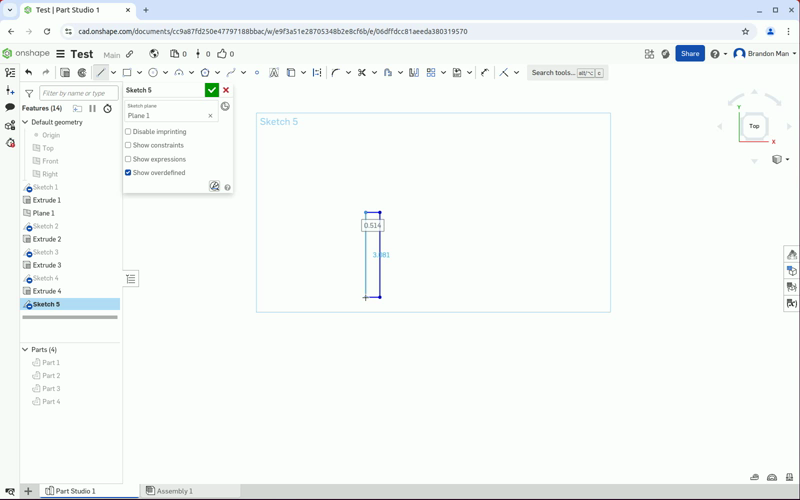
scroll(6)
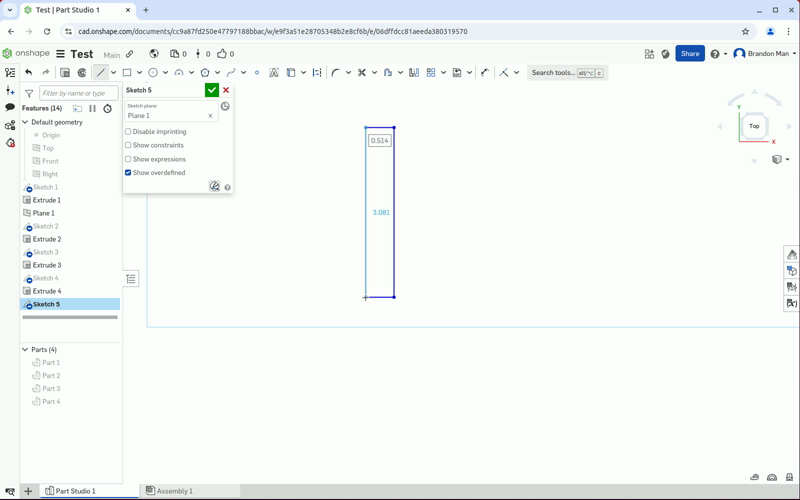
key_up(shift)
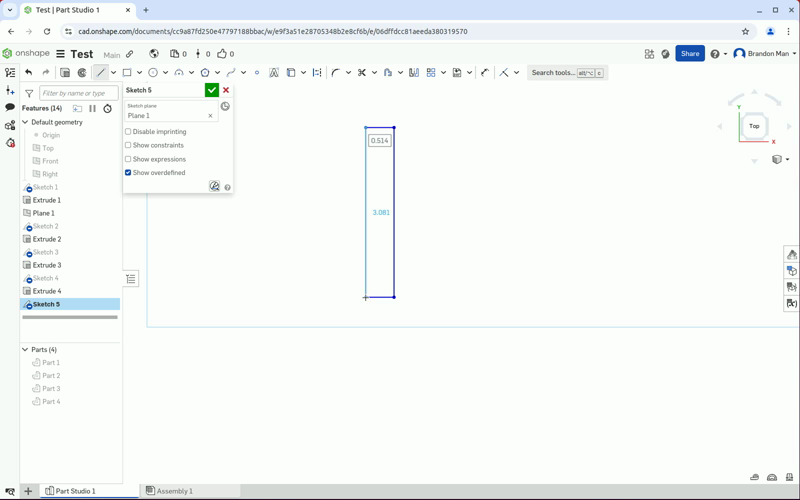
click(365, 297)
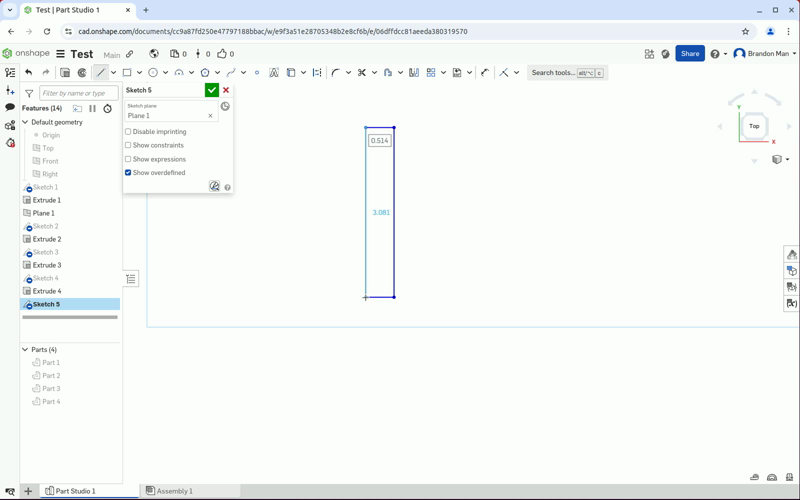
scroll(-6)
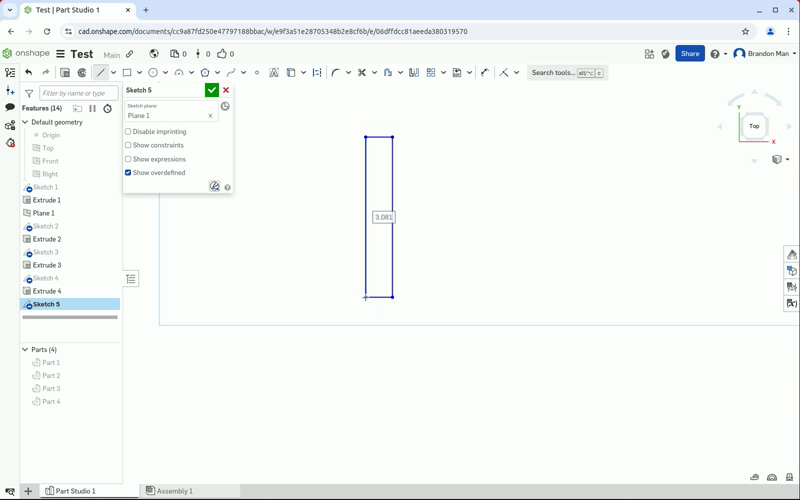
scroll(-6)
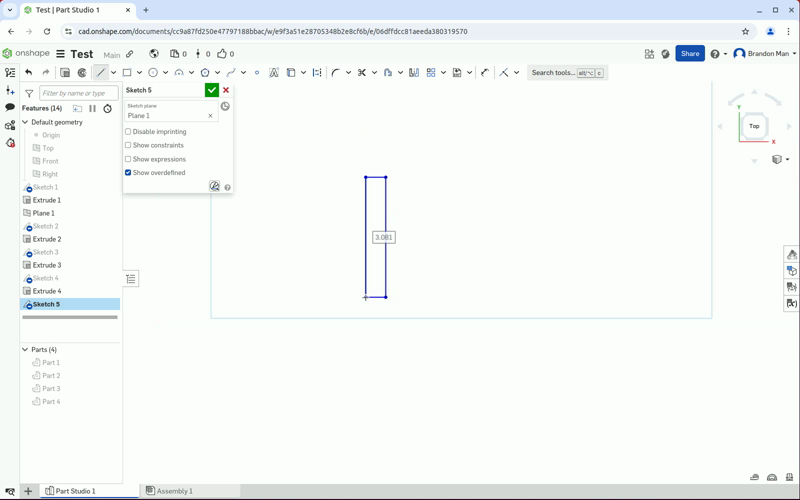
scroll(-6)
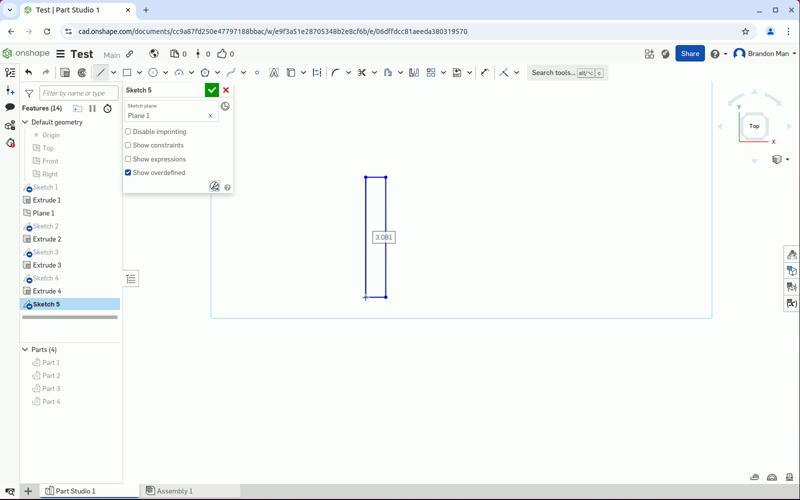
scroll(-6)
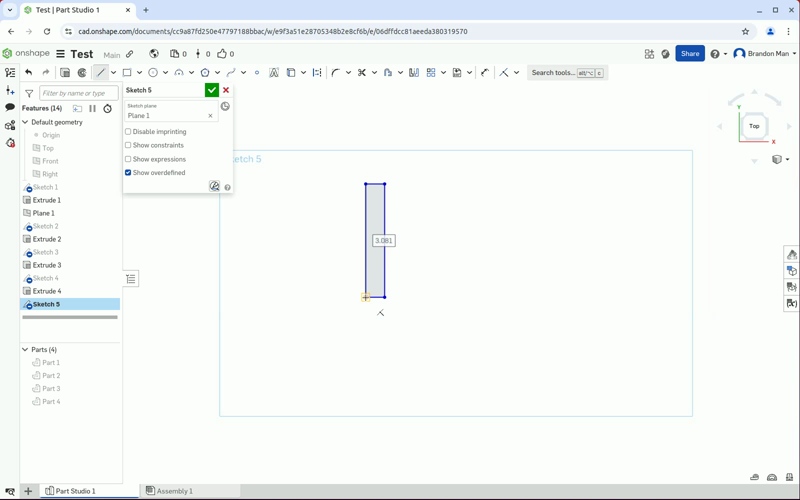
scroll(-6)
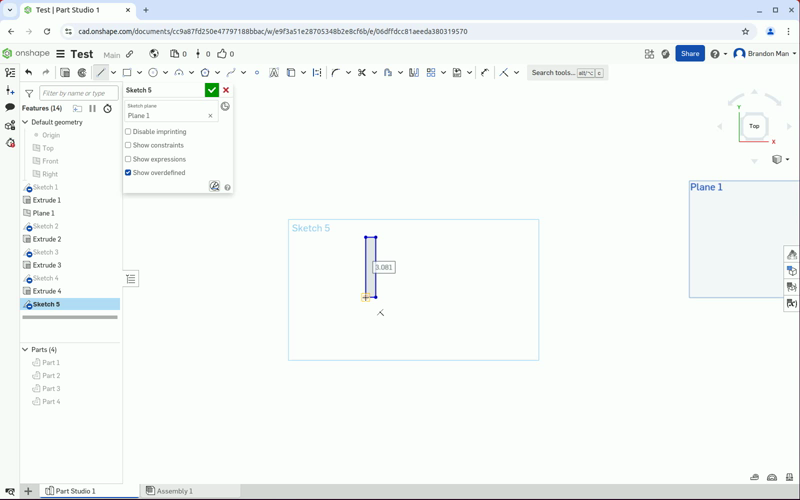
scroll(-6)
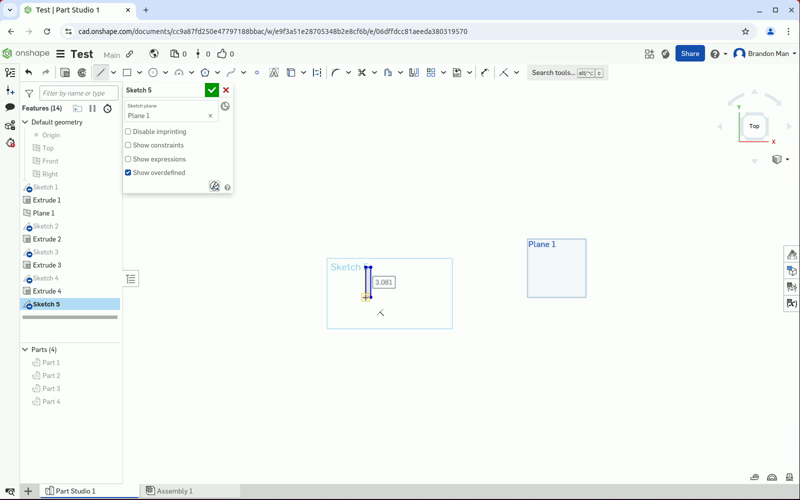
scroll(-6)
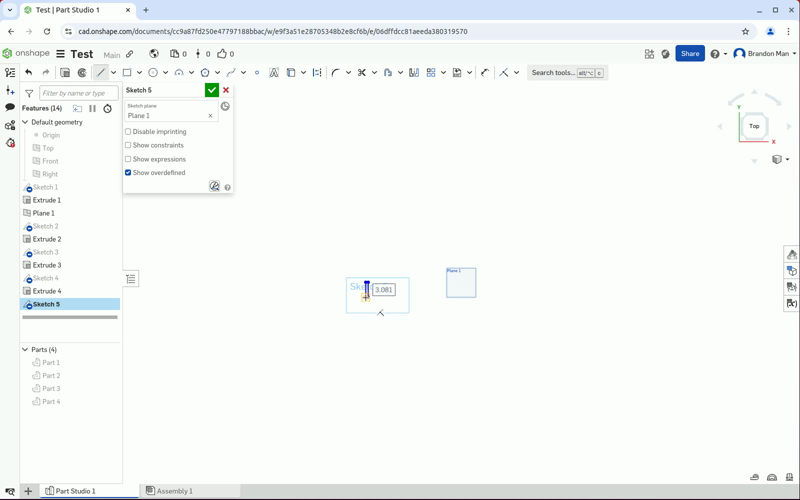
key(esc)
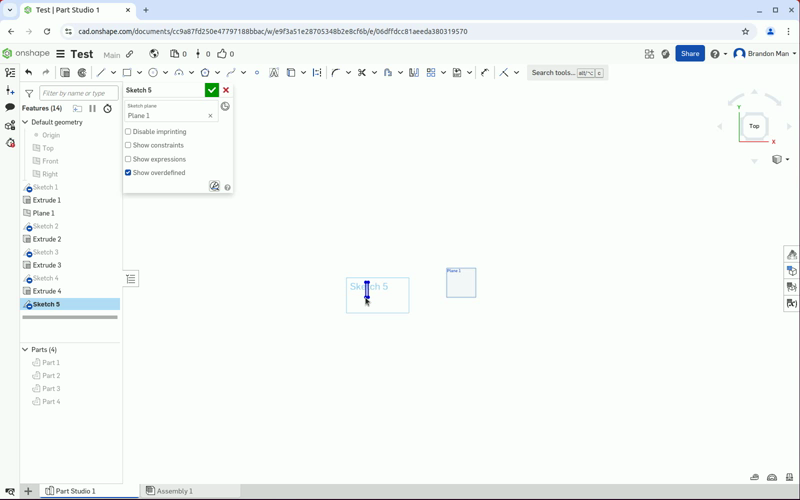
mouse_move(366, 291)
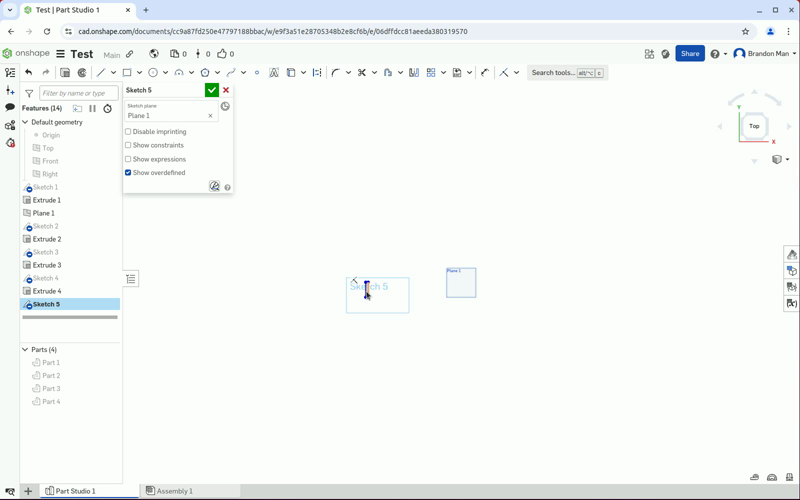
scroll(6)
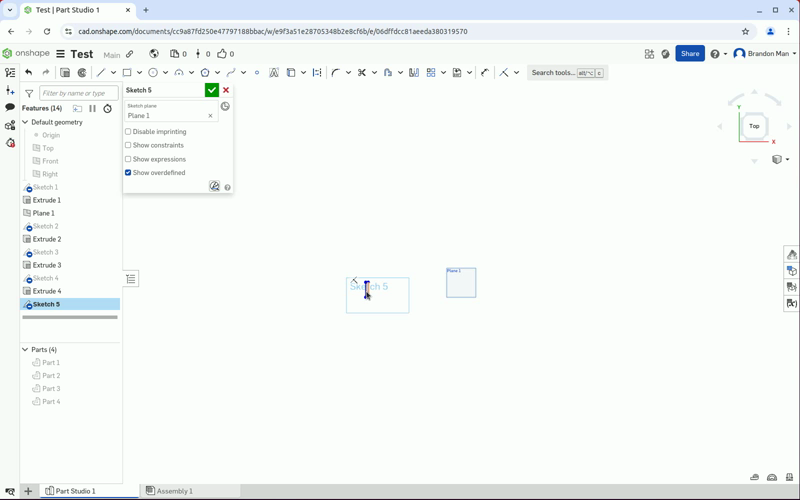
scroll(6)
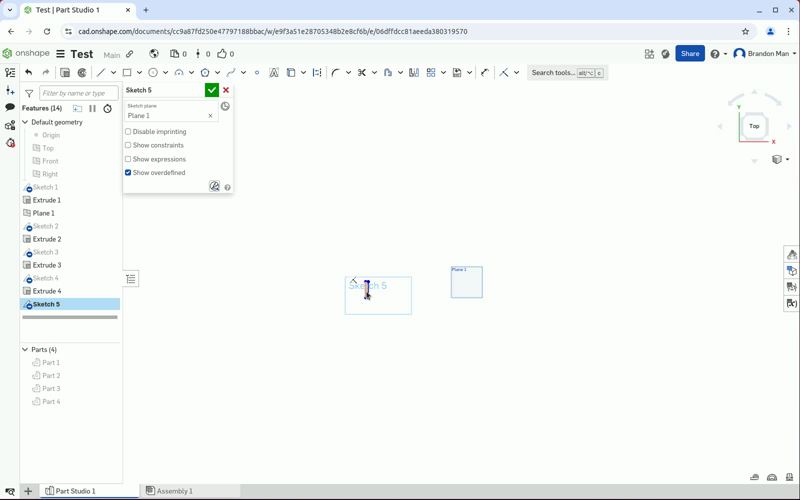
scroll(6)
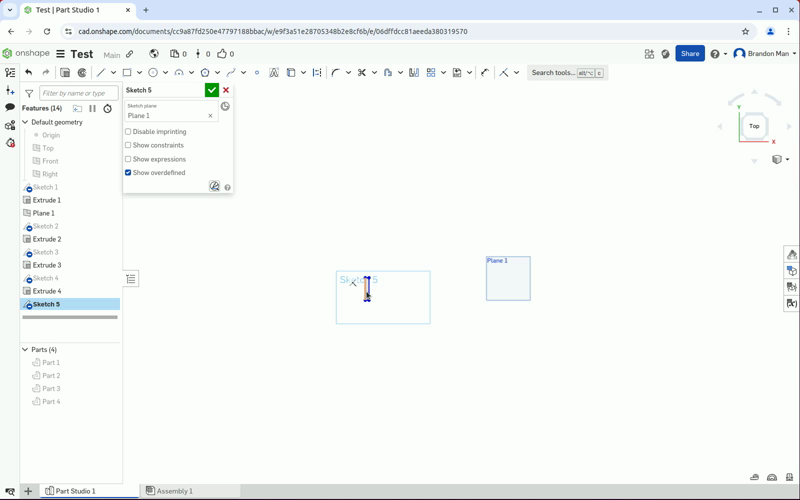
scroll(6)
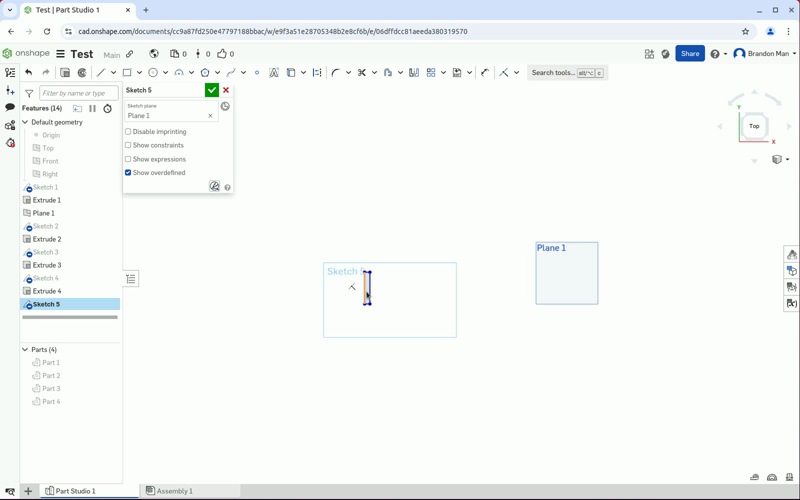
scroll(6)
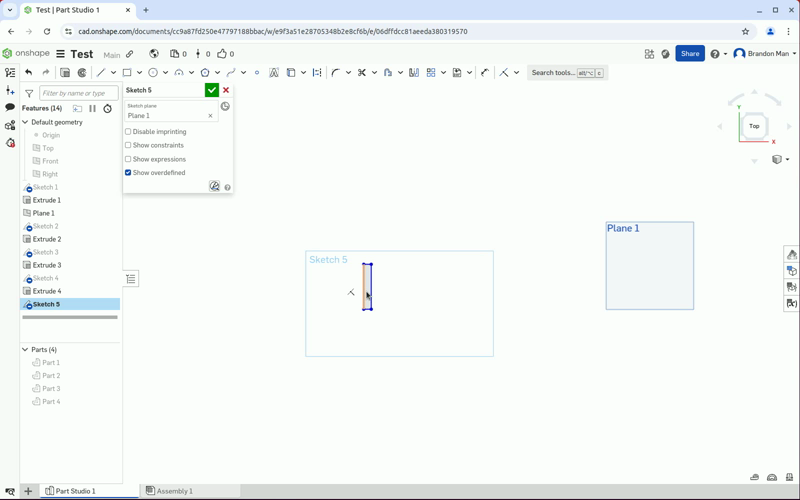
scroll(6)
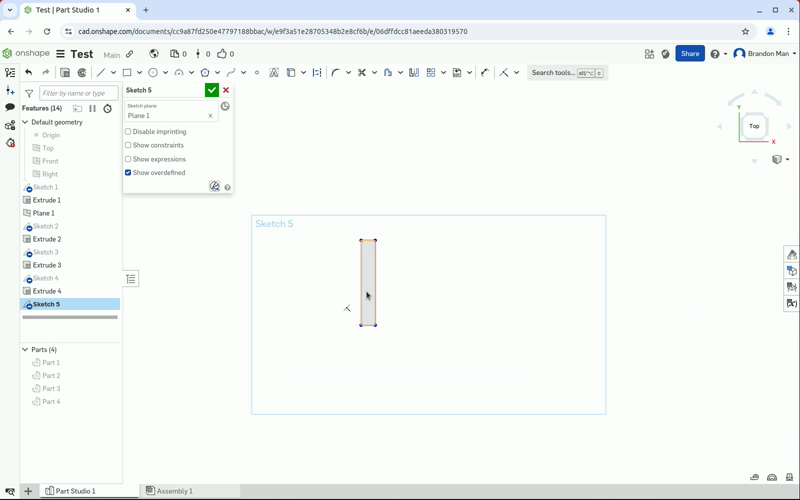
scroll(6)
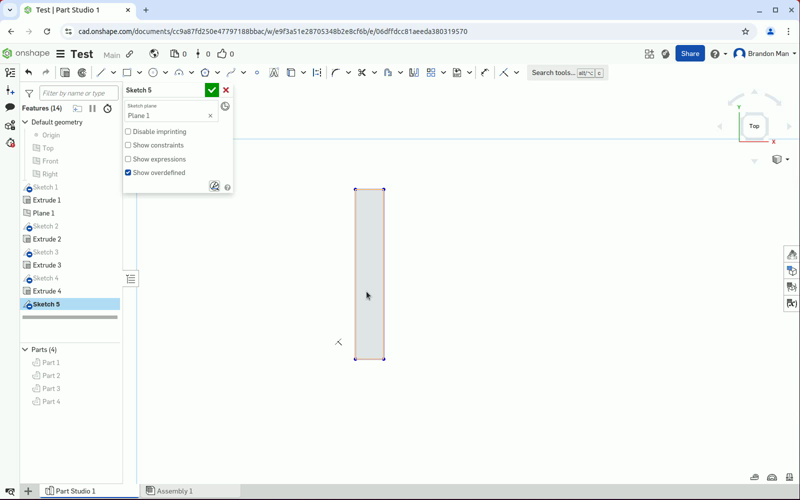
click(366, 291)
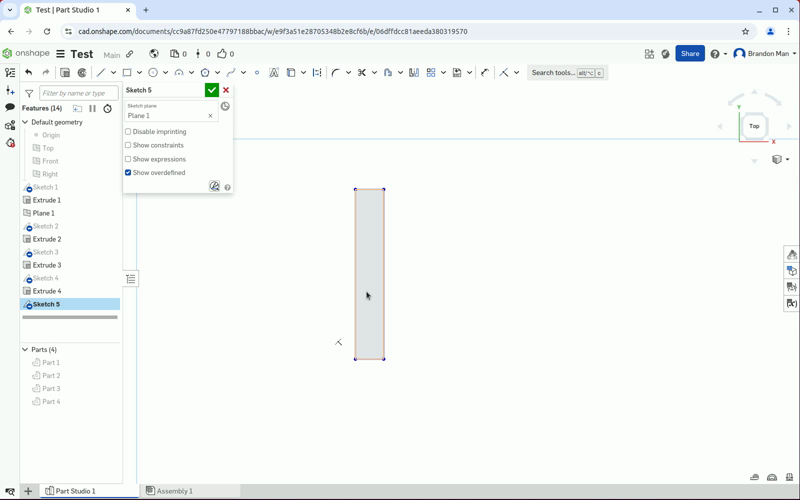
scroll(-6)
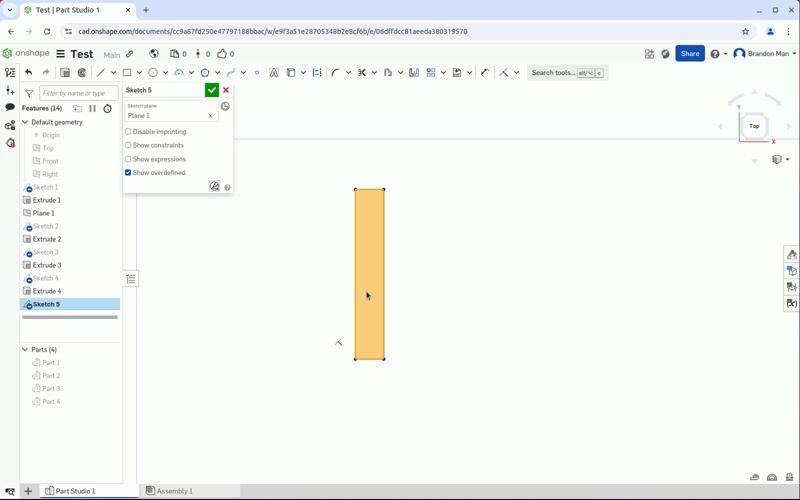
scroll(-6)
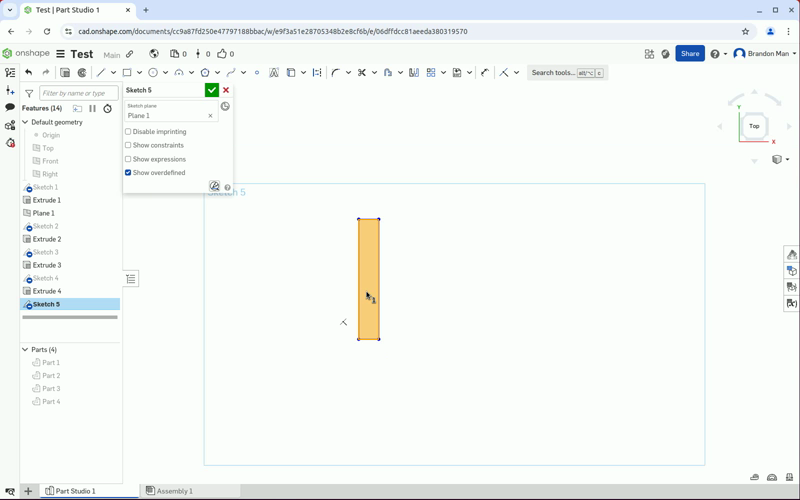
scroll(-6)
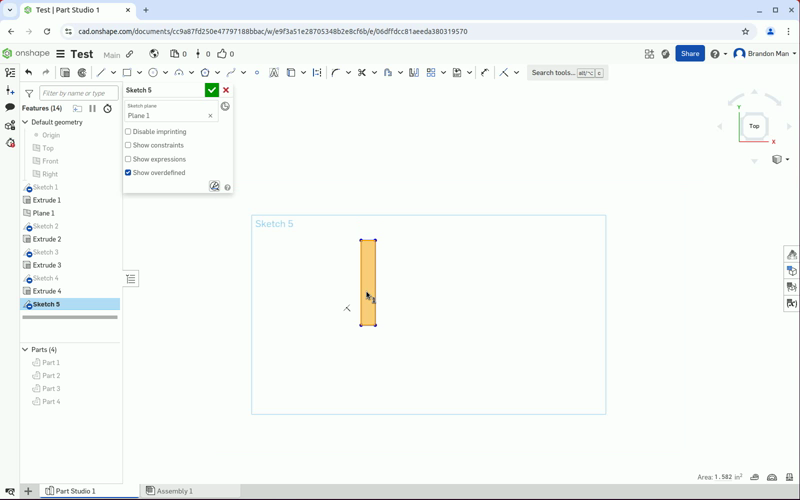
scroll(-6)
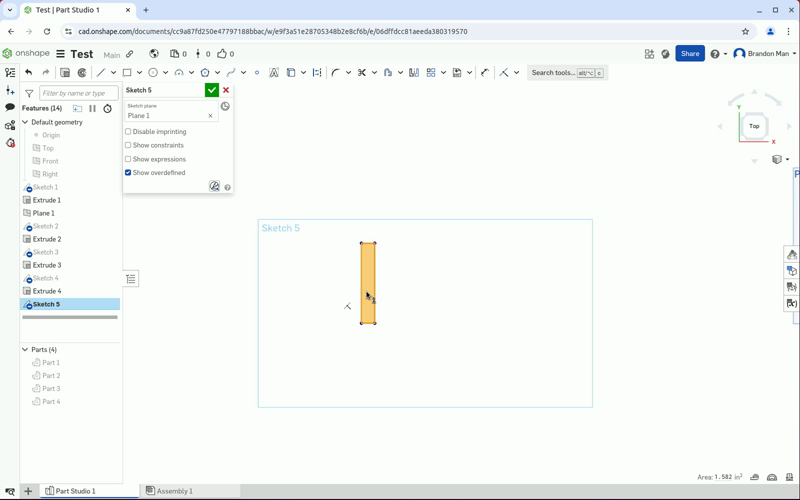
scroll(-6)
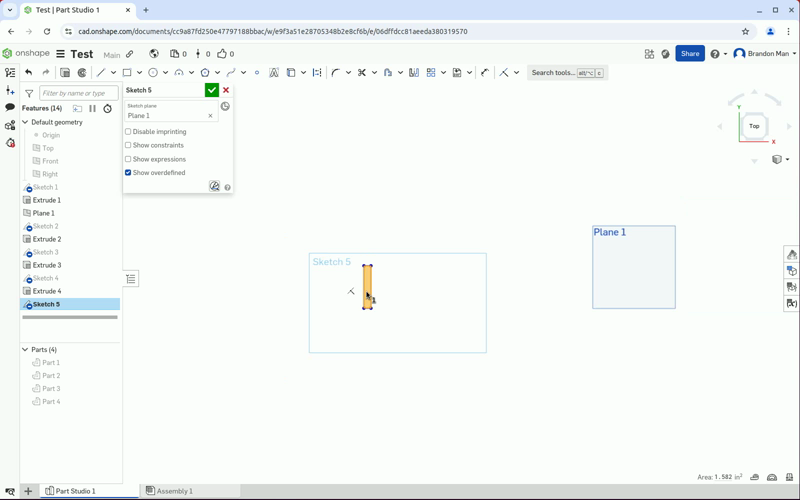
scroll(-6)
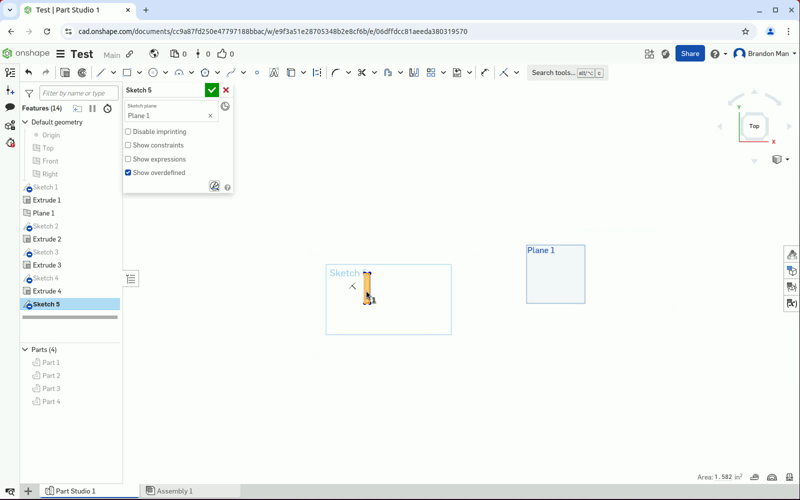
scroll(-6)
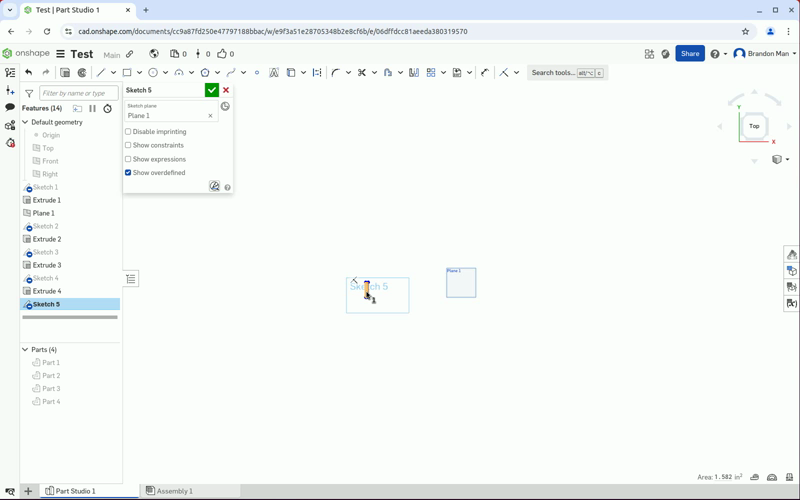
mouse_move(73, 352)
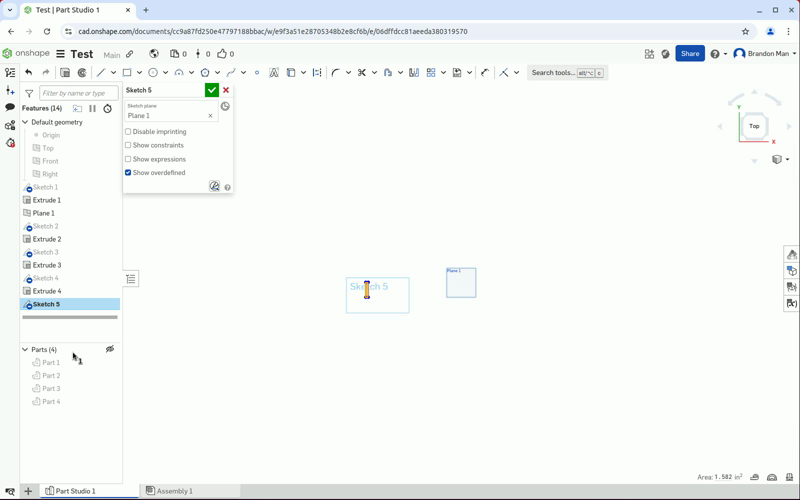
key(shift+y)
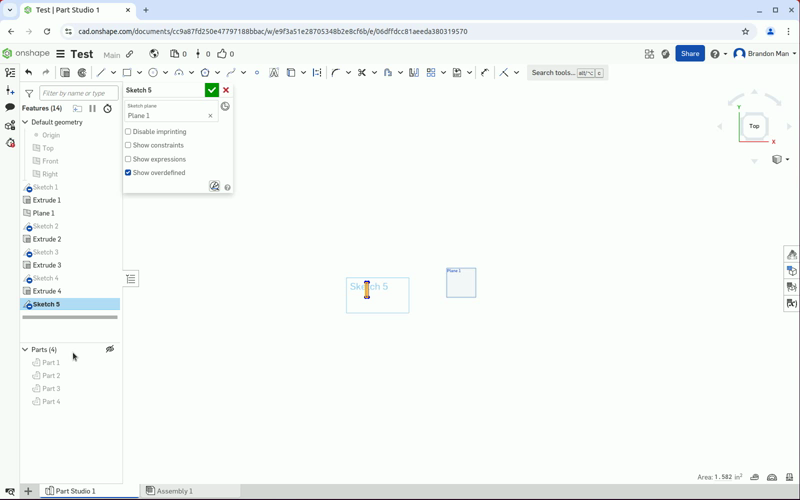
key(shift+e)
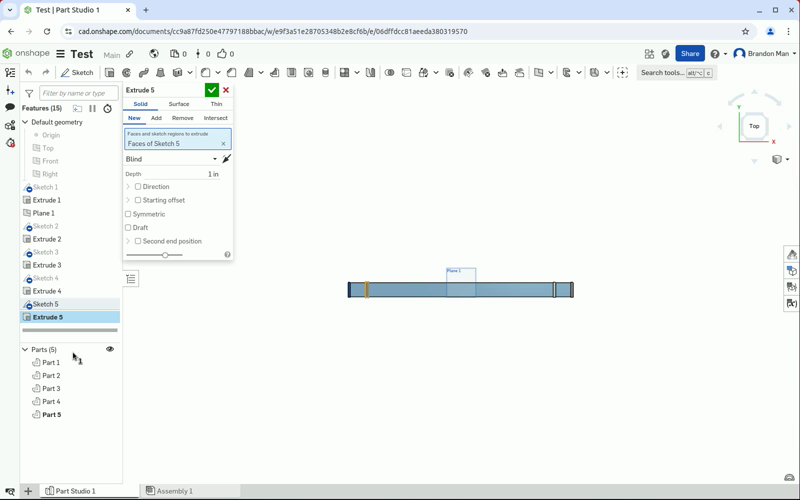
mouse_move(143, 106)
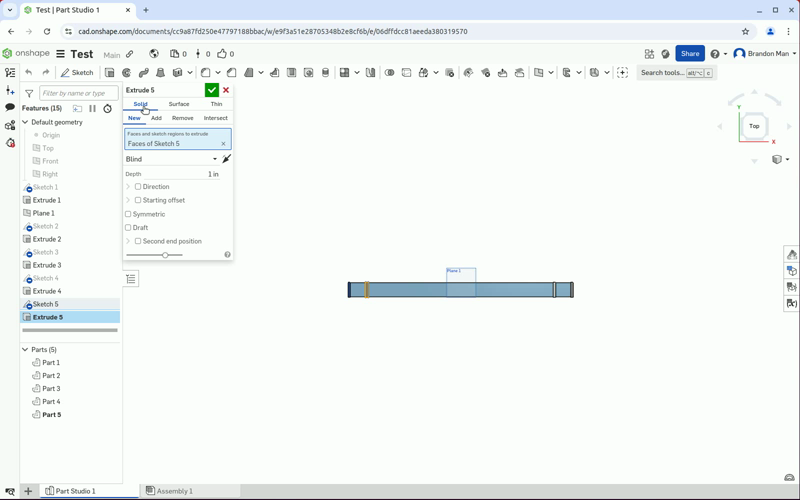
click(143, 106)
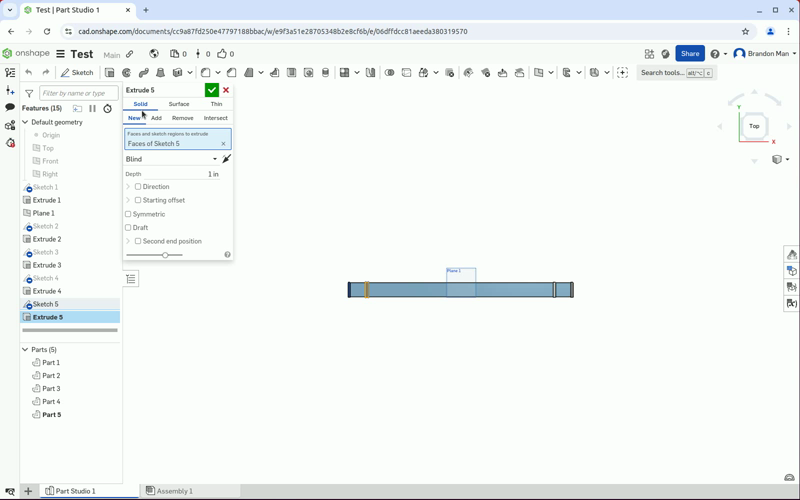
mouse_move(137, 120)
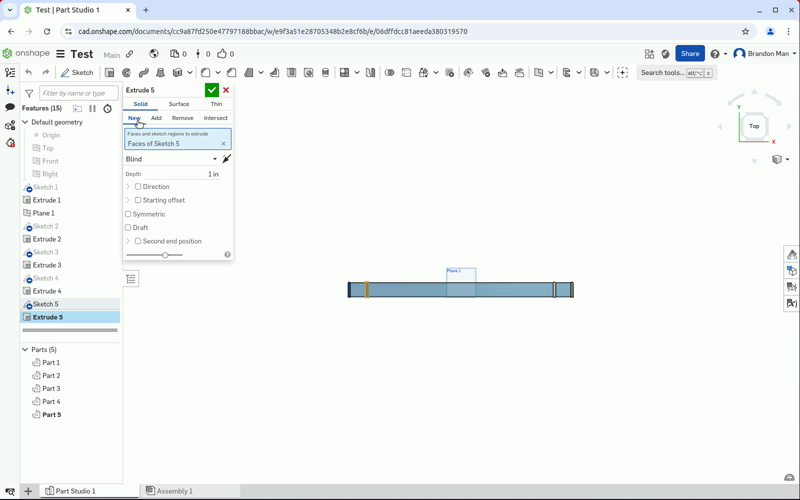
click(137, 120)
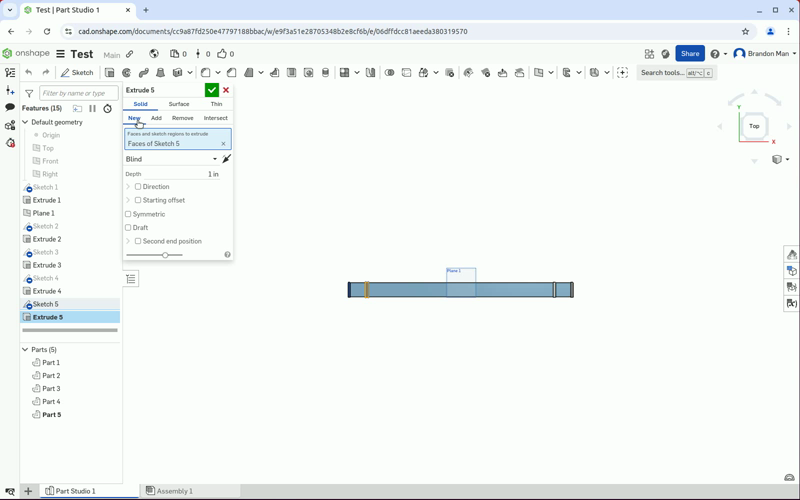
key(tab, 4)
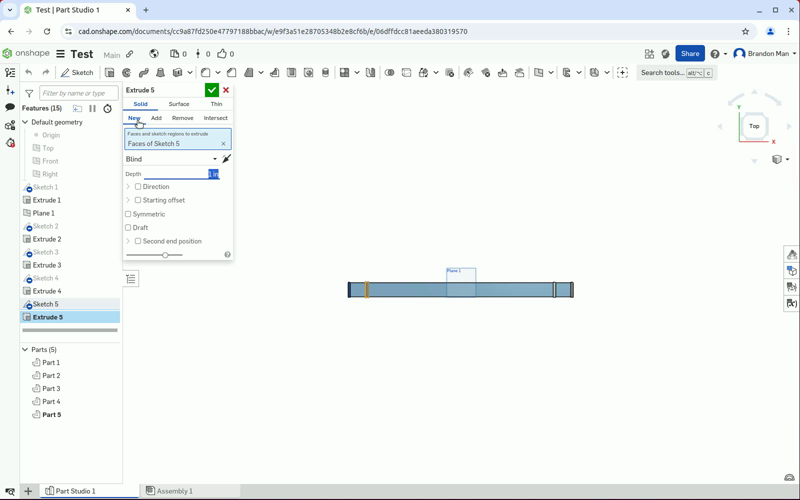
text(2.889)
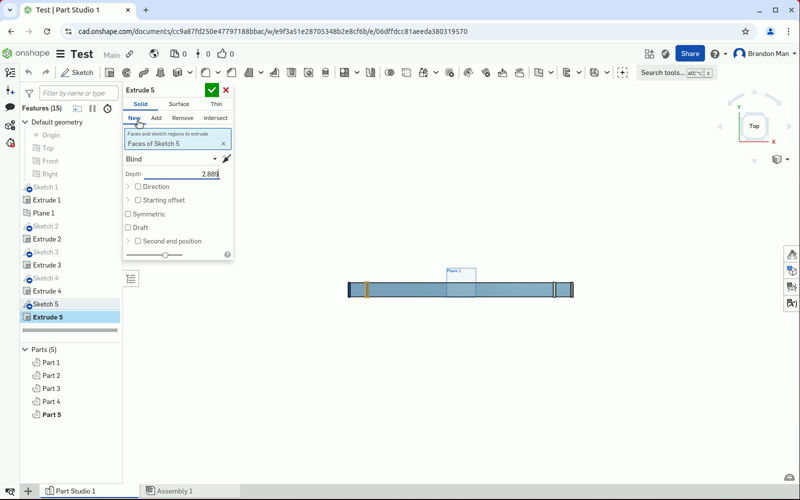
key(enter)
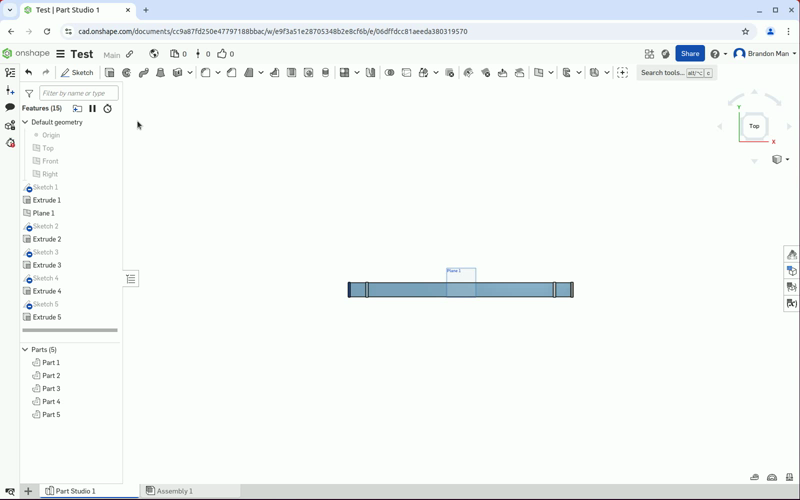
key(shift+h)
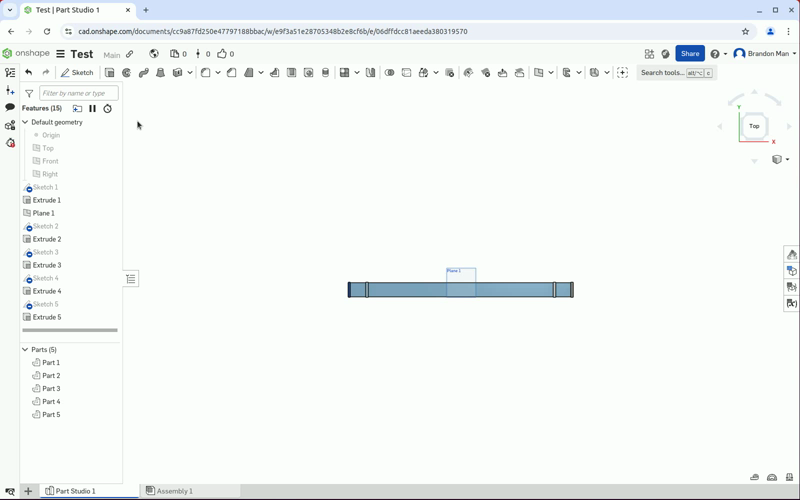
key(shift+h)
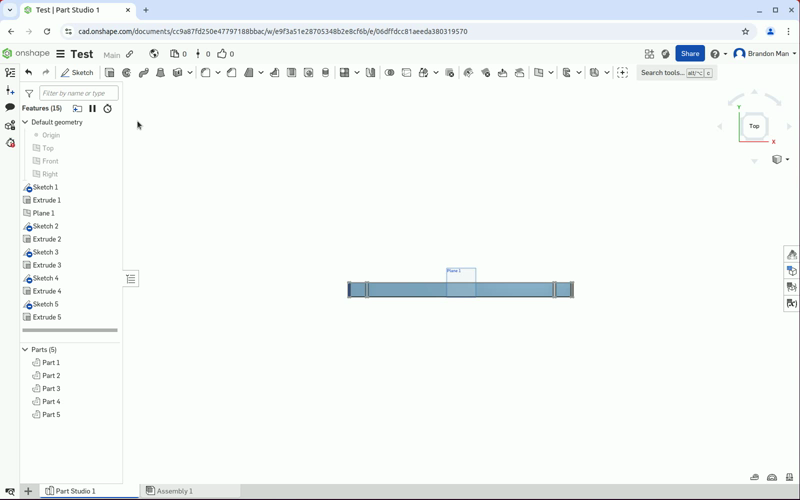
key(shift+7)
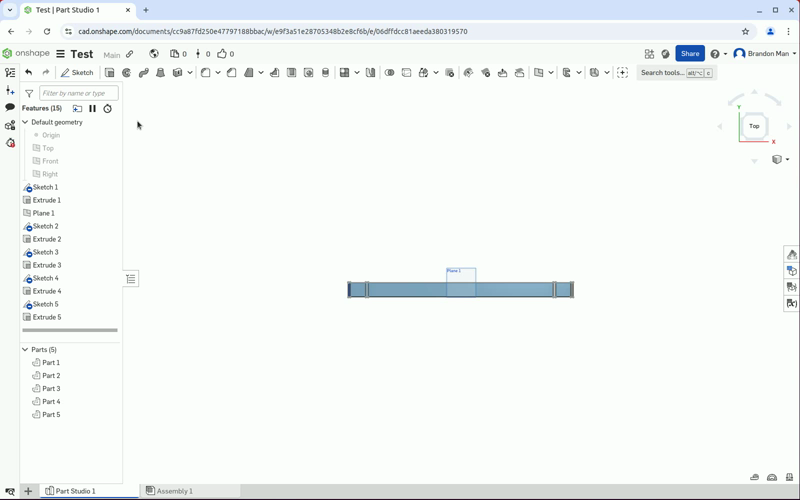
key(up, 3)
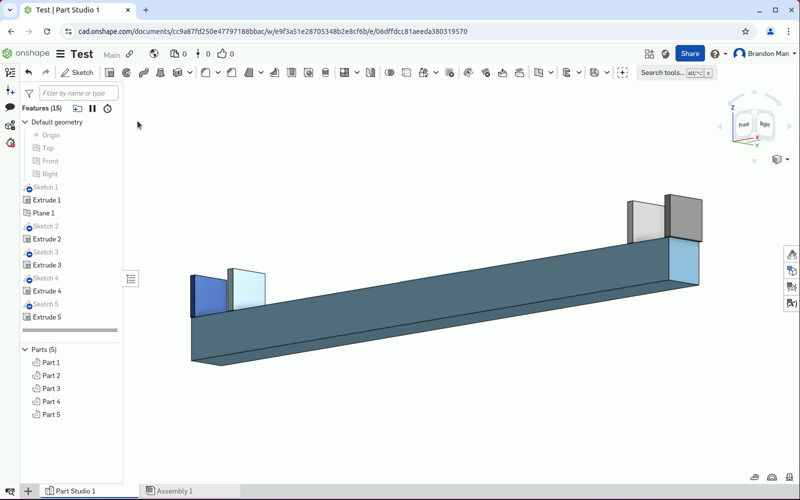
key(left, 3)
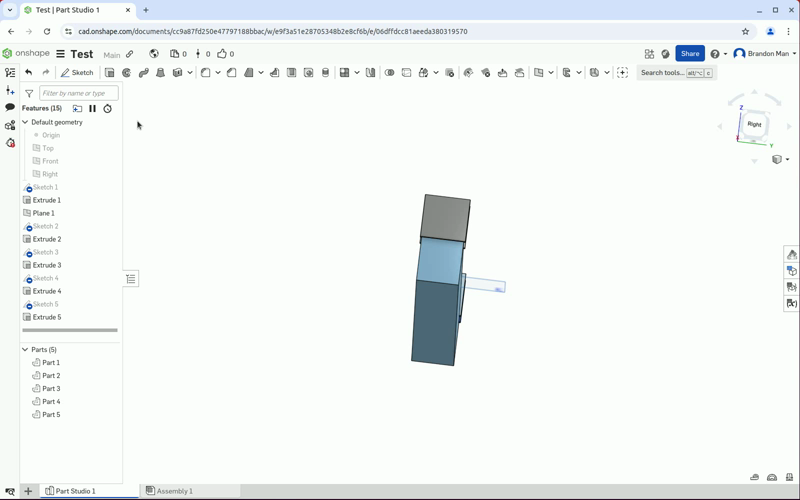
key(right, 3)
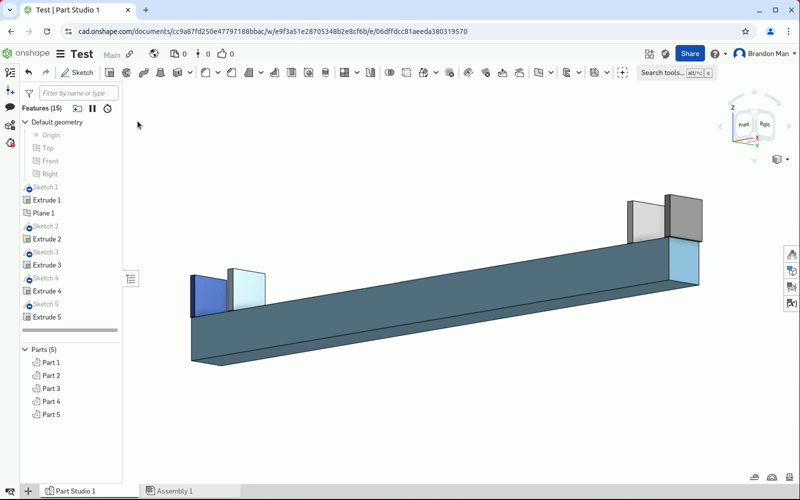
key(down, 3)
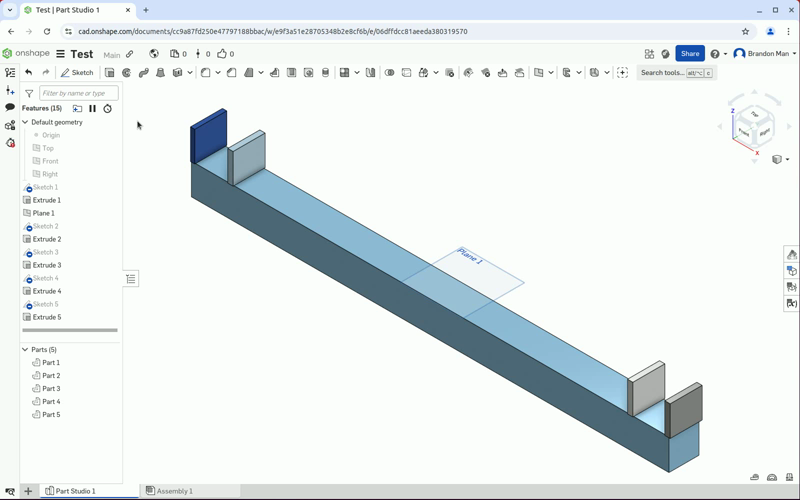
mouse_move(73, 189)
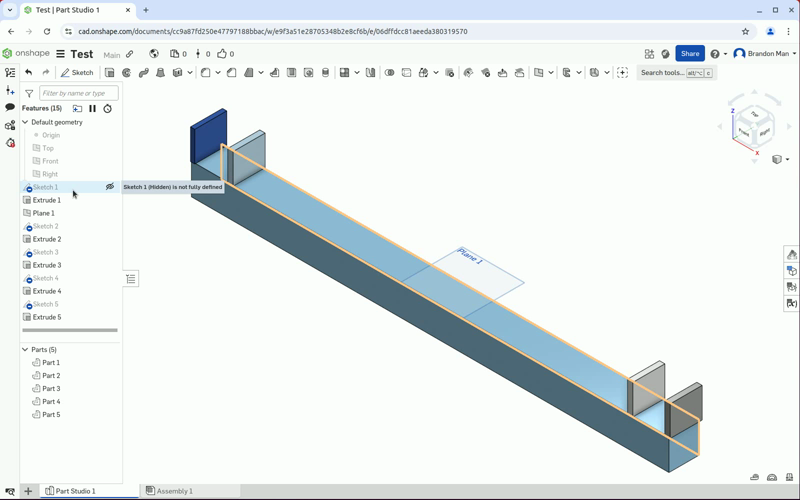
click(73, 189)